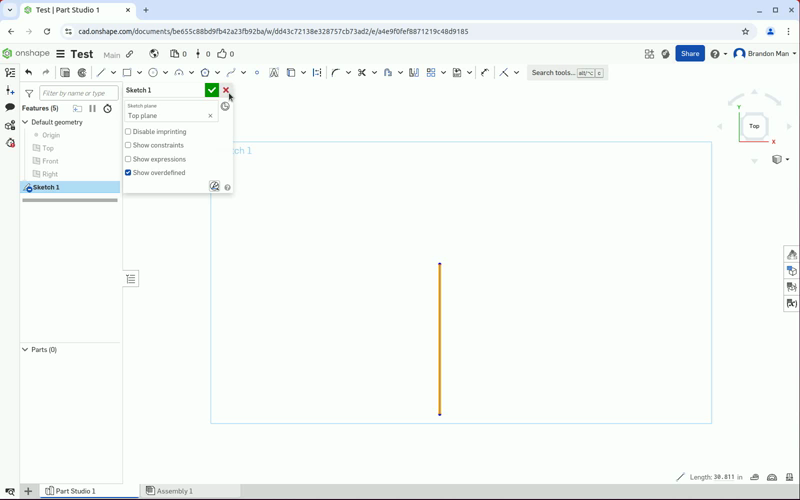
key(shift+h)
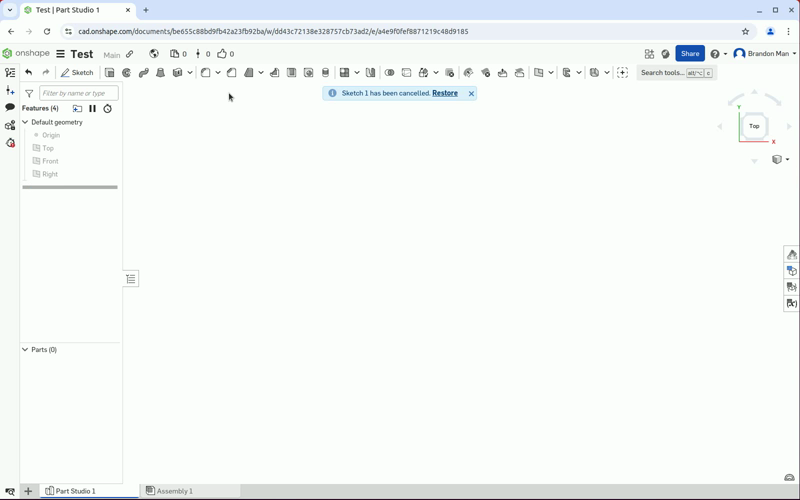
mouse_move(73, 352)
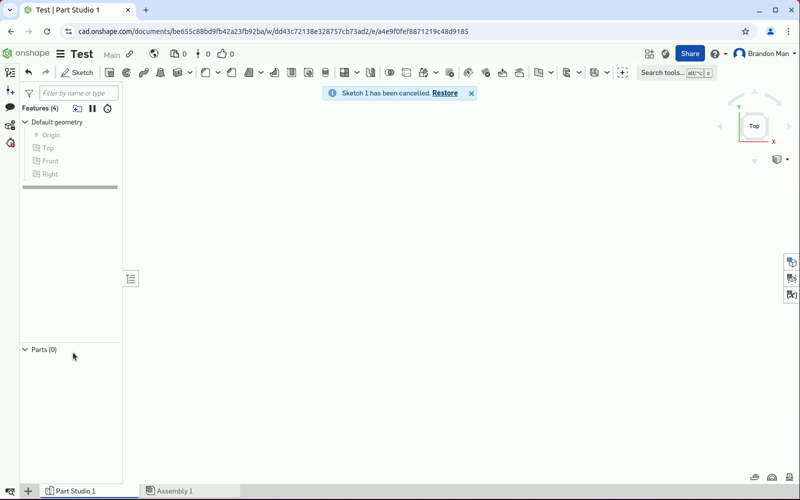
key(y)
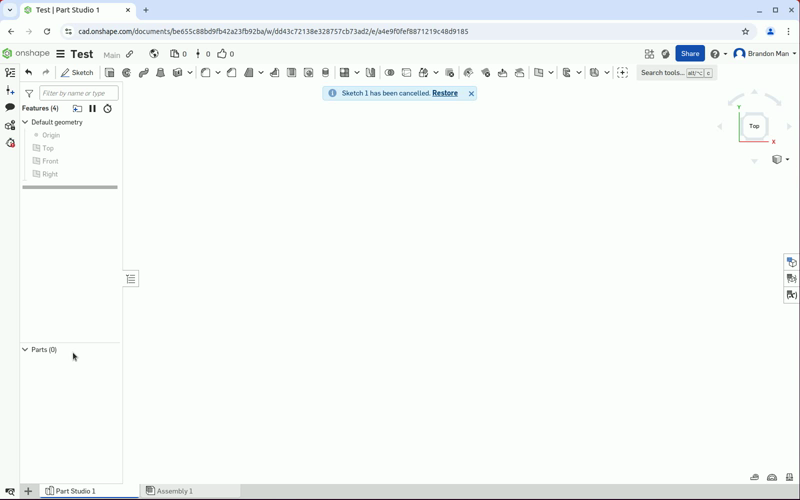
key(shift+p)
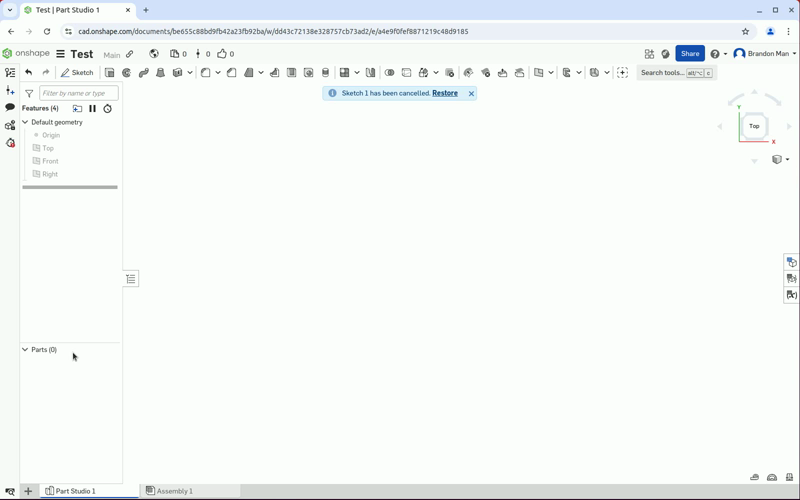
key(space)
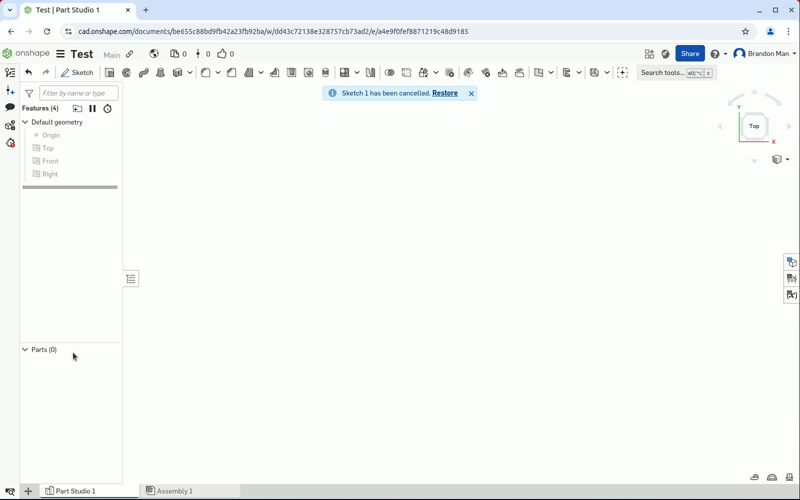
key_down(shift)
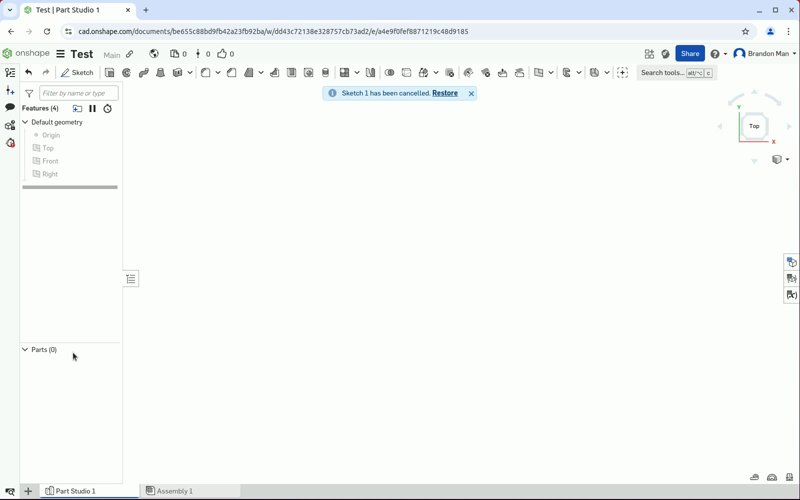
key(up)
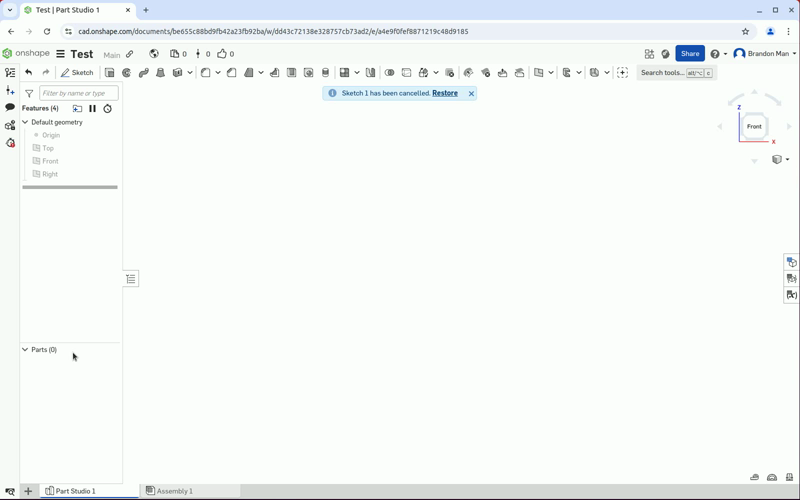
key_up(shift)
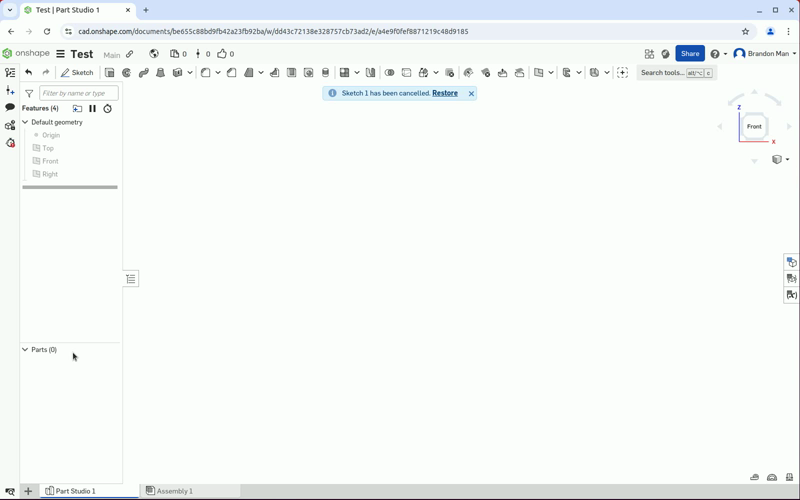
mouse_move(73, 352)
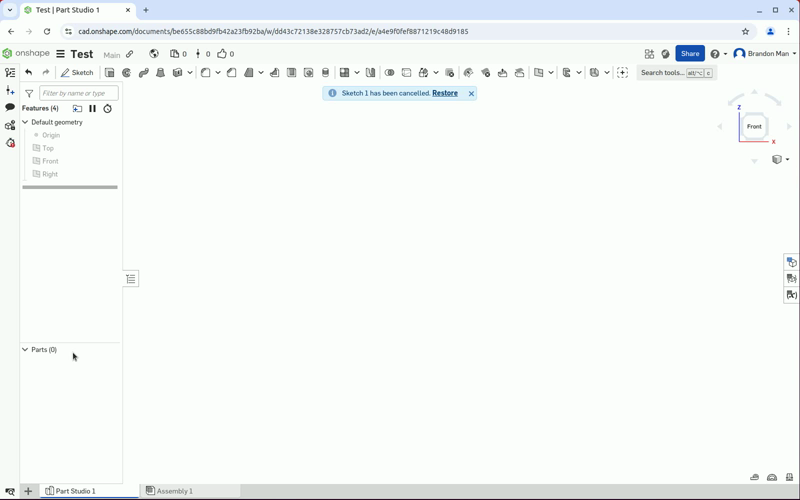
key(shift+y)
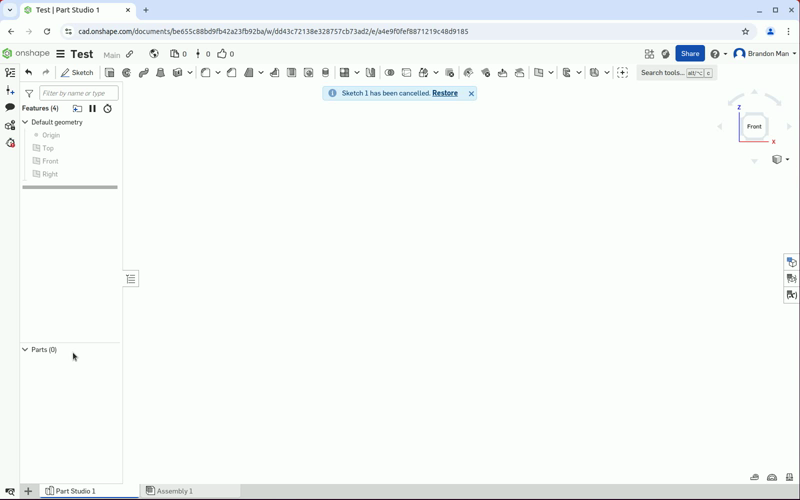
key(shift+s)
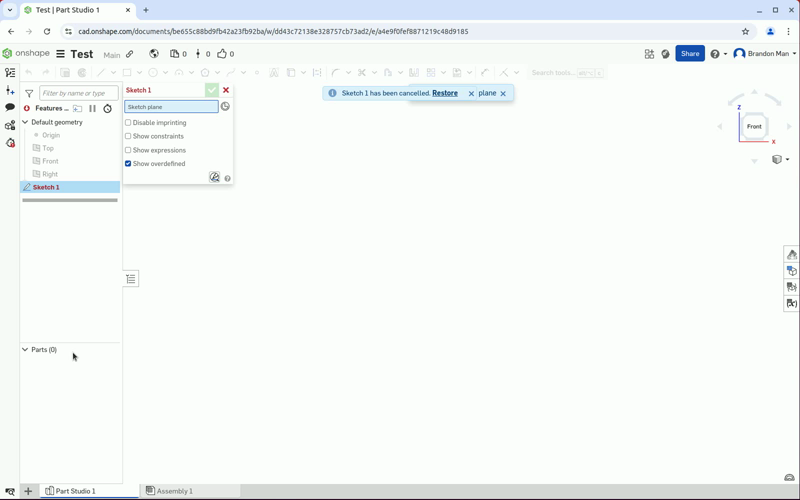
mouse_move(73, 163)
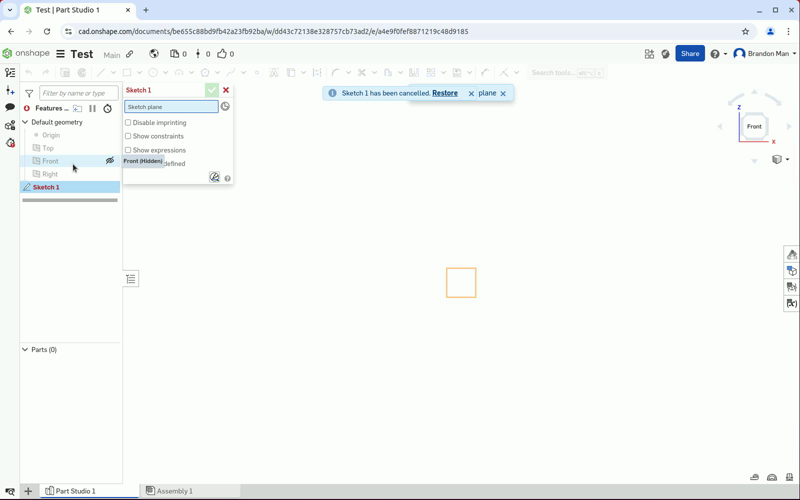
click(73, 163)
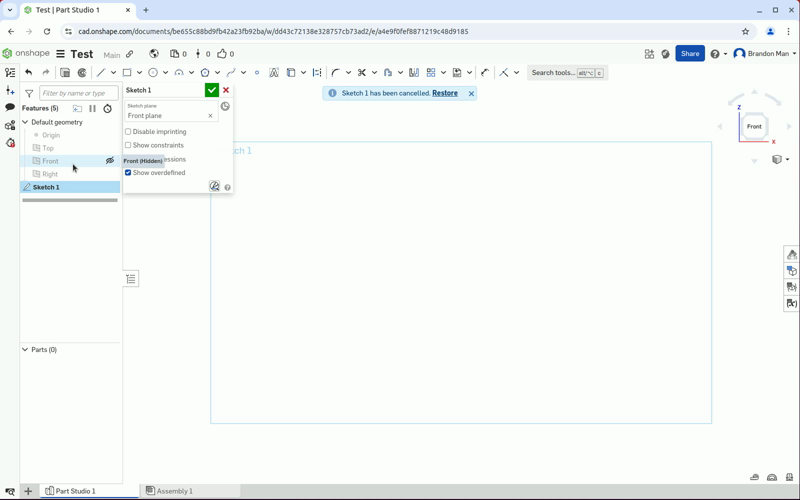
mouse_move(73, 352)
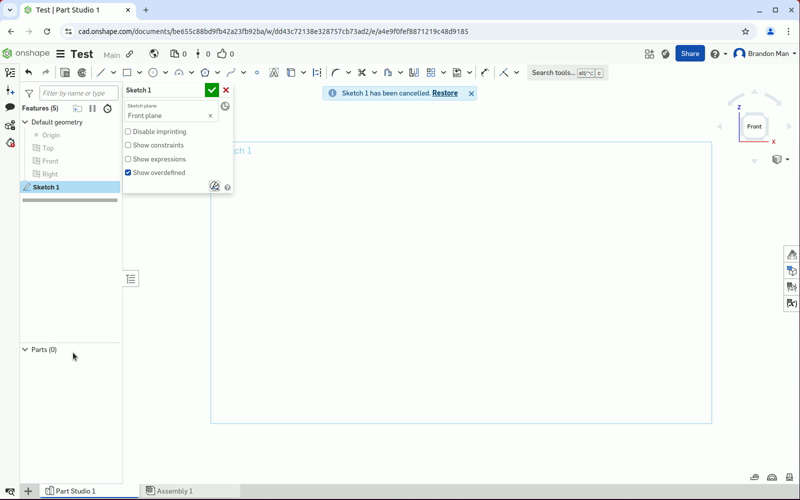
key(y)
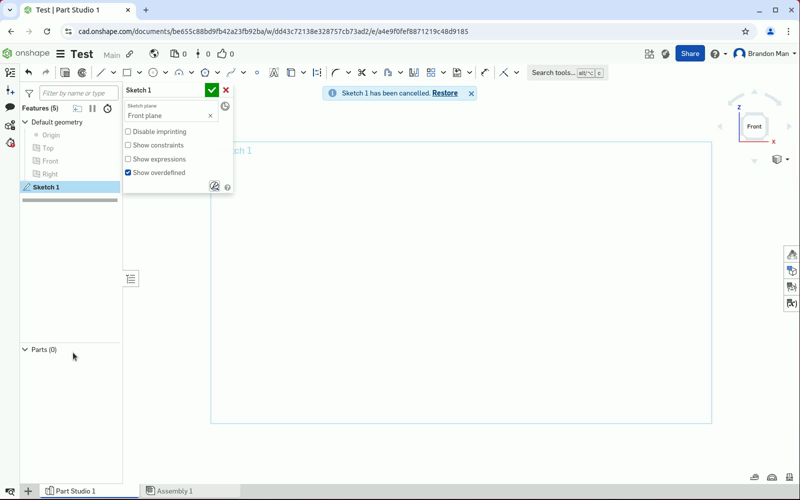
key(a)
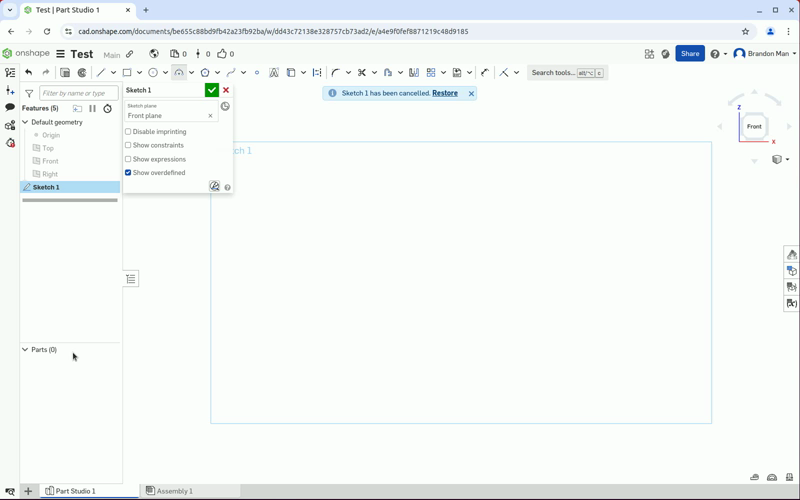
key_down(shift)
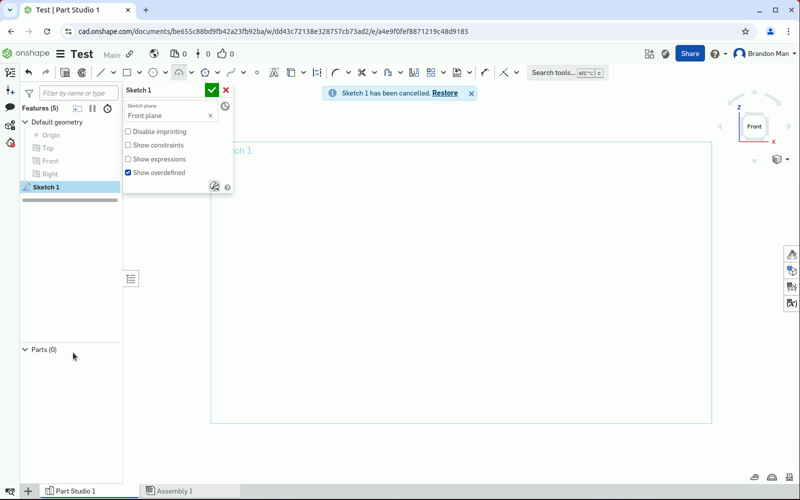
mouse_move(529, 356)
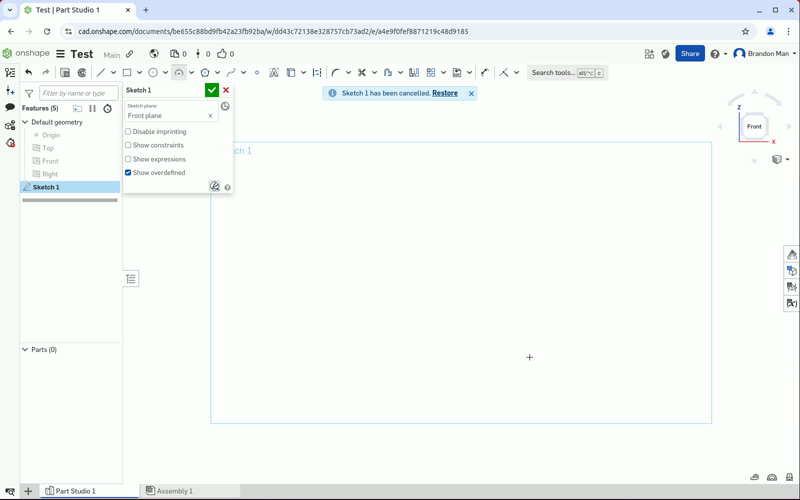
click(529, 356)
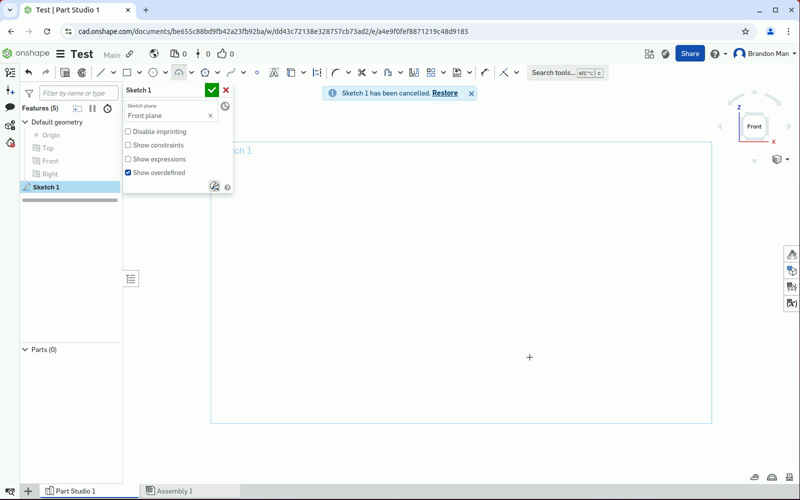
key_up(shift)
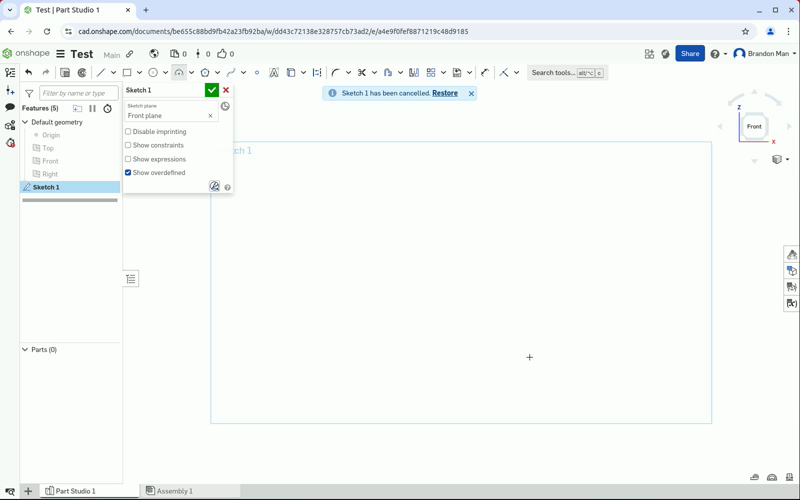
key_down(shift)
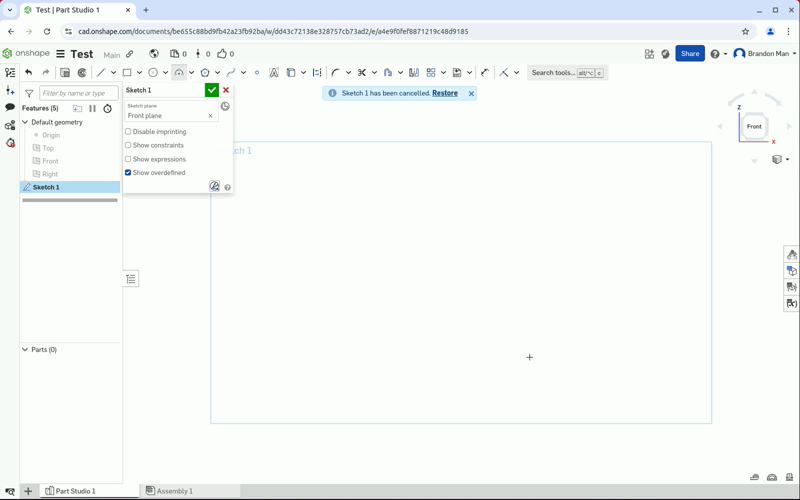
mouse_move(538, 364)
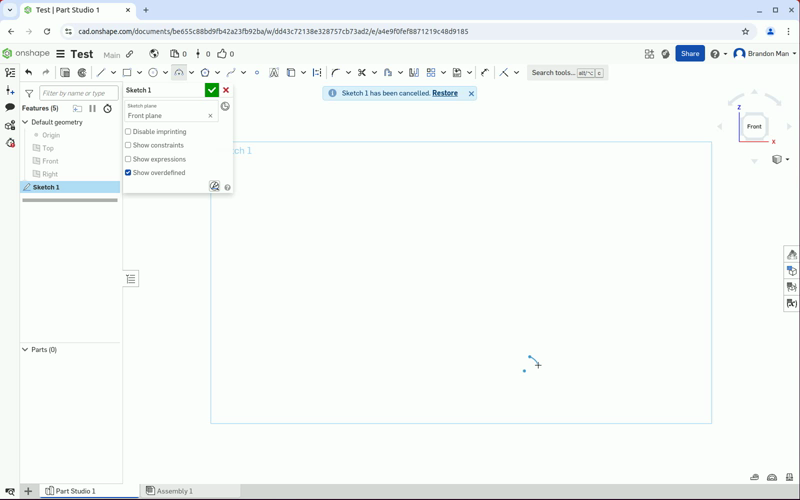
click(538, 364)
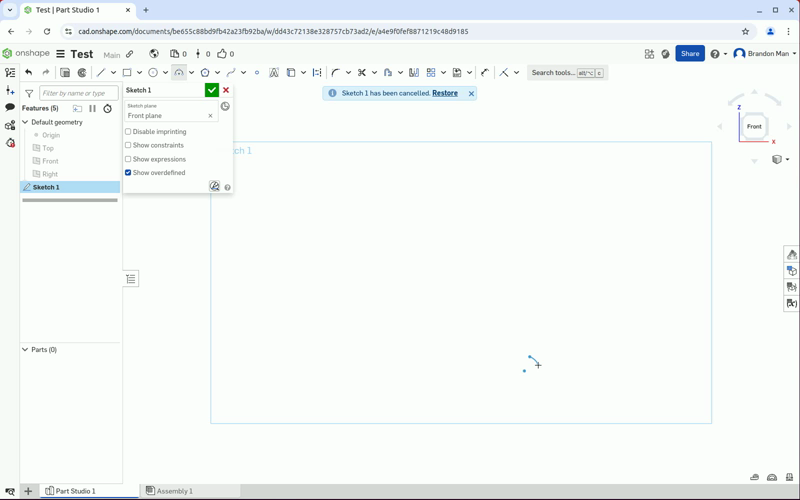
mouse_move(534, 360)
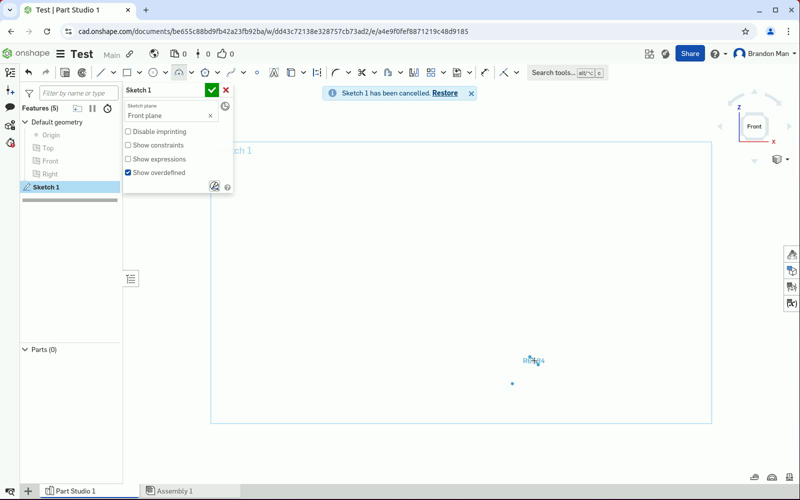
click(534, 360)
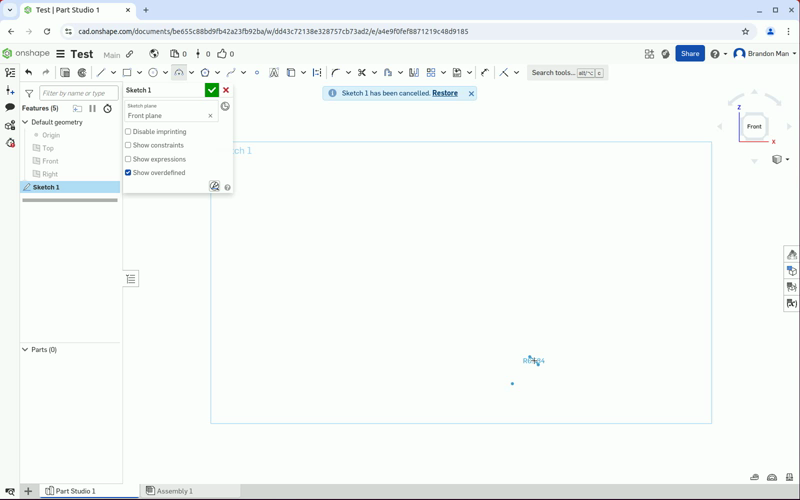
key_up(shift)
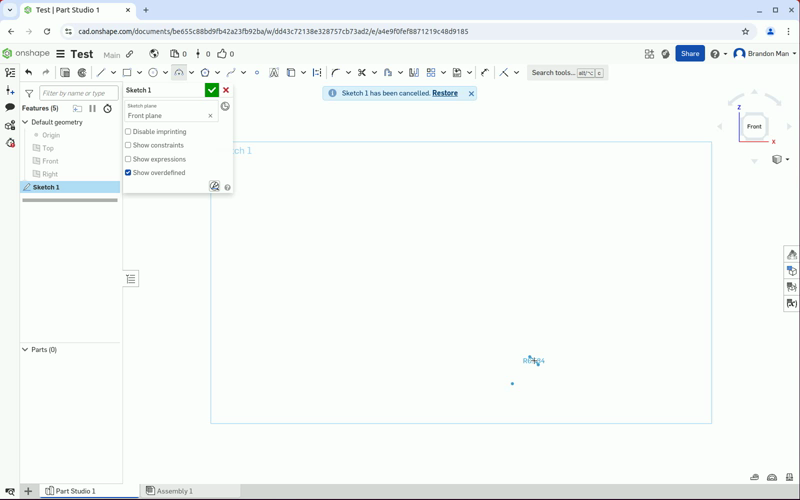
mouse_move(538, 364)
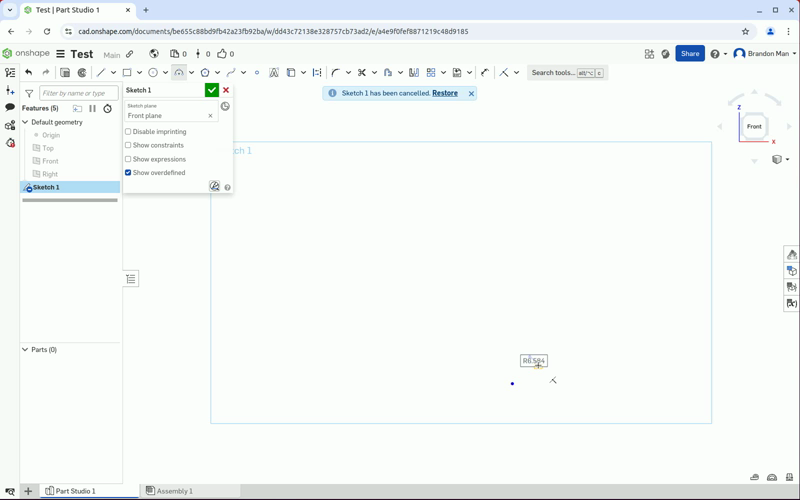
click(538, 364)
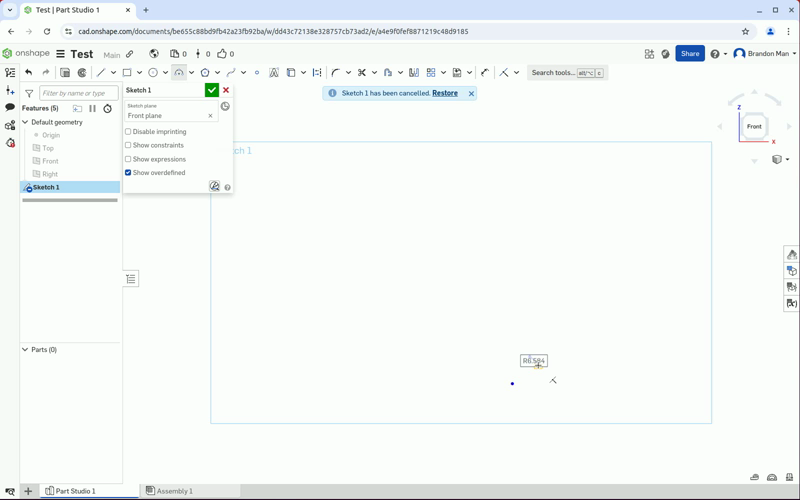
key_down(shift)
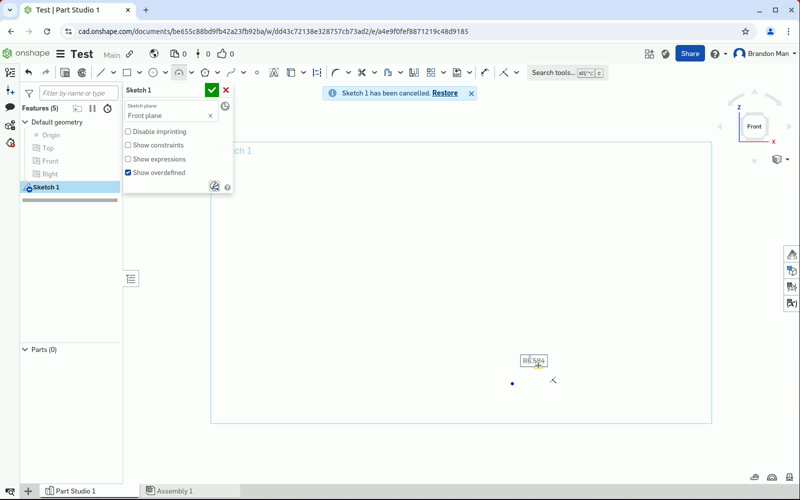
mouse_move(569, 311)
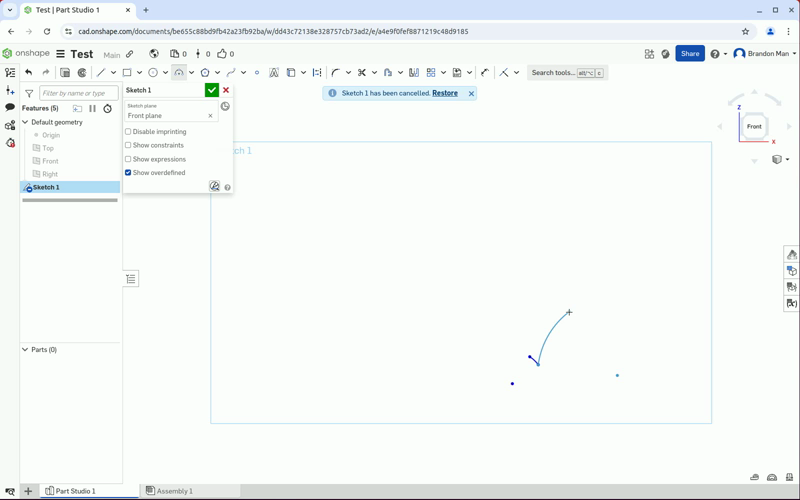
click(569, 311)
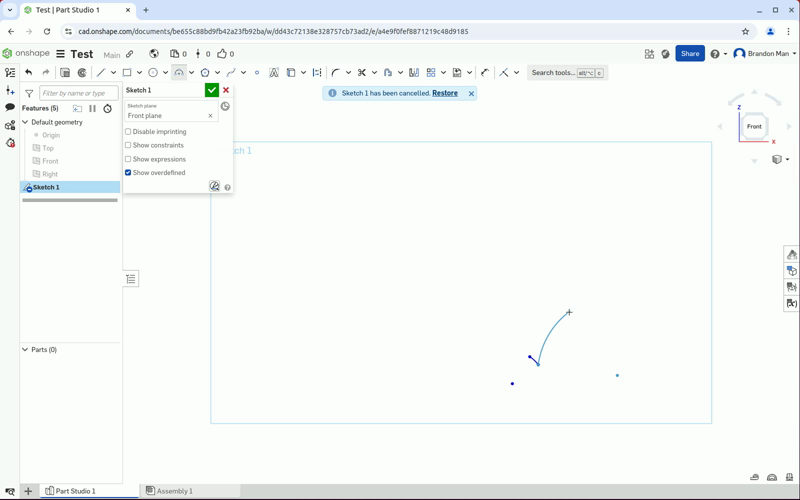
mouse_move(557, 340)
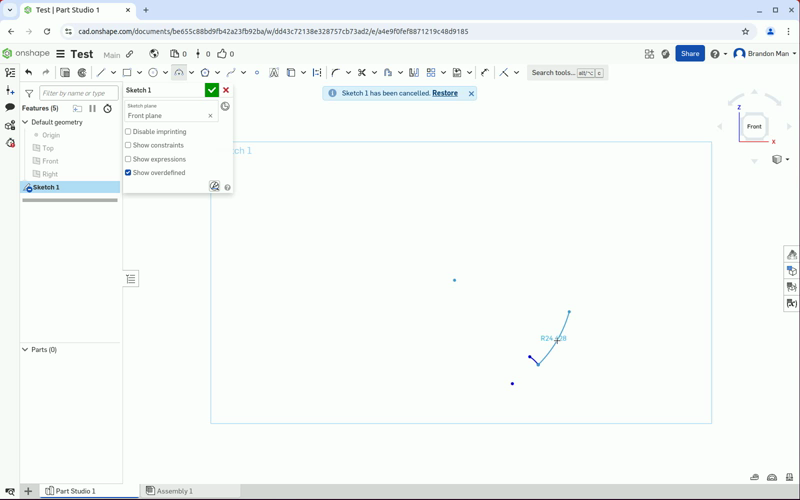
click(557, 340)
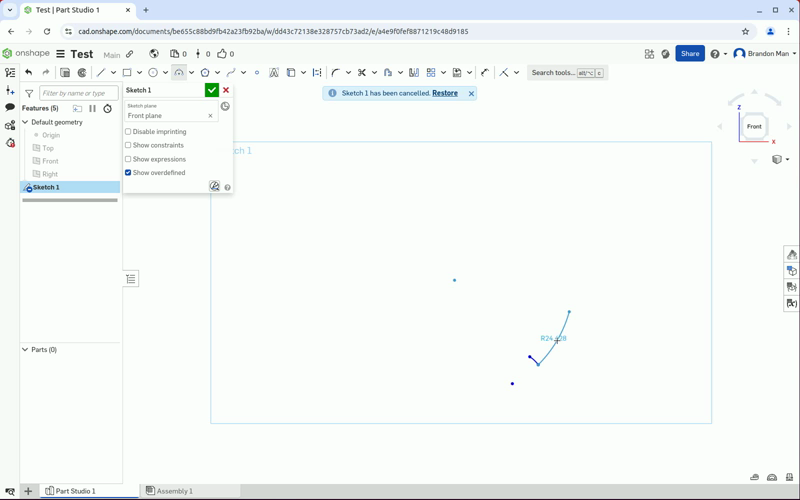
key_up(shift)
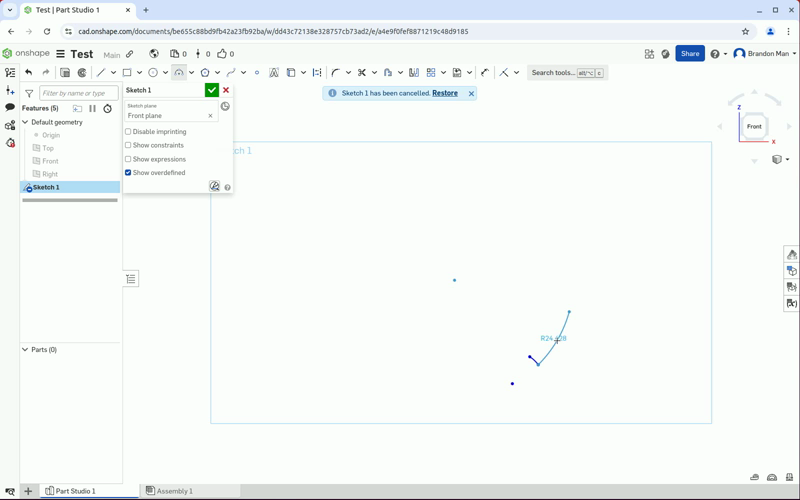
mouse_move(569, 311)
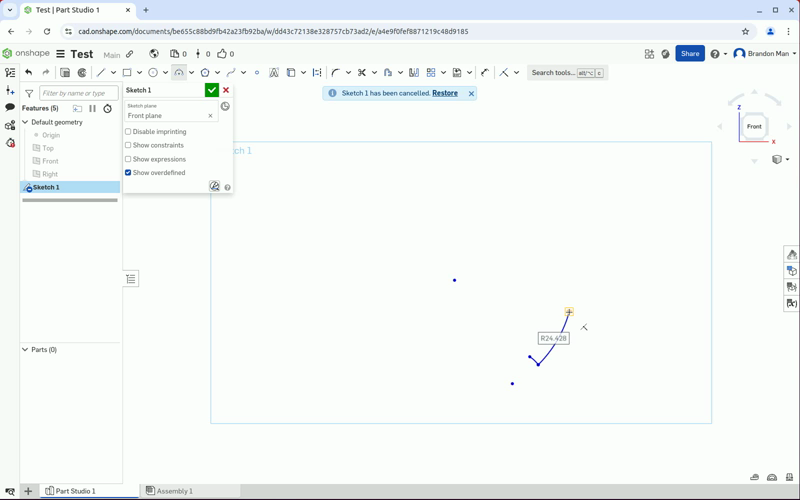
click(569, 311)
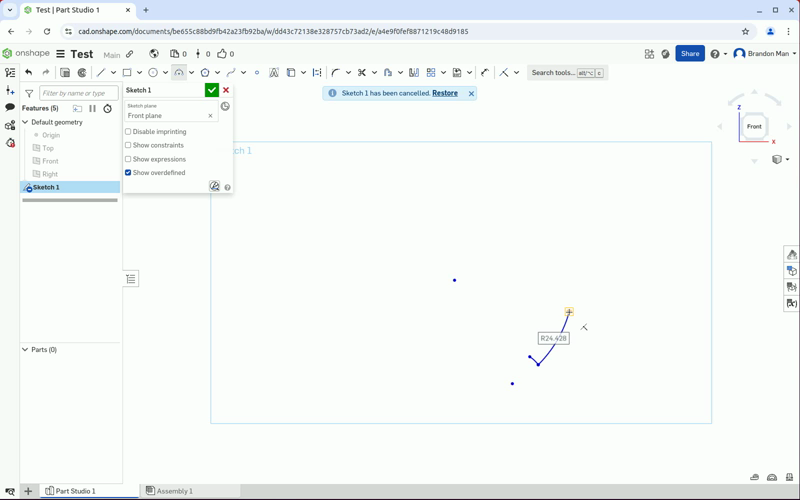
key_down(shift)
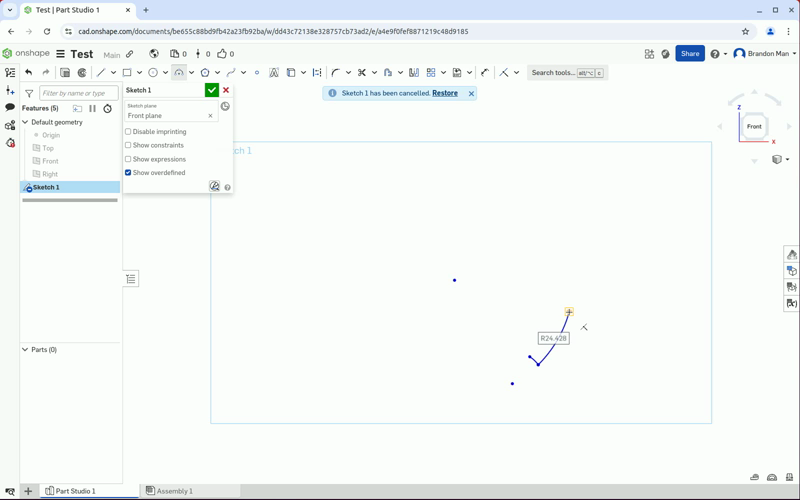
mouse_move(558, 308)
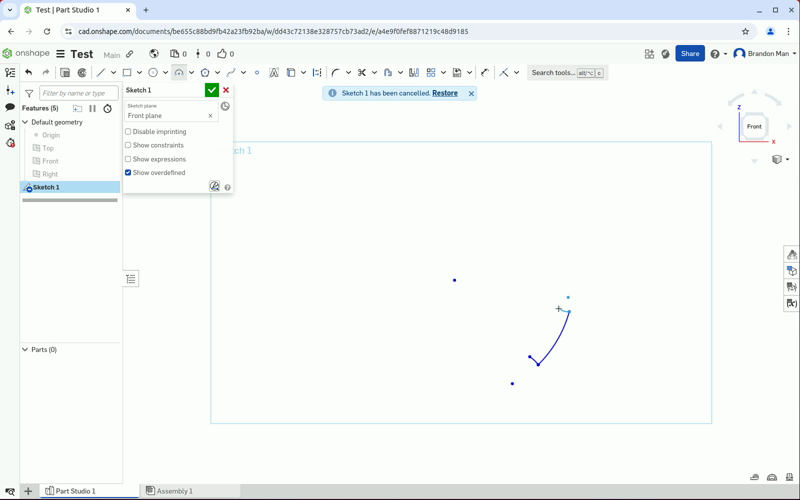
click(558, 308)
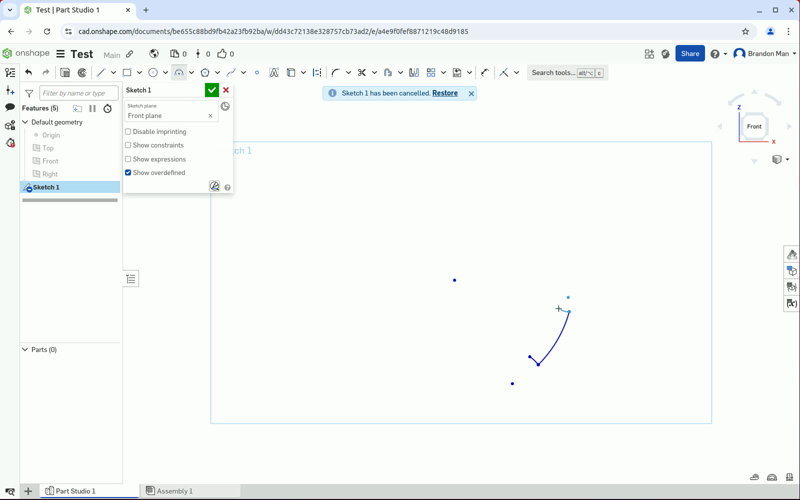
mouse_move(564, 310)
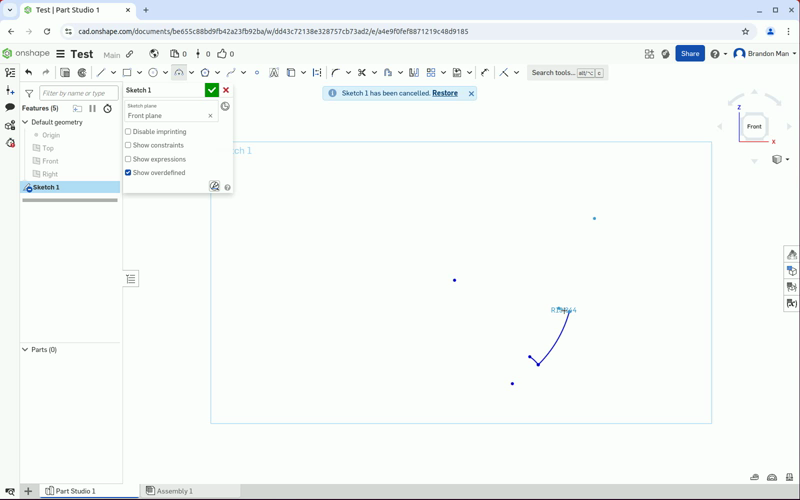
click(564, 310)
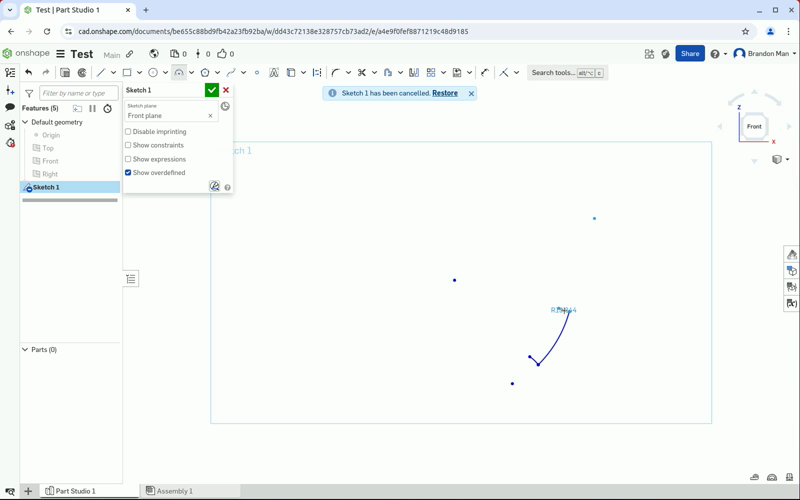
key_up(shift)
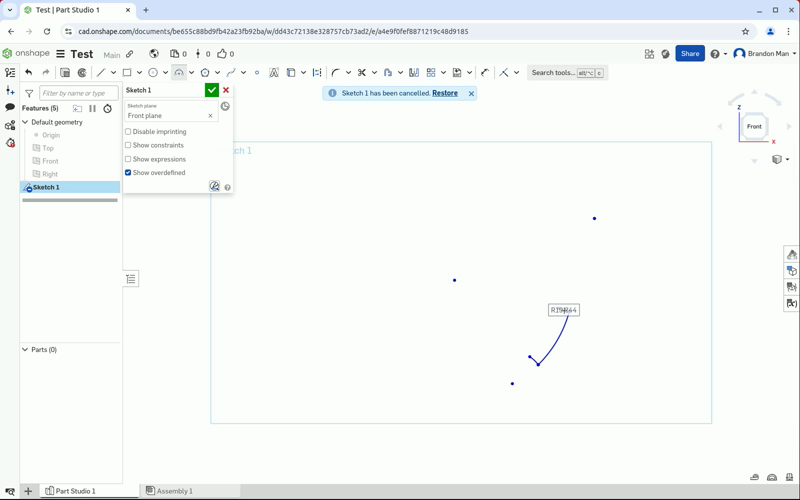
key(esc)
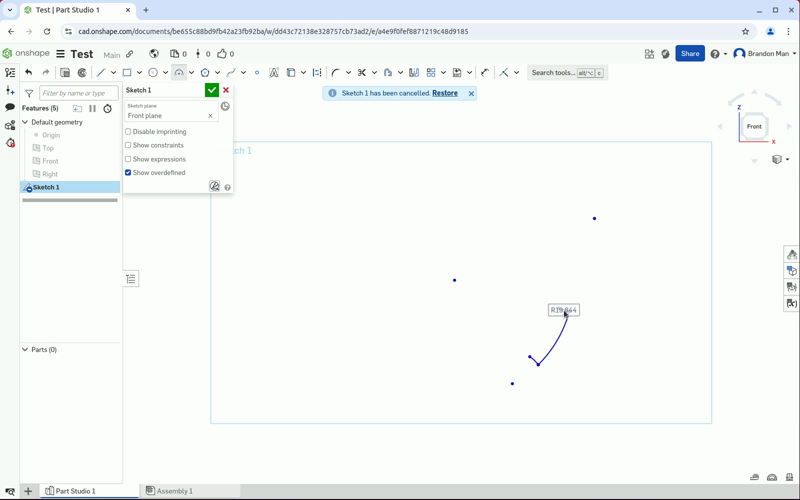
key(l)
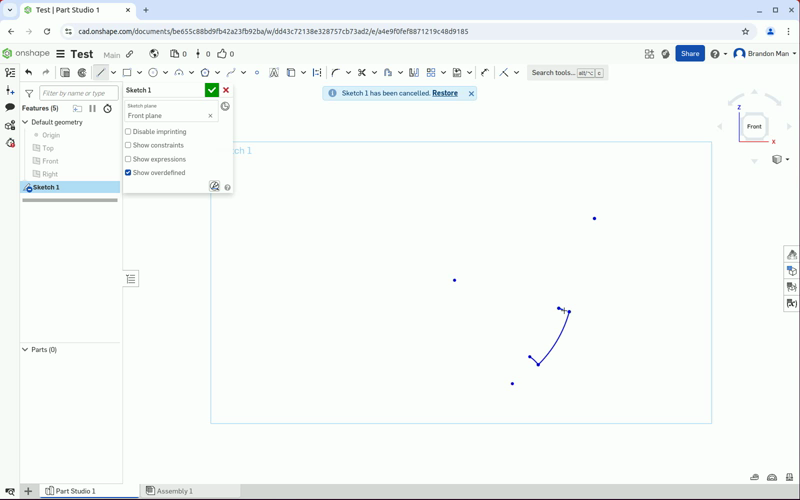
mouse_move(558, 308)
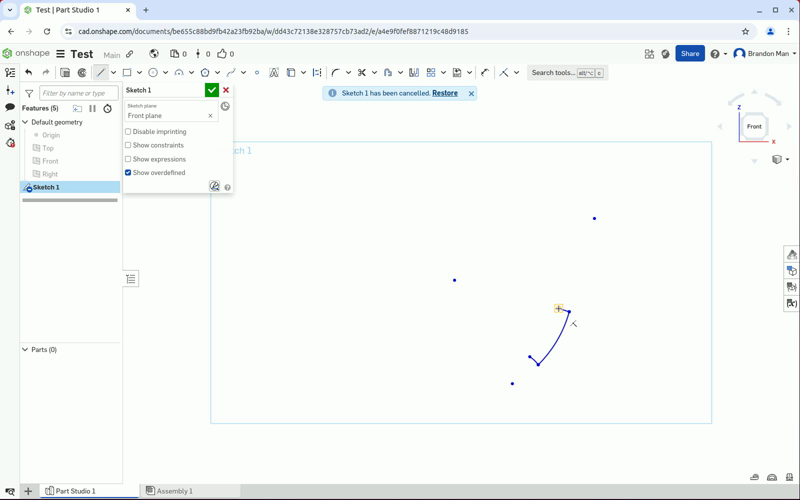
click(558, 308)
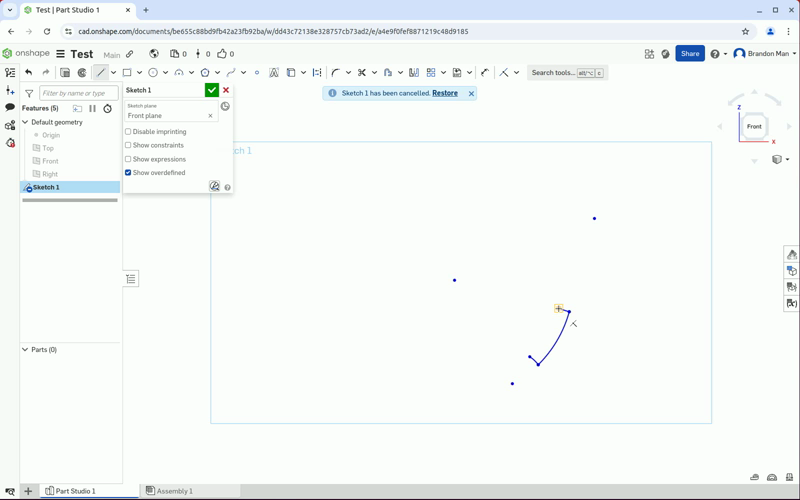
mouse_move(588, 308)
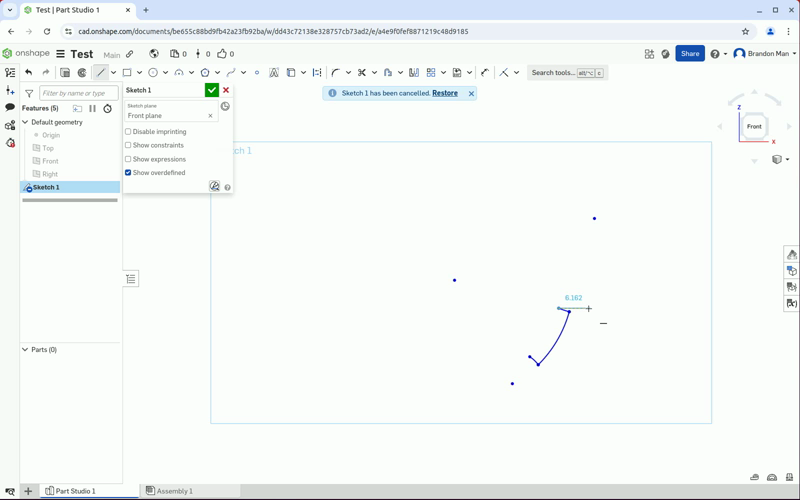
key_down(shift)
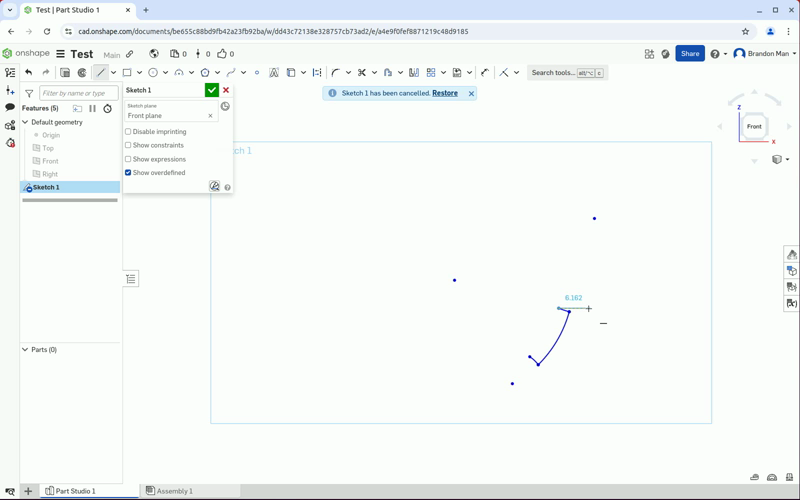
mouse_move(529, 356)
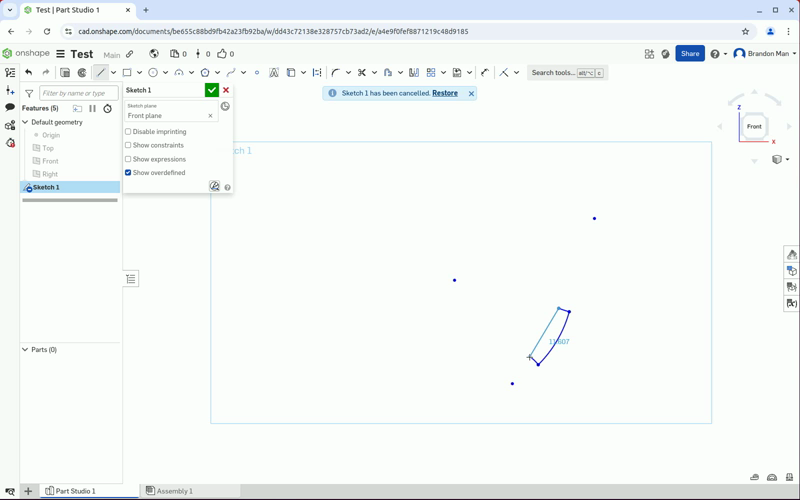
key_up(shift)
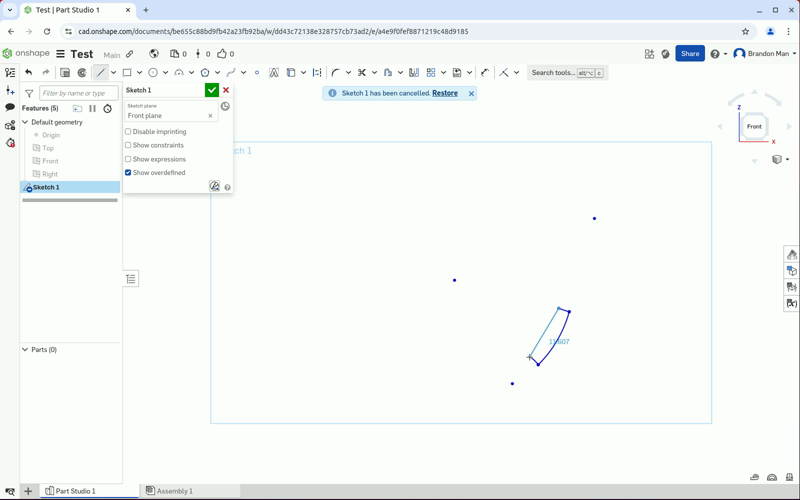
click(529, 356)
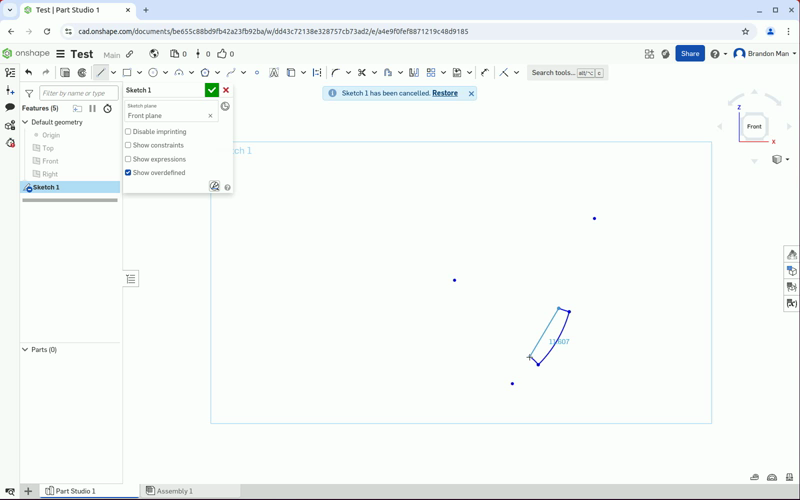
key(esc)
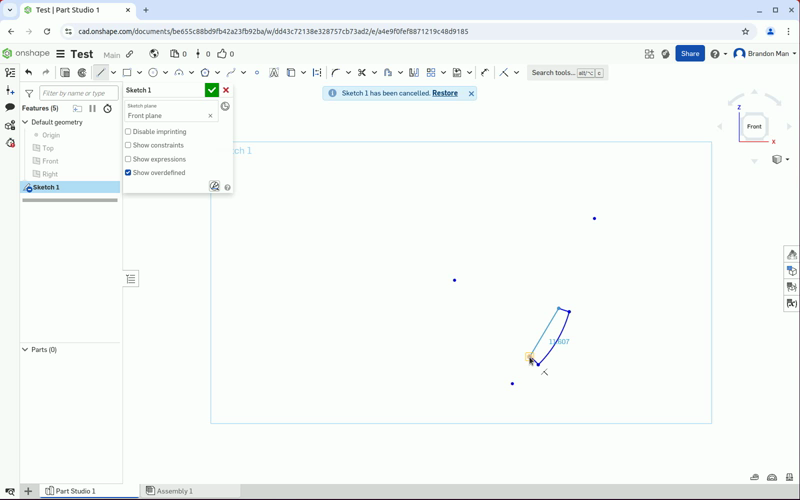
mouse_move(540, 339)
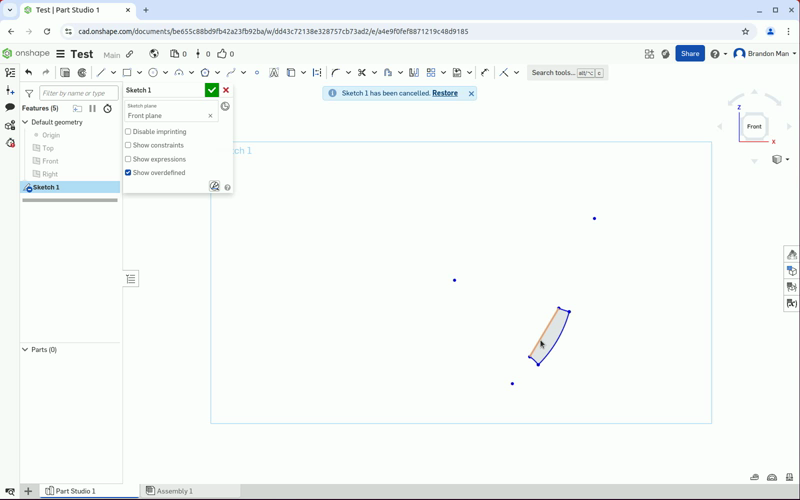
scroll(6)
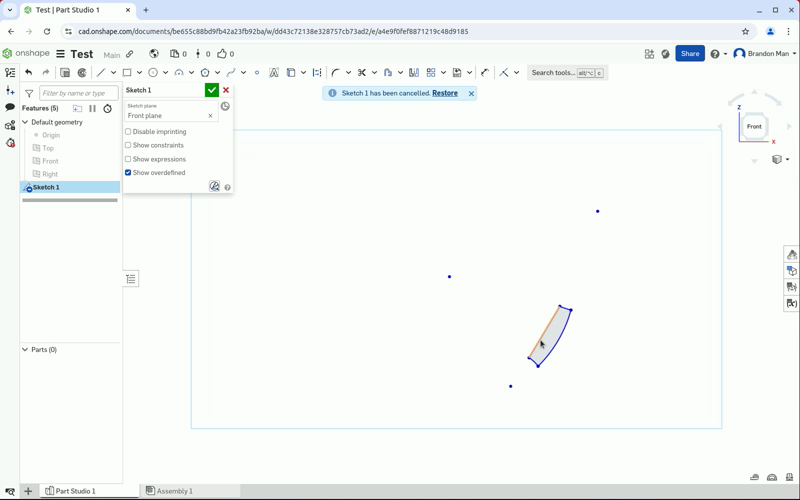
scroll(6)
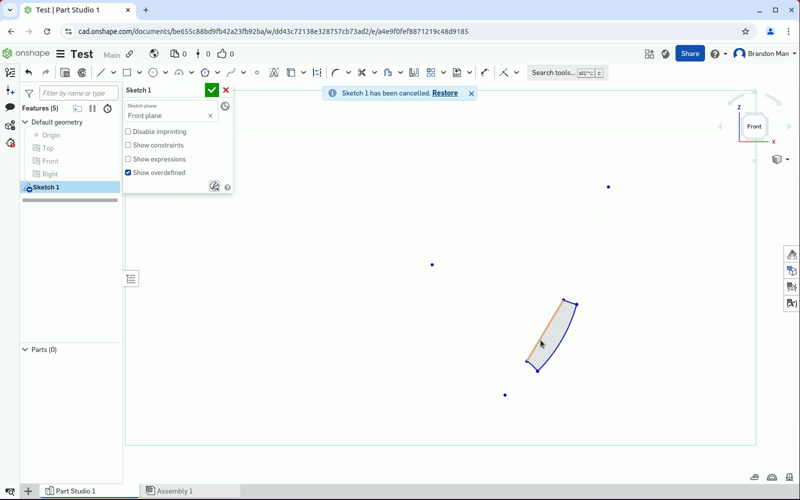
scroll(6)
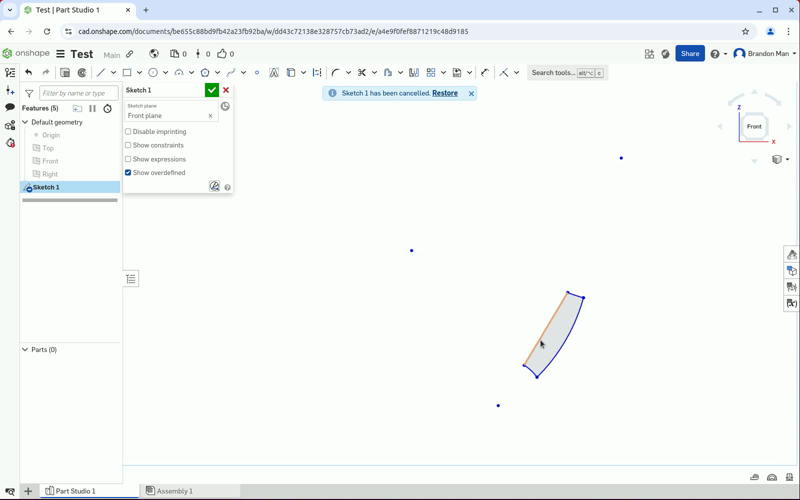
scroll(6)
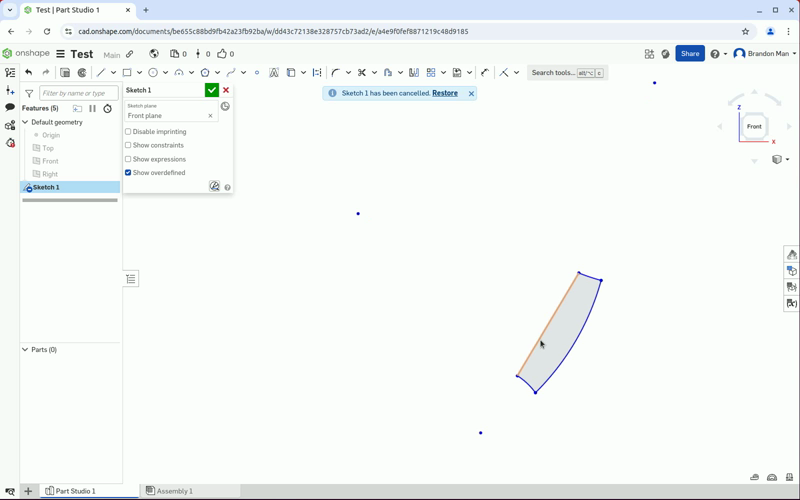
scroll(6)
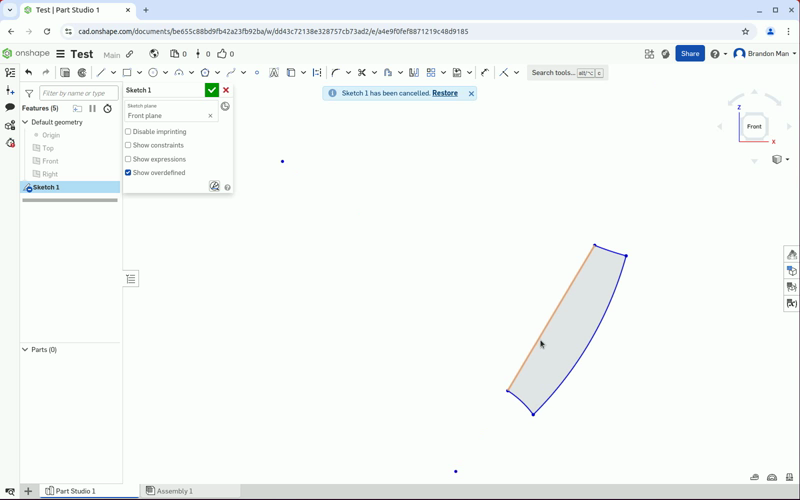
scroll(6)
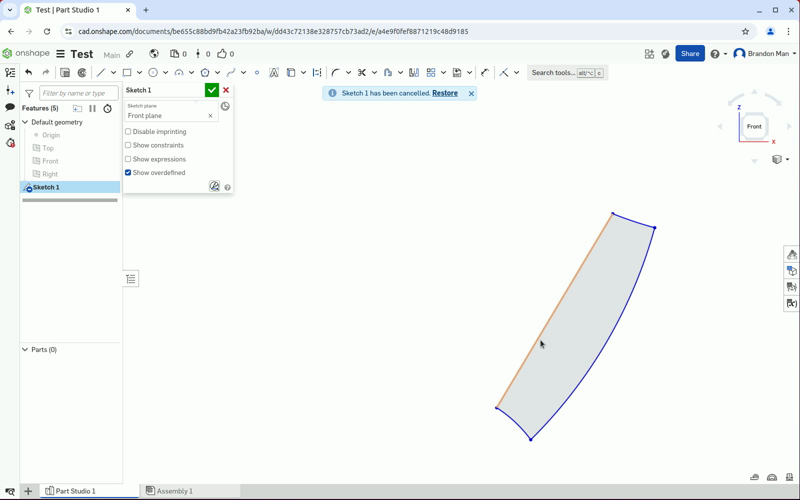
scroll(6)
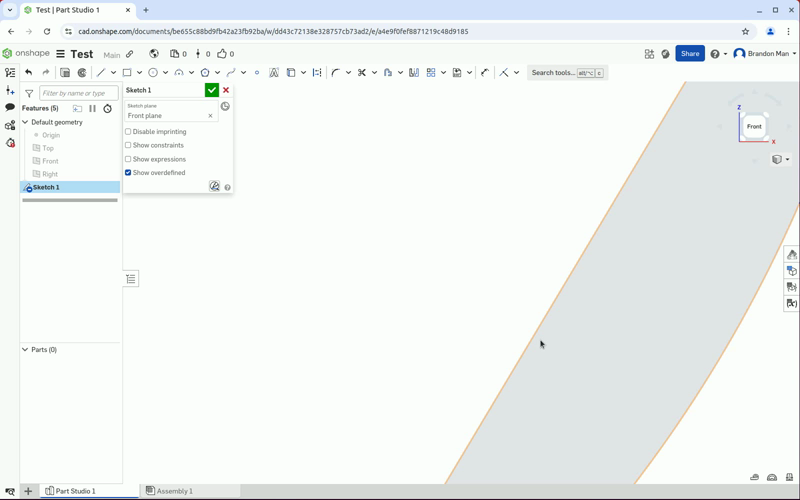
click(540, 339)
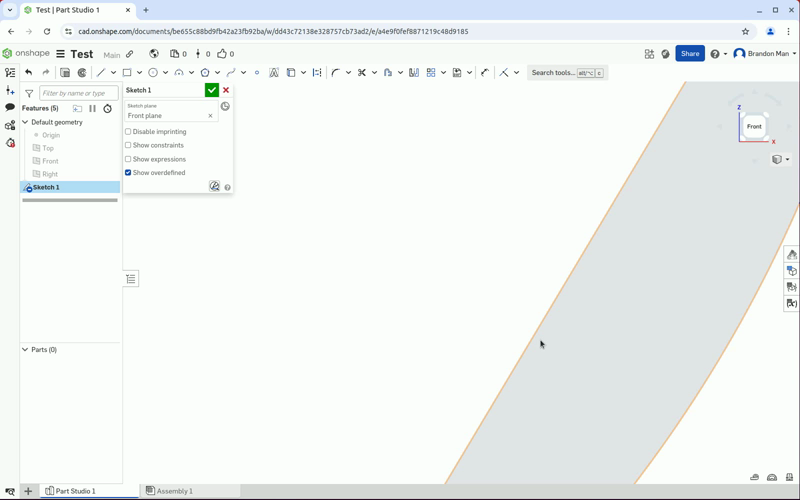
scroll(-6)
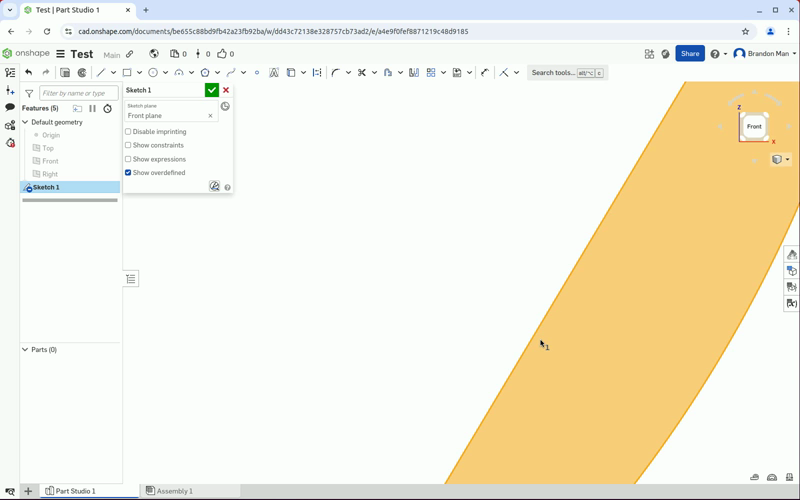
scroll(-6)
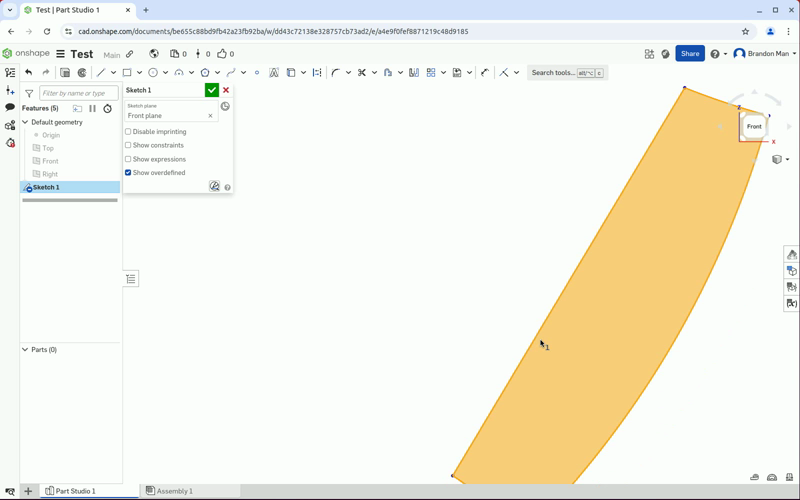
scroll(-6)
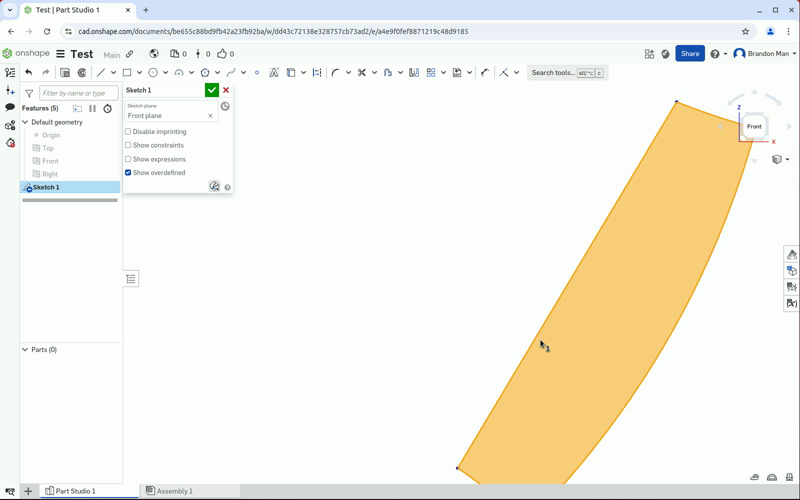
scroll(-6)
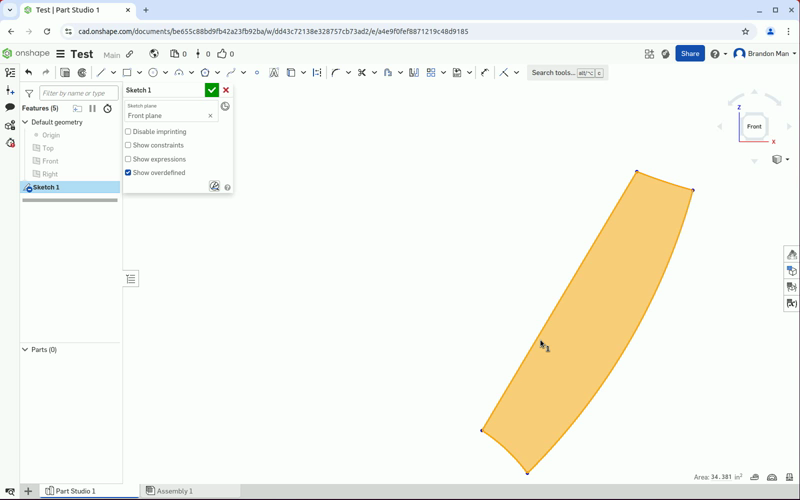
scroll(-6)
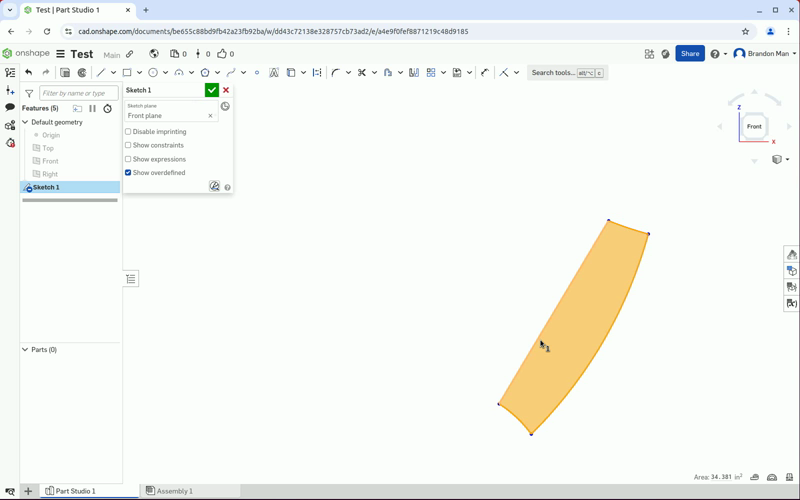
scroll(-6)
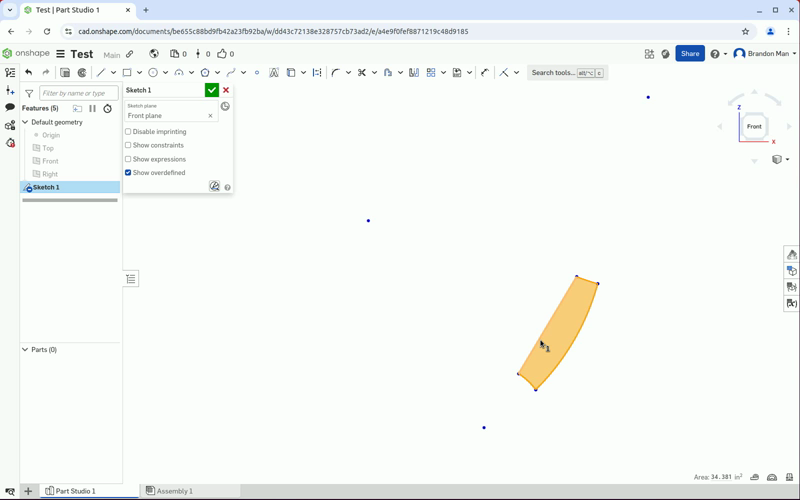
scroll(-6)
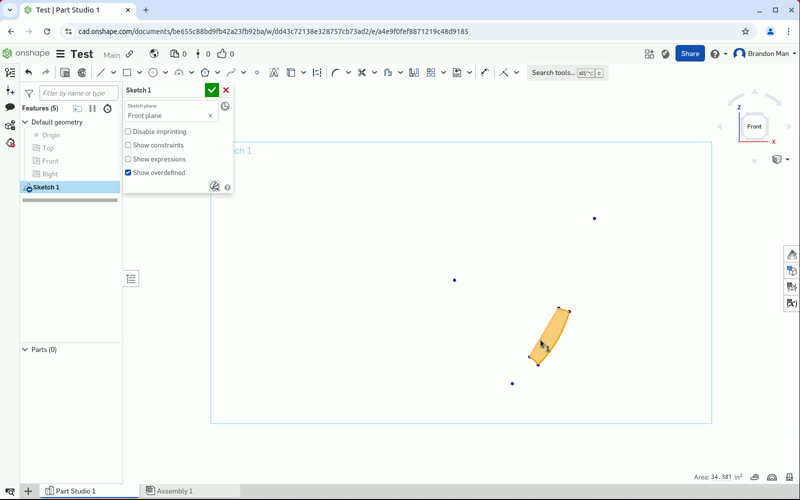
mouse_move(73, 352)
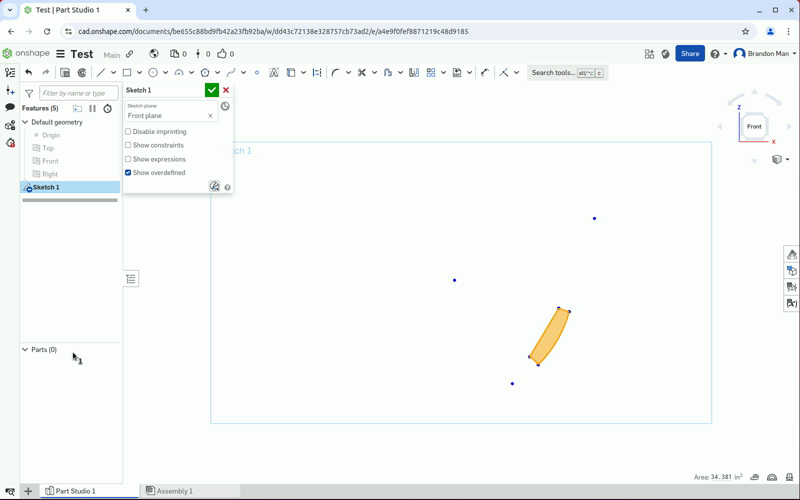
key(shift+y)
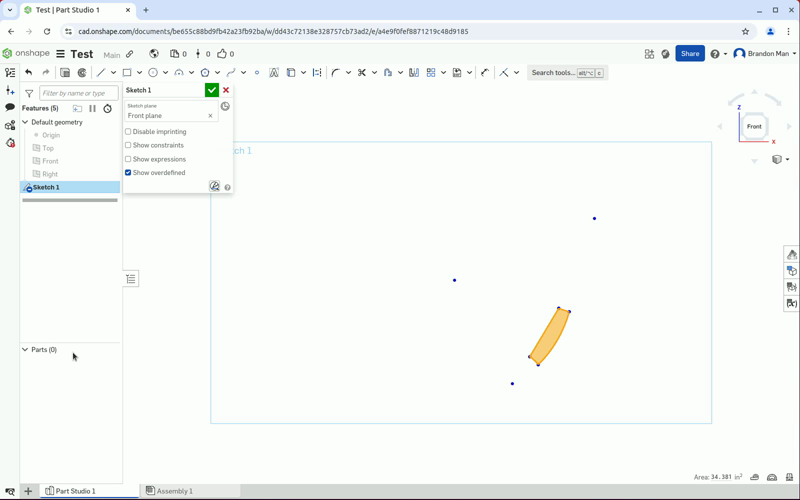
key(shift+e)
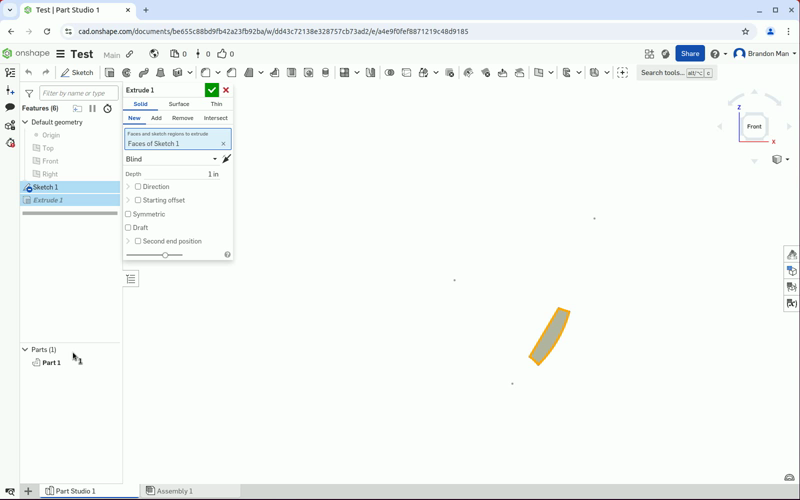
mouse_move(143, 106)
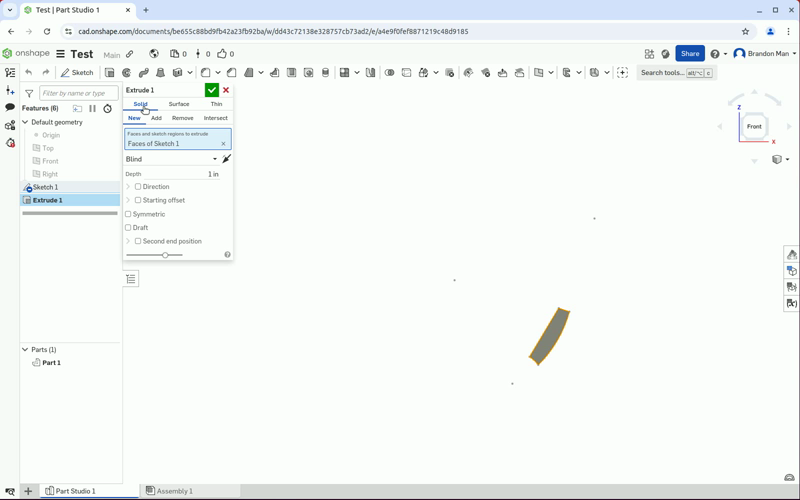
click(143, 106)
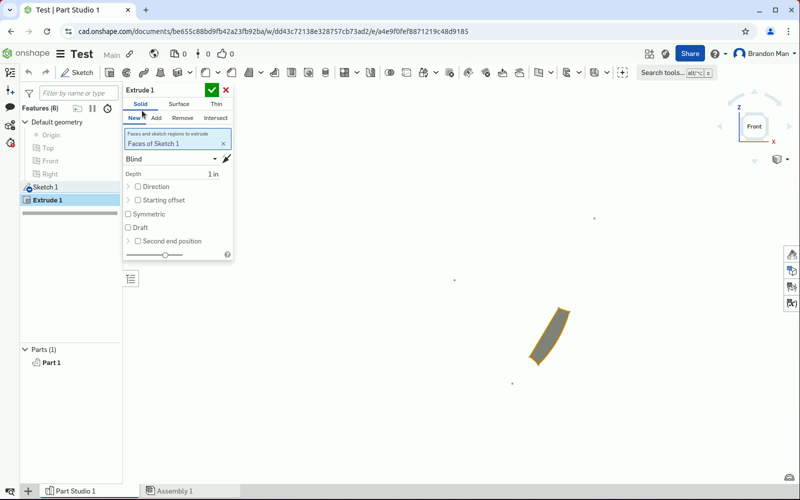
mouse_move(137, 120)
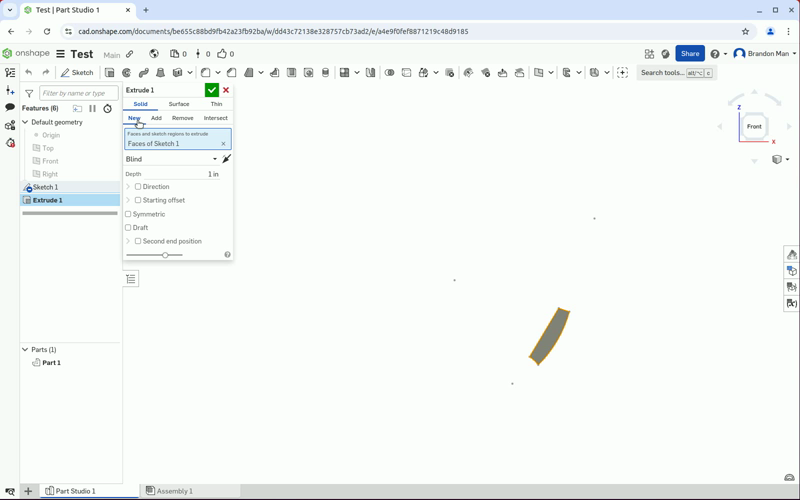
click(137, 120)
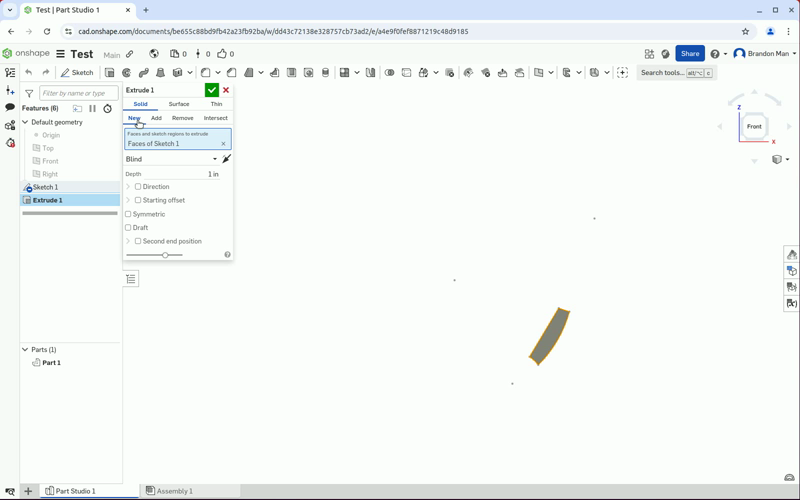
key(tab, 4)
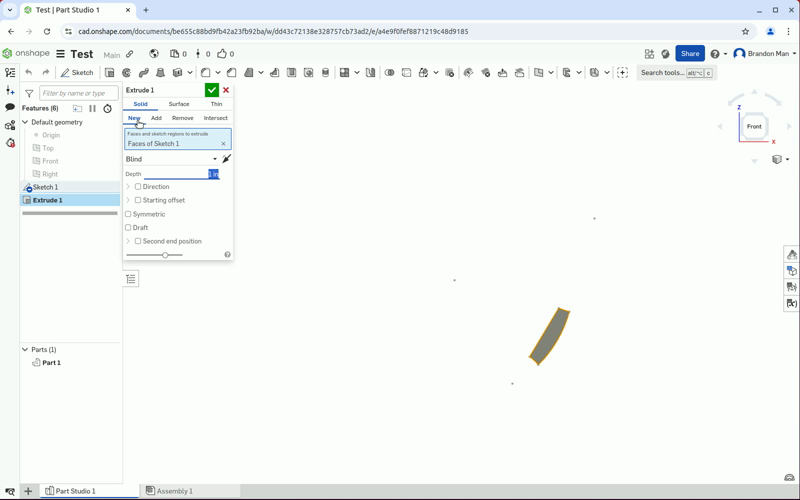
text(28.886)
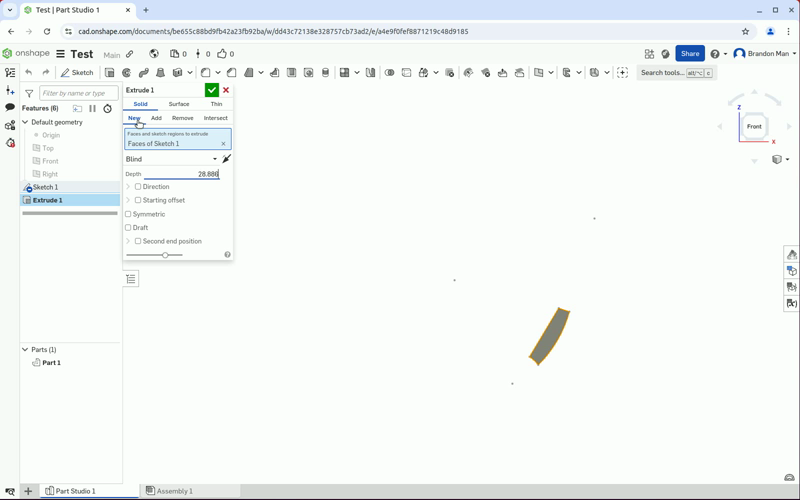
key(tab, 3)
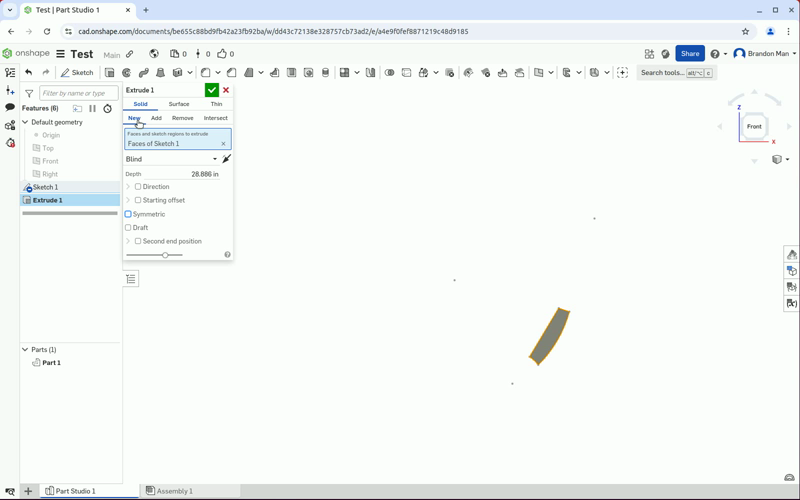
key(space)
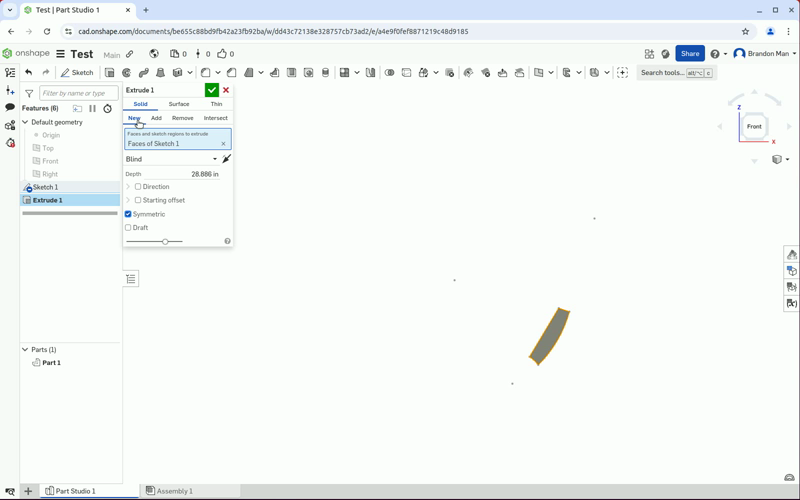
key(enter)
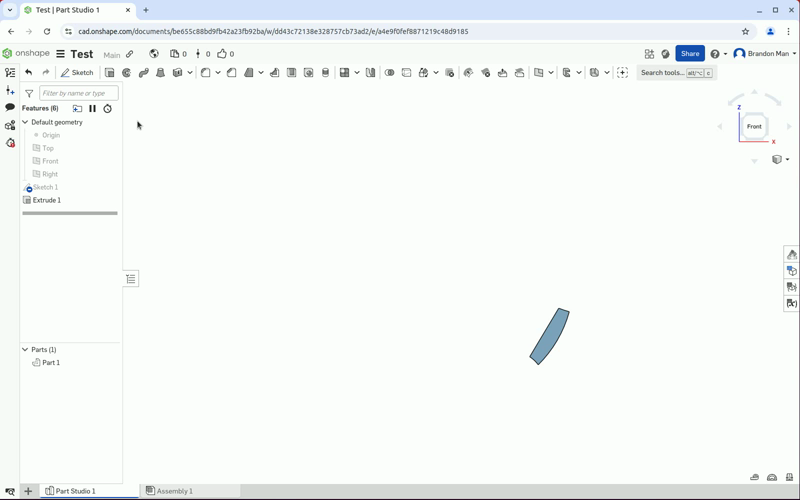
key(shift+h)
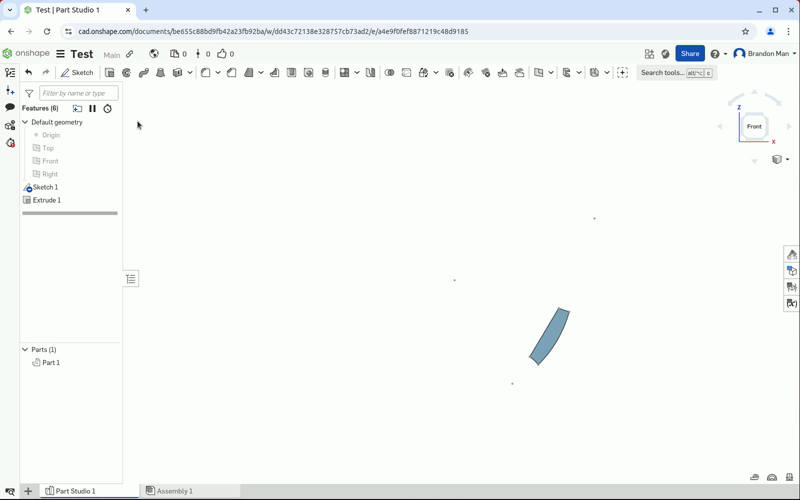
key(shift+h)
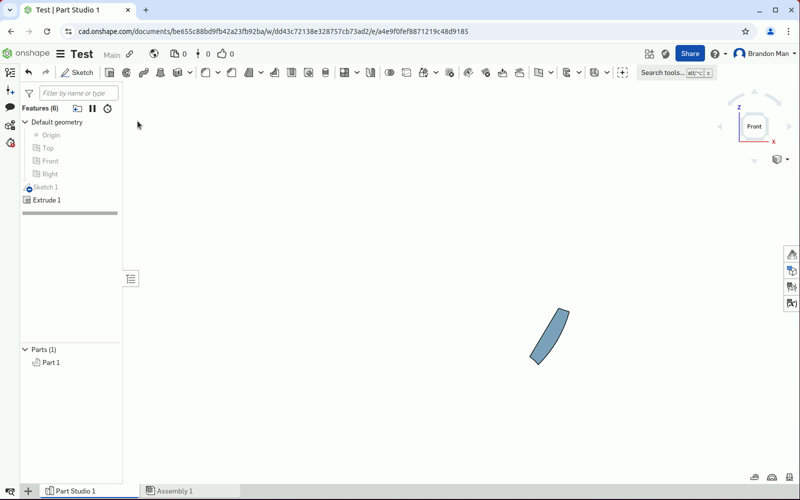
mouse_move(73, 189)
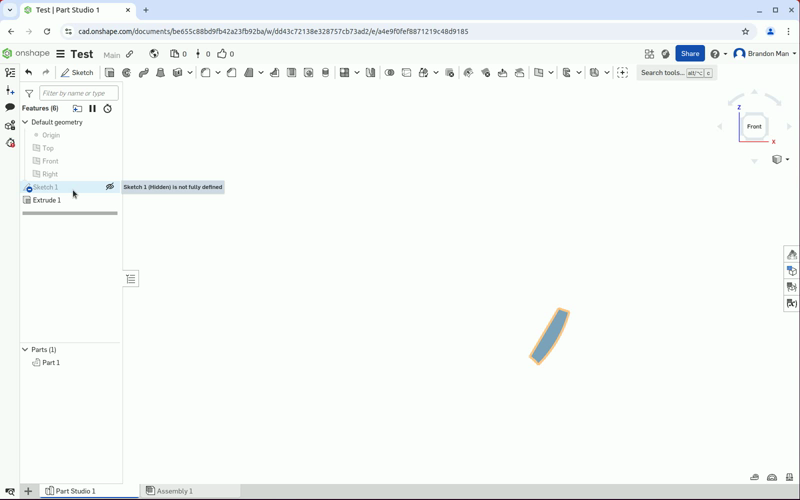
click(73, 189)
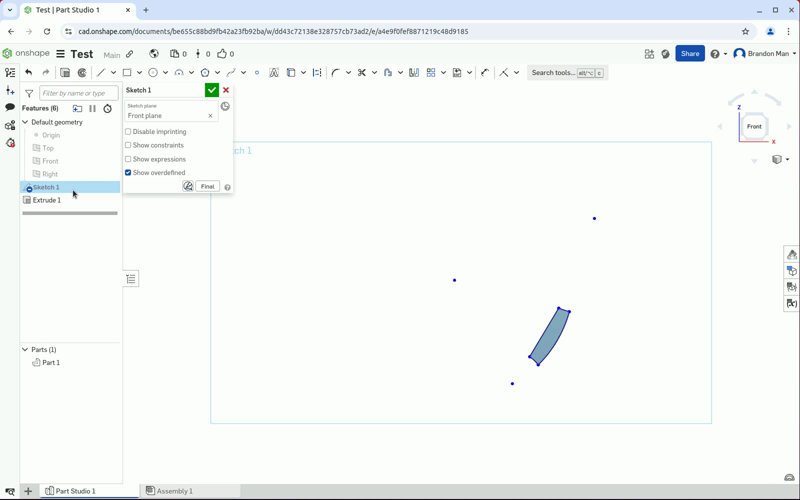
mouse_move(229, 92)
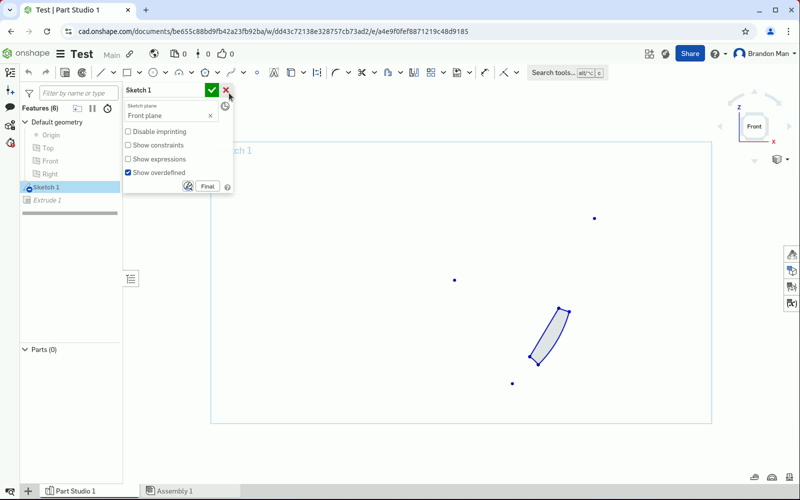
click(229, 92)
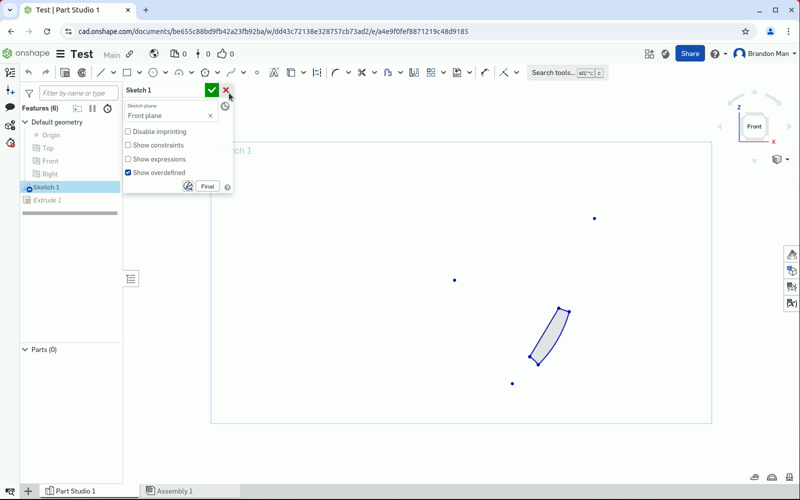
key(shift+s)
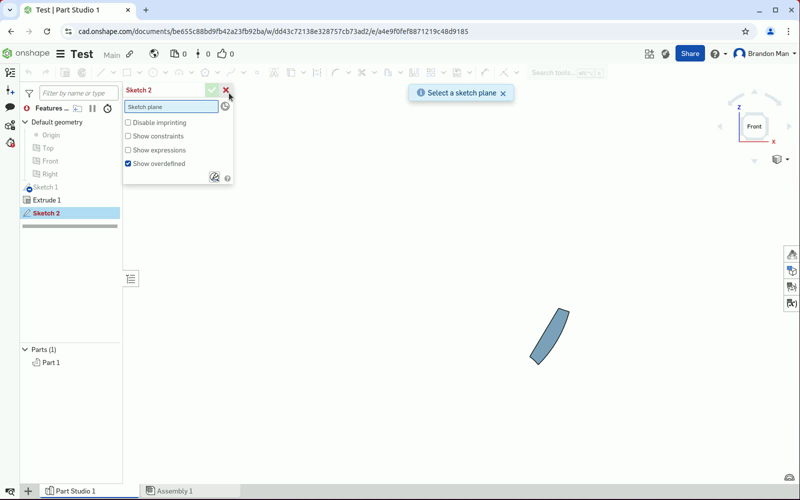
mouse_move(73, 163)
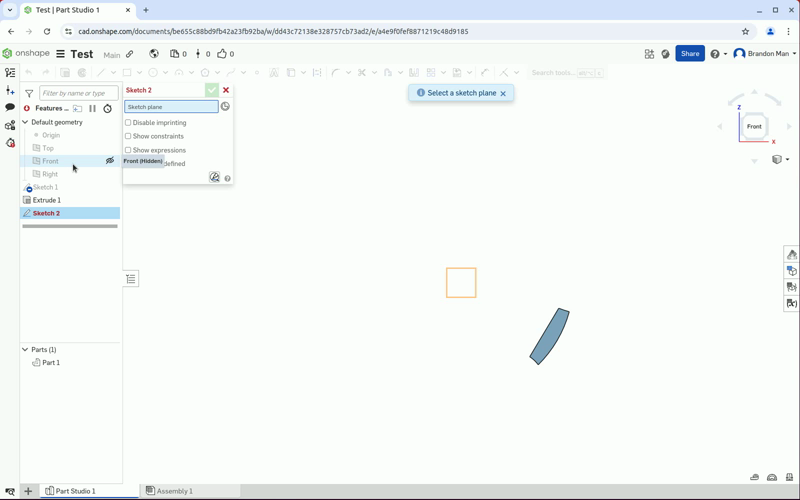
click(73, 163)
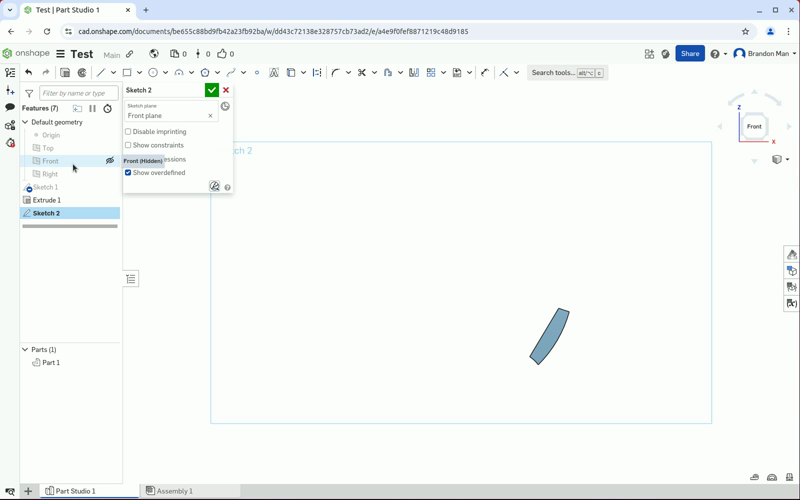
mouse_move(73, 352)
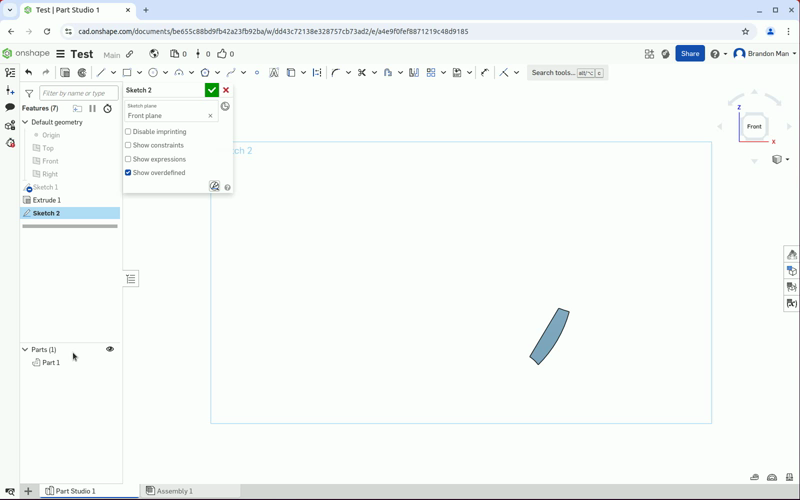
key(y)
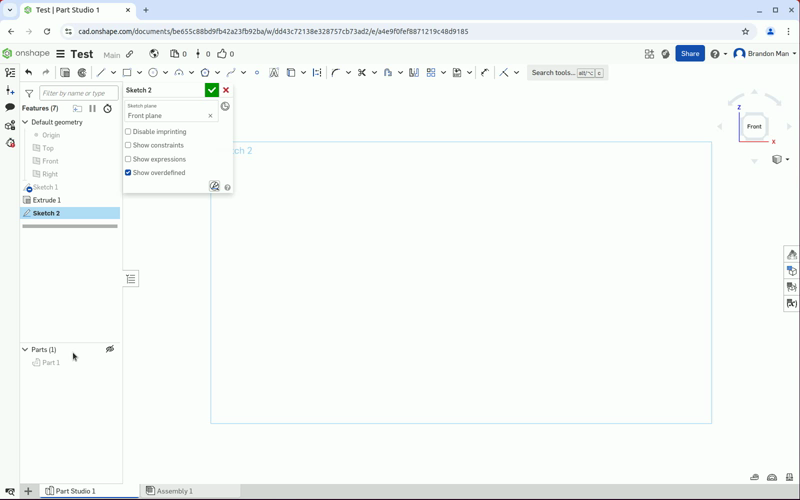
key(a)
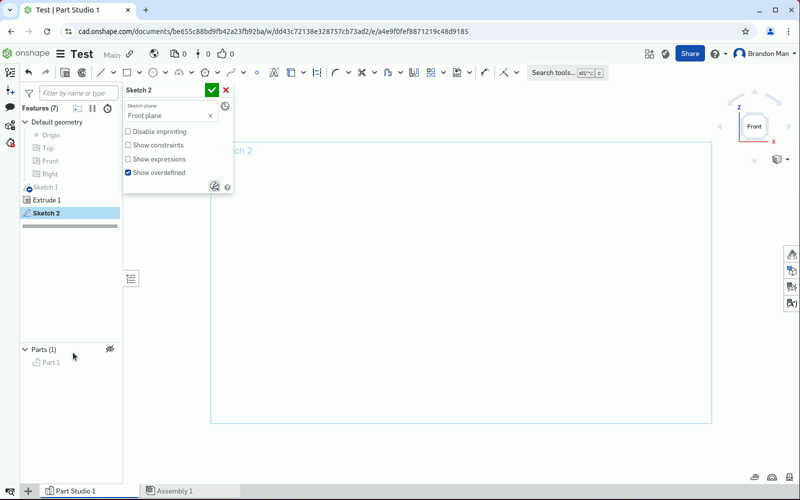
key_down(shift)
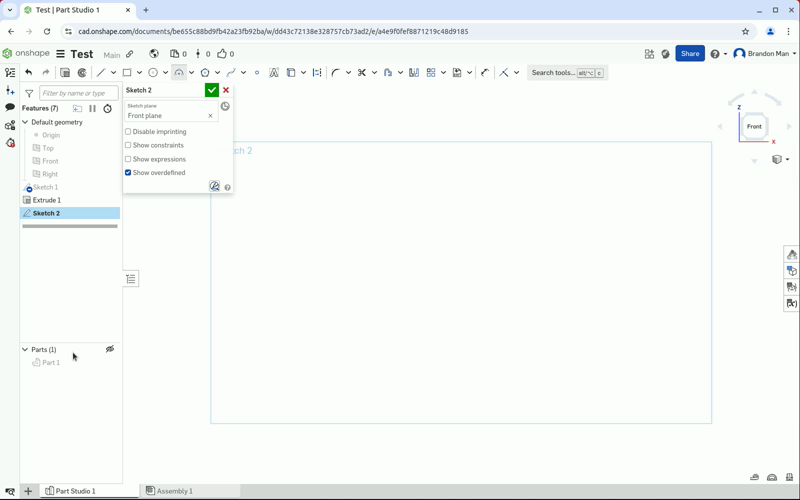
mouse_move(429, 390)
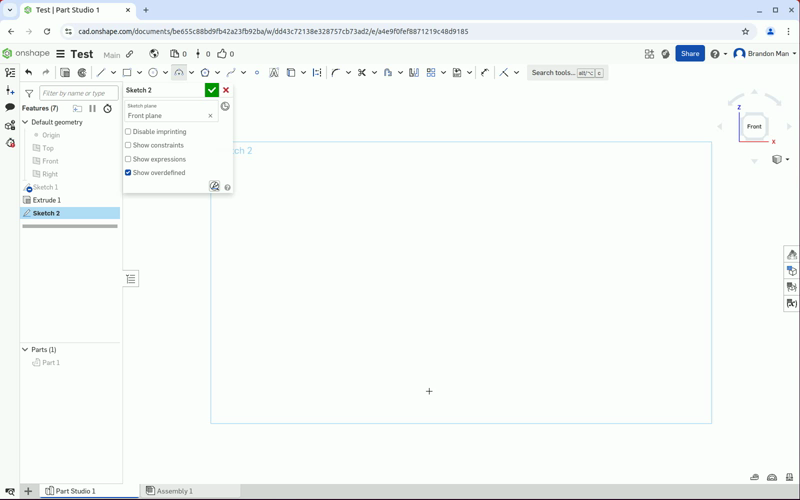
click(429, 390)
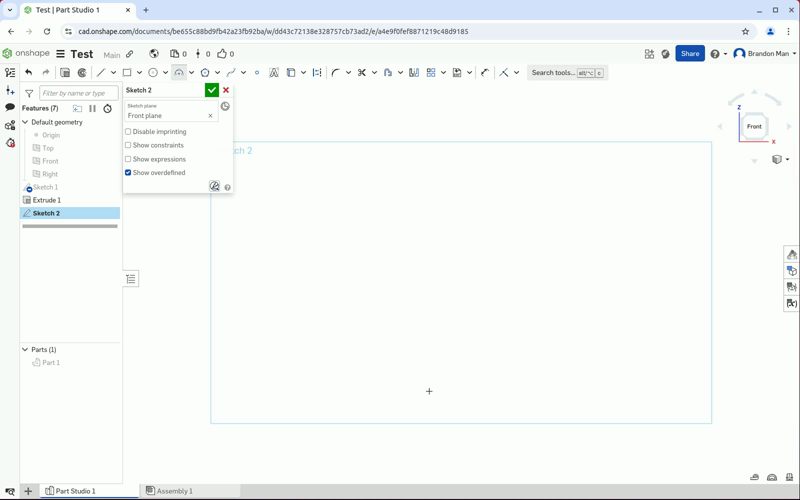
key_up(shift)
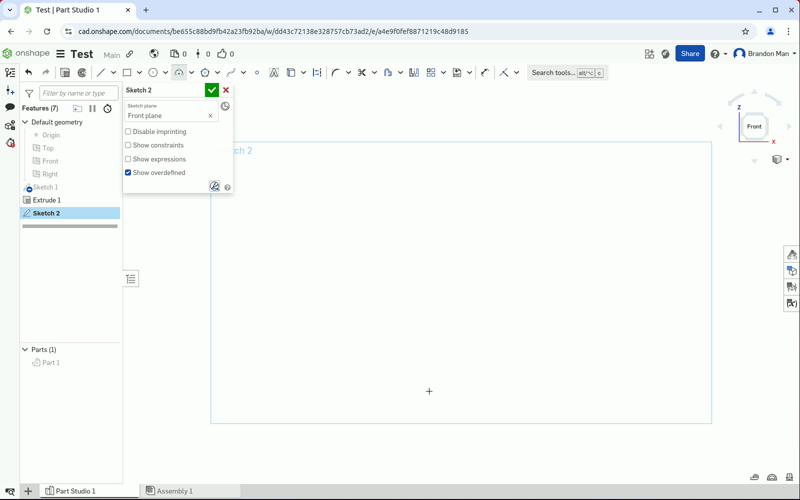
key_down(shift)
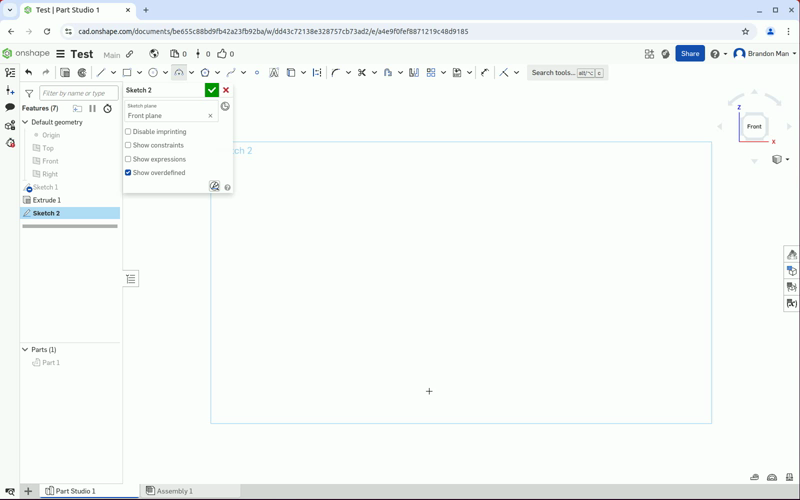
mouse_move(490, 391)
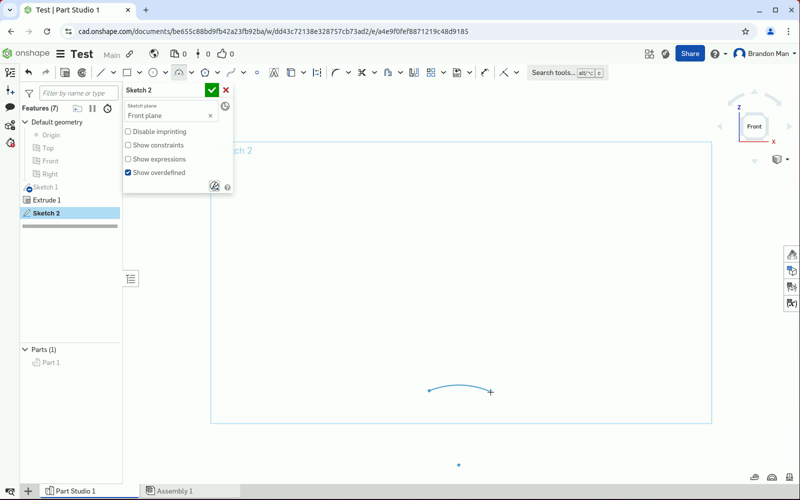
click(490, 391)
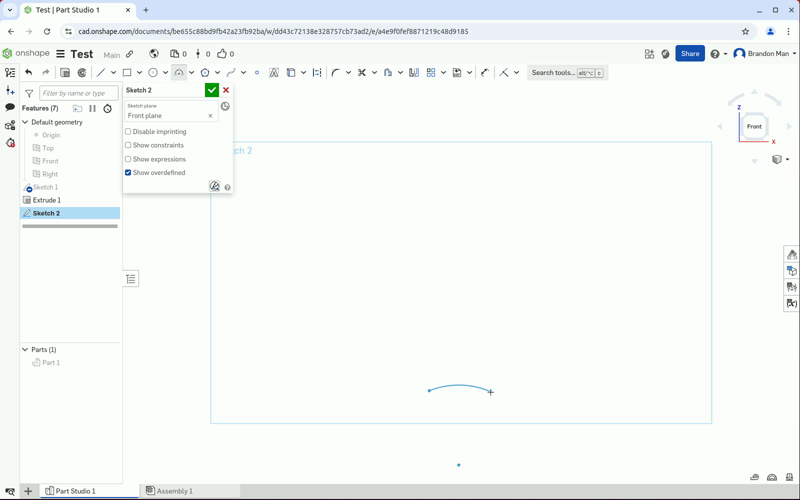
mouse_move(459, 395)
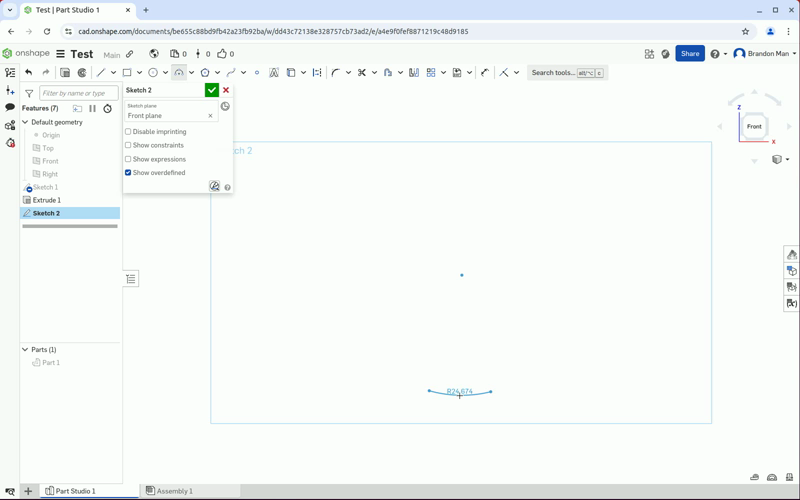
click(459, 395)
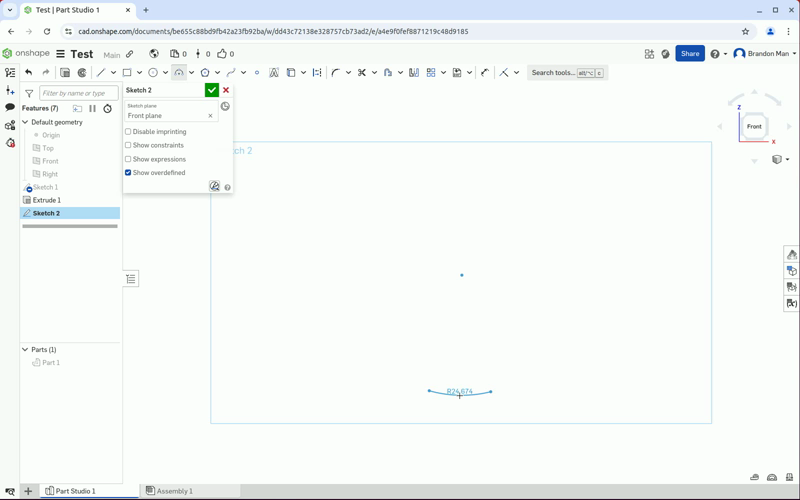
key_up(shift)
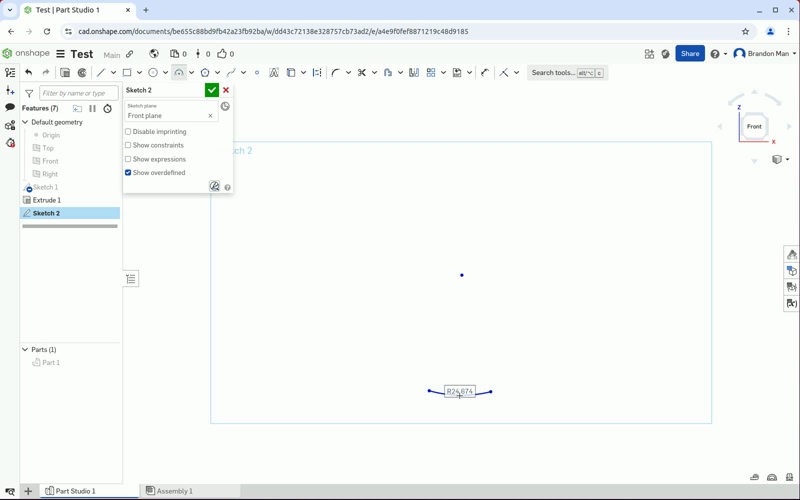
mouse_move(490, 391)
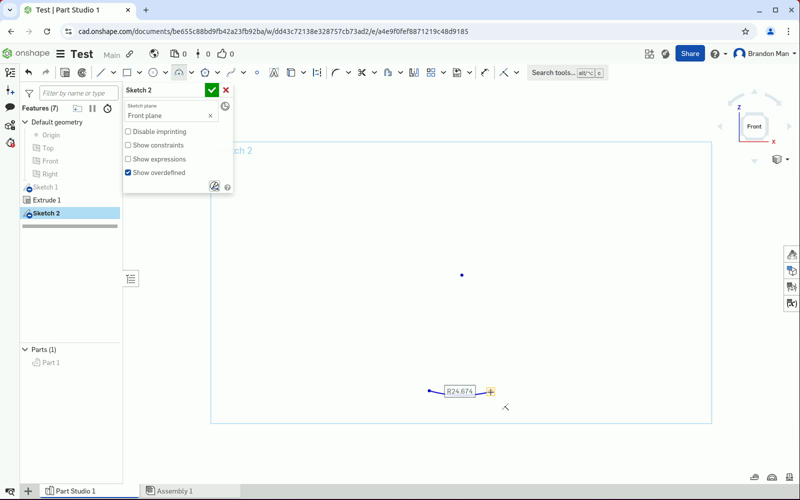
click(490, 391)
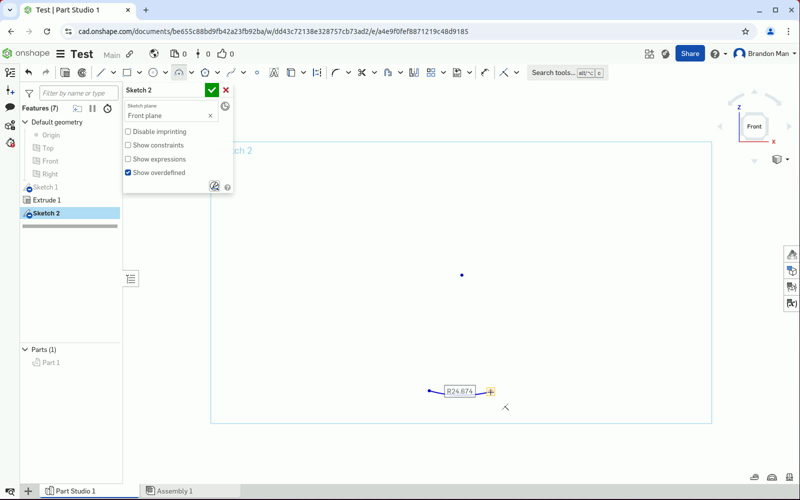
key_down(shift)
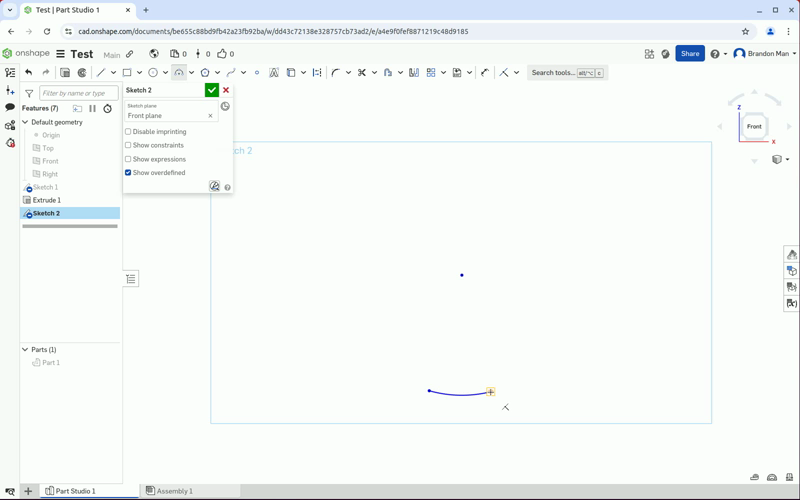
mouse_move(488, 380)
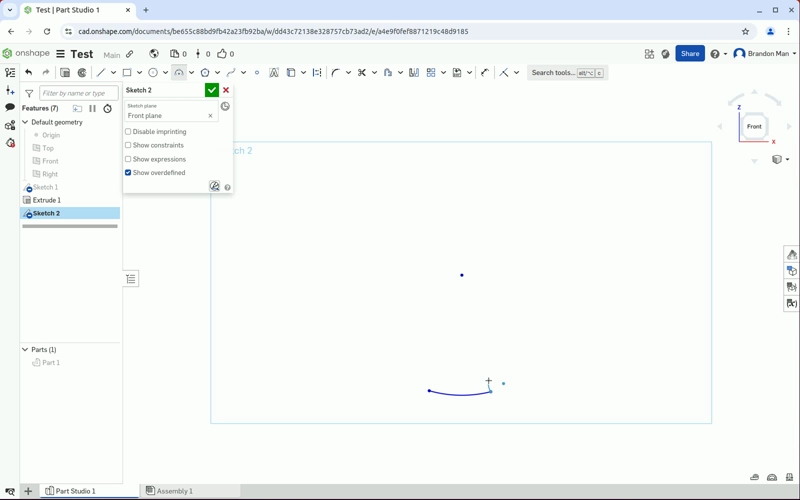
click(488, 380)
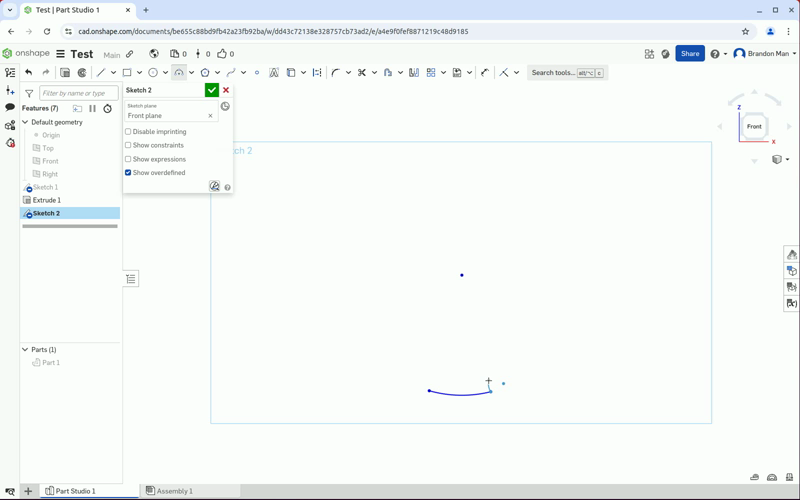
mouse_move(488, 386)
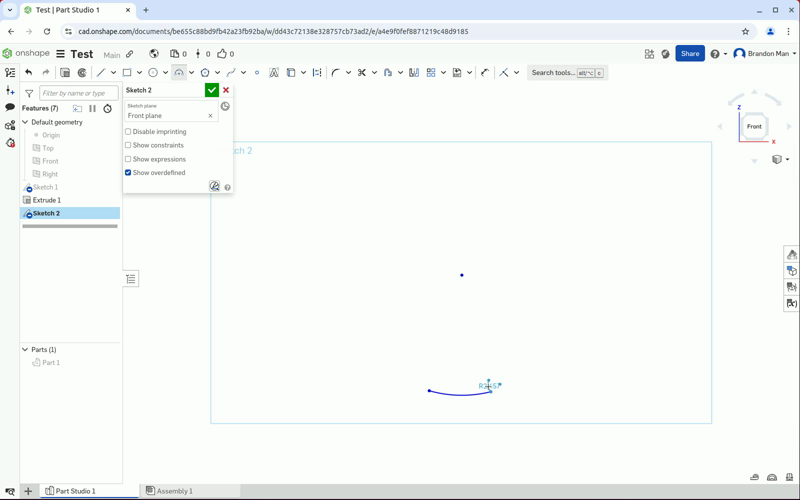
click(488, 386)
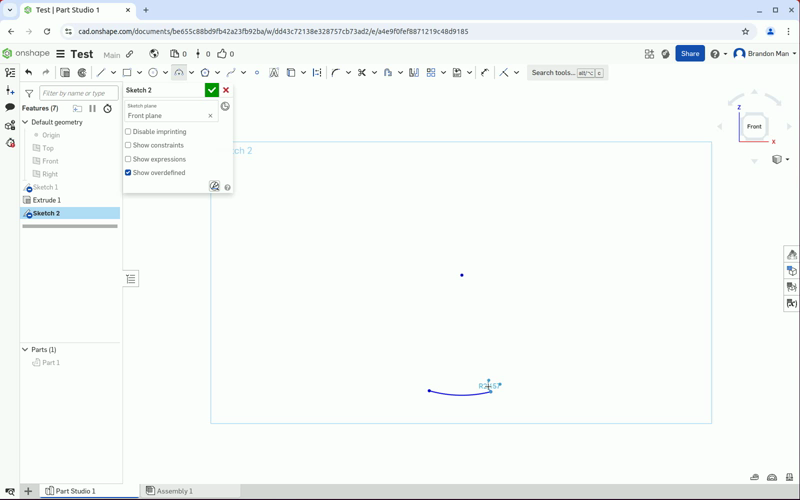
key_up(shift)
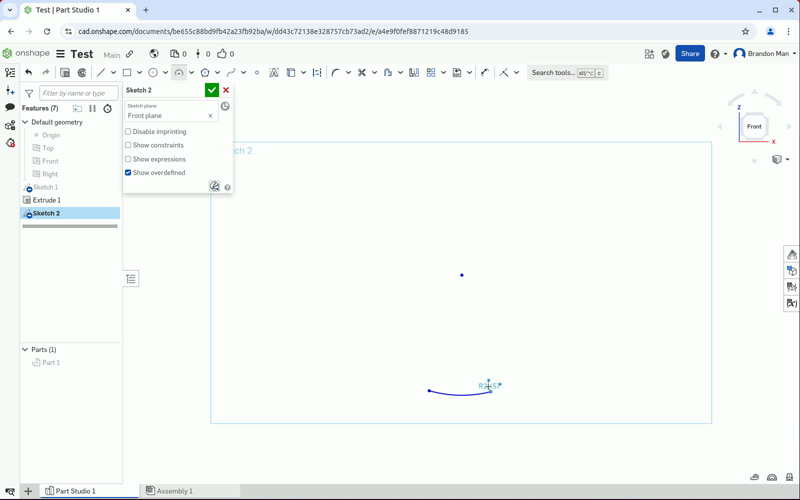
key(esc)
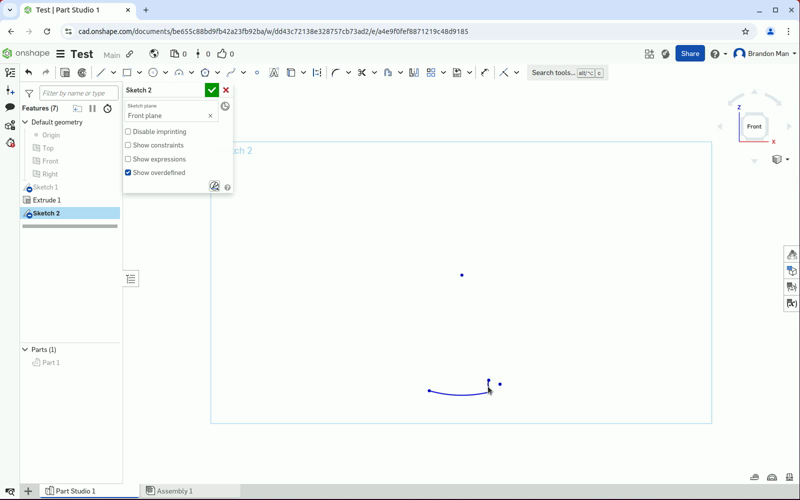
key(l)
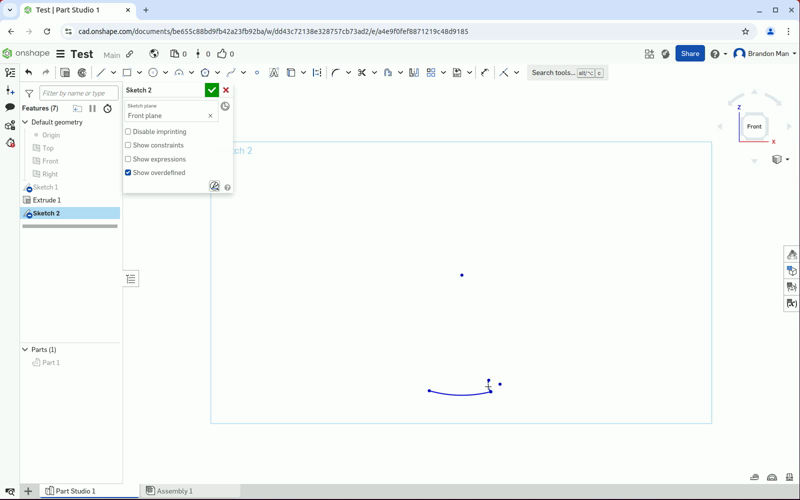
mouse_move(488, 380)
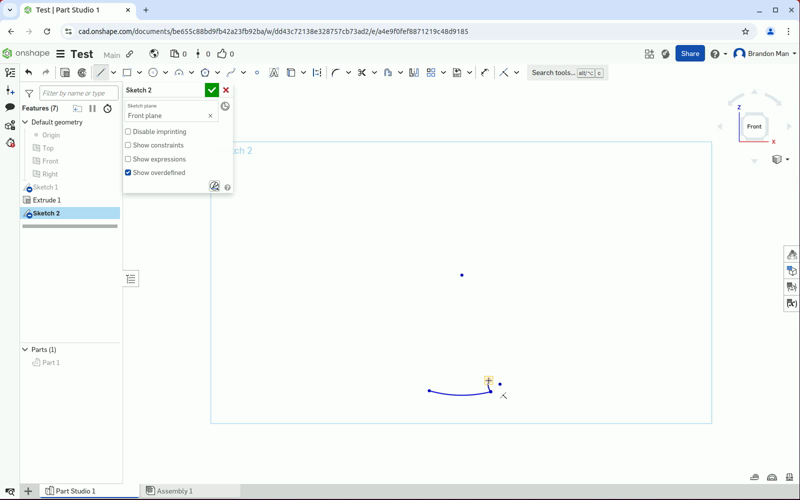
click(488, 380)
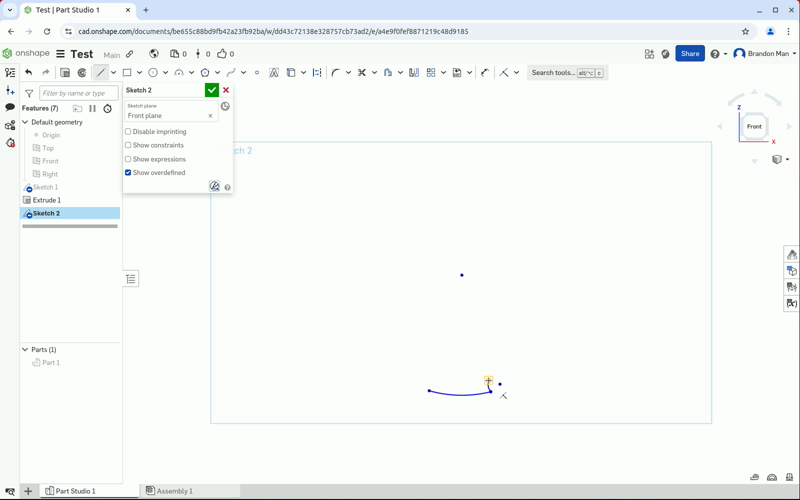
key_down(shift)
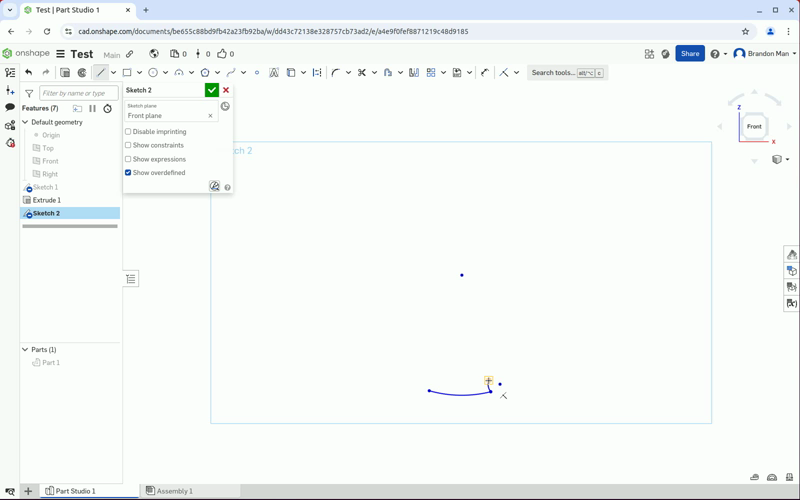
mouse_move(518, 380)
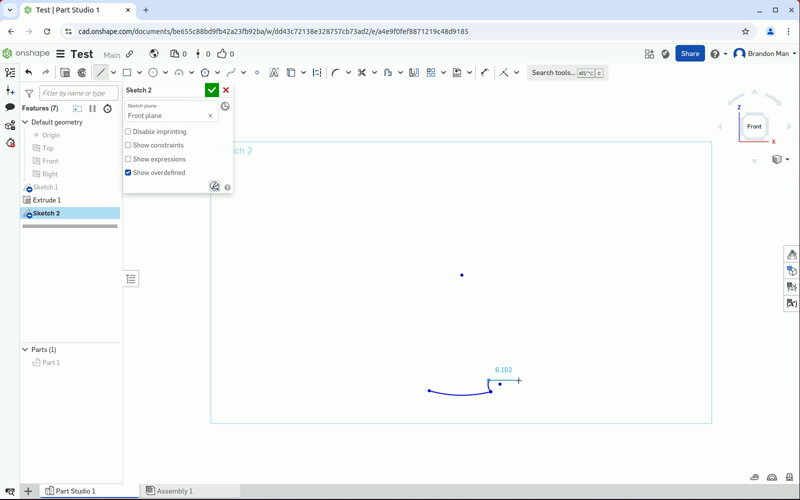
mouse_move(431, 379)
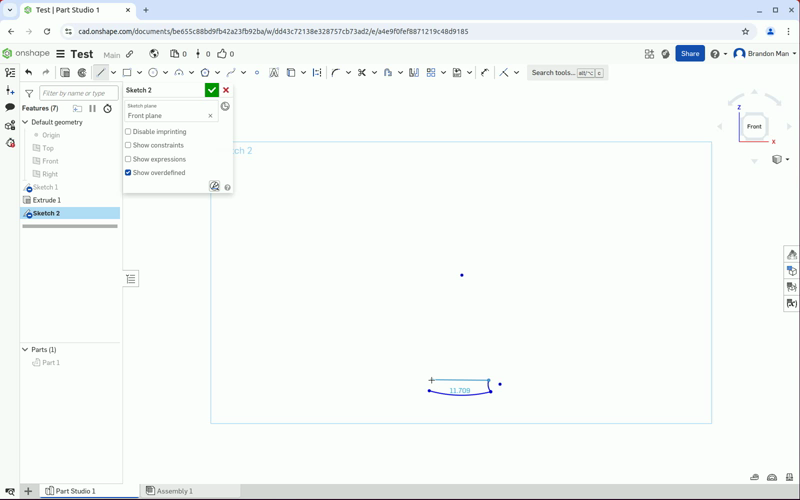
click(431, 379)
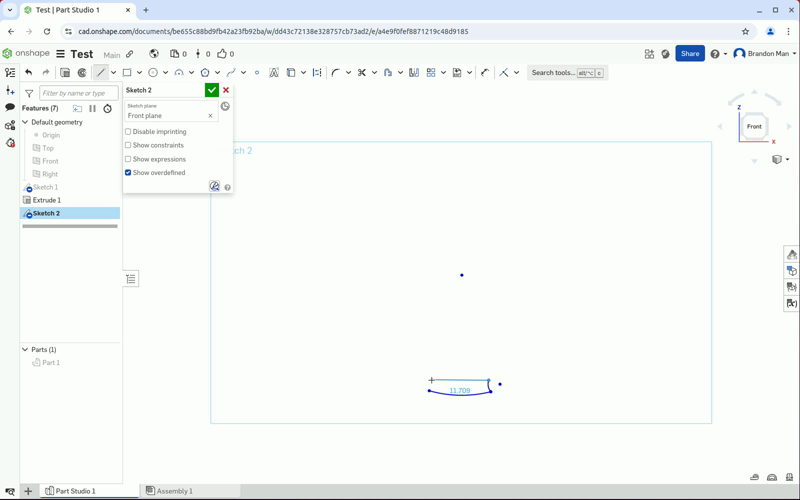
key_up(shift)
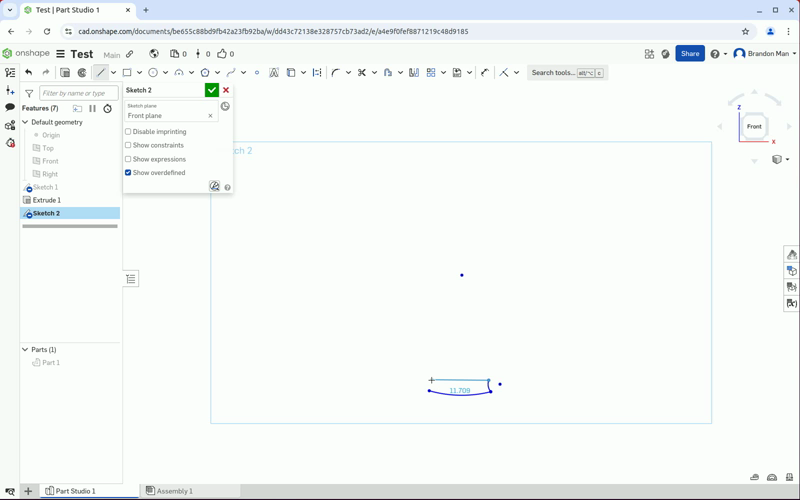
key(esc)
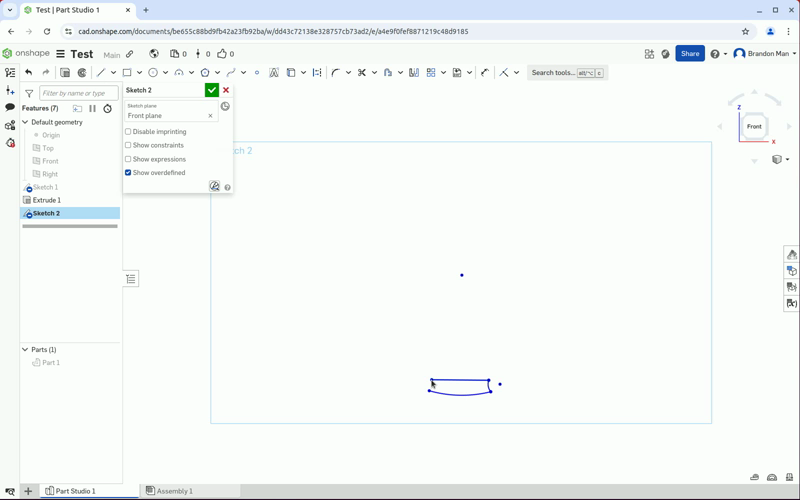
key(a)
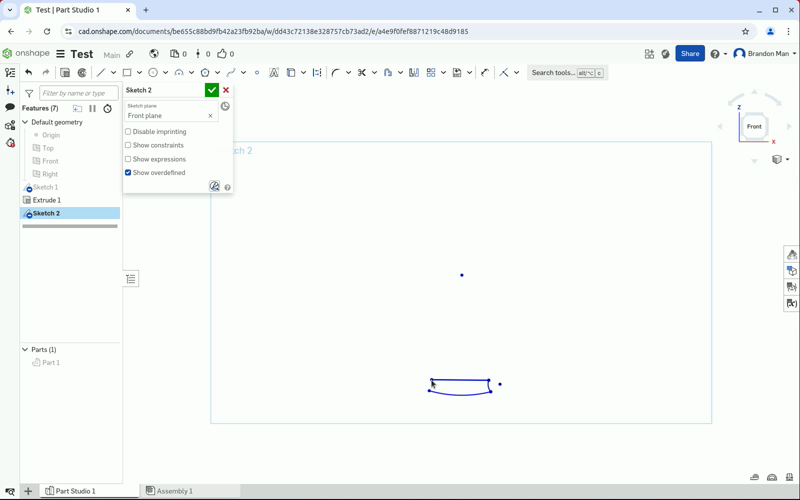
mouse_move(431, 379)
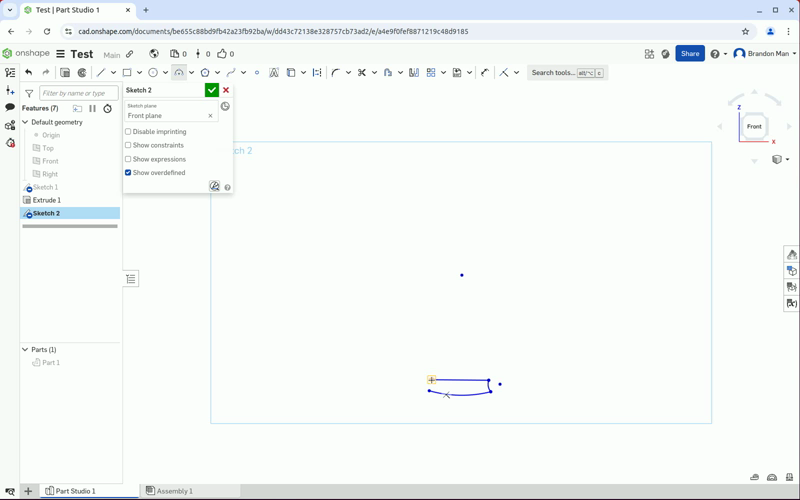
click(431, 379)
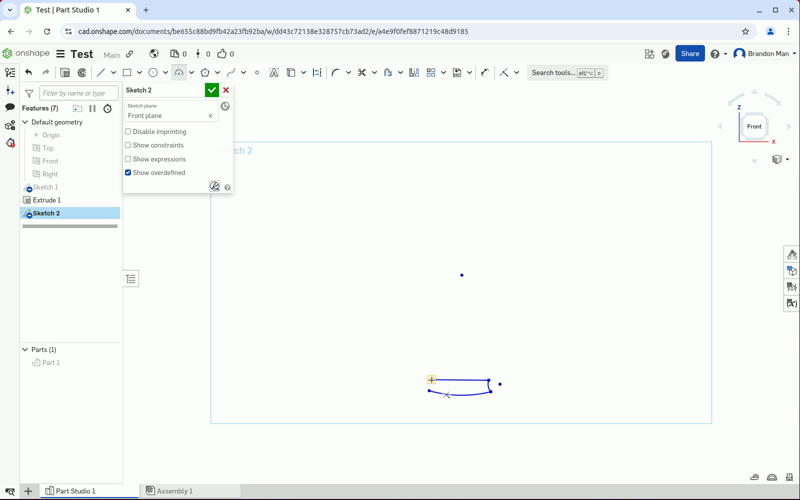
mouse_move(429, 390)
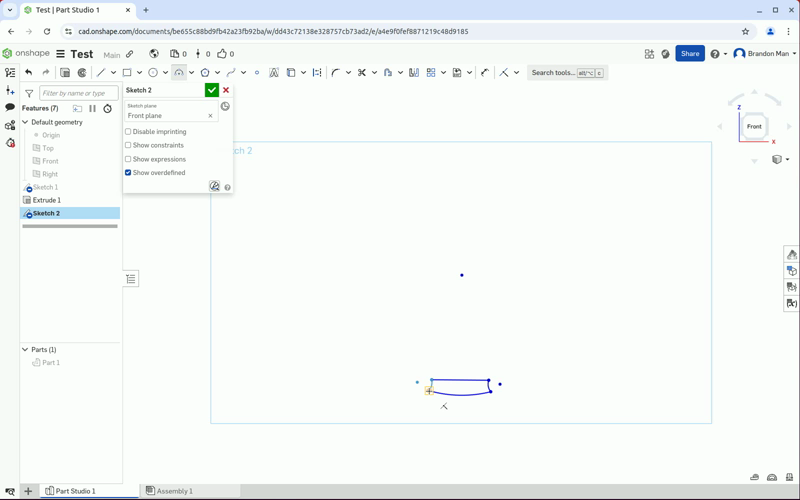
click(429, 390)
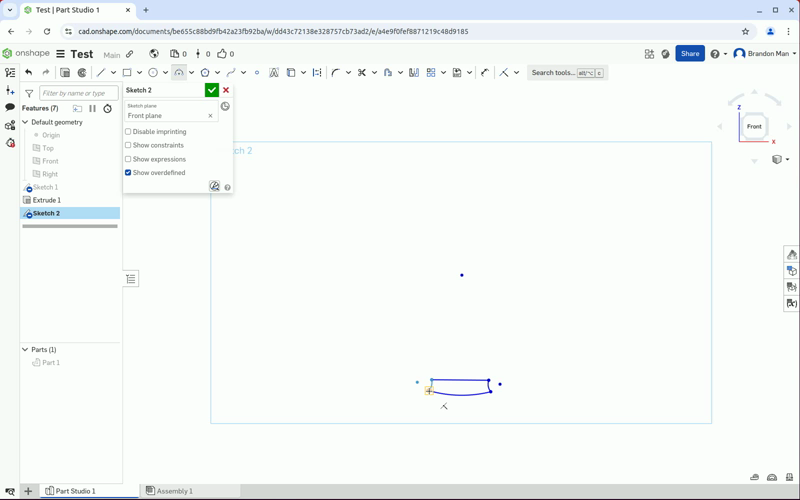
key_down(shift)
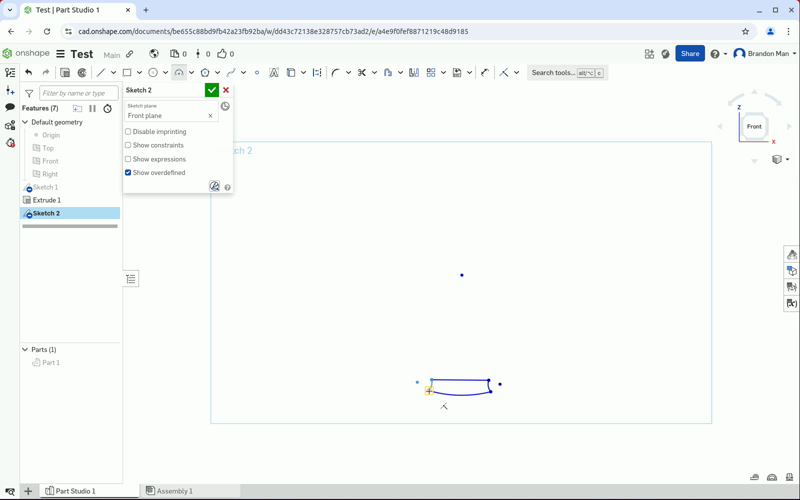
mouse_move(431, 385)
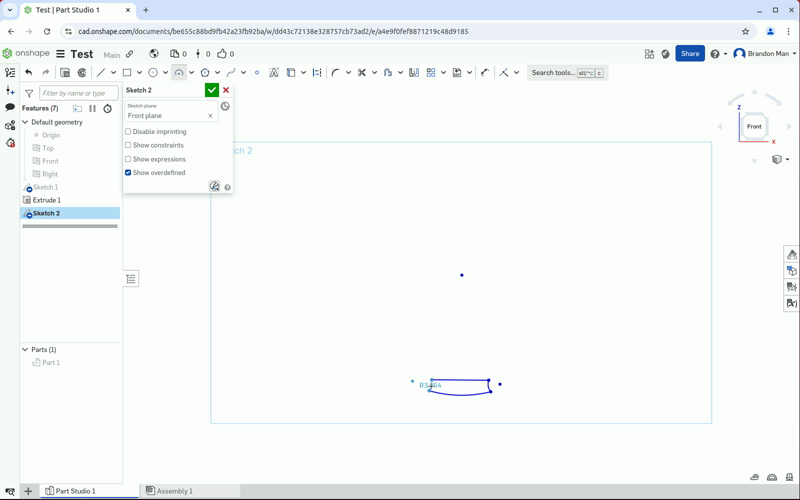
click(431, 385)
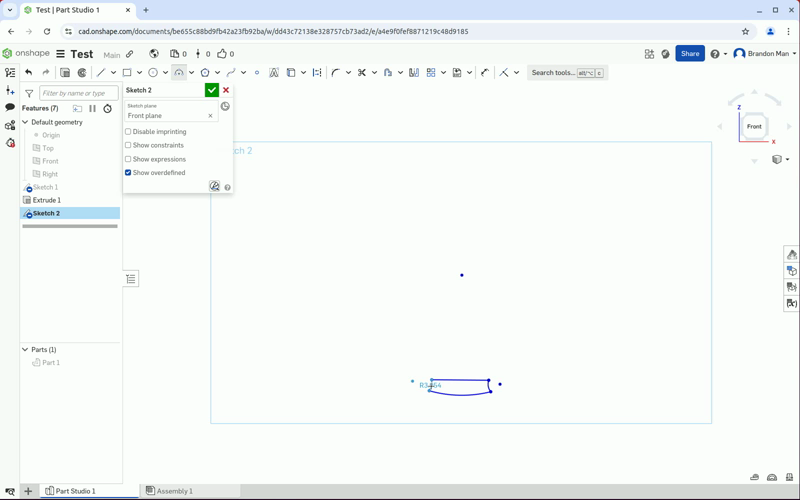
key_up(shift)
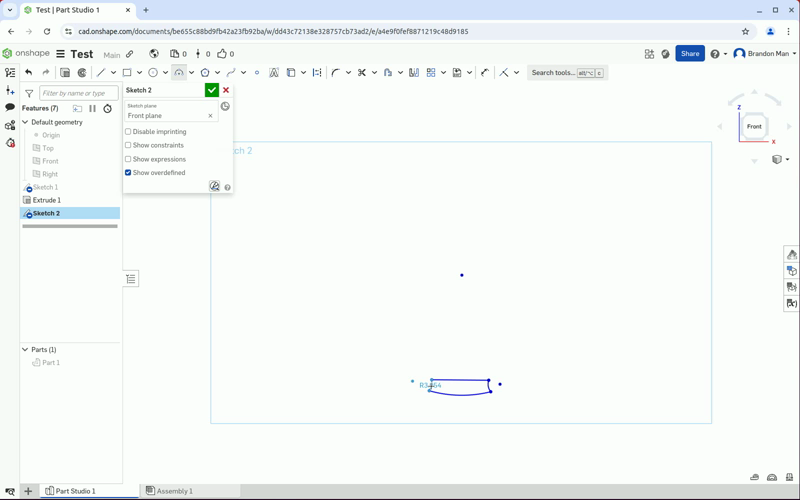
key(esc)
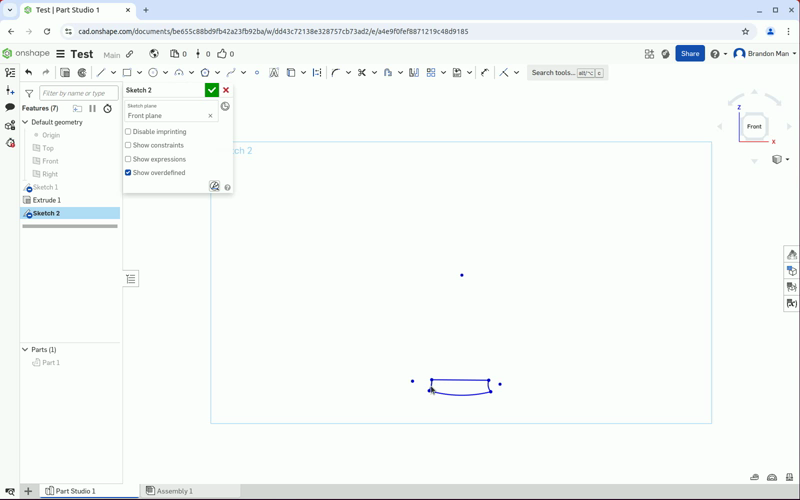
mouse_move(442, 390)
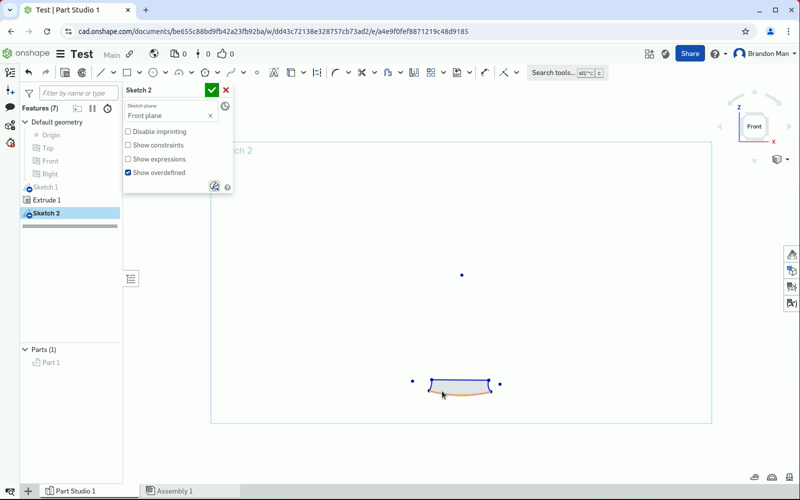
scroll(6)
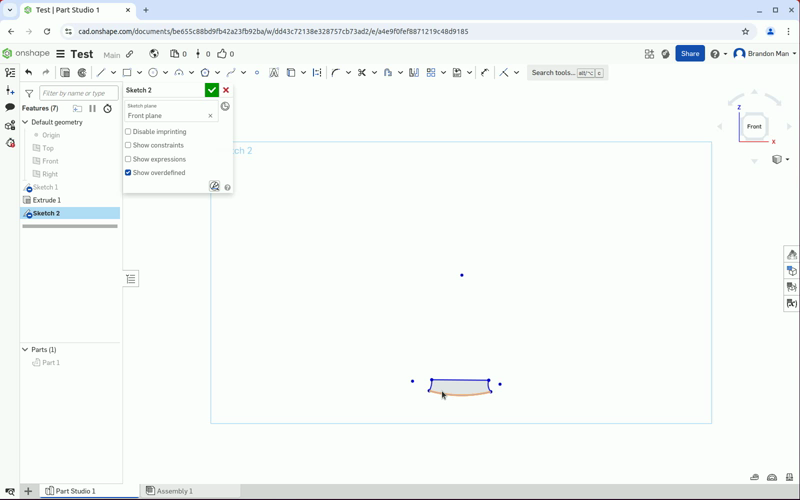
scroll(6)
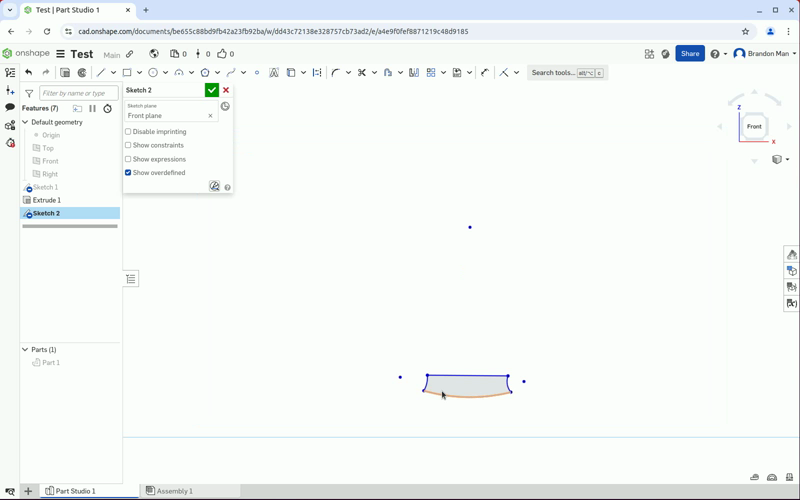
scroll(6)
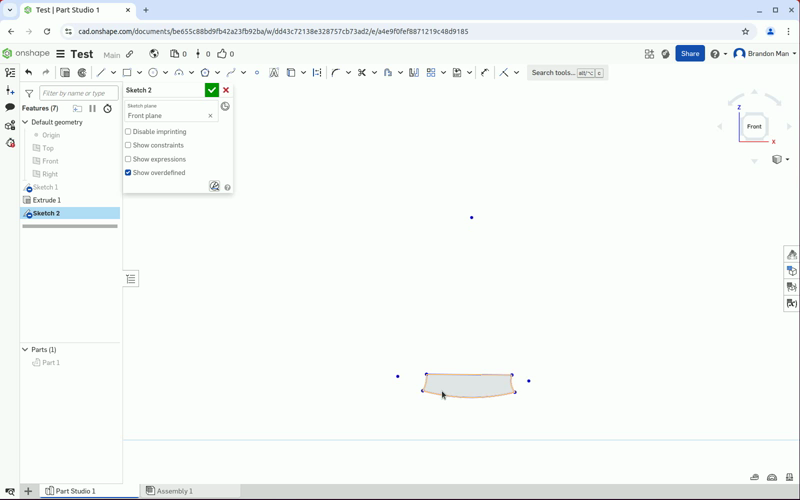
scroll(6)
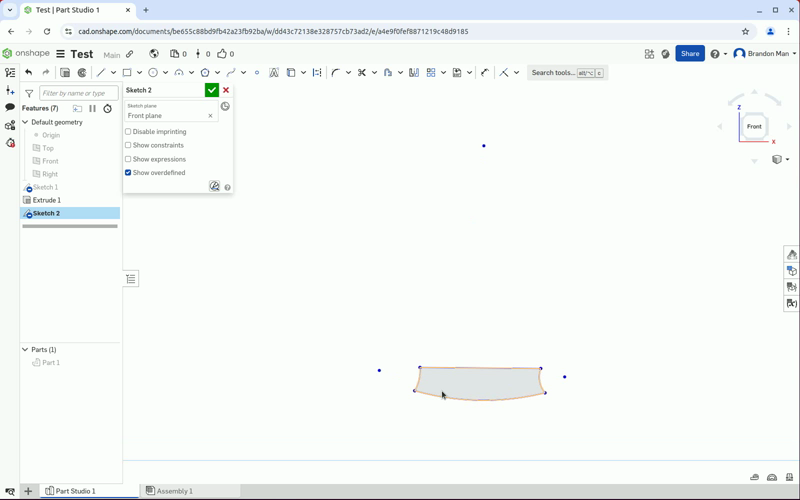
scroll(6)
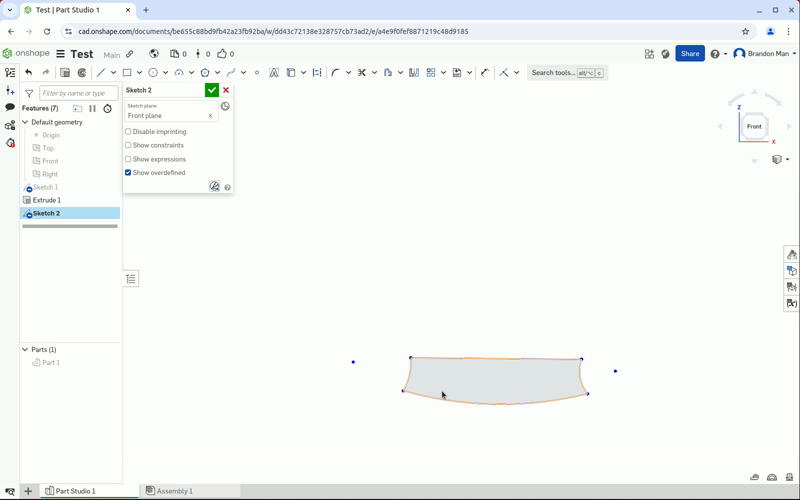
scroll(6)
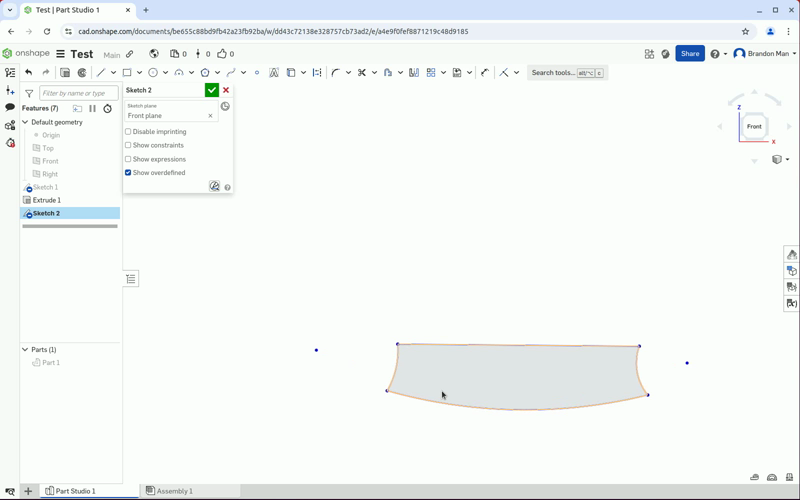
scroll(6)
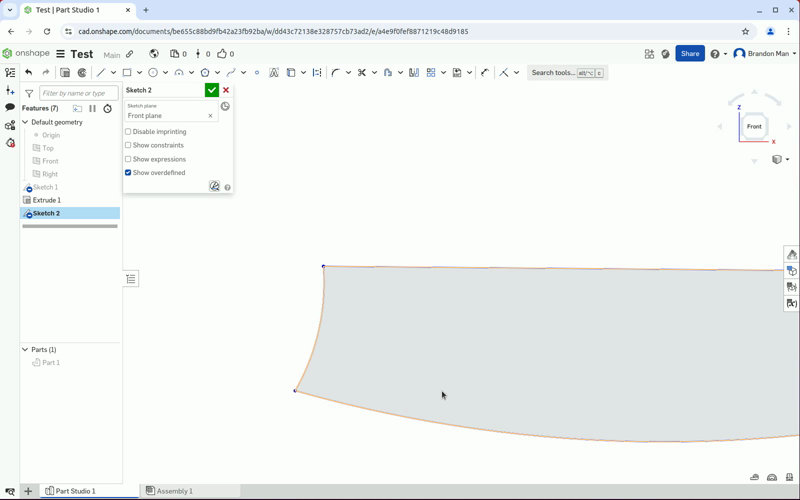
click(442, 390)
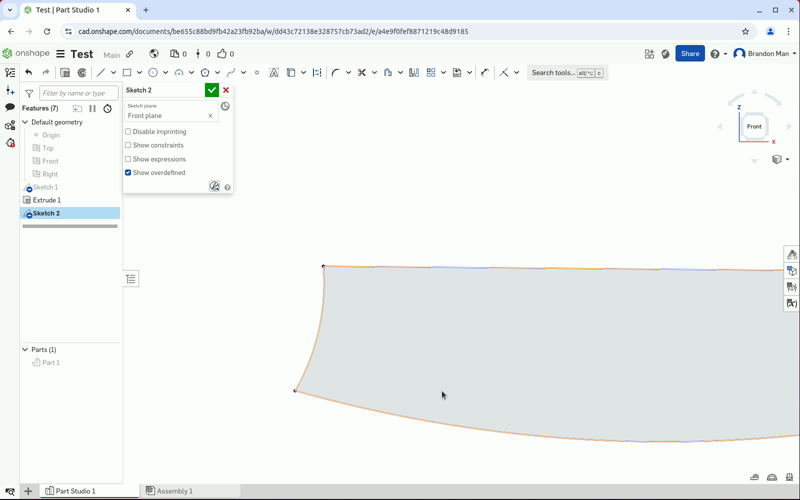
scroll(-6)
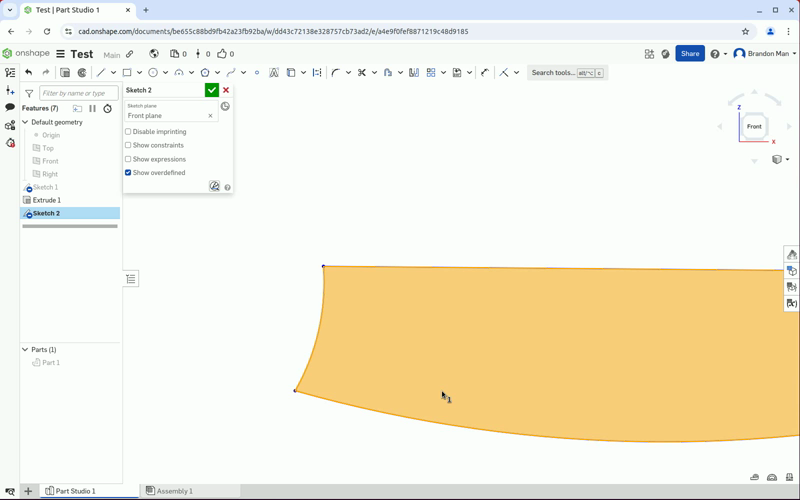
scroll(-6)
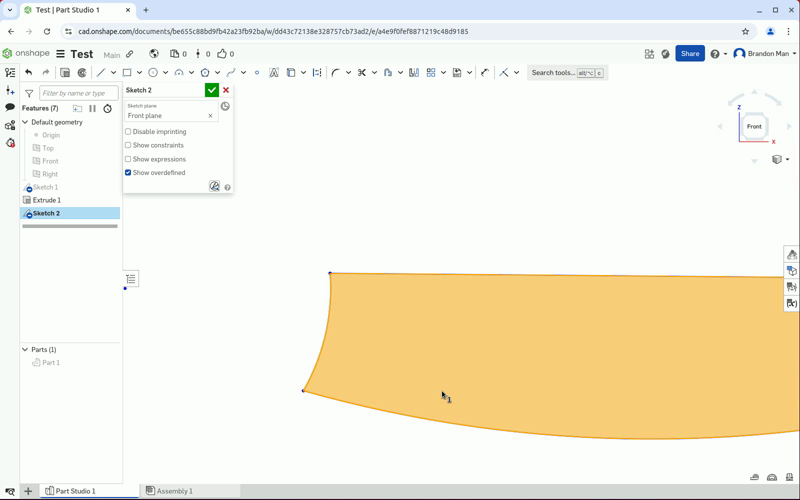
scroll(-6)
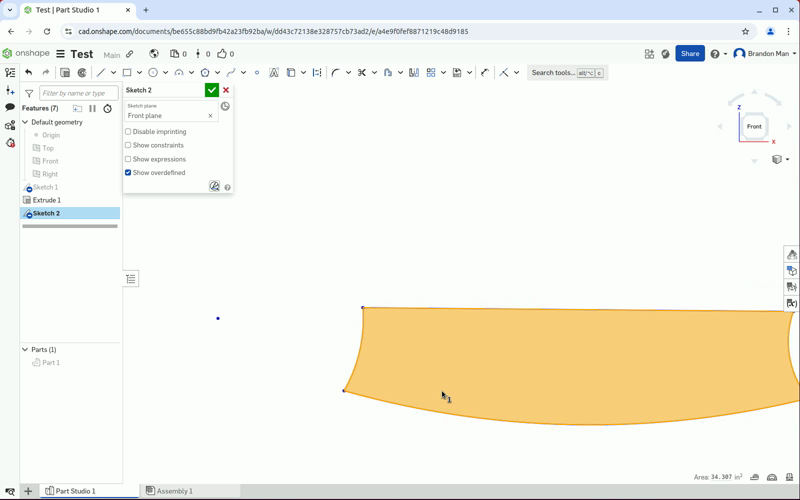
scroll(-6)
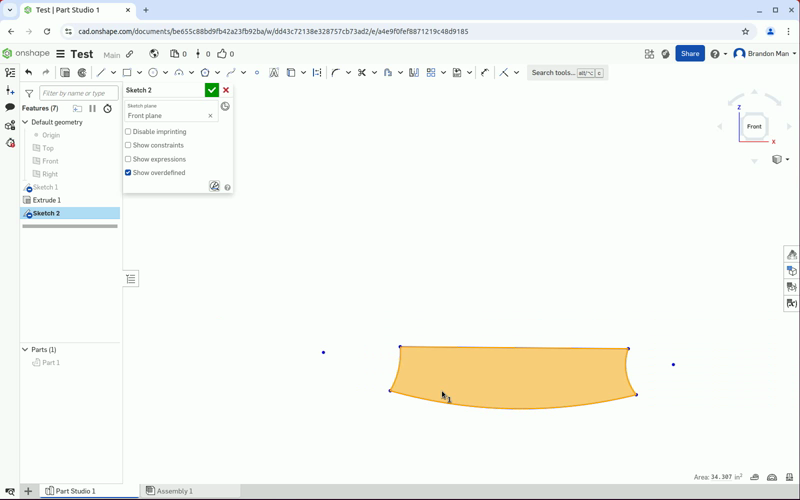
scroll(-6)
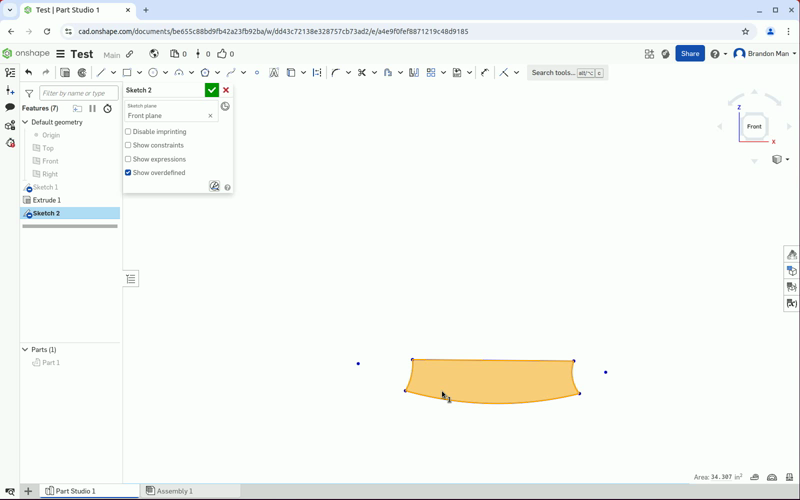
scroll(-6)
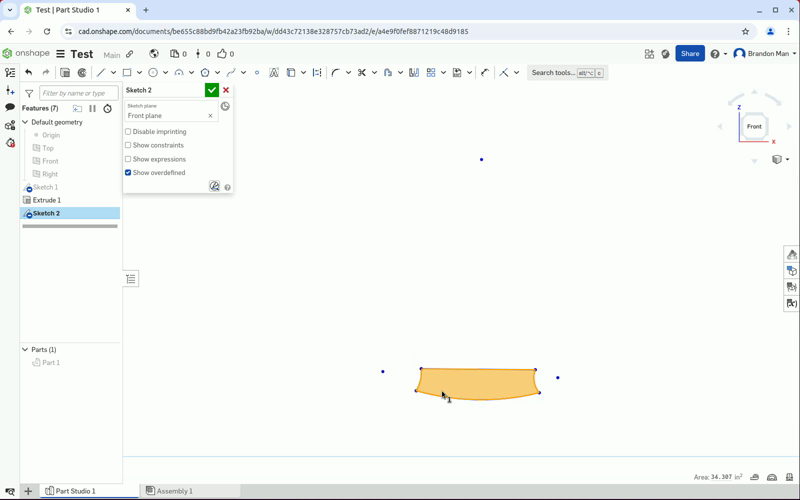
scroll(-6)
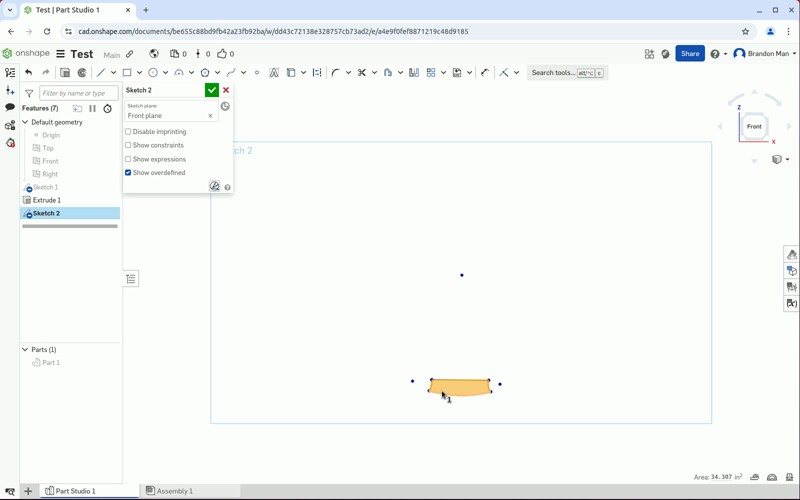
mouse_move(73, 352)
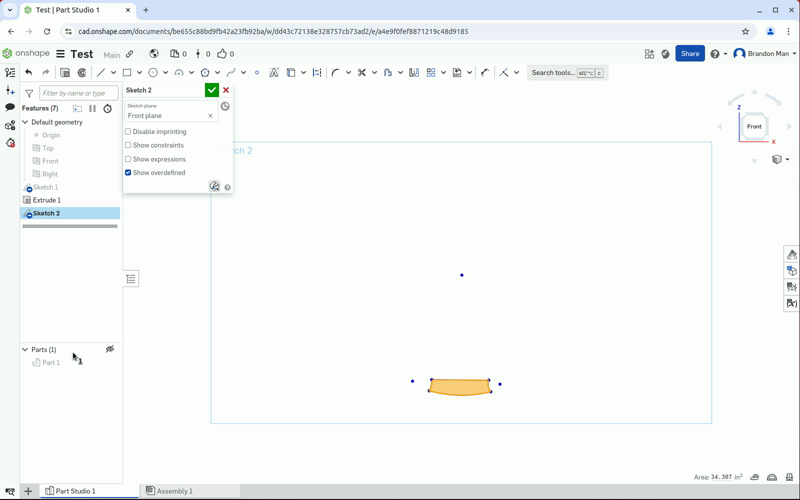
key(shift+y)
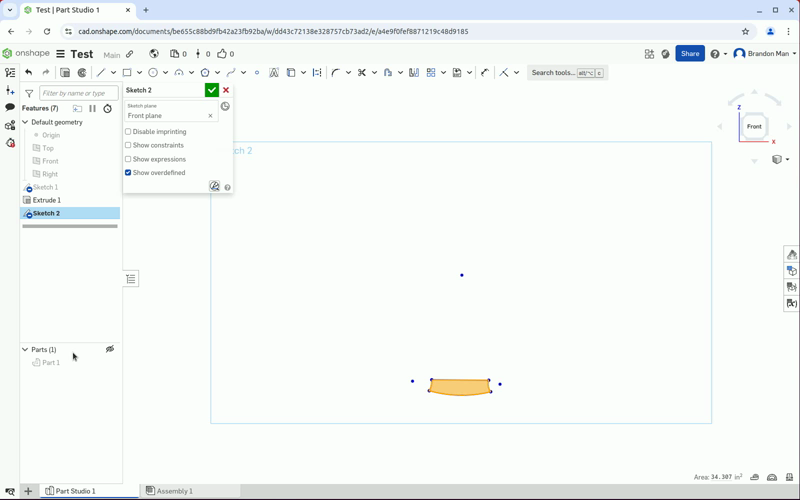
key(shift+e)
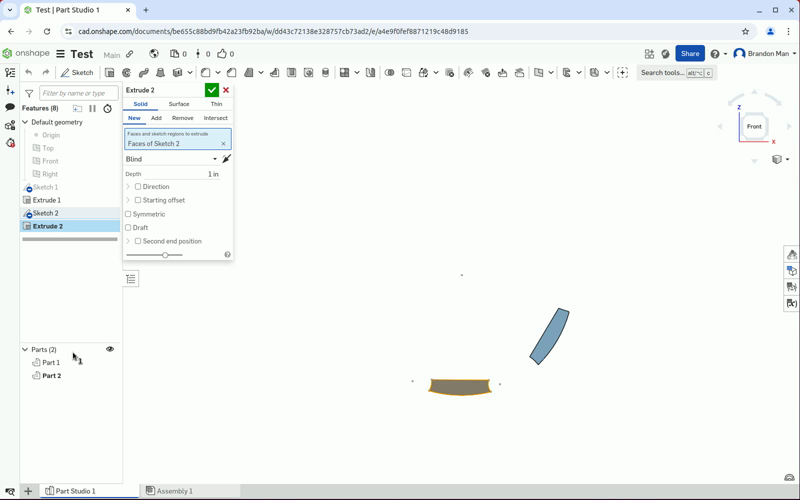
mouse_move(143, 106)
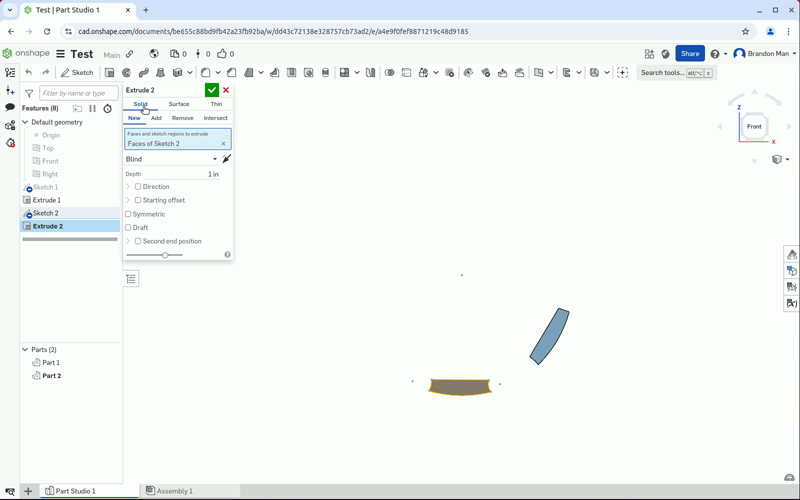
click(143, 106)
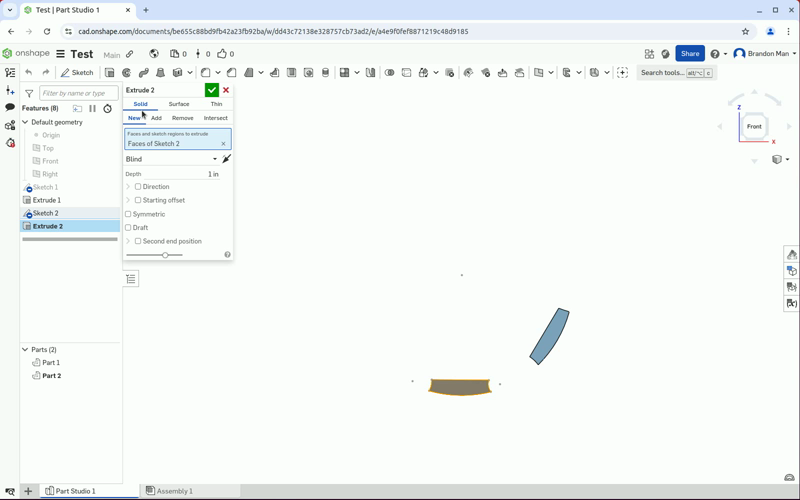
mouse_move(137, 120)
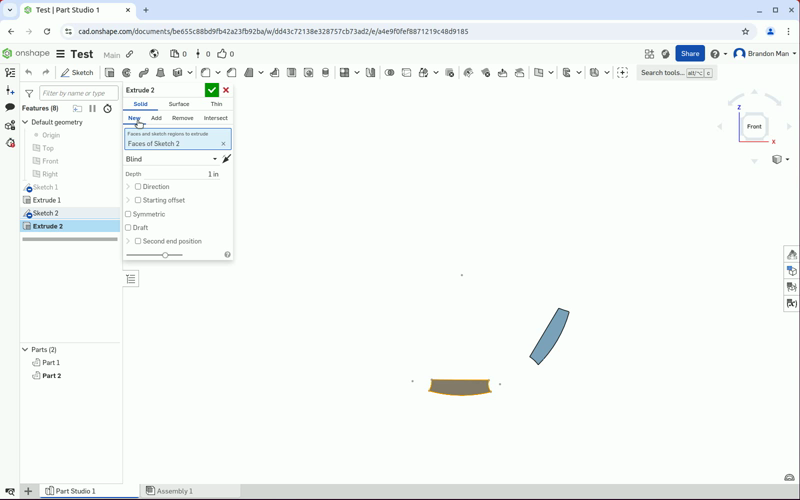
click(137, 120)
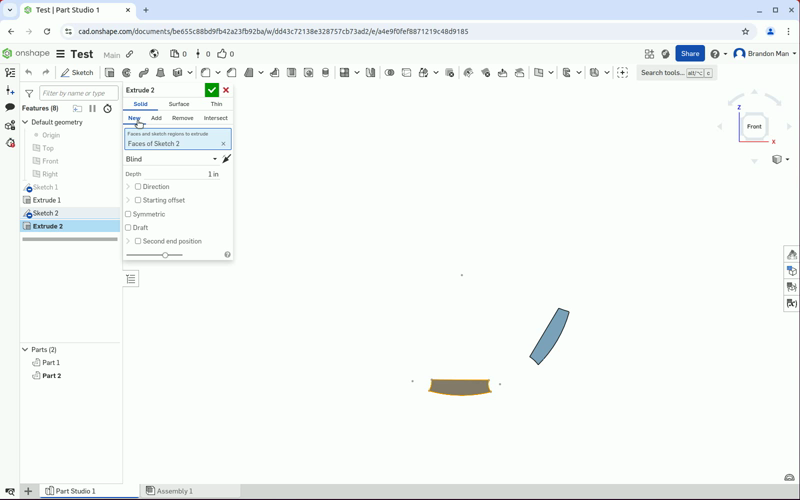
key(tab, 4)
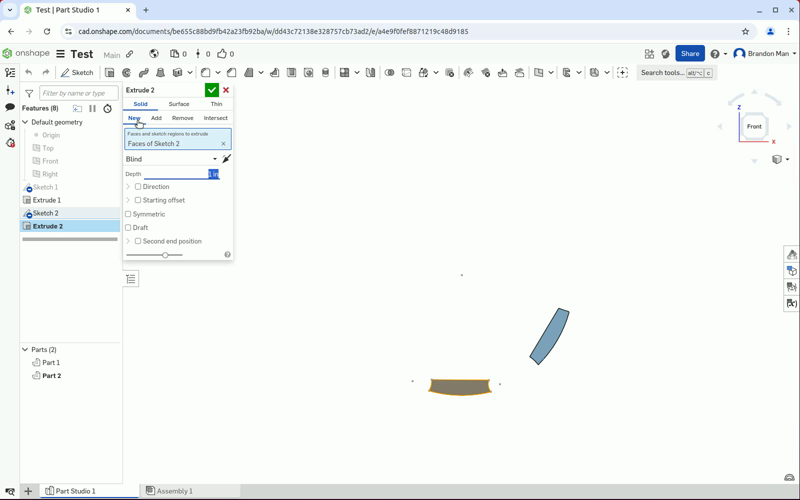
text(28.886)
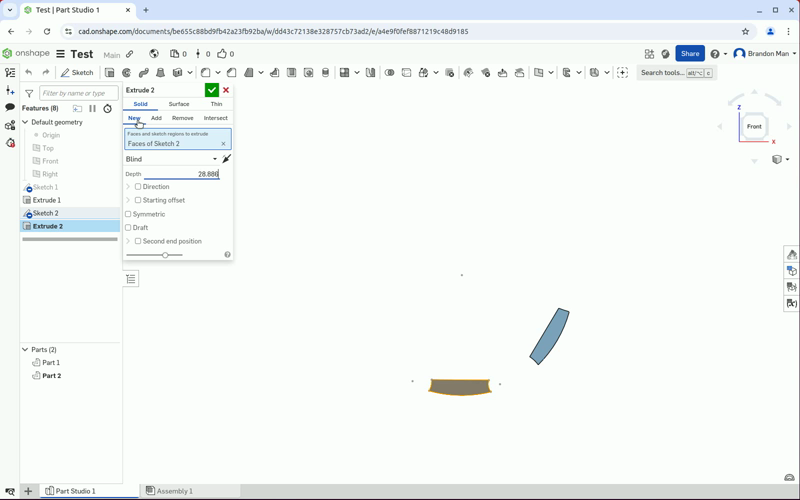
key(tab, 3)
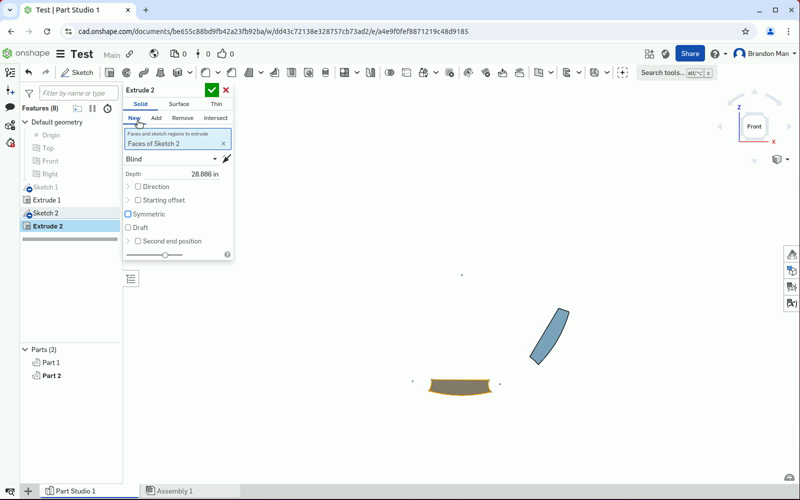
key(space)
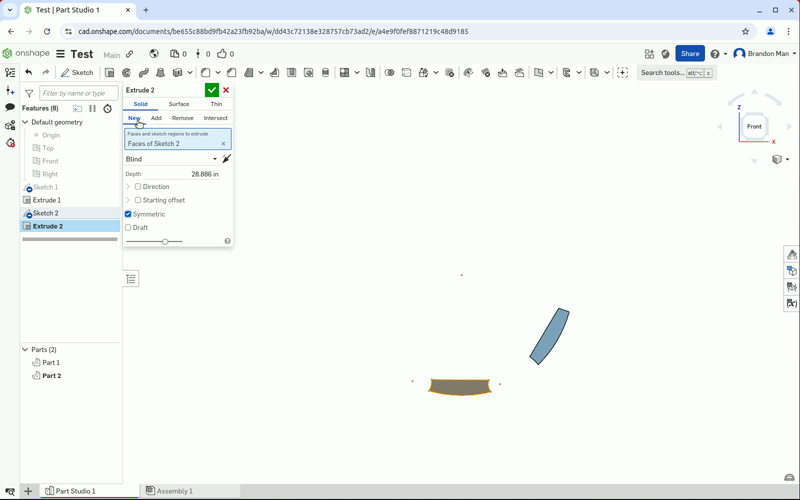
key(enter)
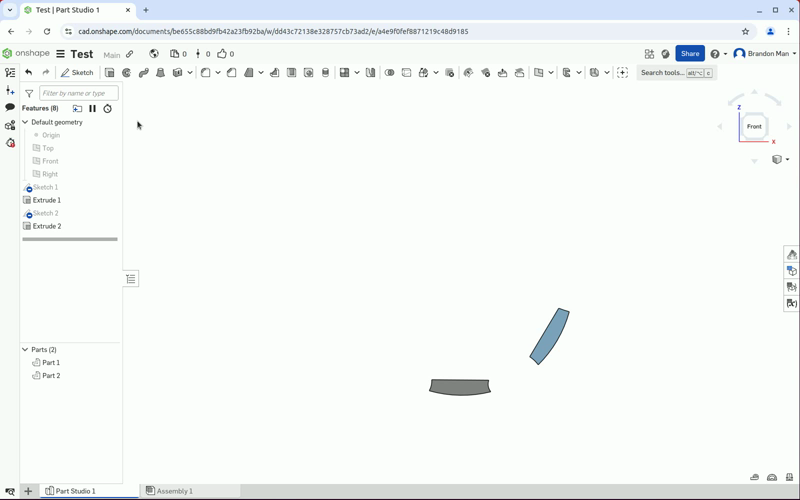
key(shift+h)
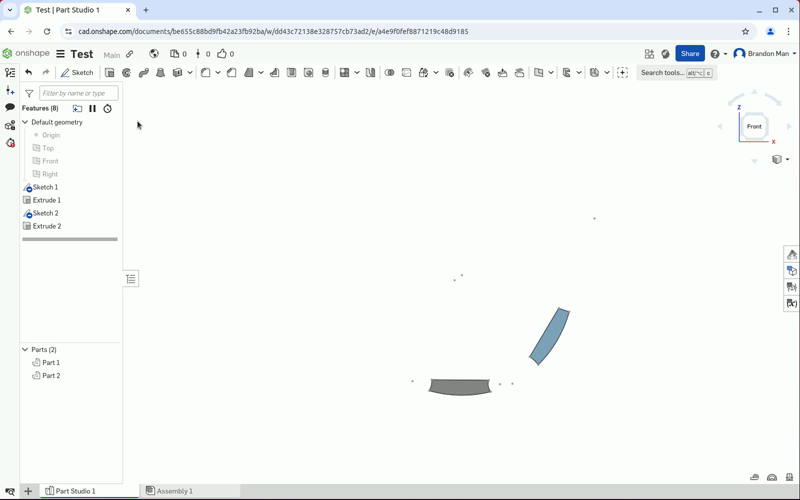
key(shift+h)
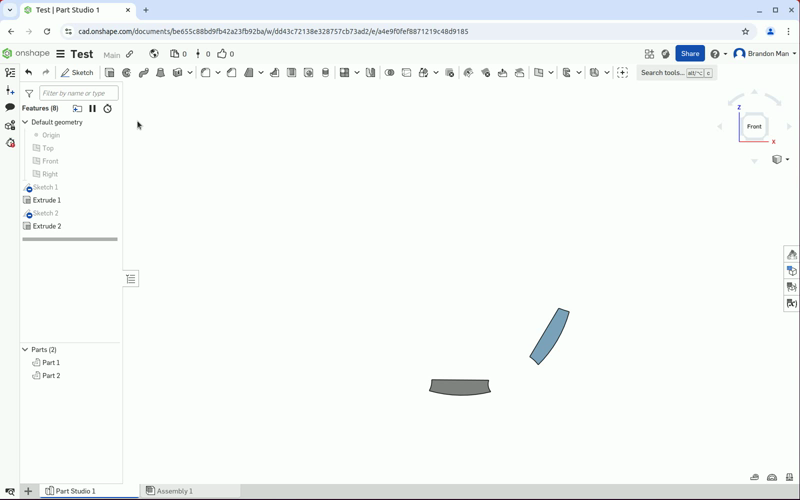
mouse_move(73, 189)
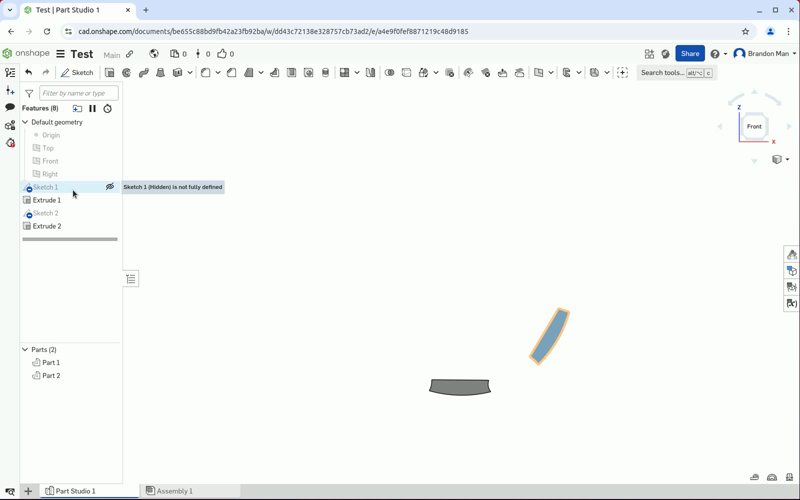
click(73, 189)
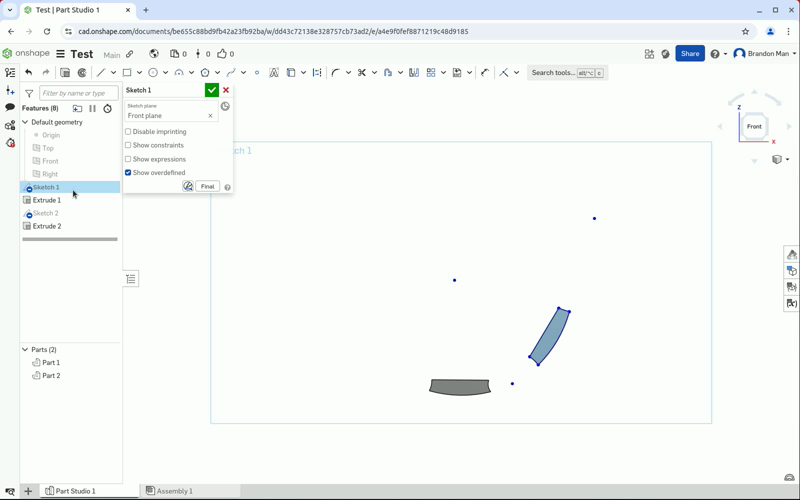
mouse_move(229, 92)
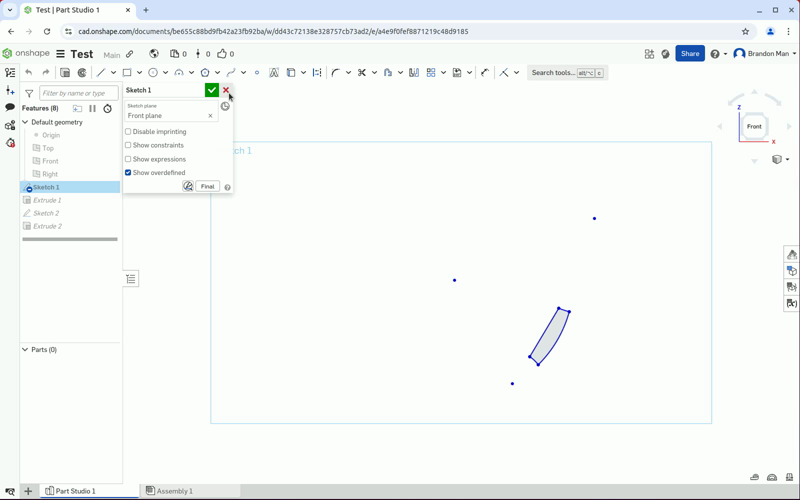
click(229, 92)
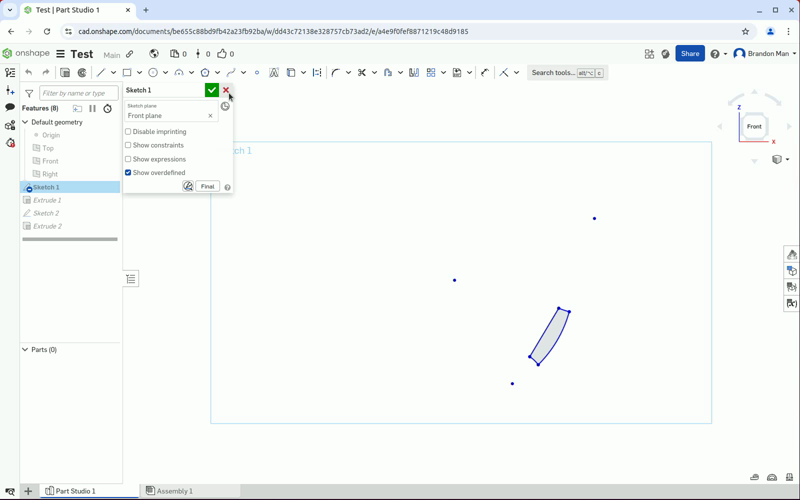
key(shift+s)
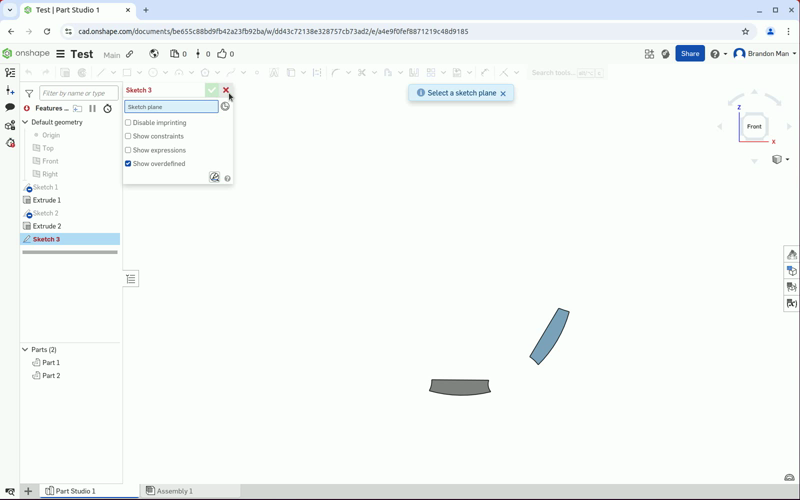
mouse_move(73, 163)
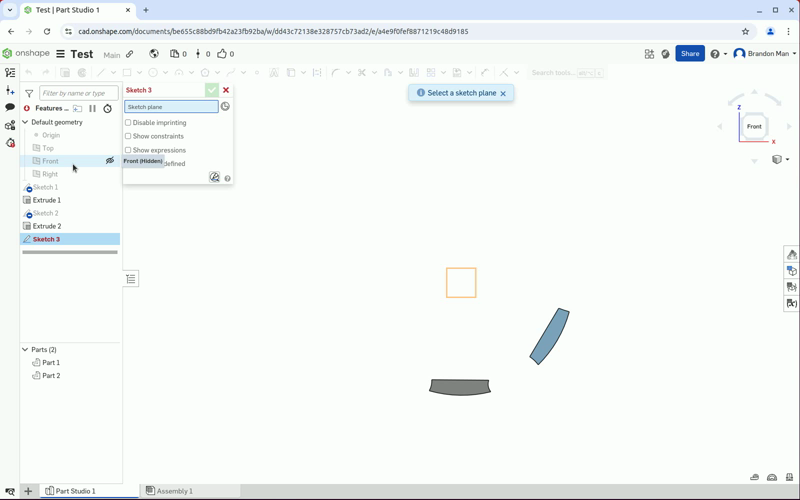
click(73, 163)
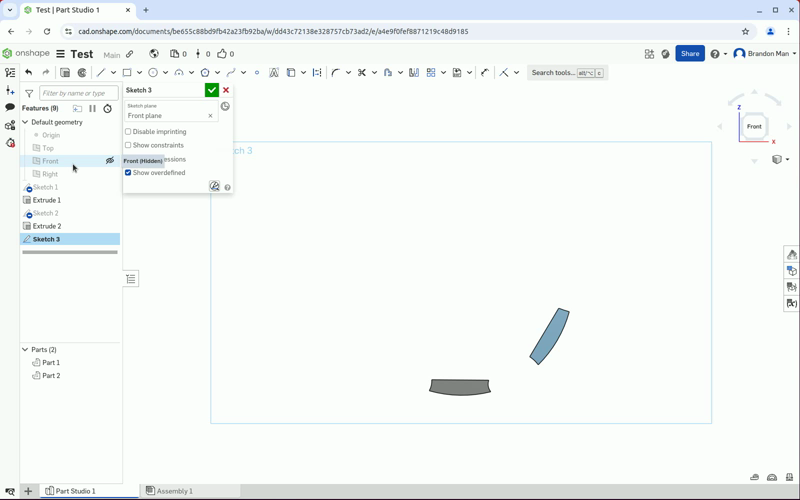
mouse_move(73, 352)
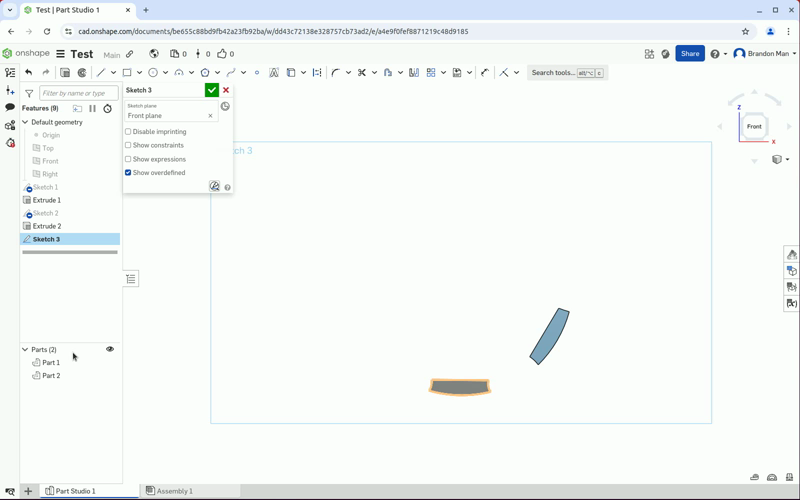
key(y)
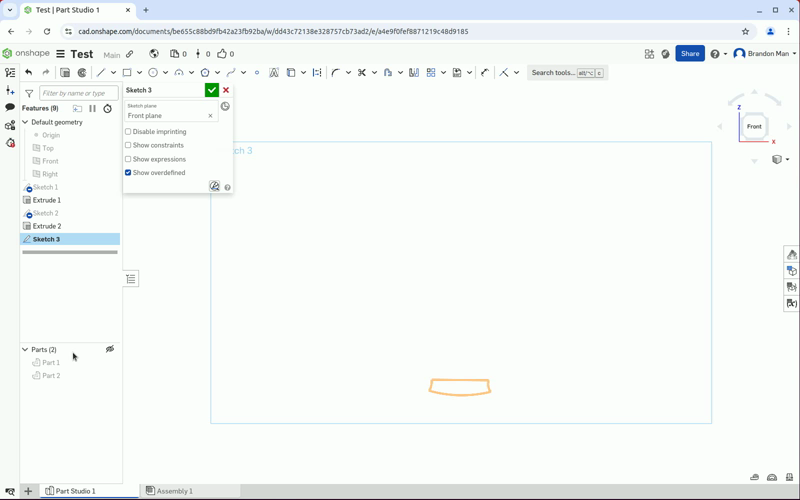
key(a)
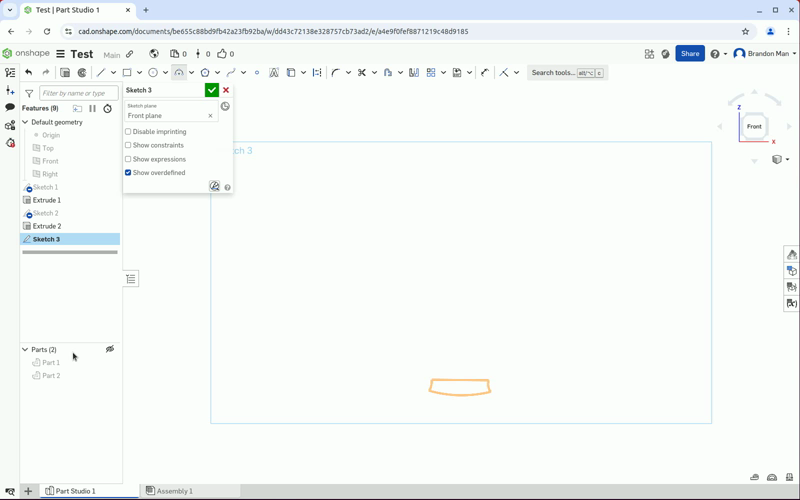
key_down(shift)
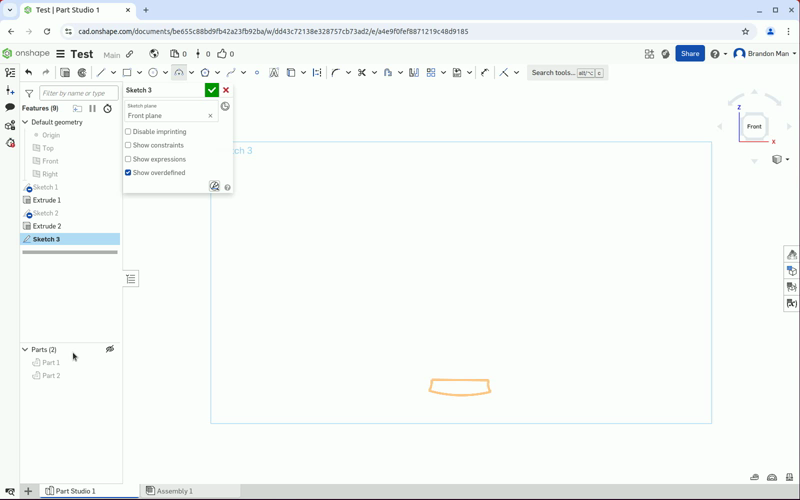
mouse_move(351, 309)
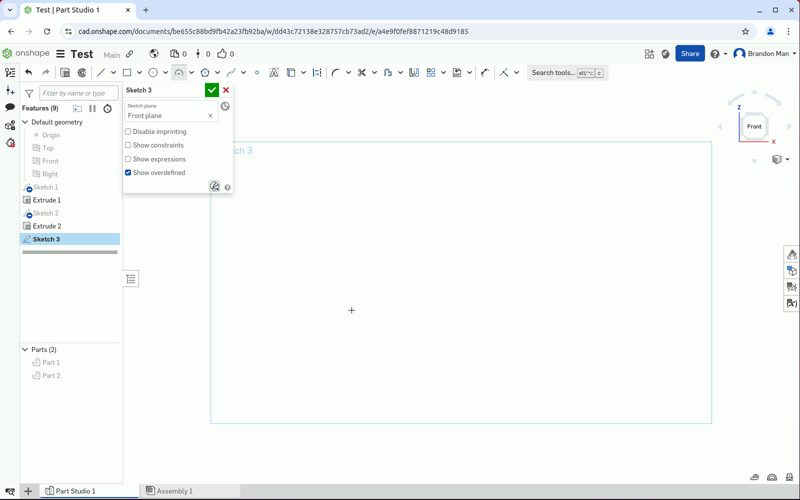
click(351, 309)
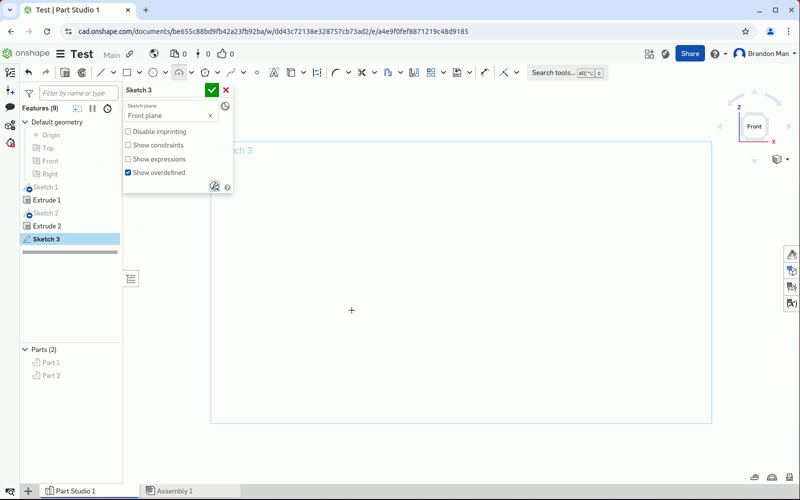
key_up(shift)
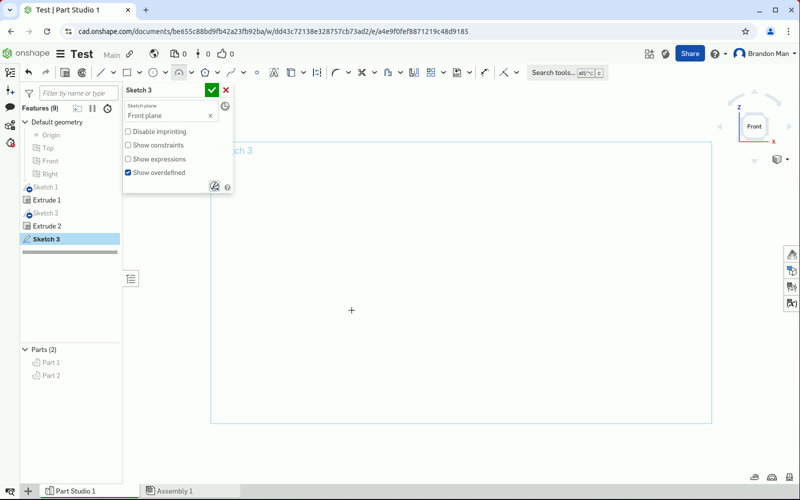
key_down(shift)
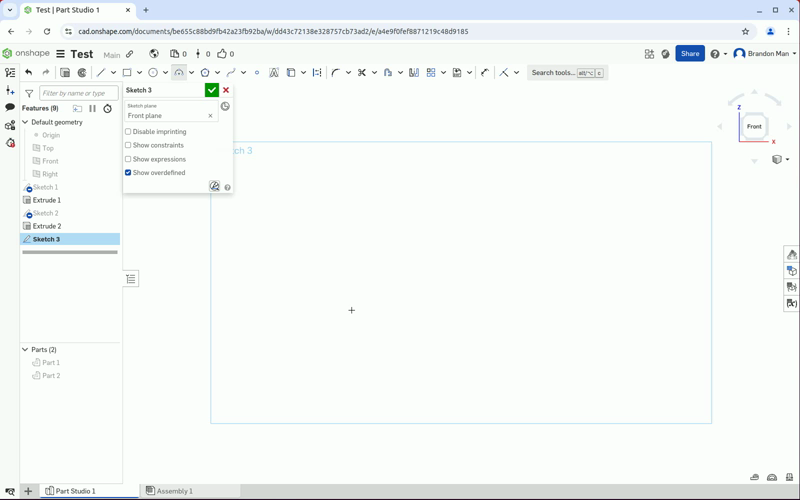
mouse_move(382, 363)
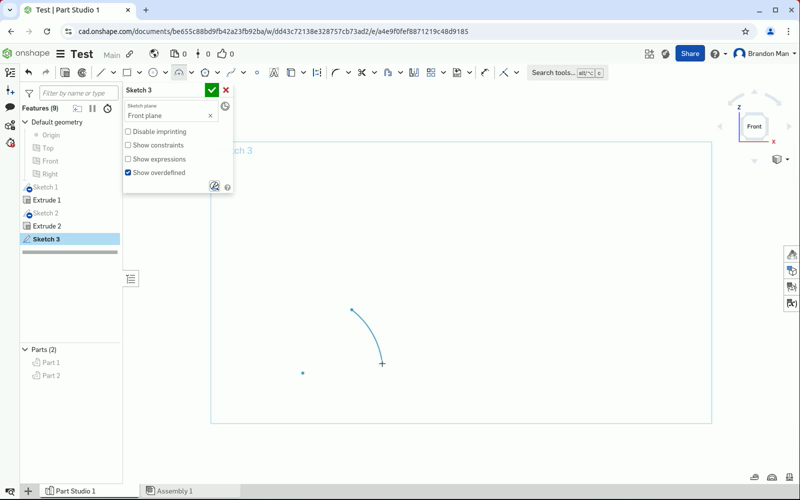
click(382, 363)
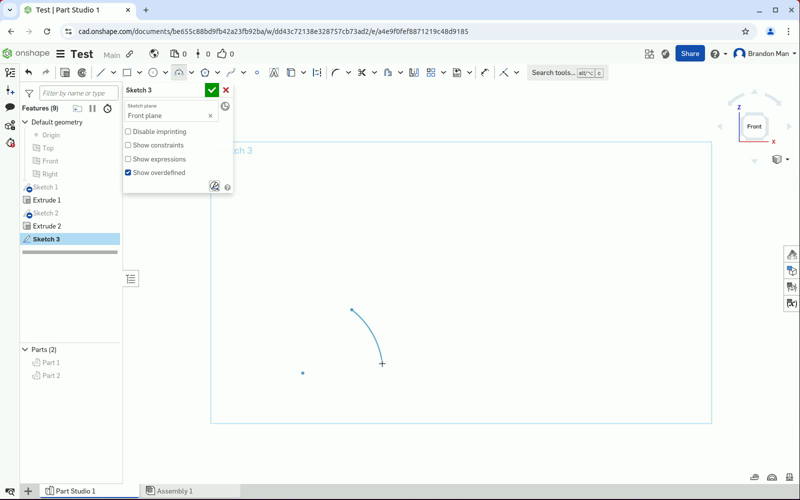
mouse_move(363, 338)
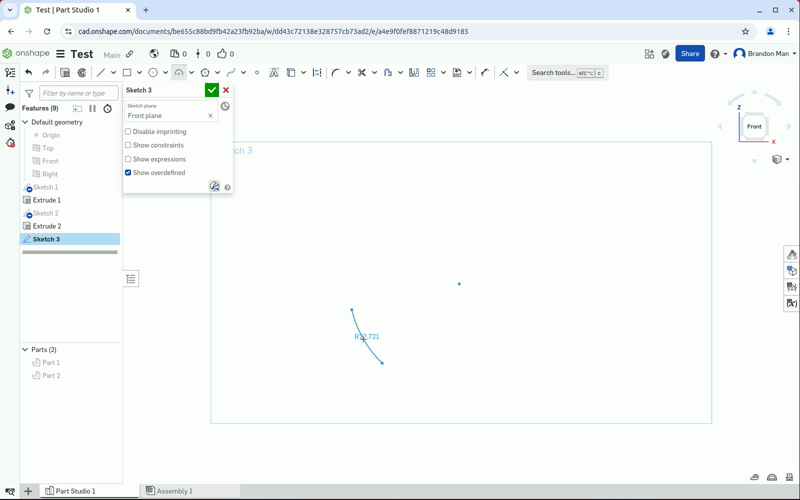
click(363, 338)
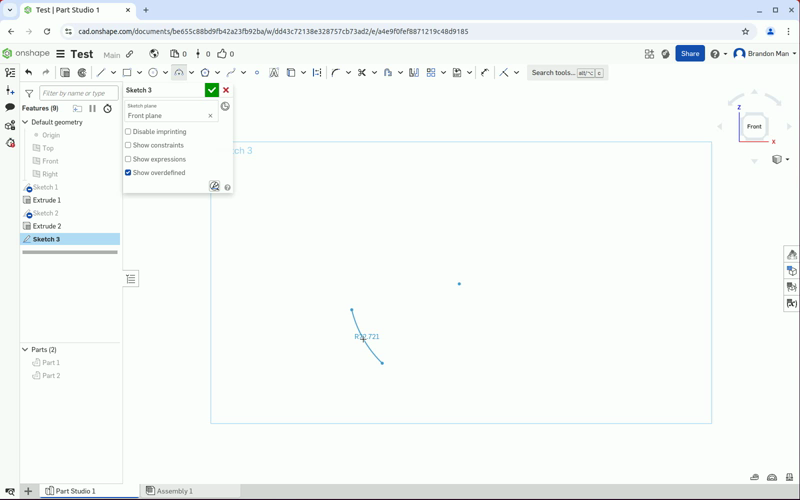
key_up(shift)
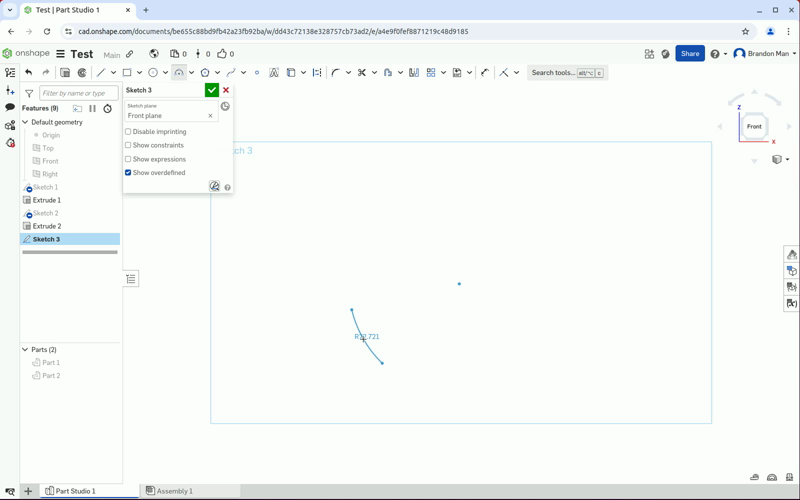
mouse_move(382, 363)
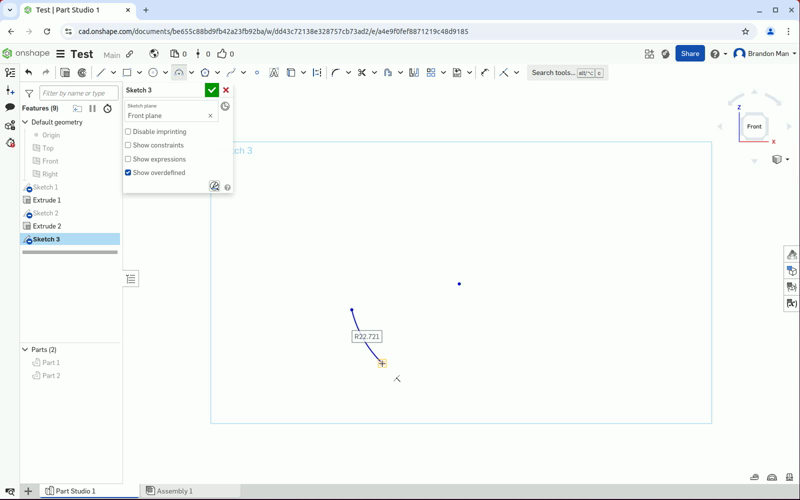
click(382, 363)
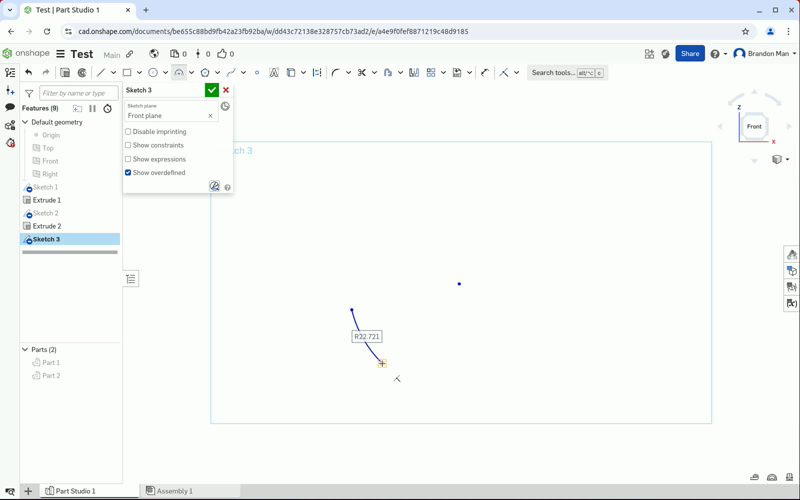
key_down(shift)
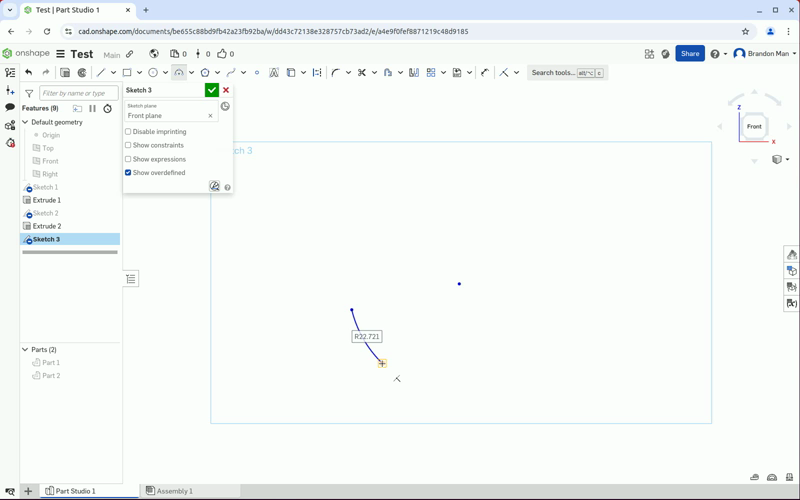
mouse_move(390, 355)
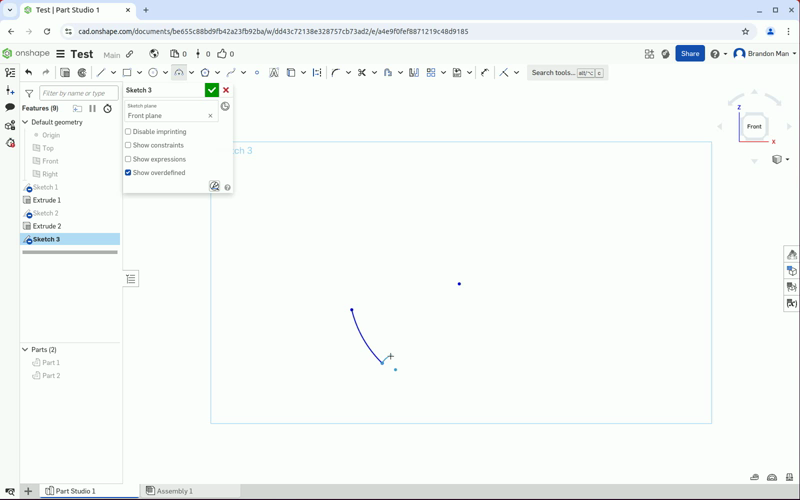
click(390, 355)
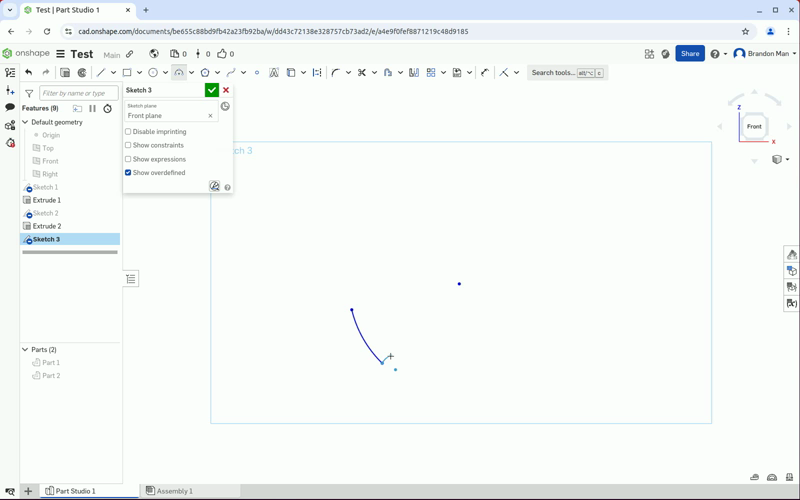
mouse_move(385, 359)
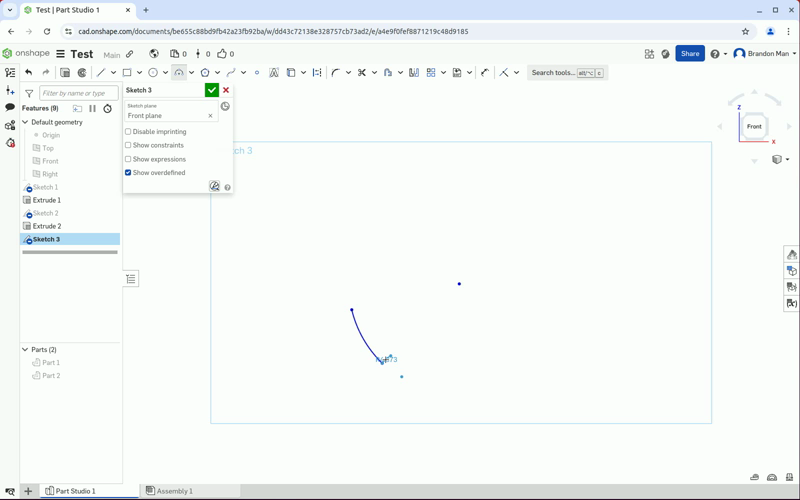
click(385, 359)
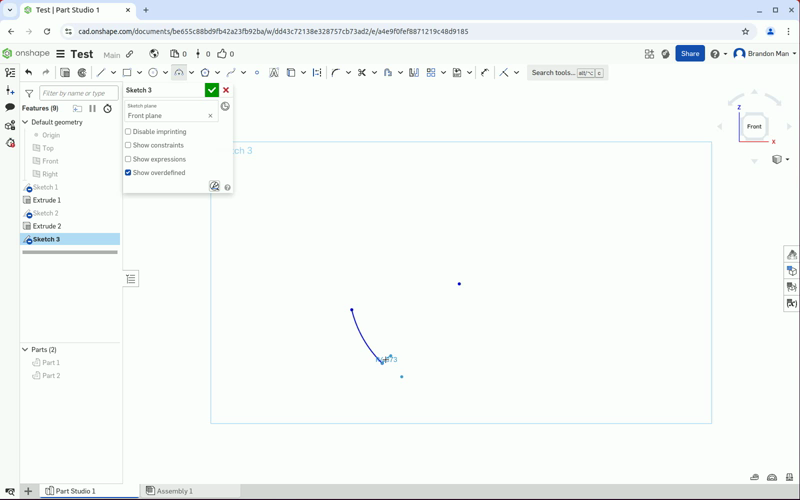
key_up(shift)
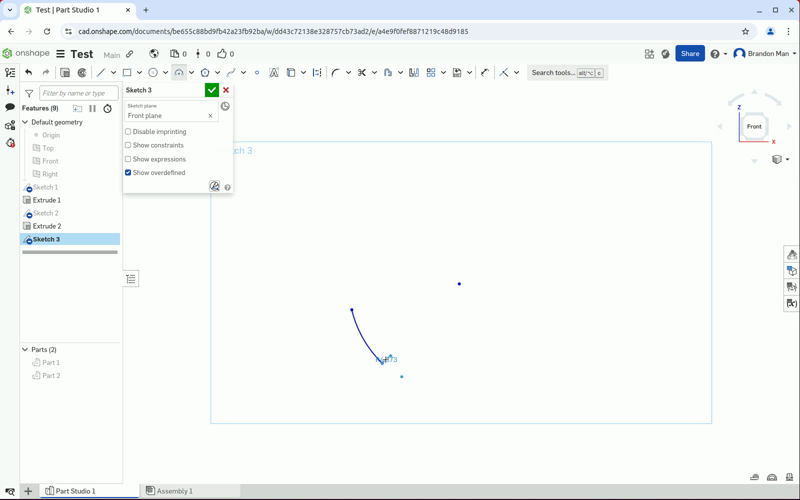
key(esc)
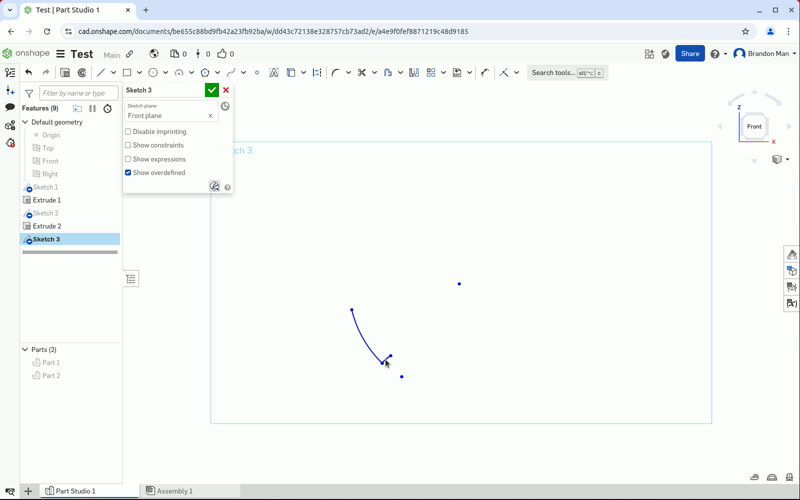
key(l)
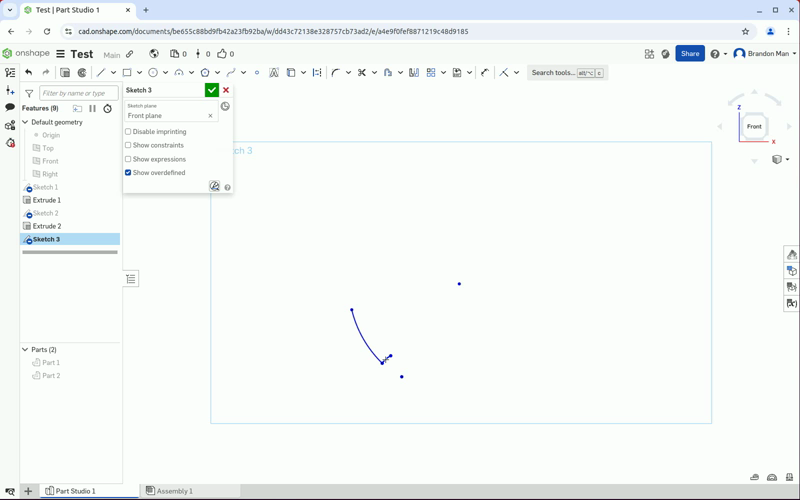
mouse_move(390, 355)
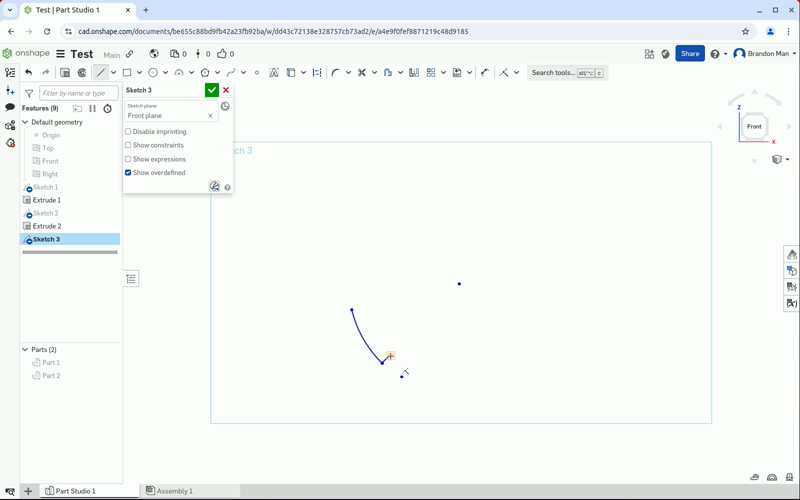
click(390, 355)
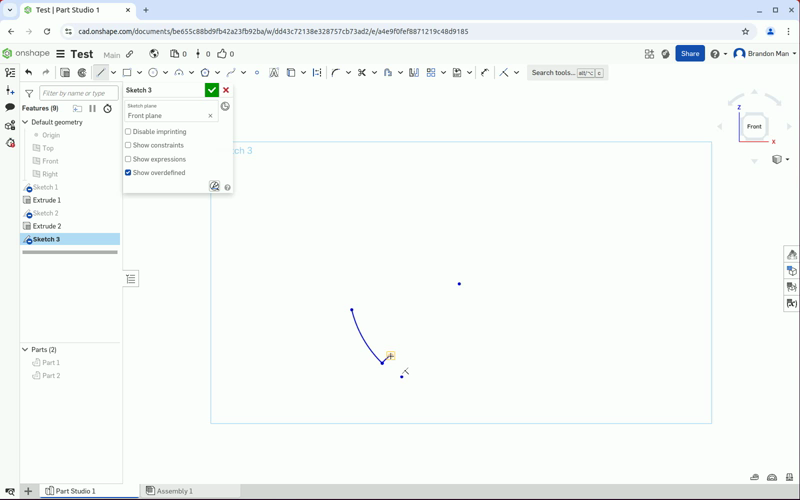
key_down(shift)
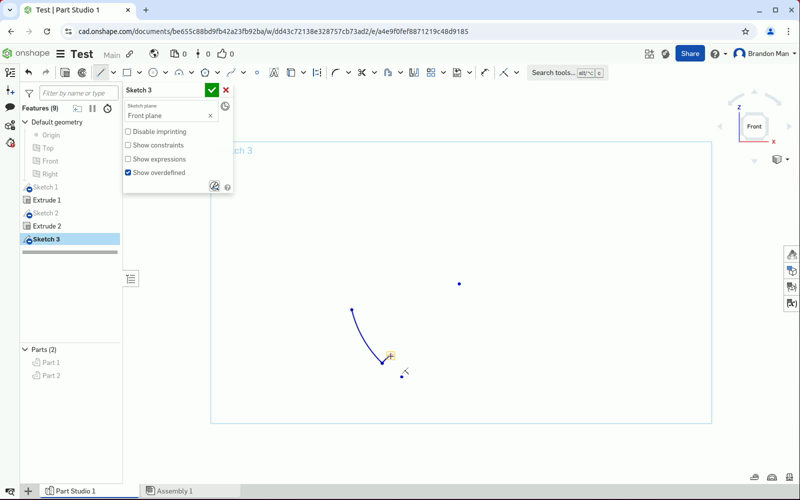
mouse_move(420, 355)
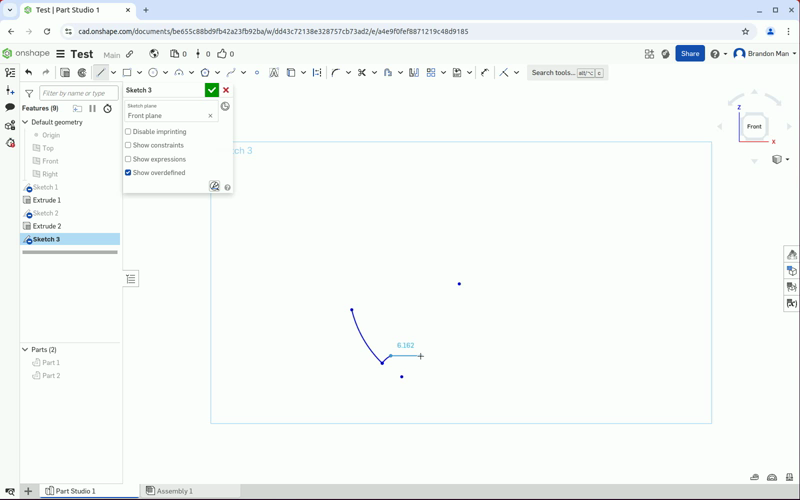
mouse_move(362, 306)
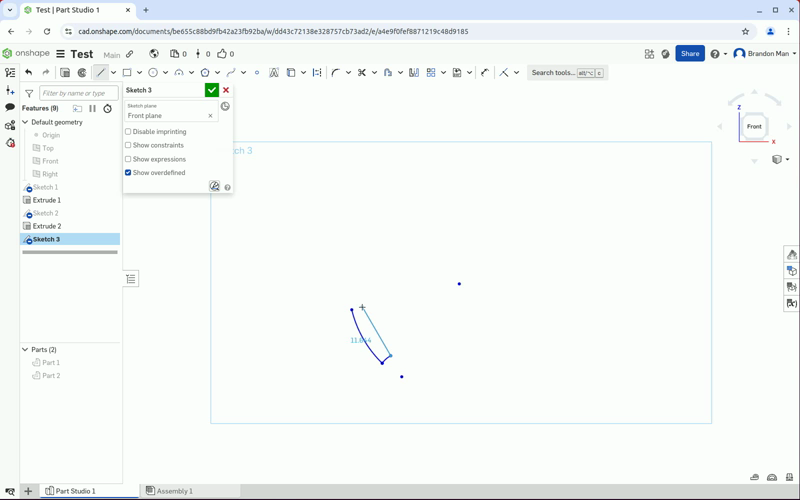
click(362, 306)
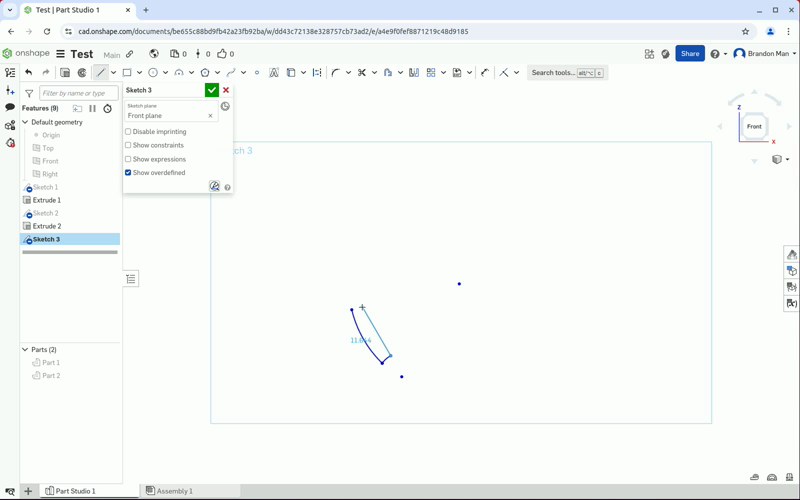
key_up(shift)
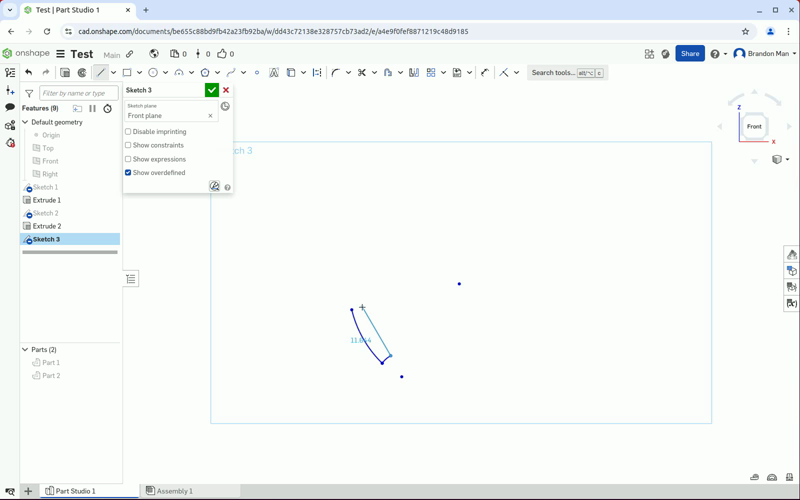
key(esc)
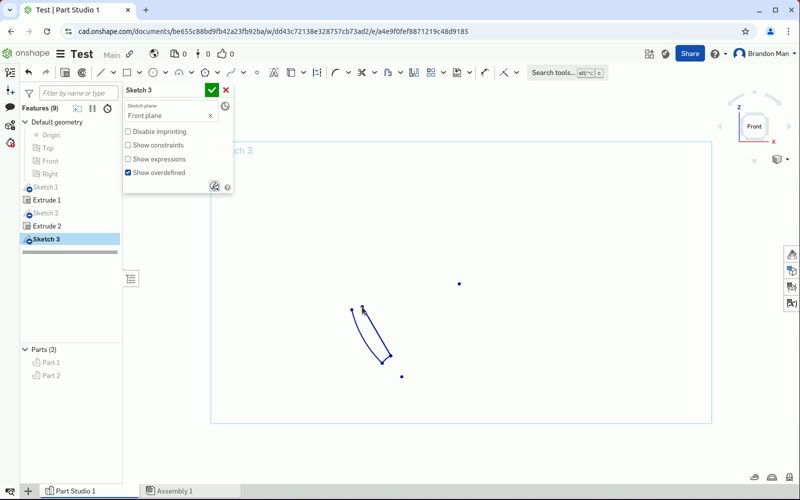
key(a)
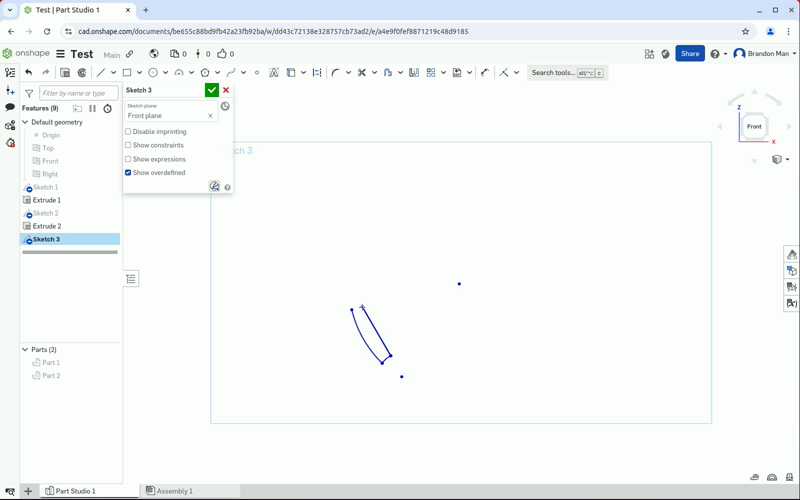
mouse_move(362, 306)
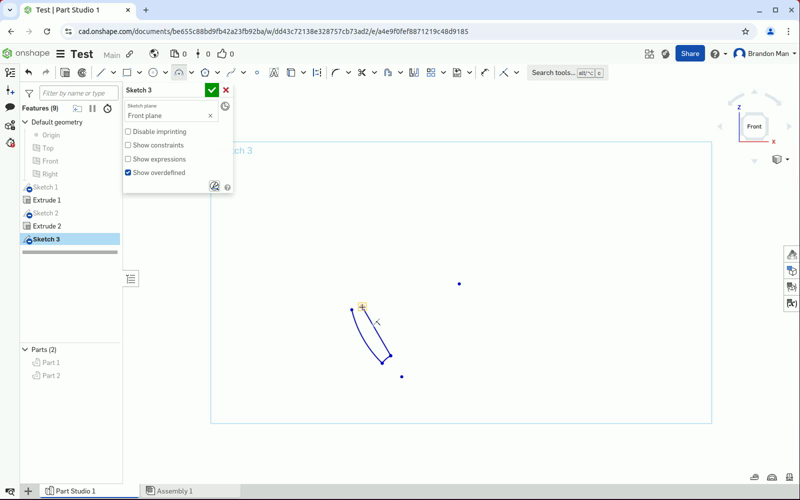
click(362, 306)
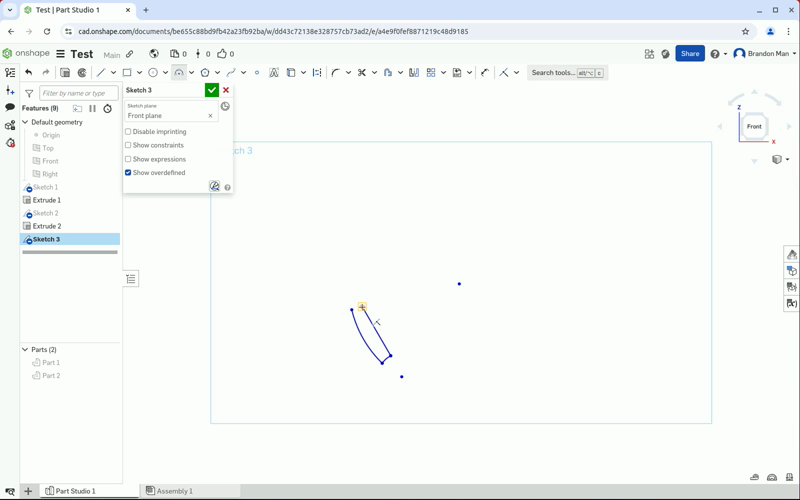
mouse_move(351, 309)
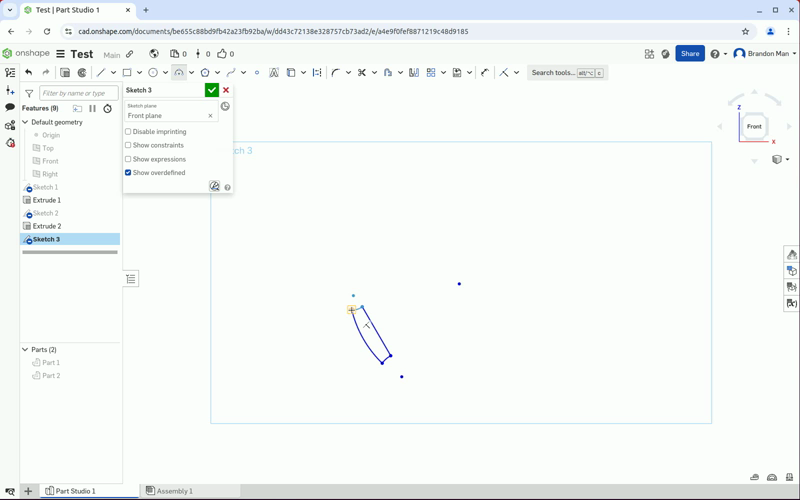
click(351, 309)
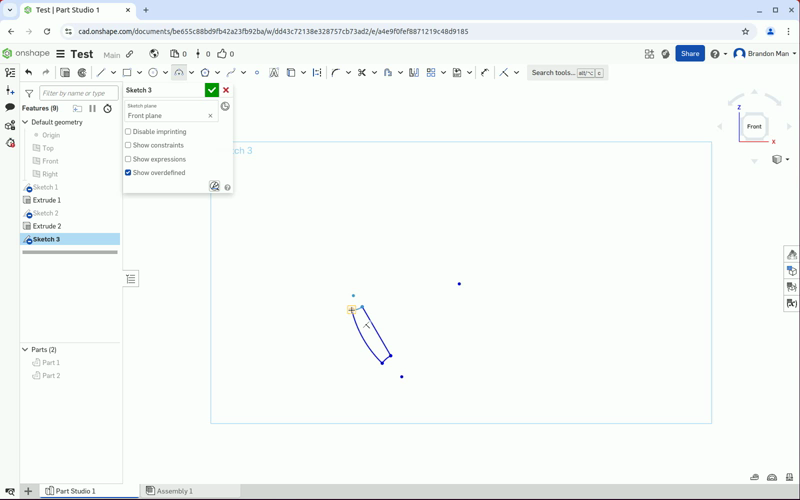
key_down(shift)
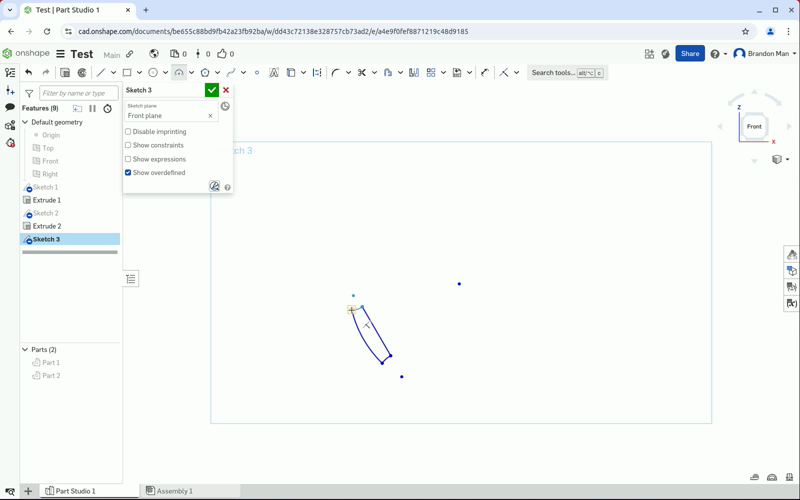
mouse_move(357, 308)
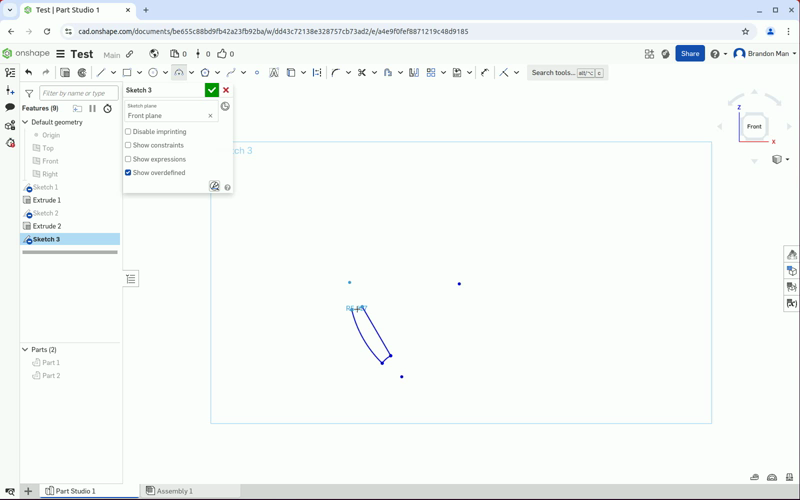
click(357, 308)
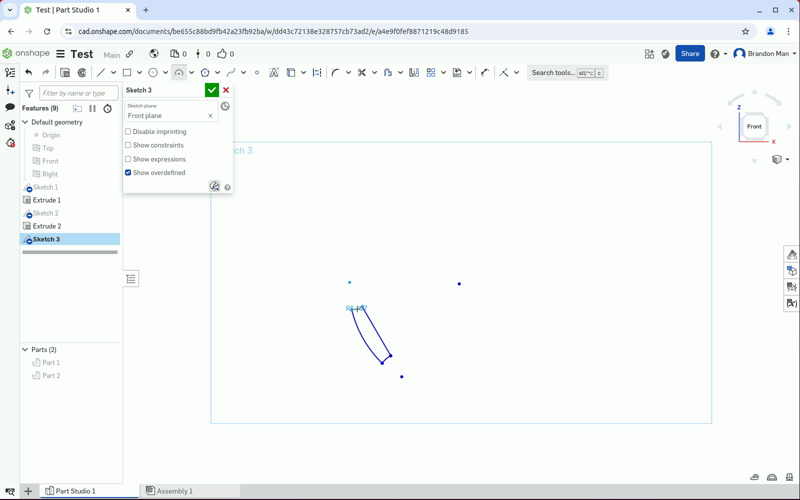
key_up(shift)
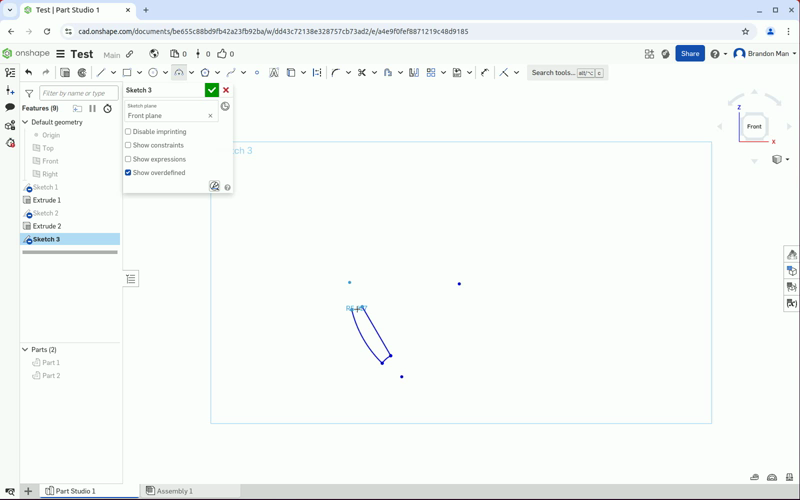
key(esc)
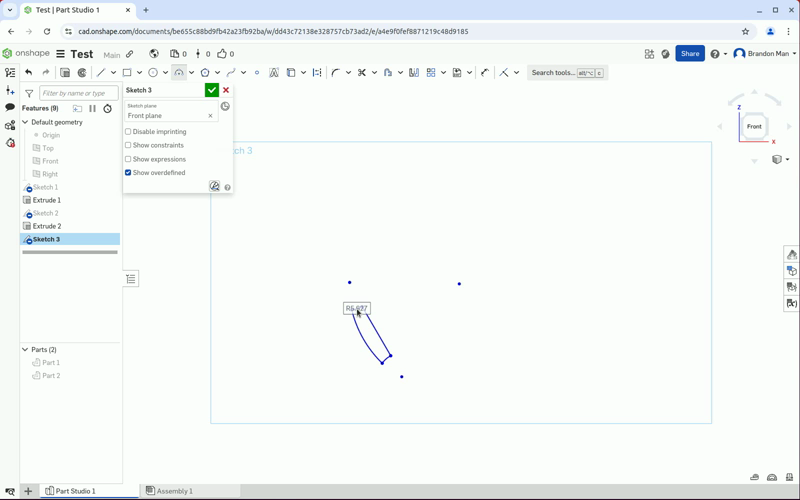
mouse_move(364, 311)
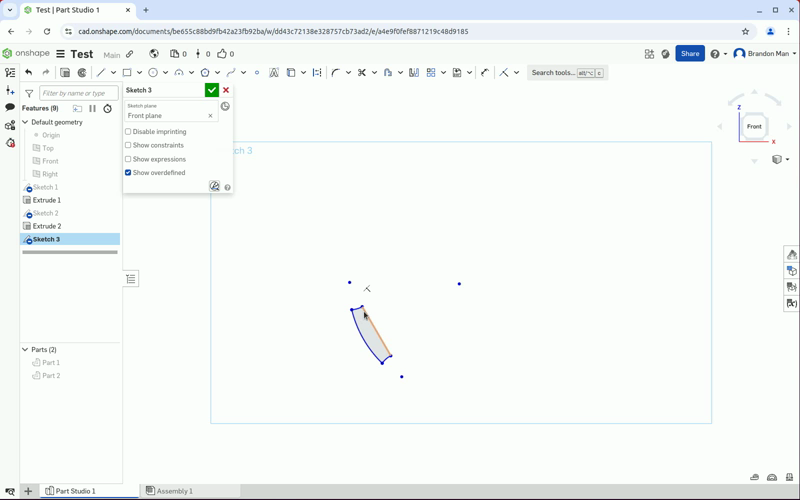
scroll(6)
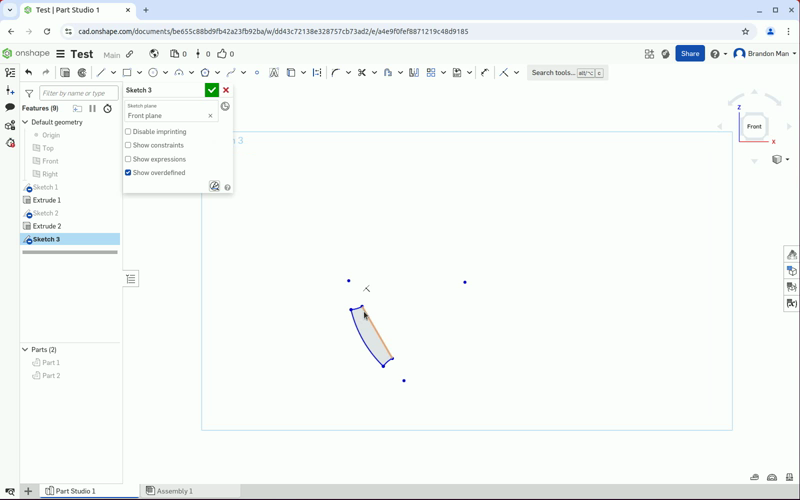
scroll(6)
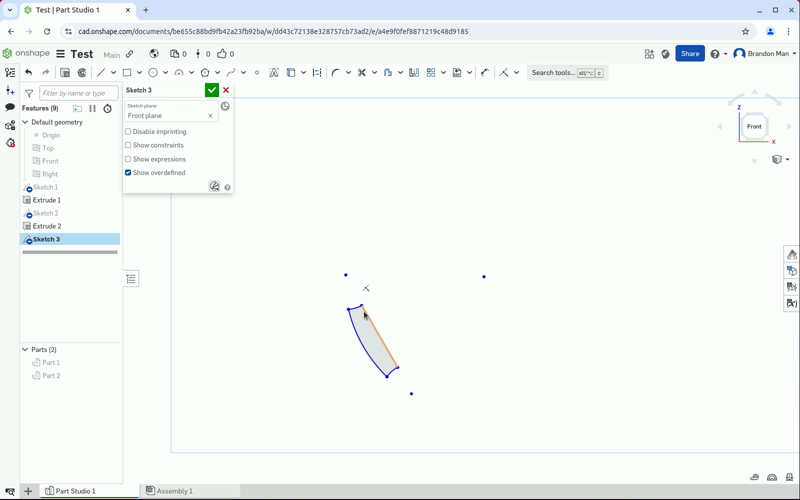
scroll(6)
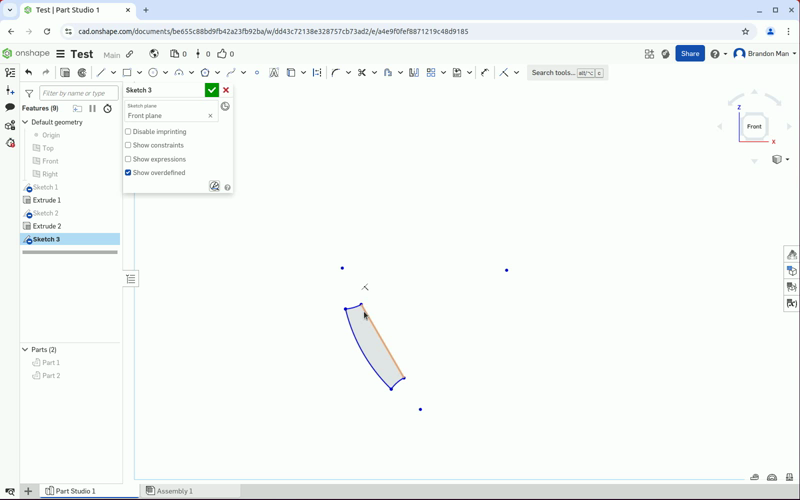
scroll(6)
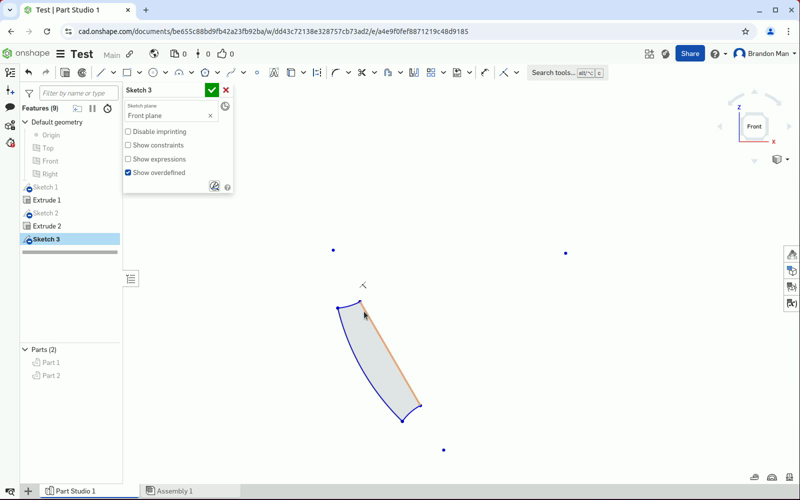
scroll(6)
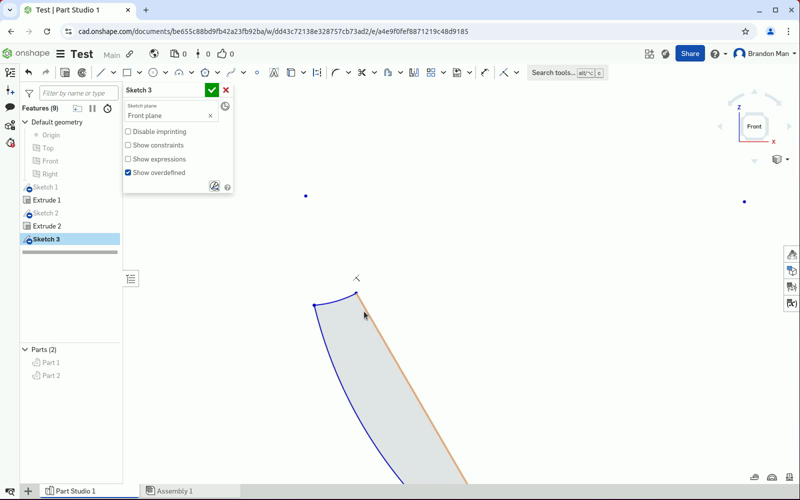
scroll(6)
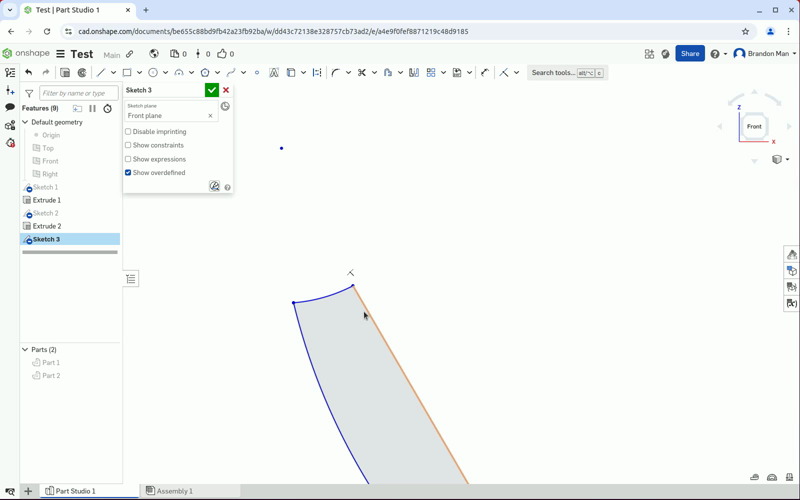
scroll(6)
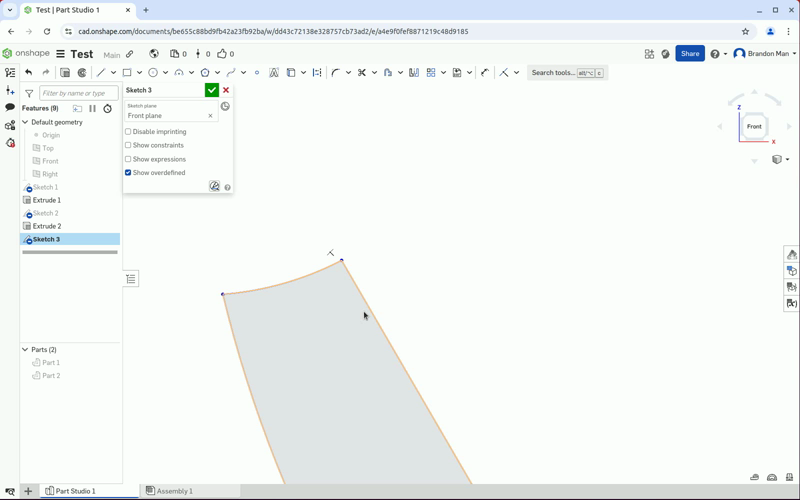
click(364, 311)
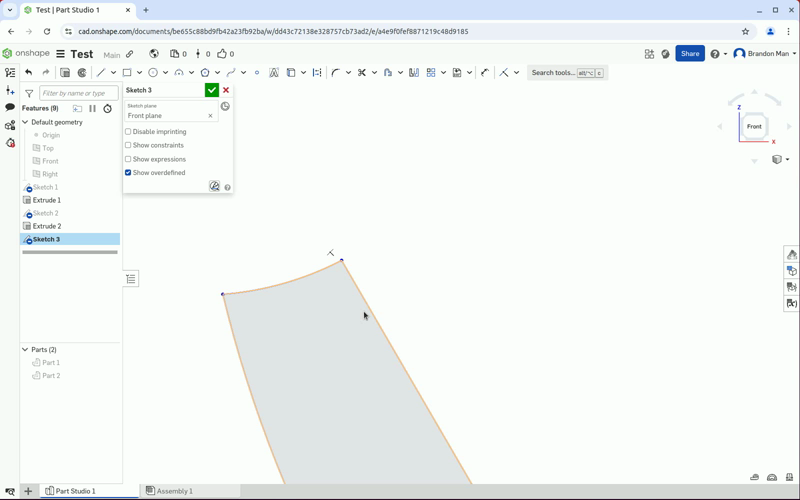
scroll(-6)
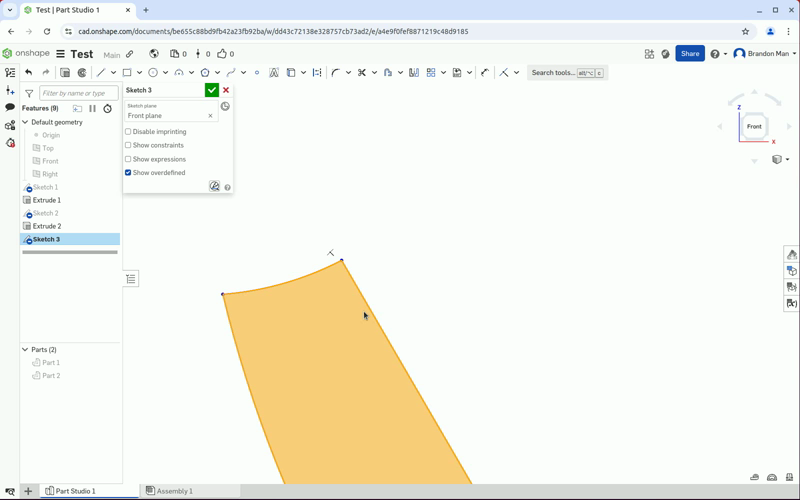
scroll(-6)
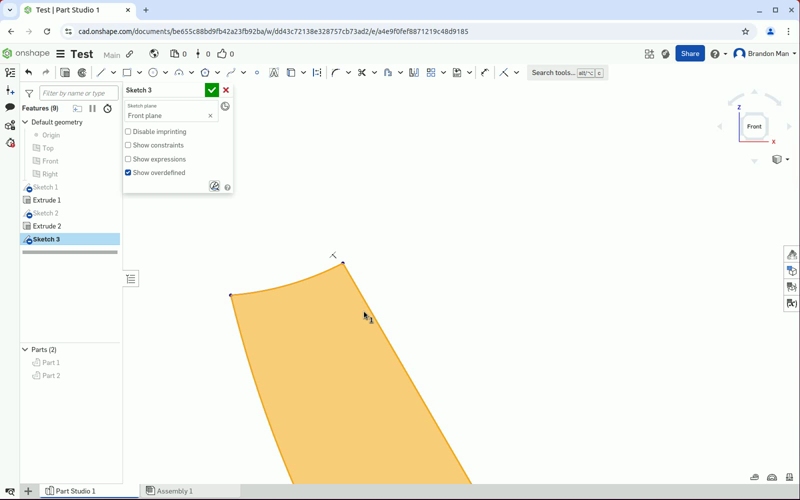
scroll(-6)
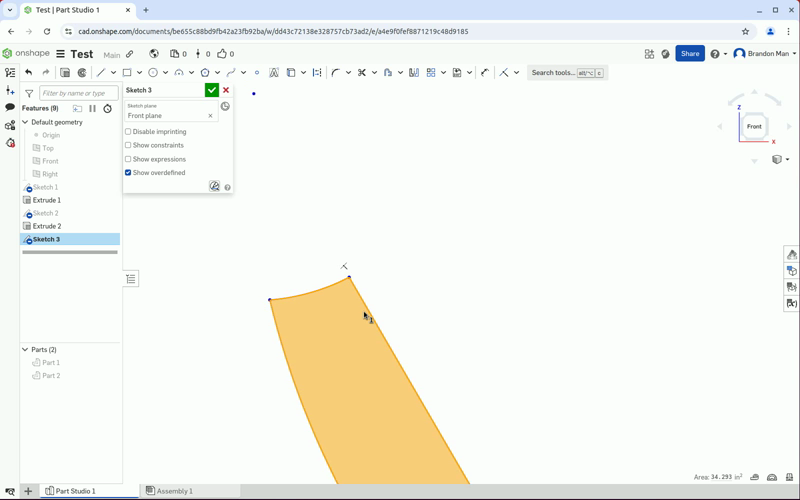
scroll(-6)
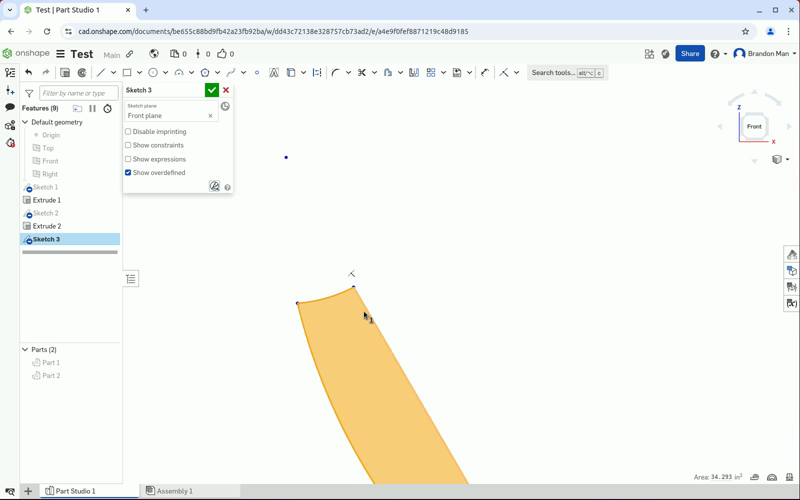
scroll(-6)
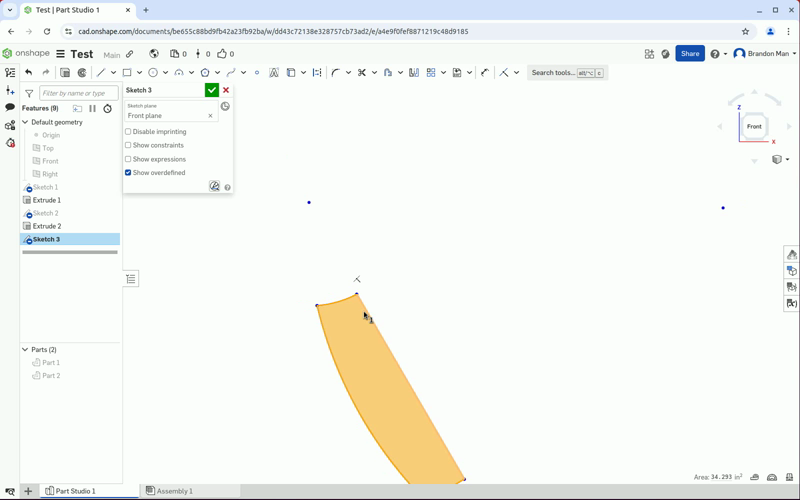
scroll(-6)
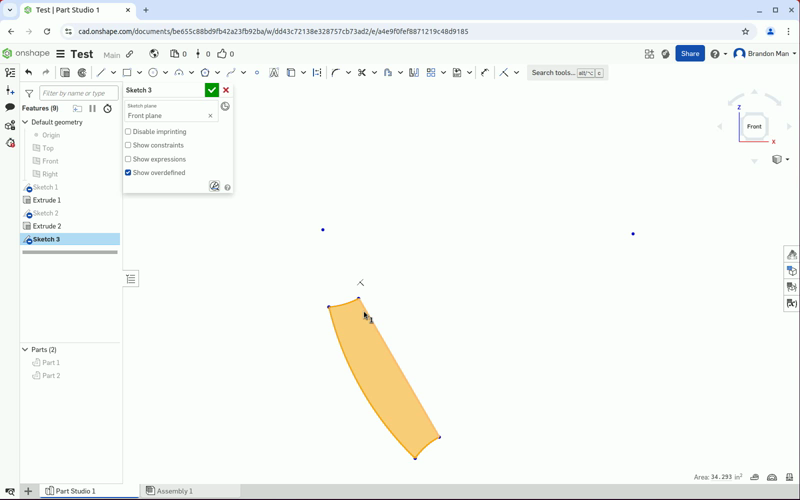
scroll(-6)
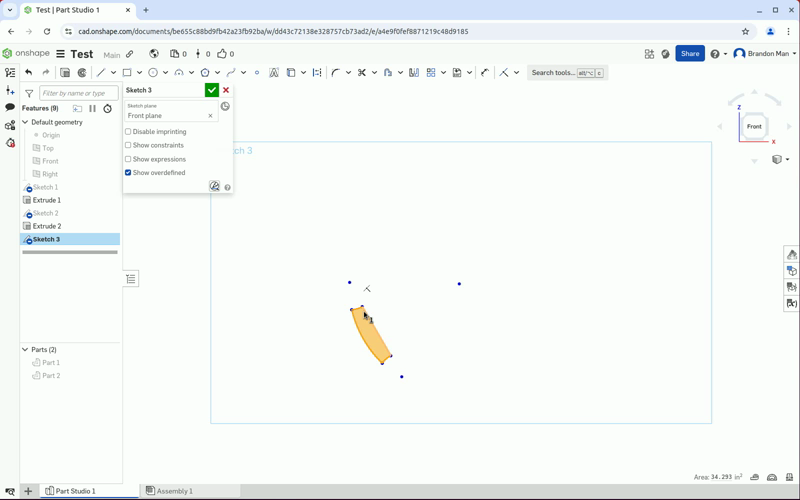
mouse_move(73, 352)
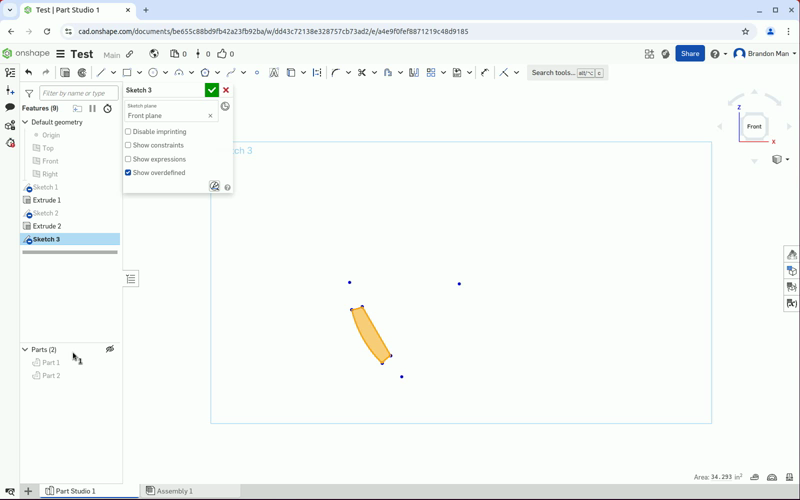
key(shift+y)
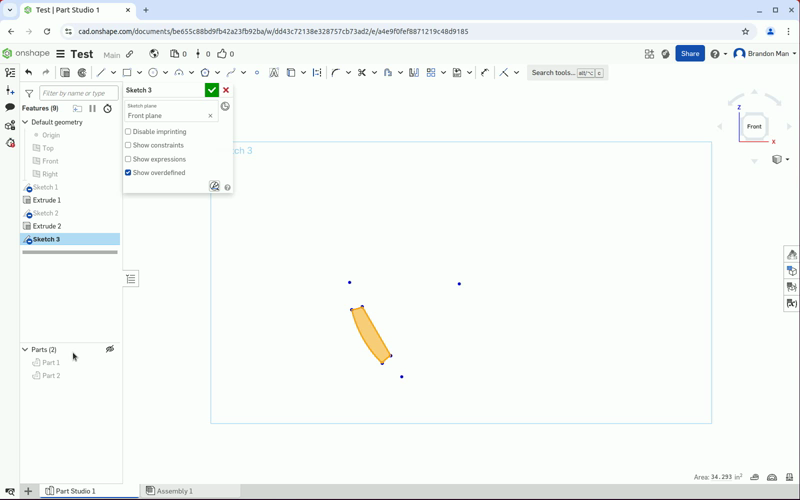
key(shift+e)
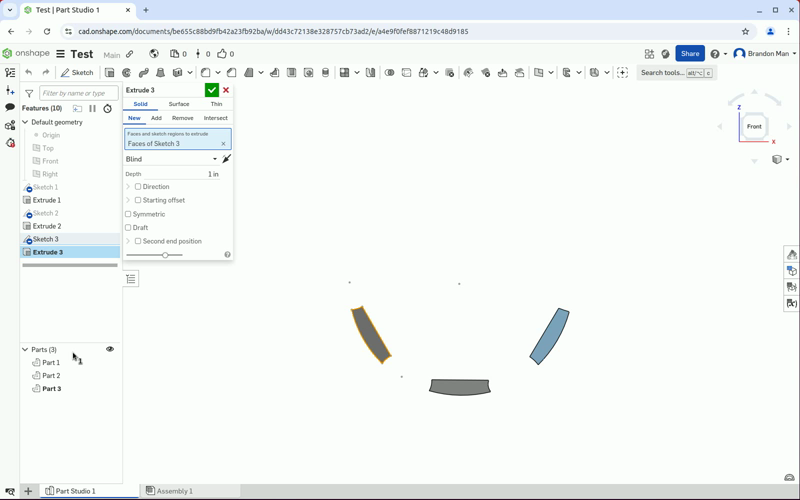
mouse_move(143, 106)
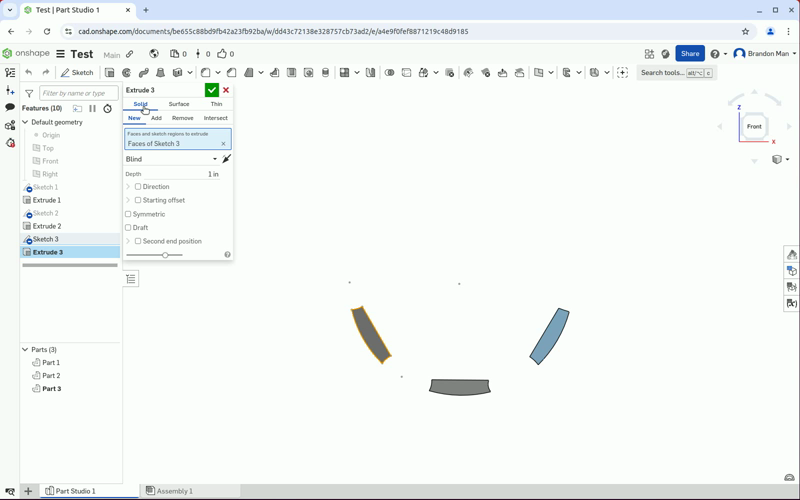
click(143, 106)
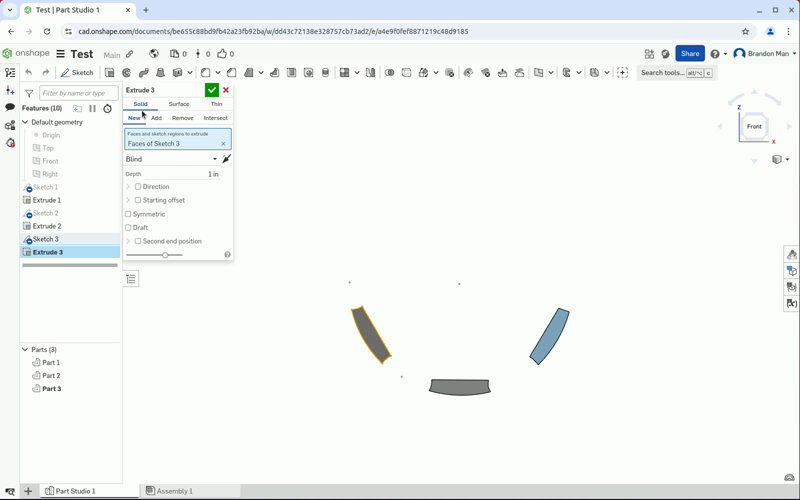
mouse_move(137, 120)
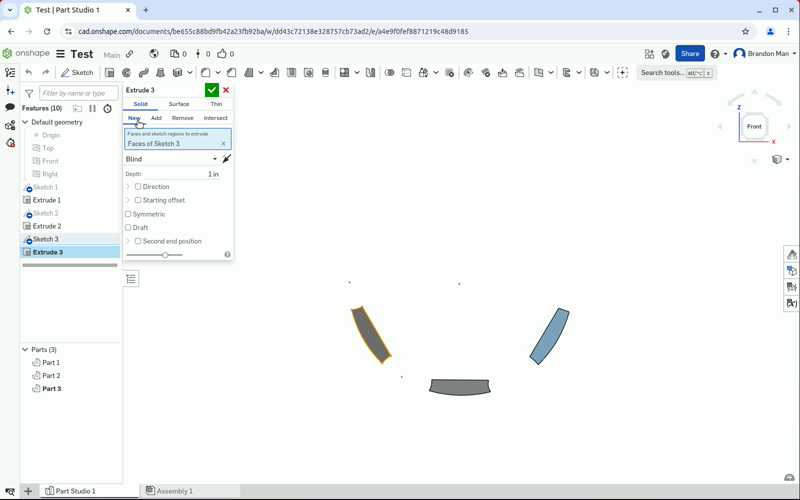
click(137, 120)
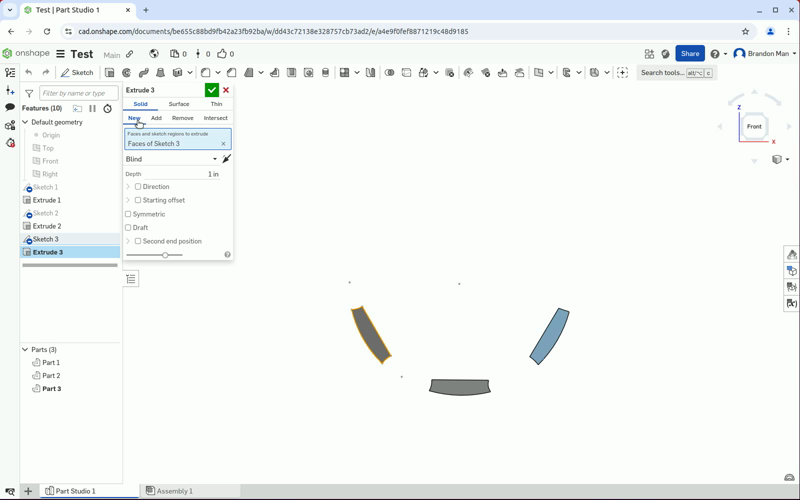
key(tab, 4)
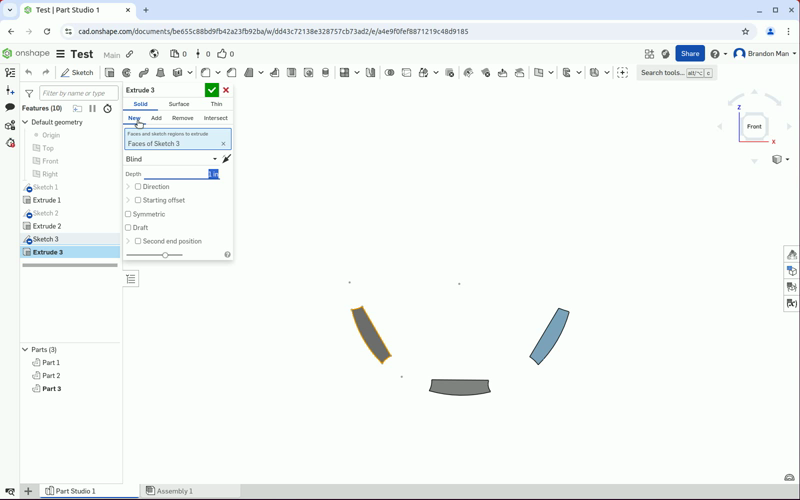
text(28.886)
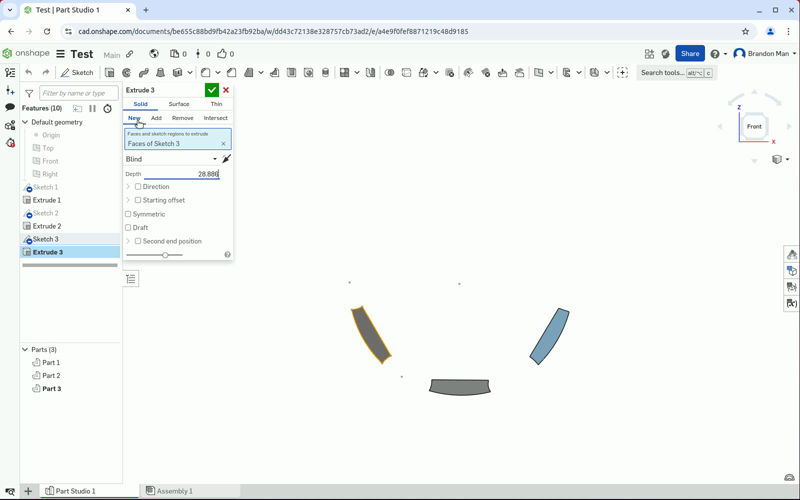
key(tab, 3)
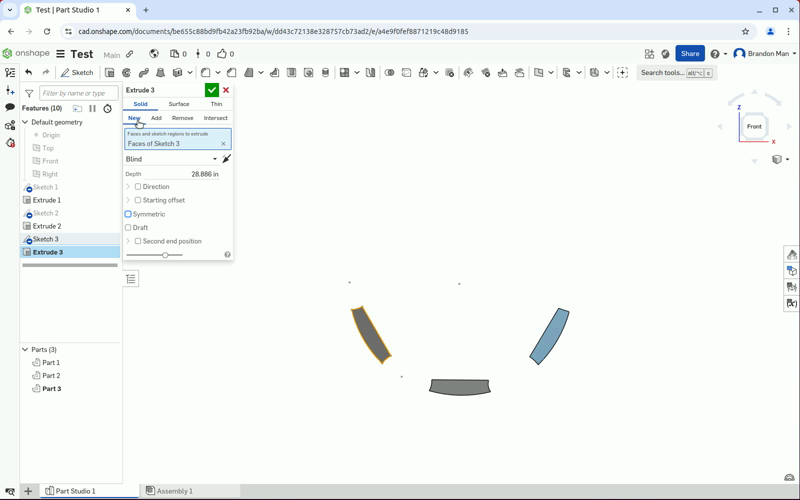
key(space)
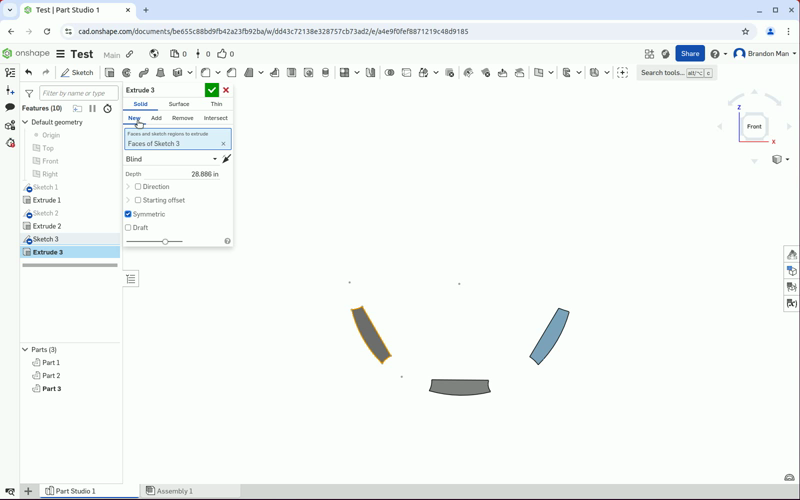
key(enter)
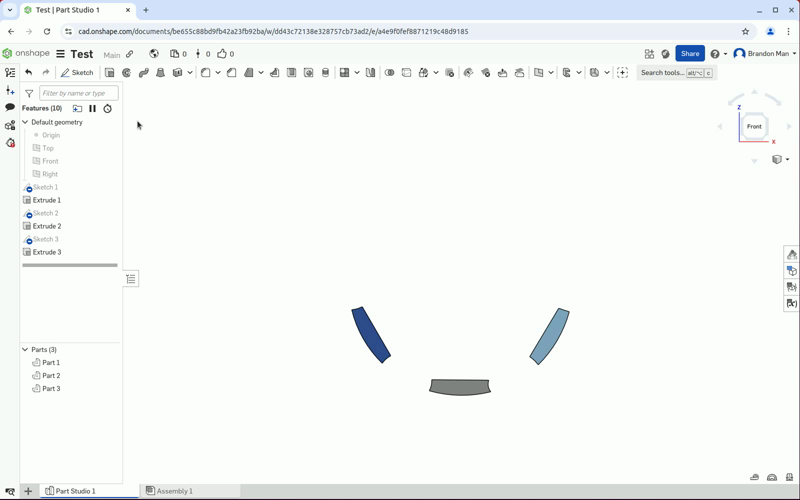
key(shift+h)
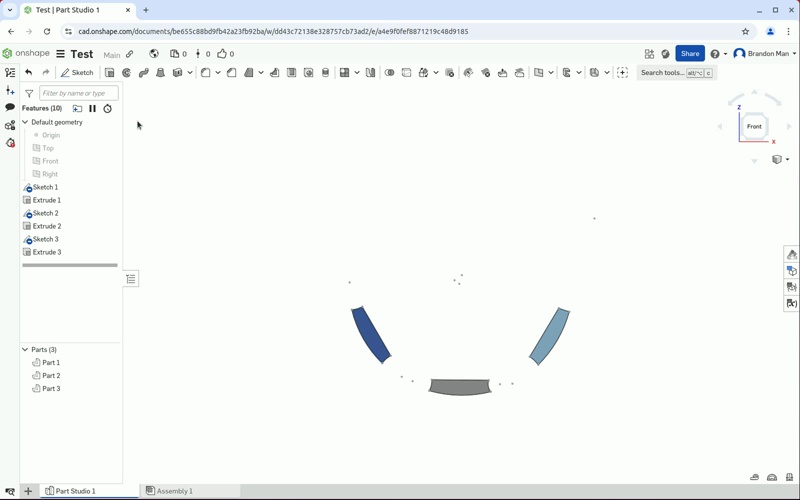
key(shift+h)
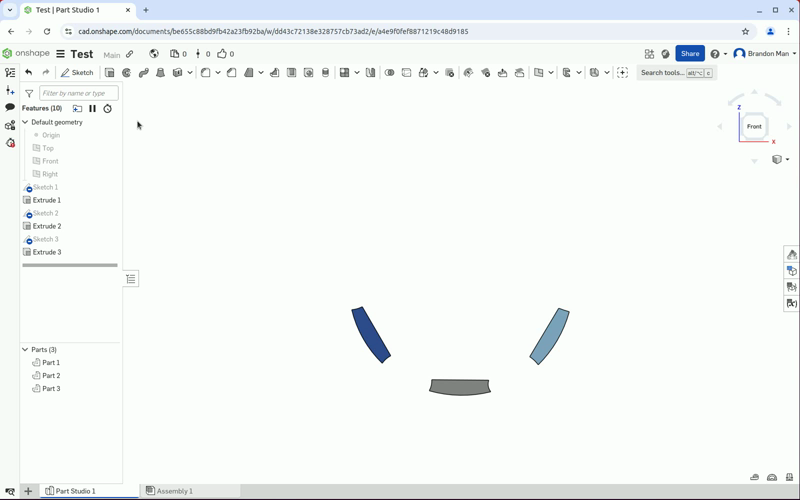
mouse_move(73, 189)
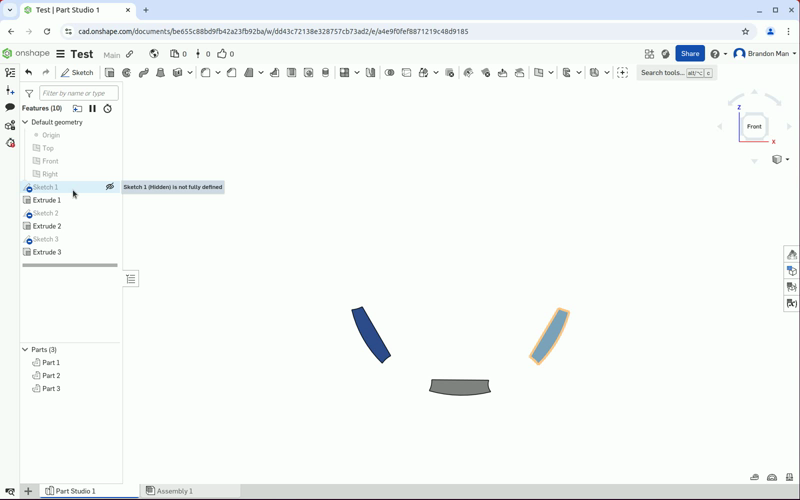
click(73, 189)
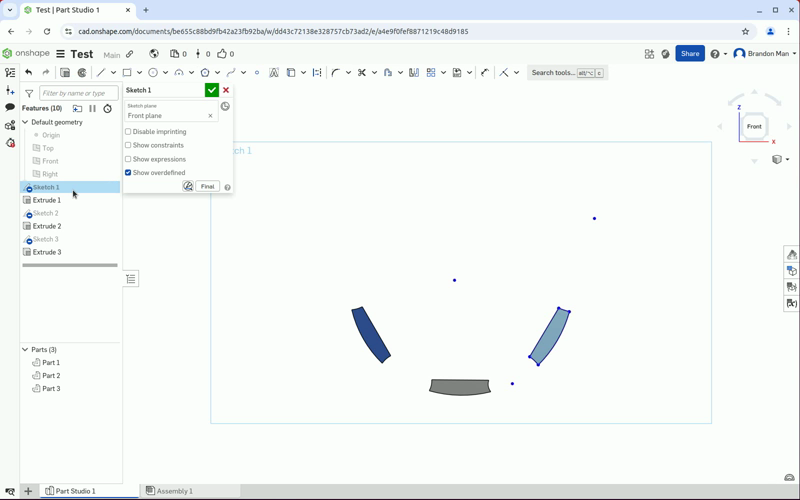
mouse_move(229, 92)
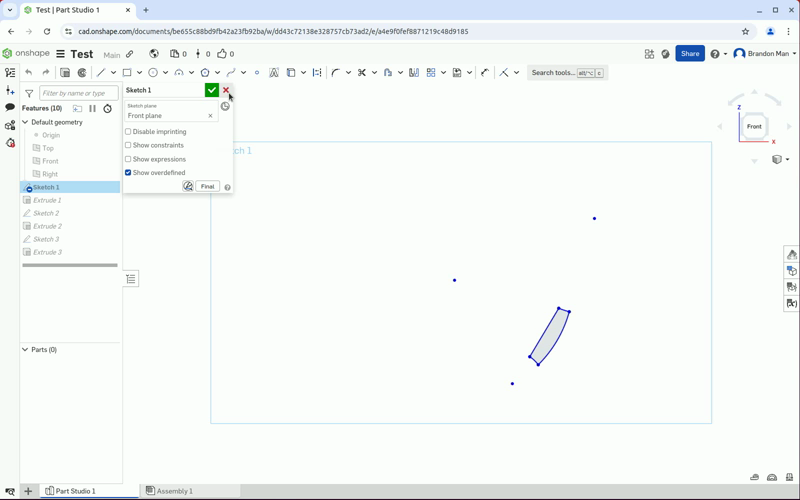
click(229, 92)
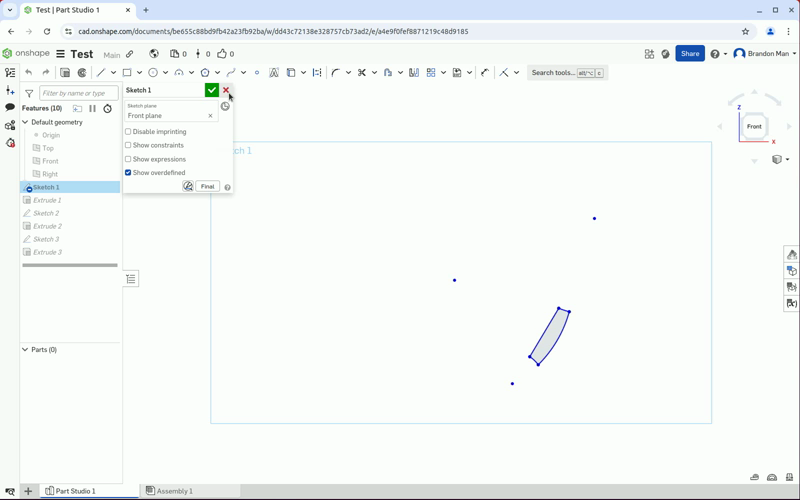
key(shift+s)
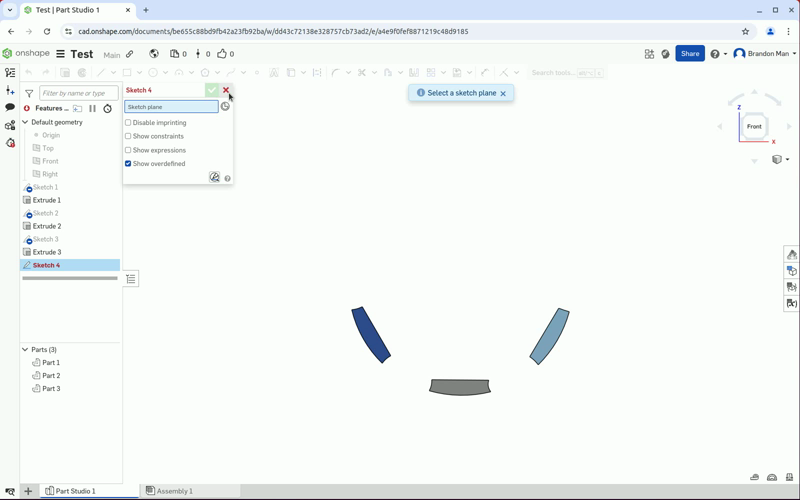
mouse_move(73, 163)
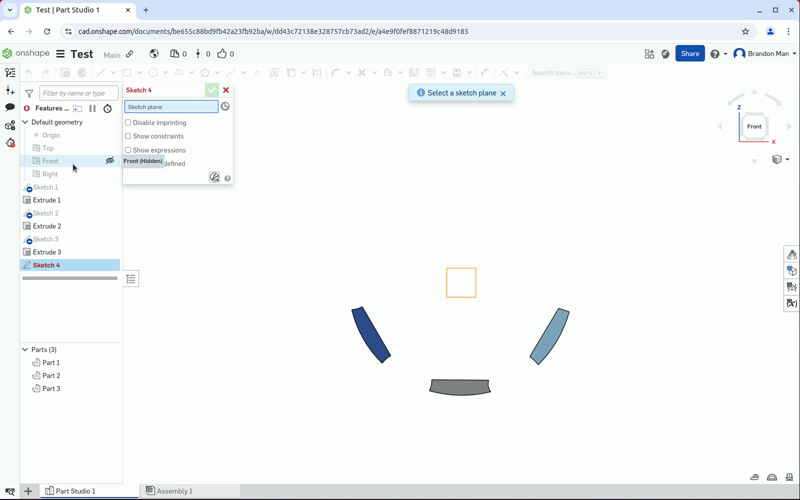
click(73, 163)
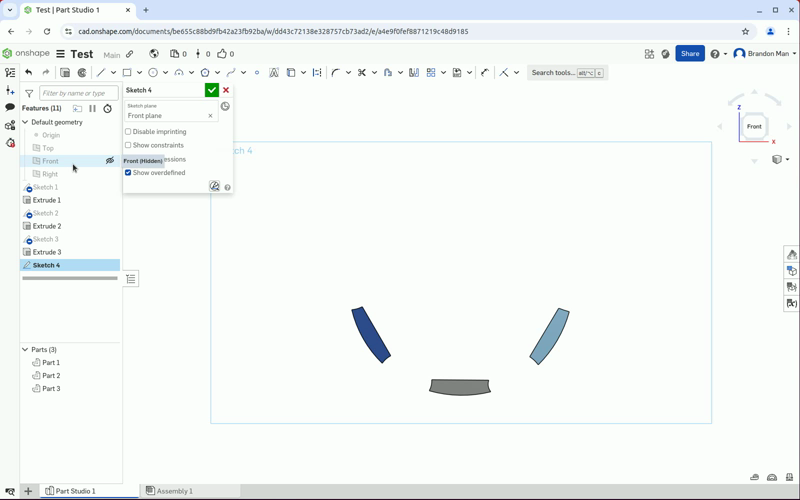
mouse_move(73, 352)
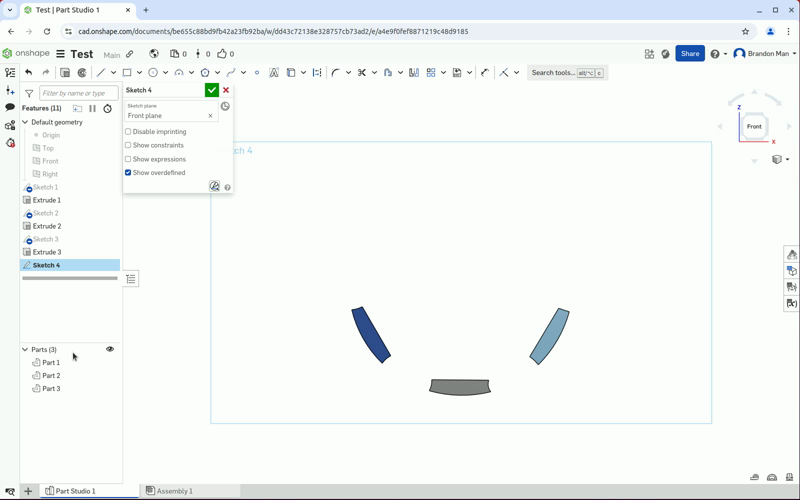
key(y)
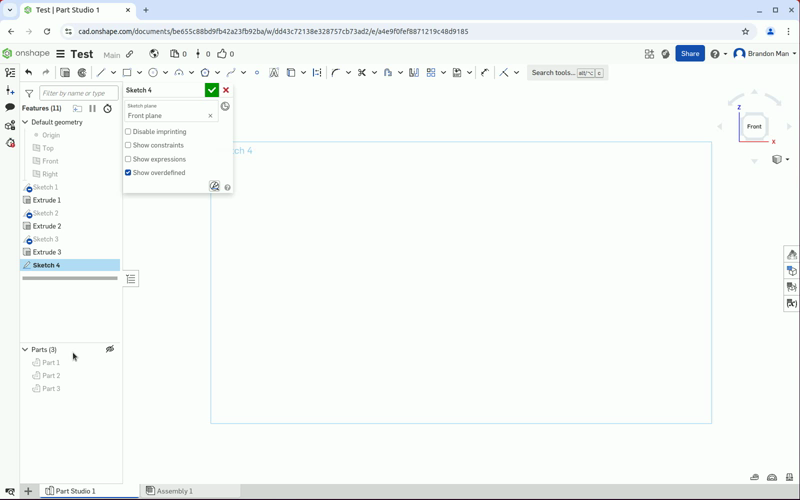
key(a)
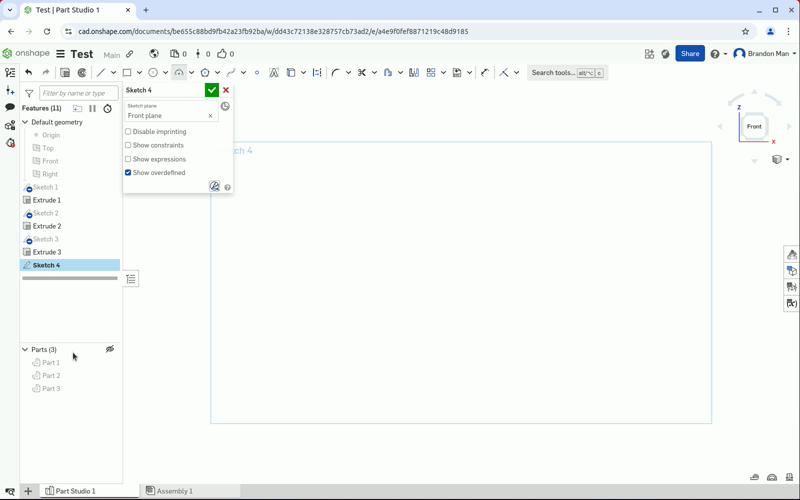
key_down(shift)
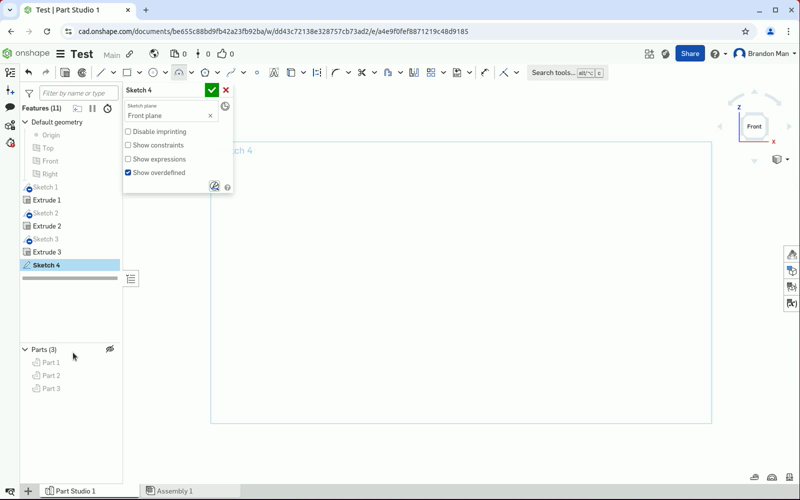
mouse_move(351, 253)
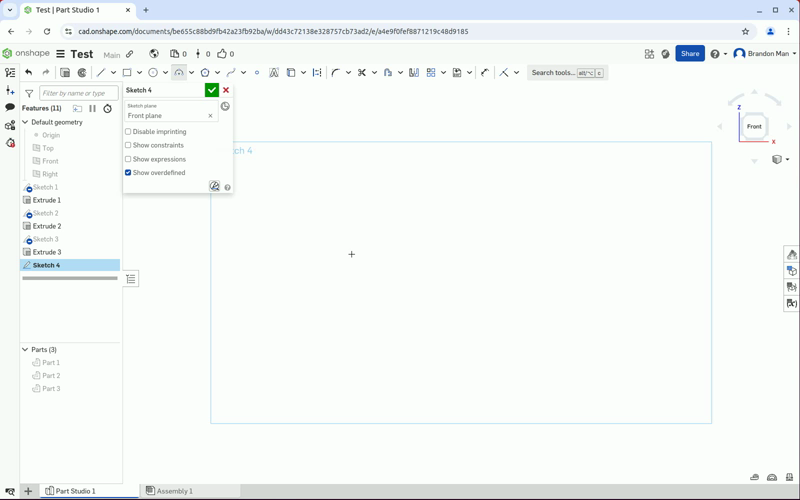
click(351, 253)
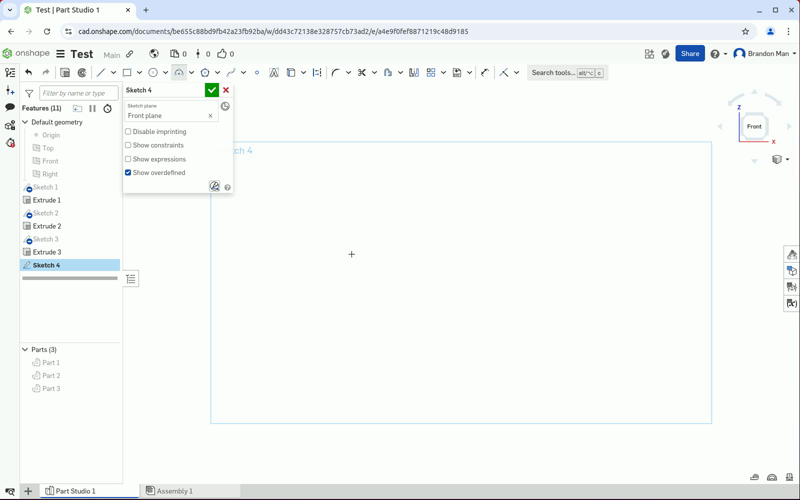
key_up(shift)
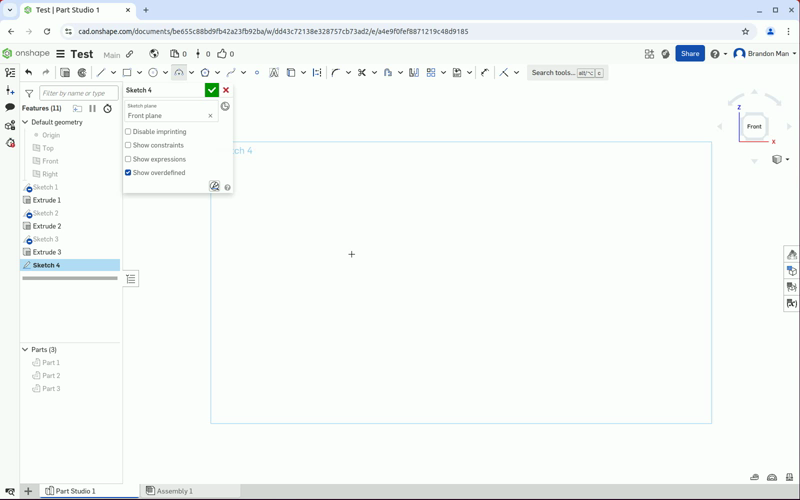
key_down(shift)
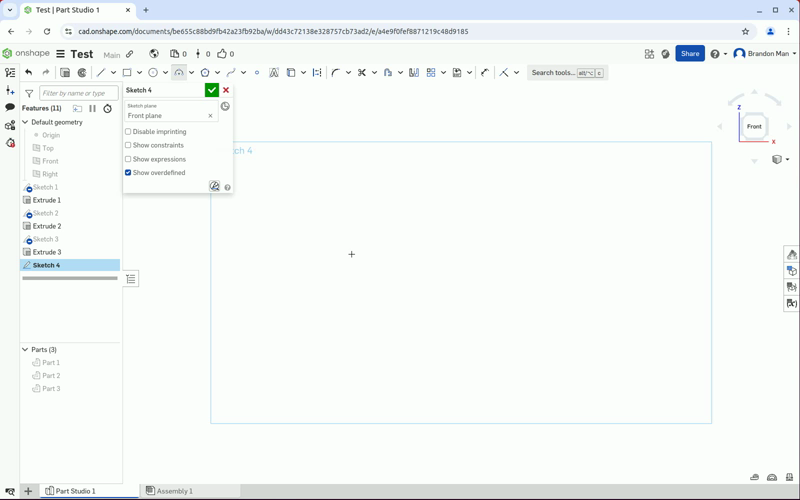
mouse_move(362, 257)
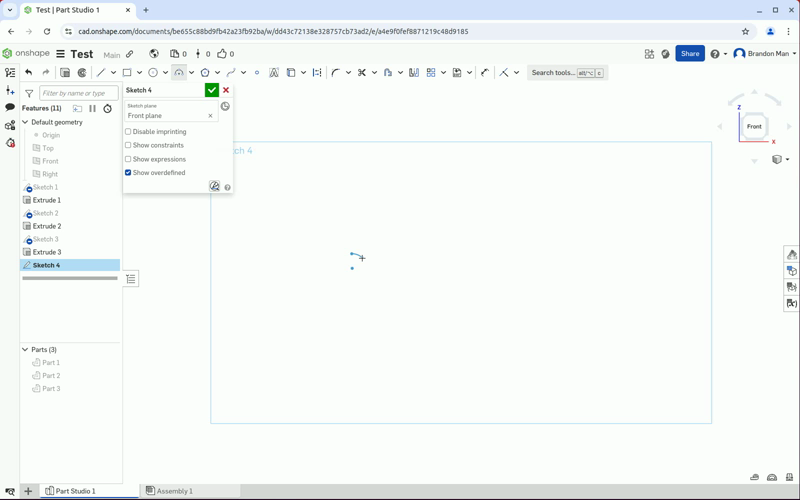
click(362, 257)
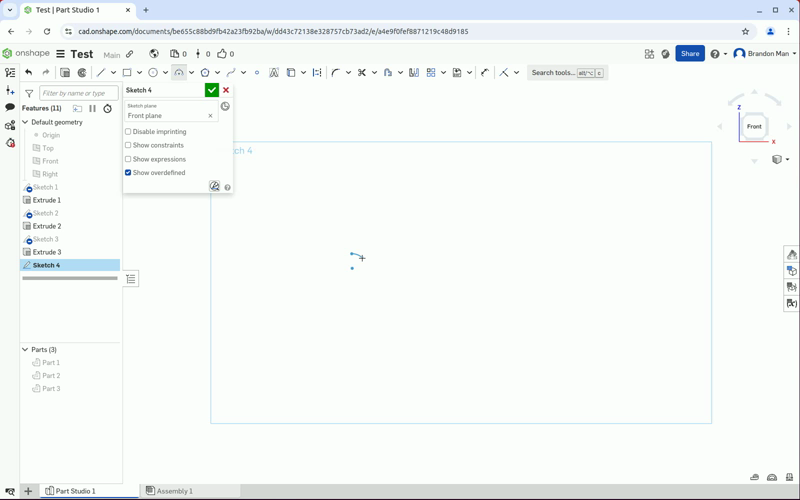
mouse_move(357, 255)
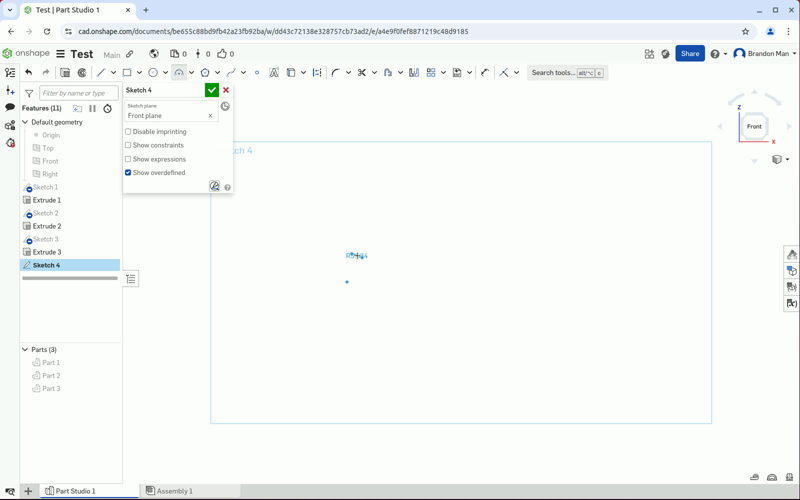
click(357, 255)
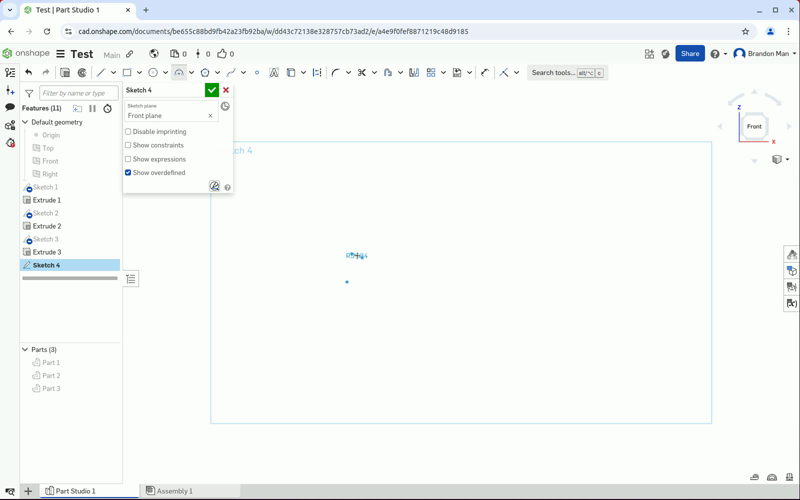
key_up(shift)
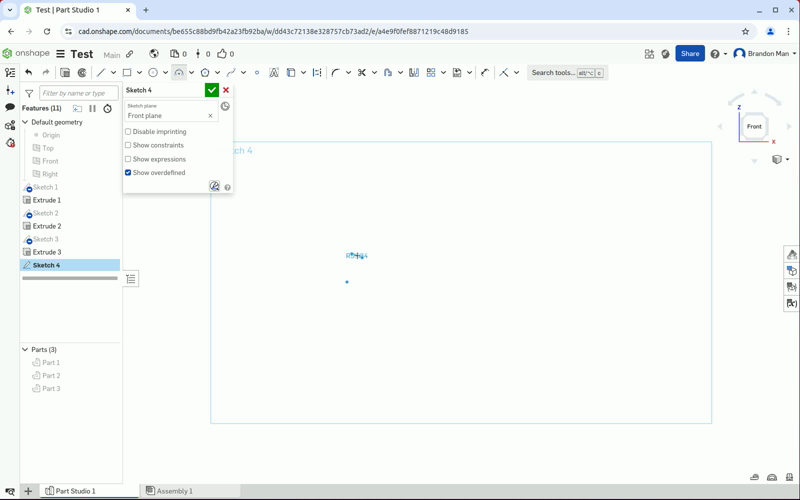
key(esc)
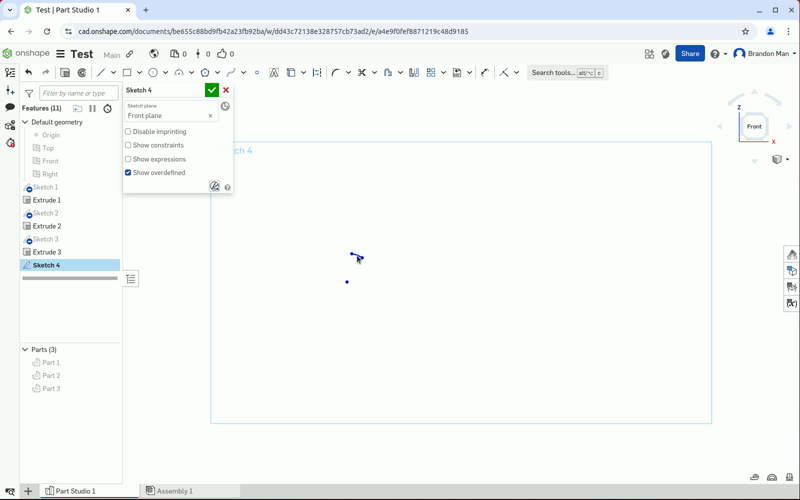
key(l)
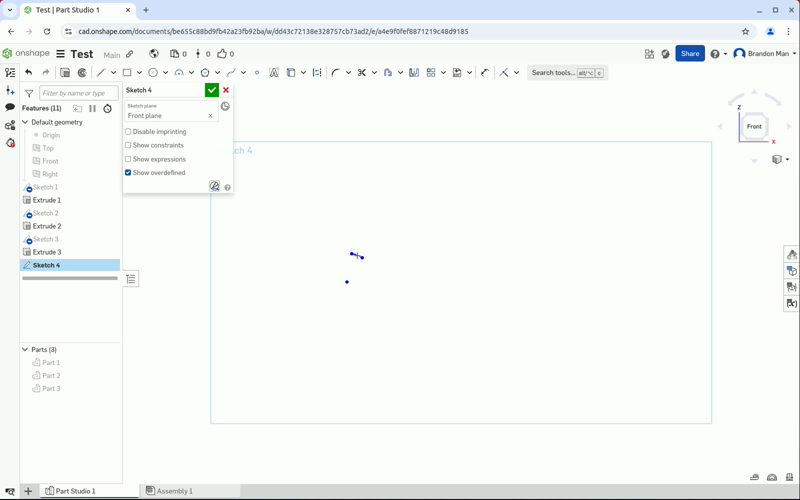
mouse_move(362, 257)
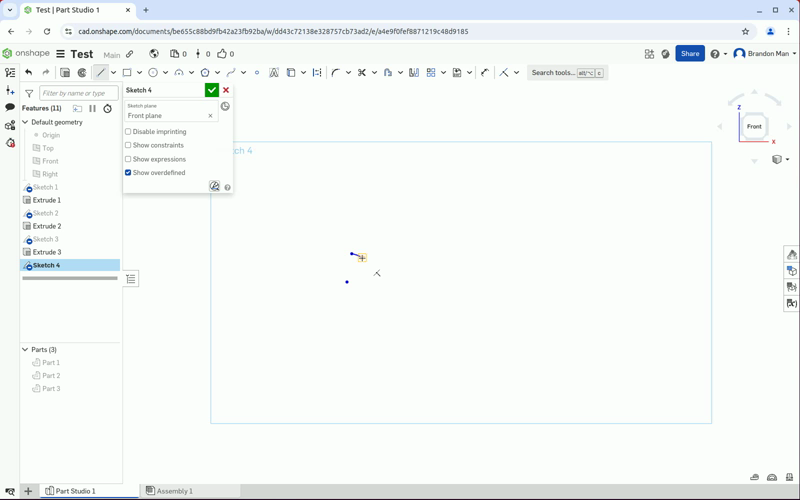
click(362, 257)
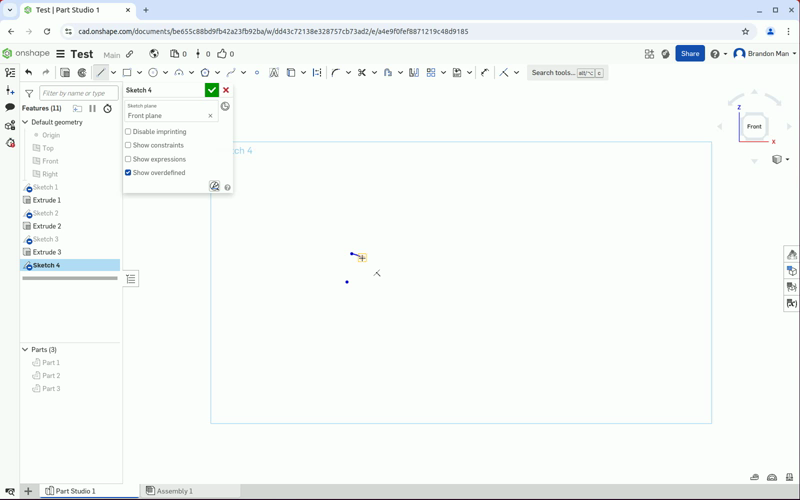
key_down(shift)
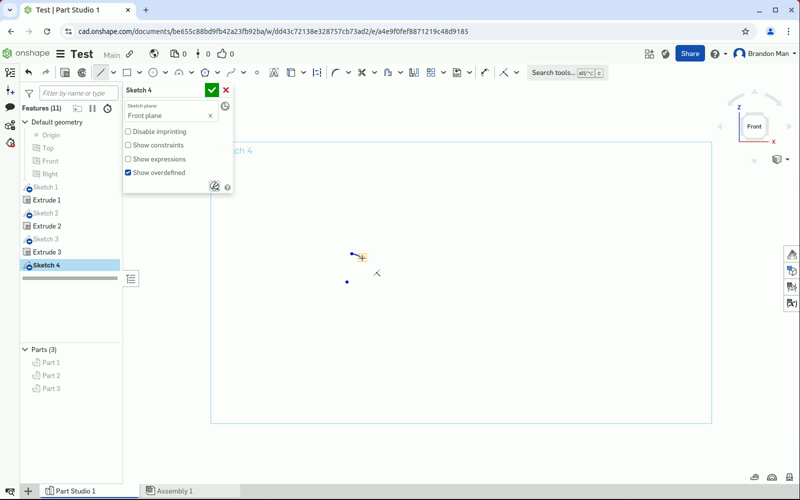
mouse_move(392, 257)
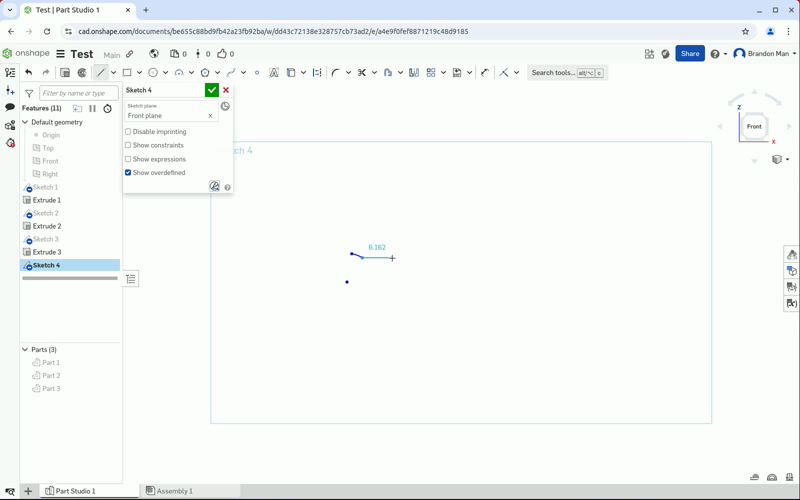
mouse_move(391, 208)
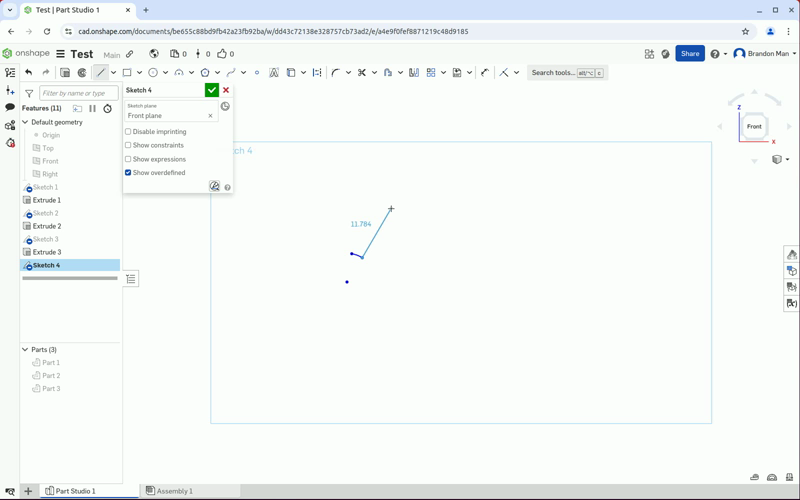
click(391, 208)
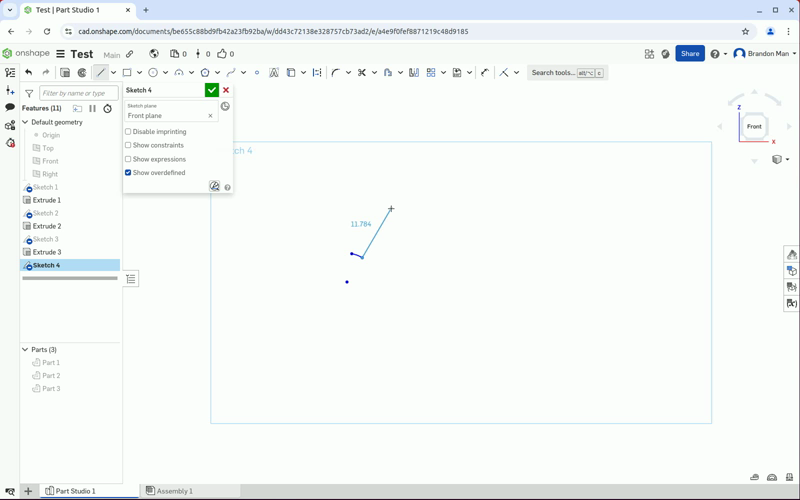
key_up(shift)
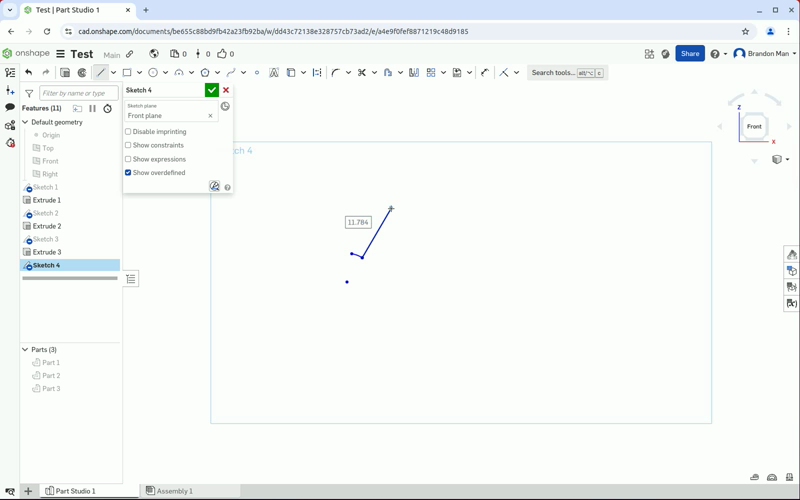
key(esc)
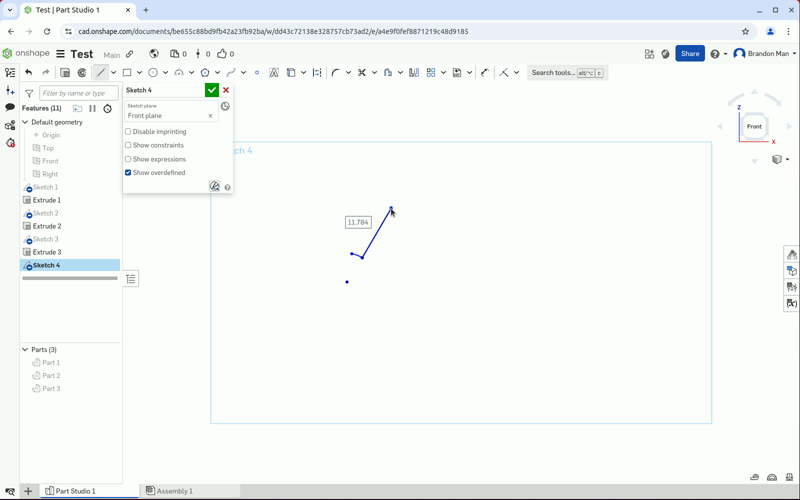
key(a)
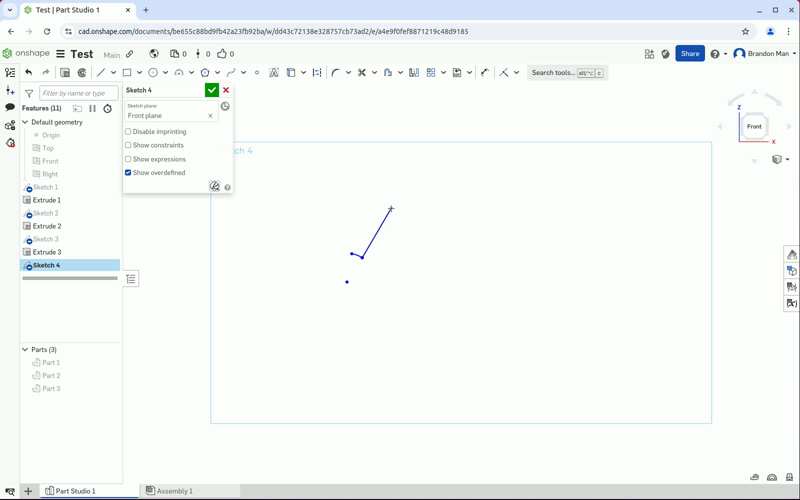
mouse_move(391, 208)
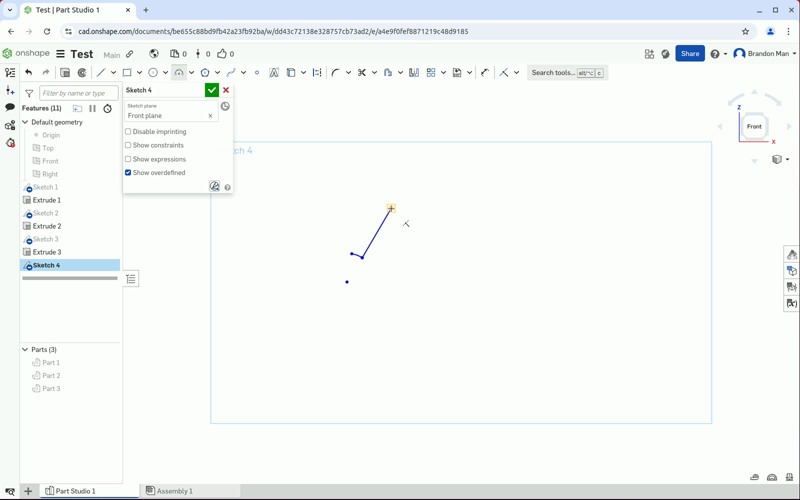
click(391, 208)
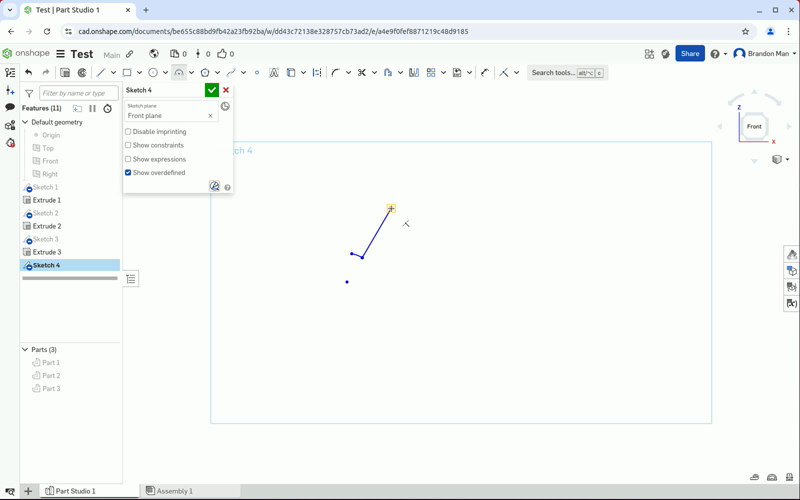
key_down(shift)
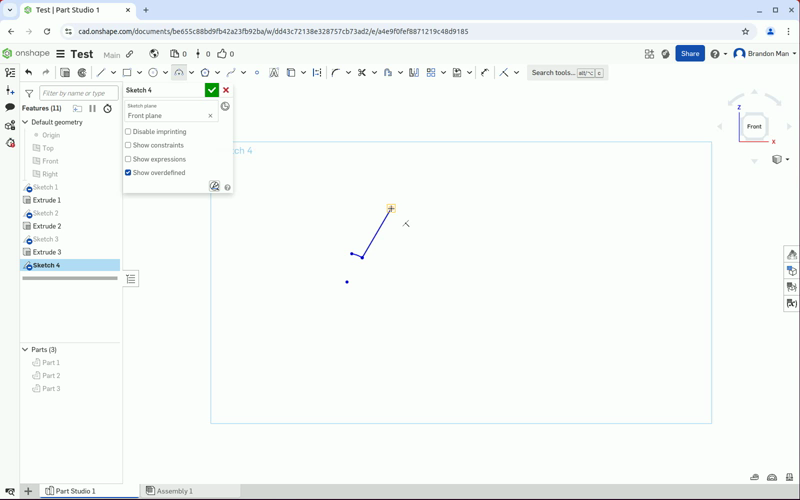
mouse_move(383, 200)
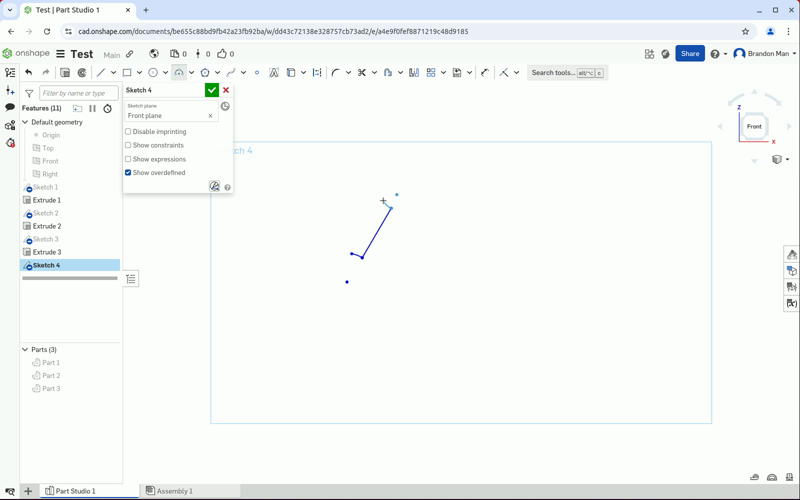
click(383, 200)
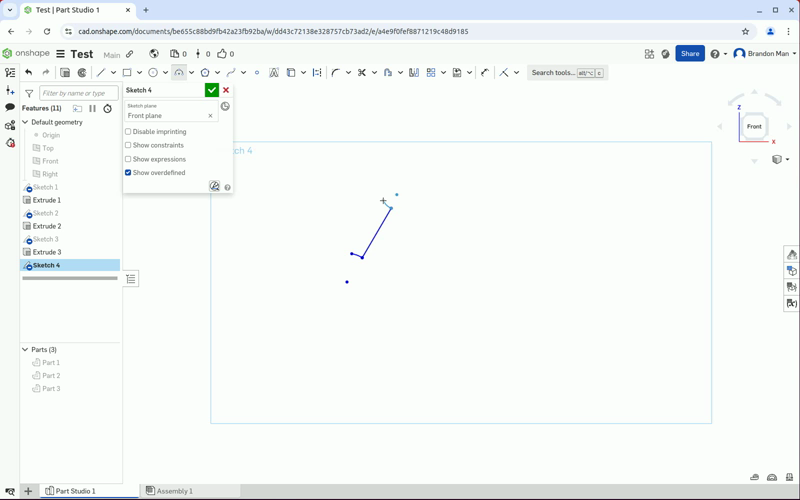
mouse_move(386, 204)
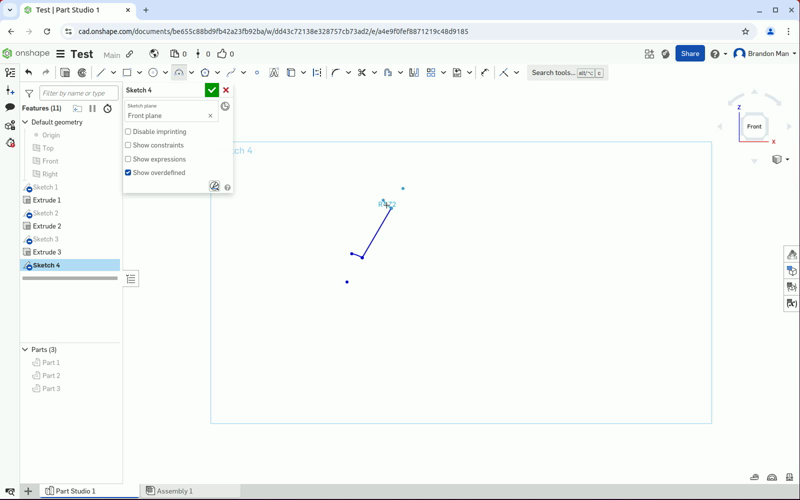
click(386, 204)
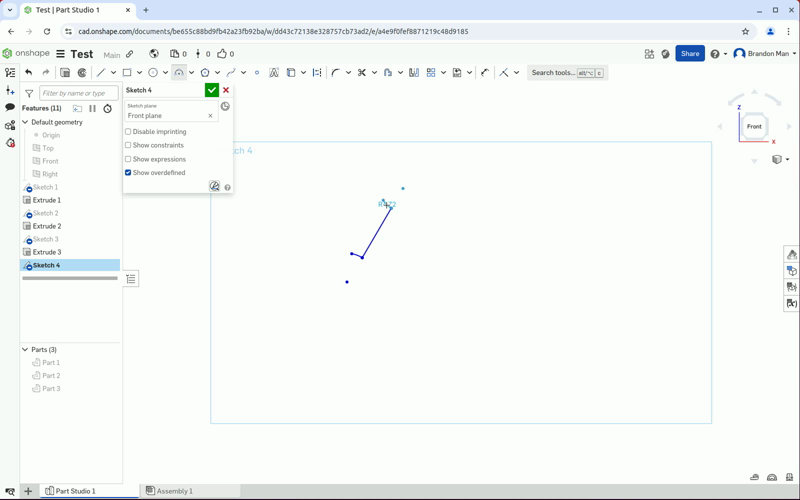
key_up(shift)
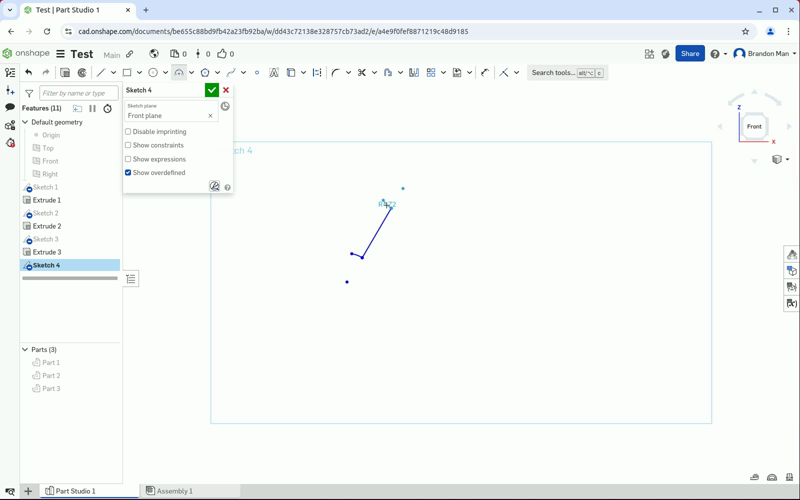
mouse_move(383, 200)
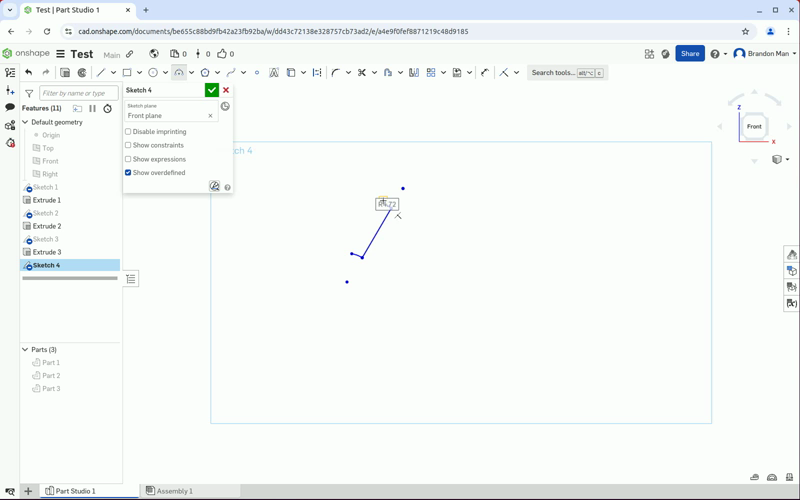
click(383, 200)
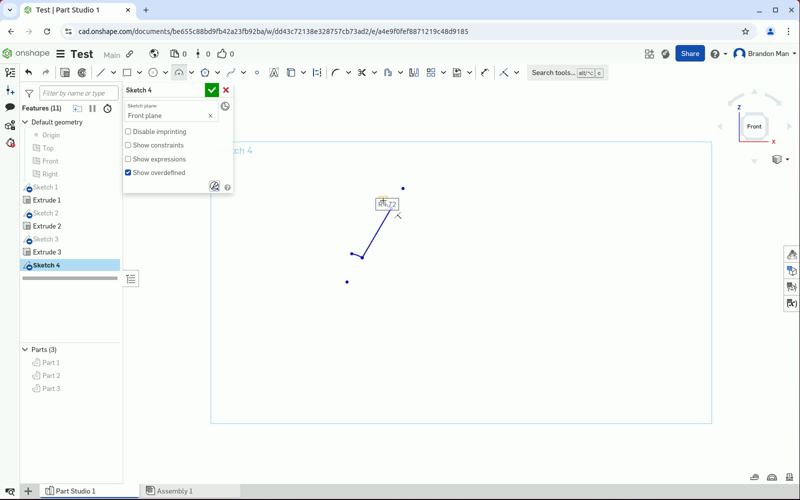
mouse_move(351, 253)
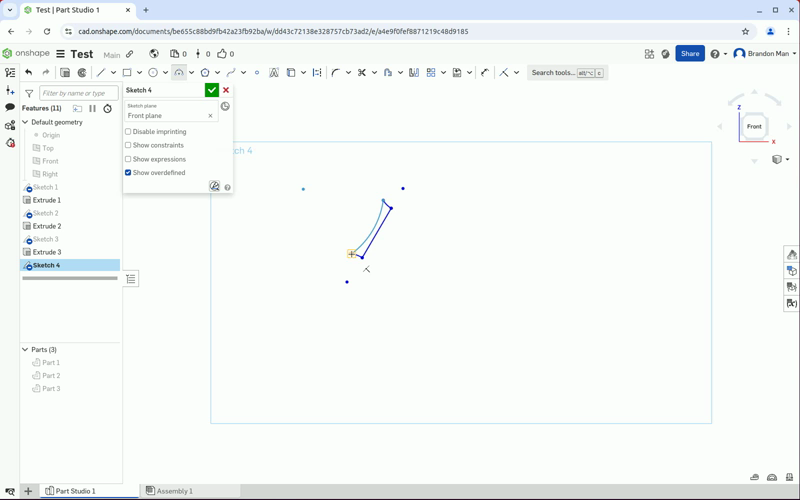
click(351, 253)
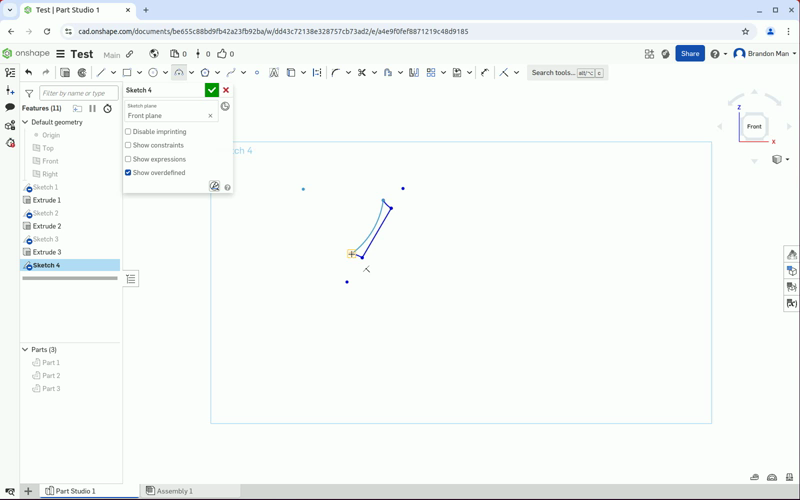
key_down(shift)
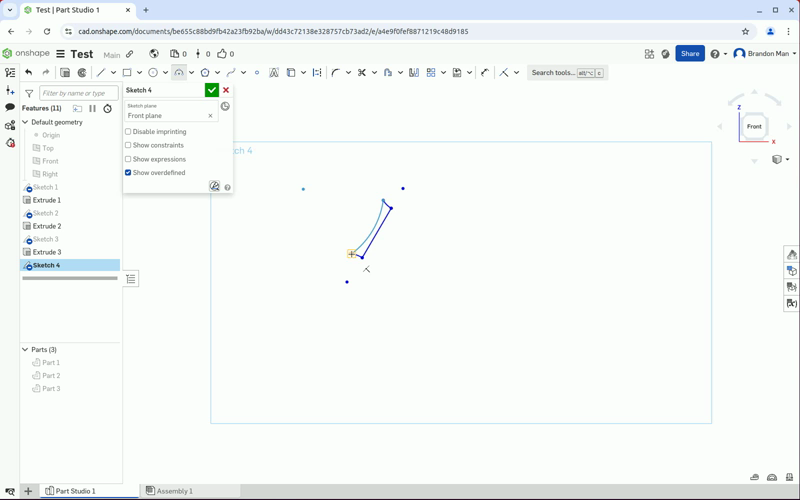
mouse_move(363, 224)
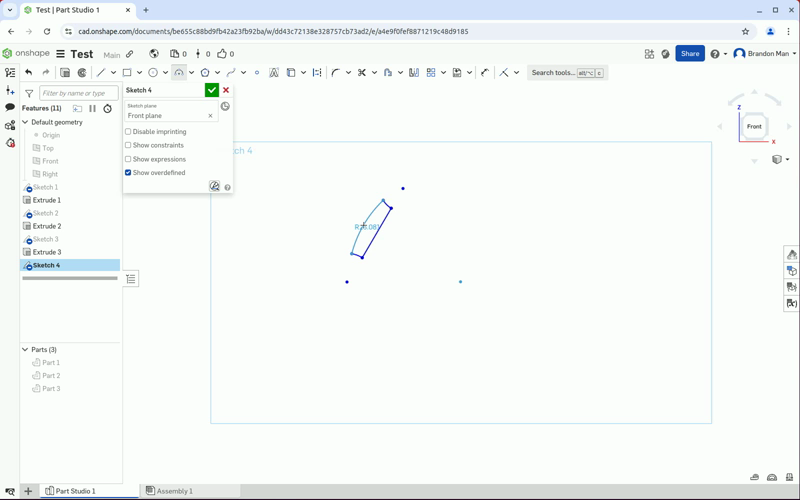
click(363, 224)
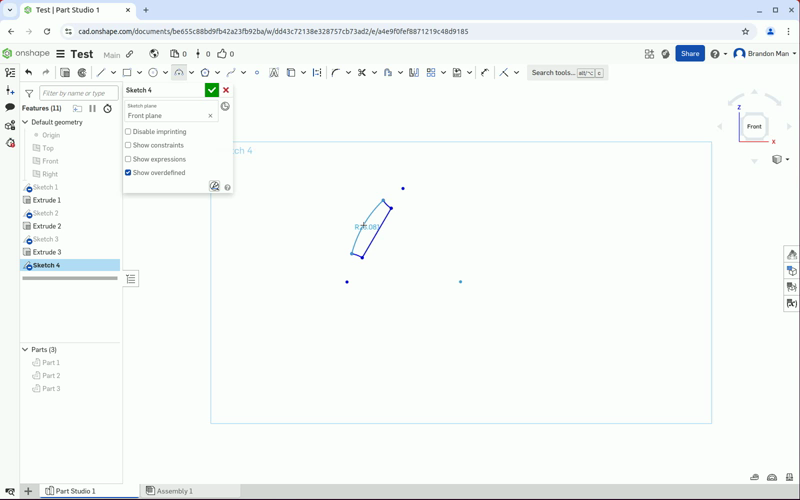
key_up(shift)
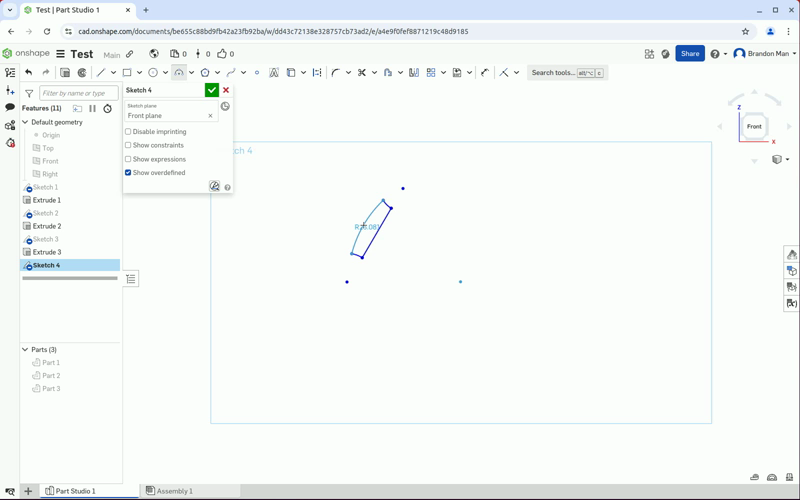
key(esc)
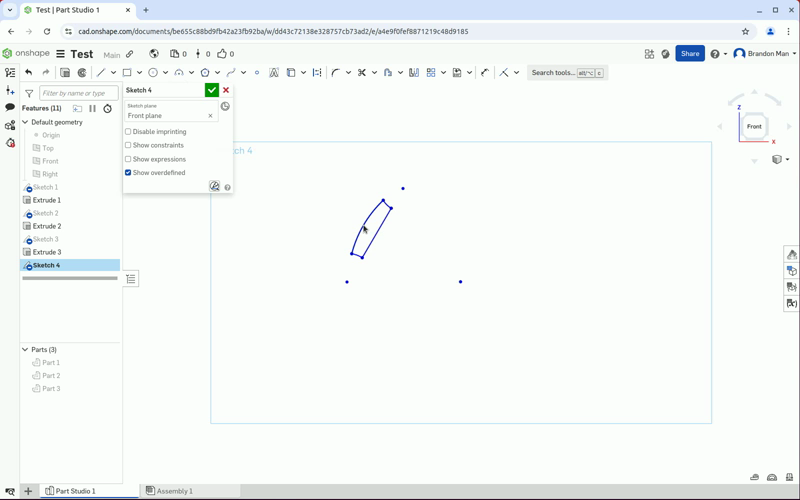
mouse_move(376, 231)
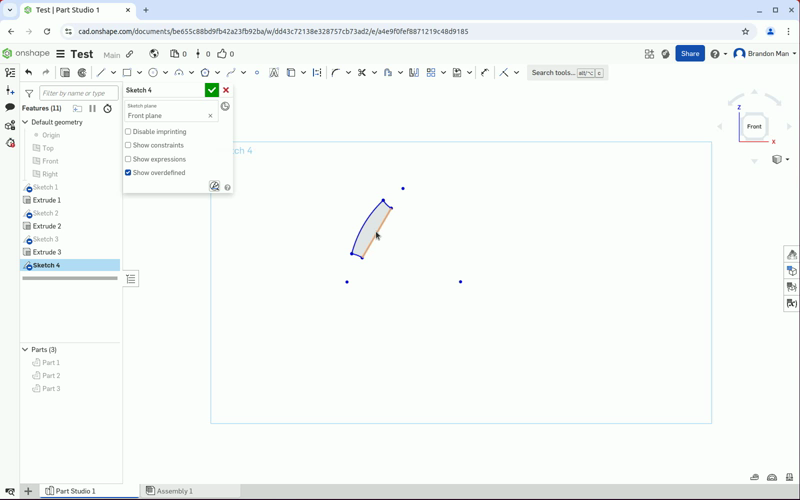
scroll(6)
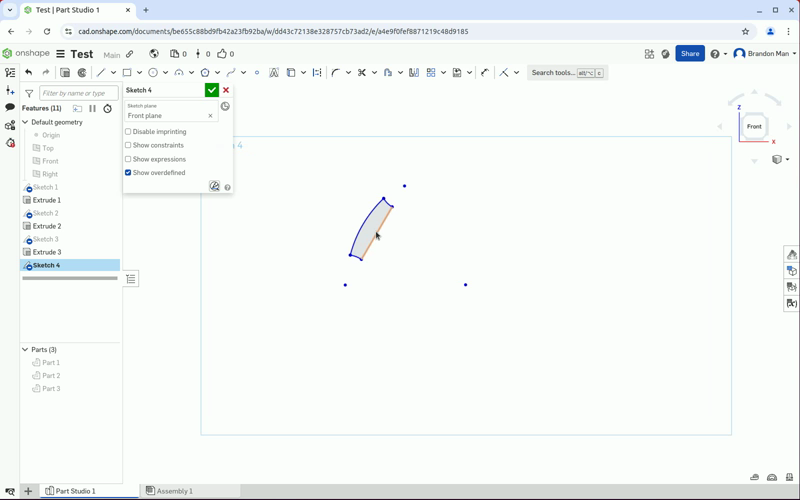
scroll(6)
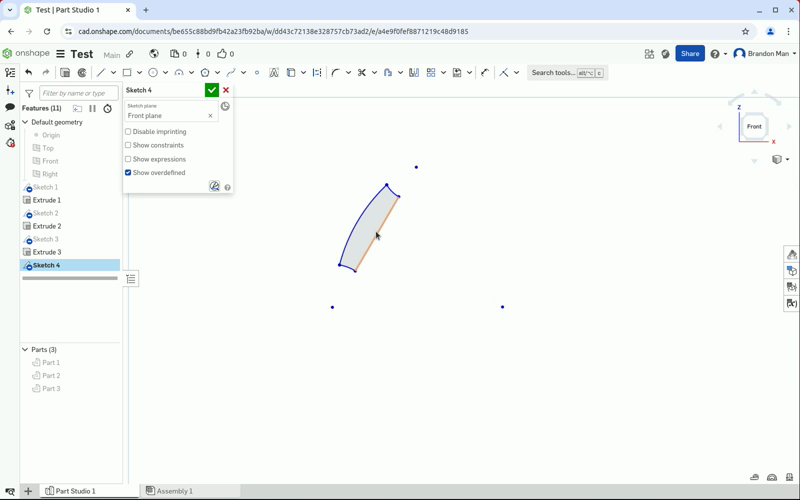
scroll(6)
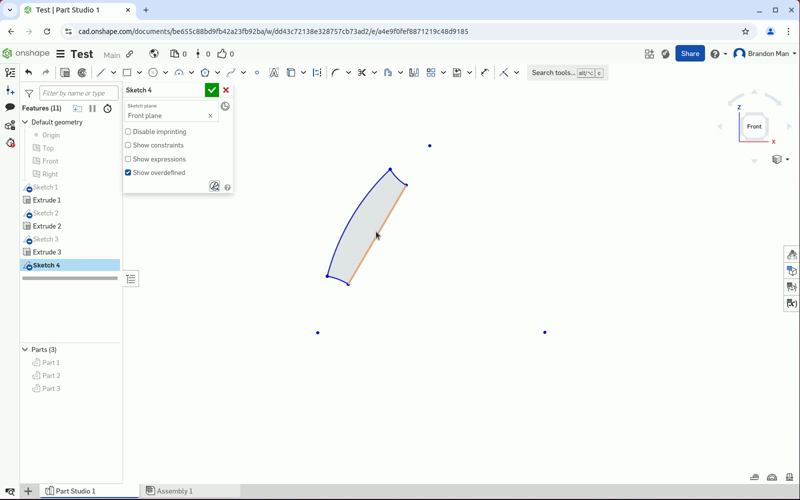
scroll(6)
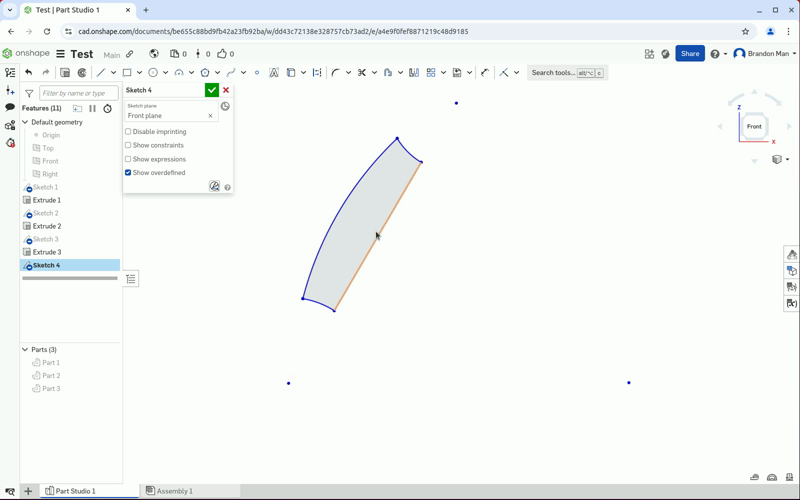
scroll(6)
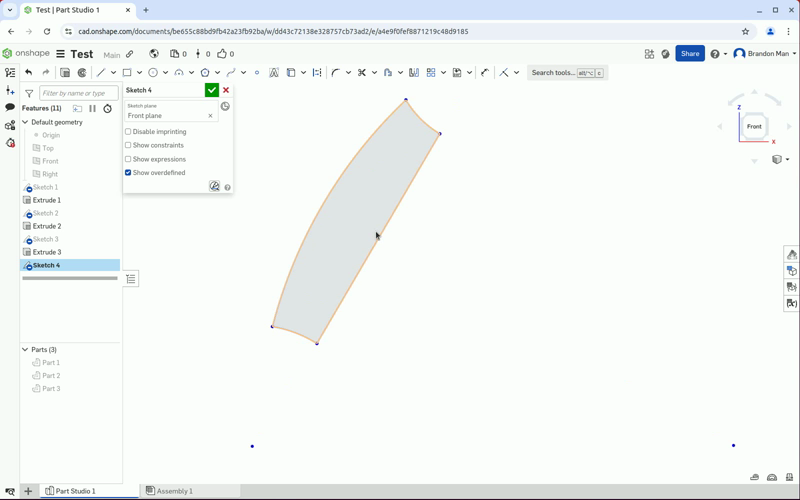
scroll(6)
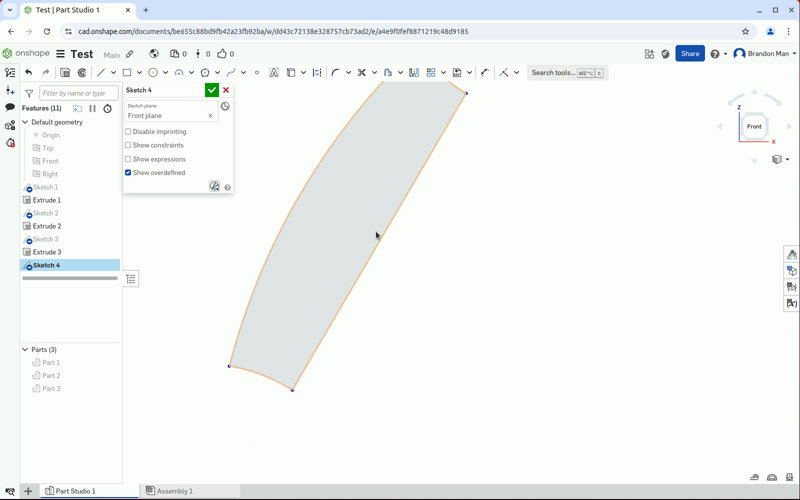
scroll(6)
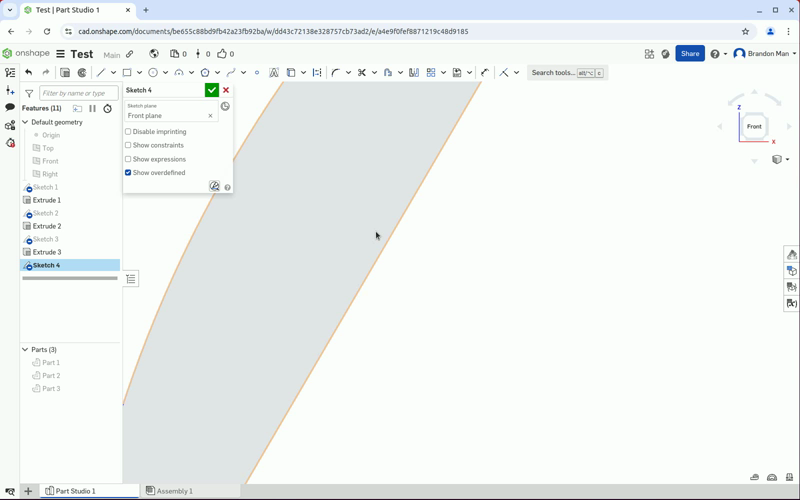
click(376, 231)
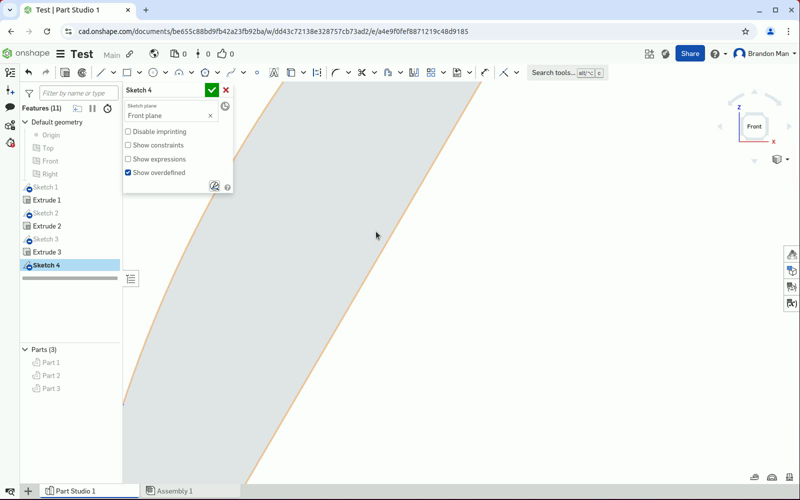
scroll(-6)
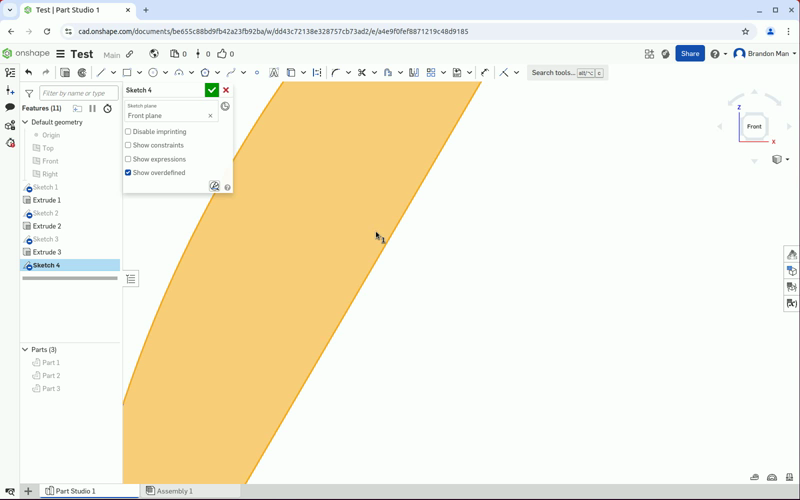
scroll(-6)
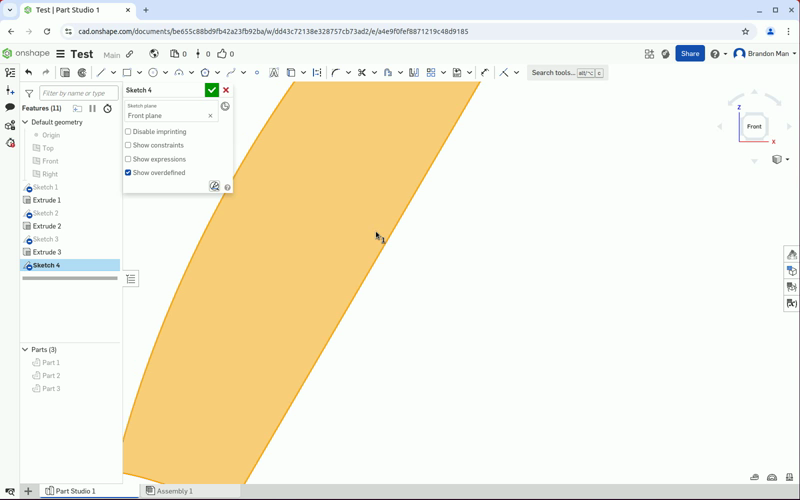
scroll(-6)
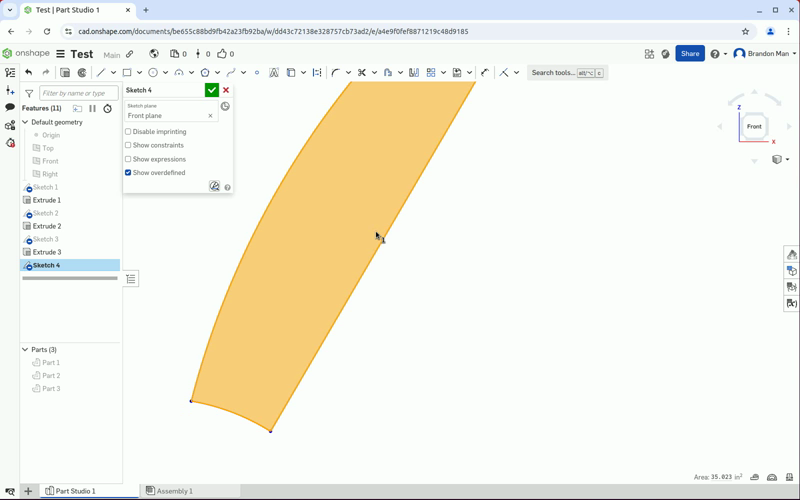
scroll(-6)
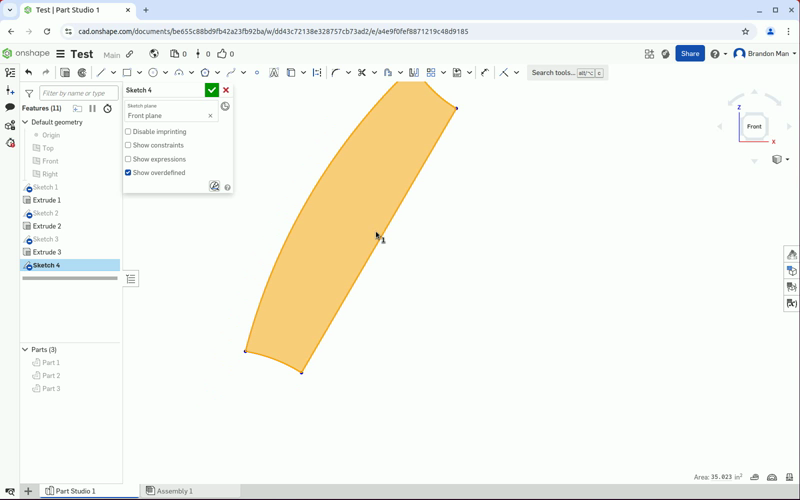
scroll(-6)
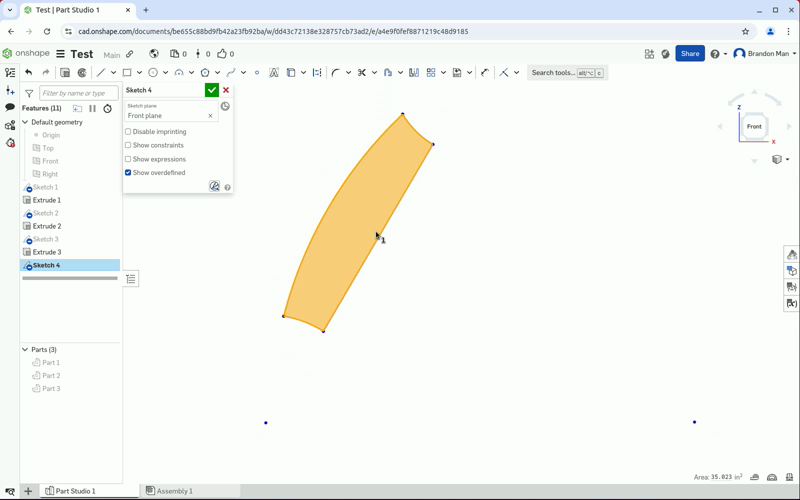
scroll(-6)
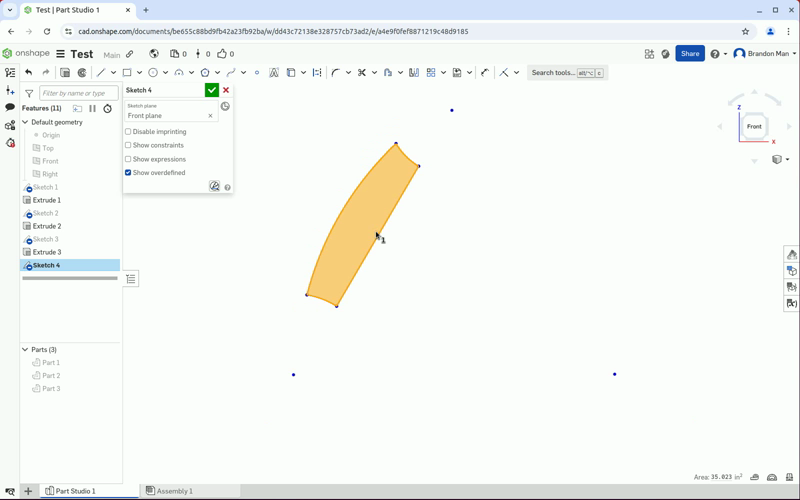
scroll(-6)
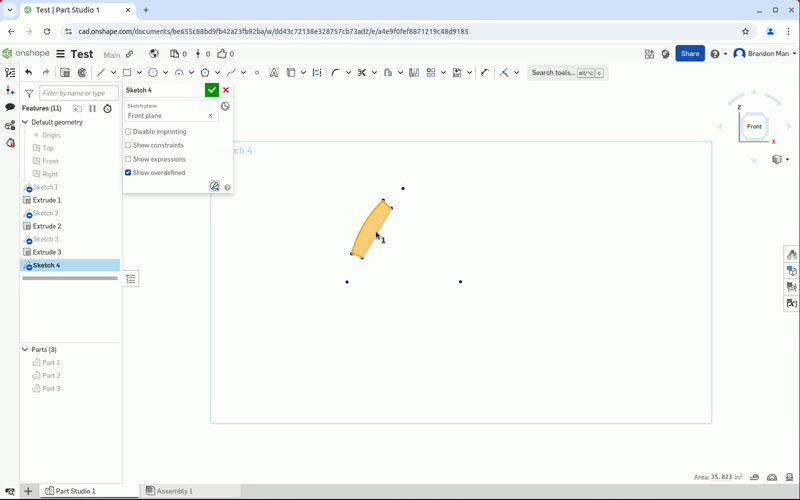
mouse_move(73, 352)
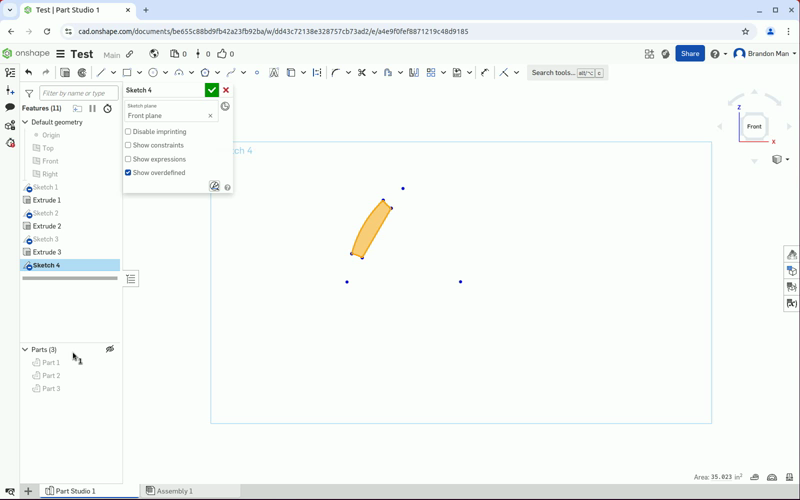
key(shift+y)
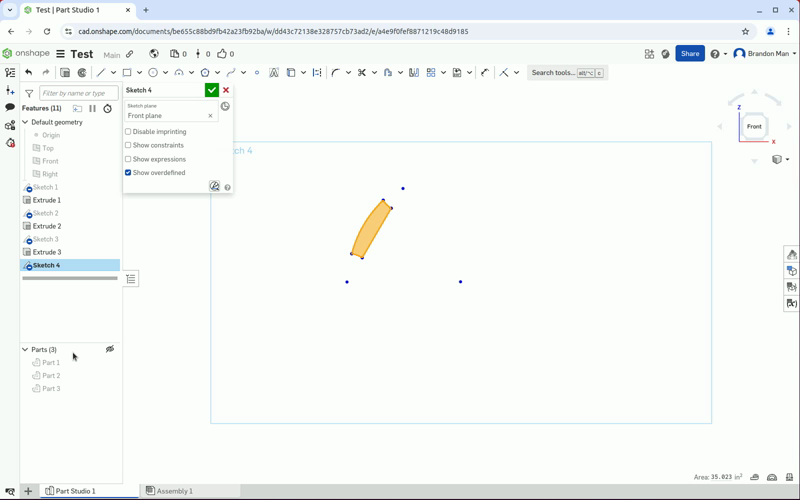
key(shift+e)
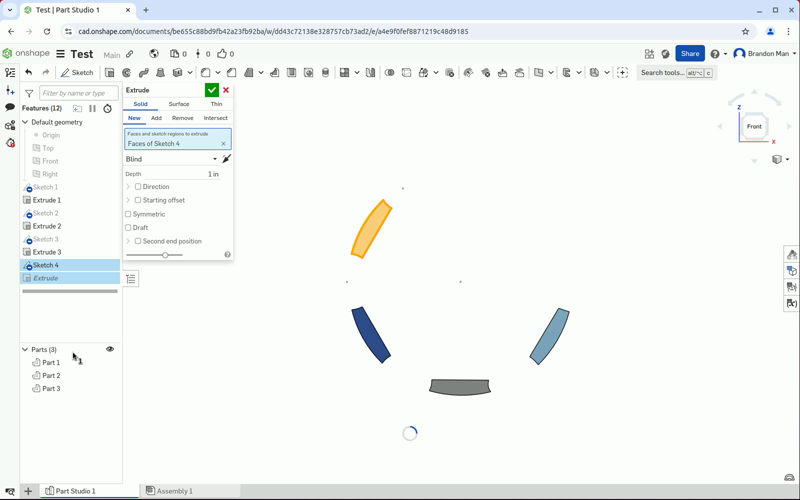
mouse_move(143, 106)
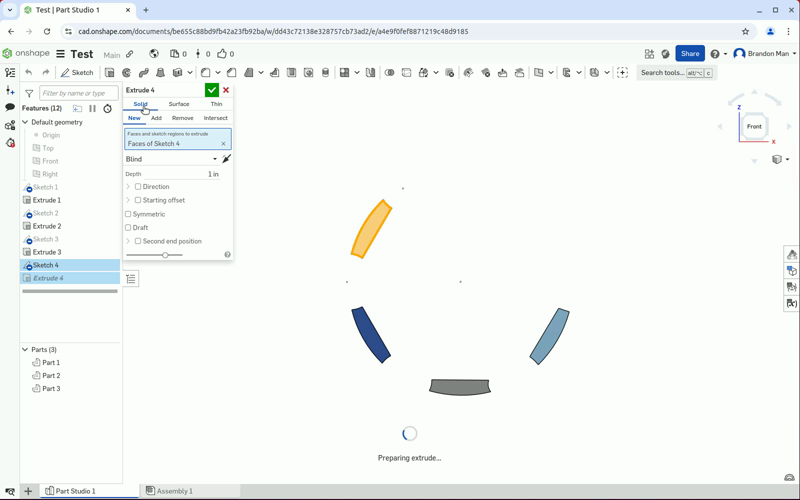
click(143, 106)
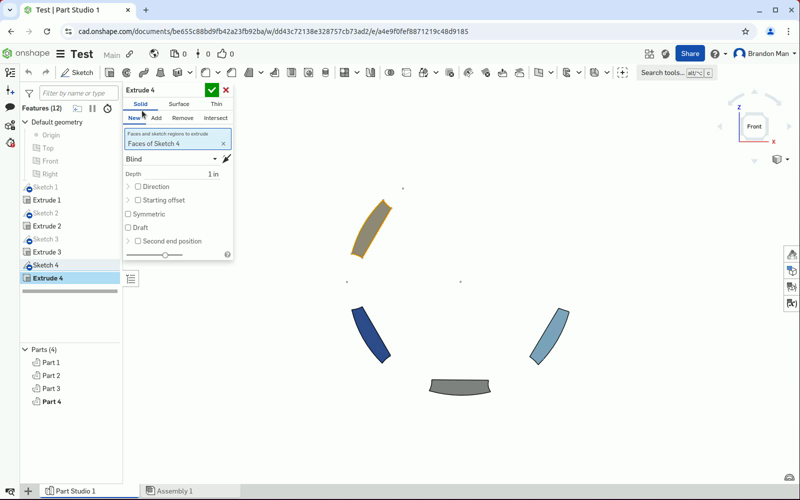
mouse_move(137, 120)
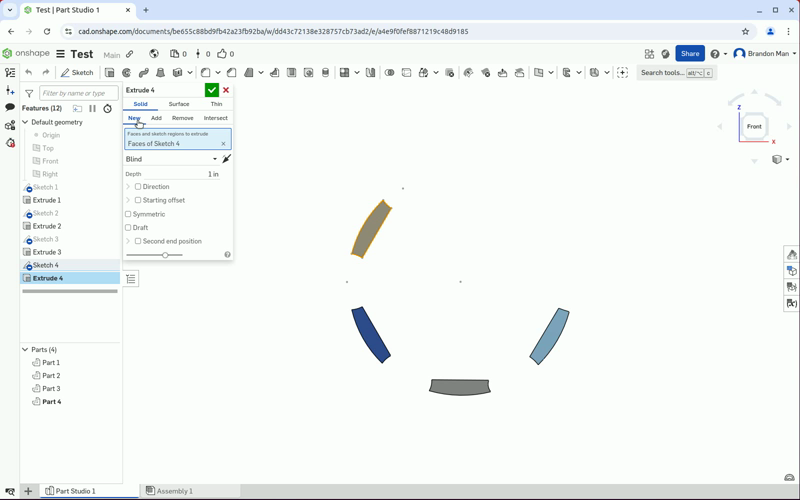
click(137, 120)
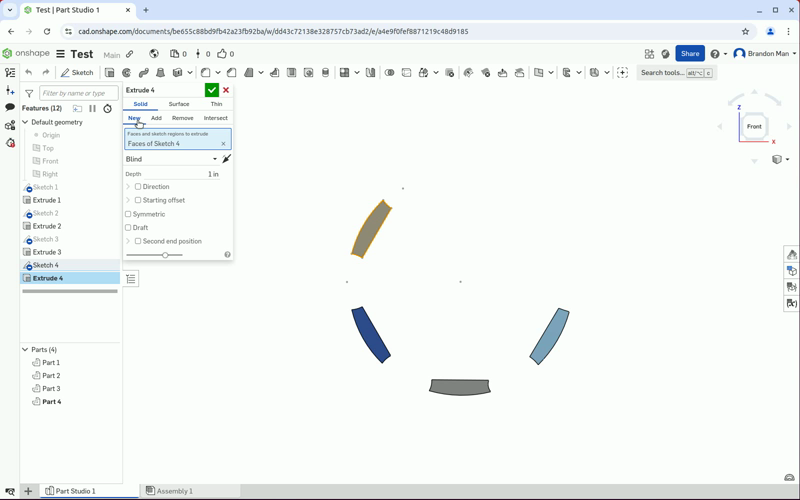
key(tab, 4)
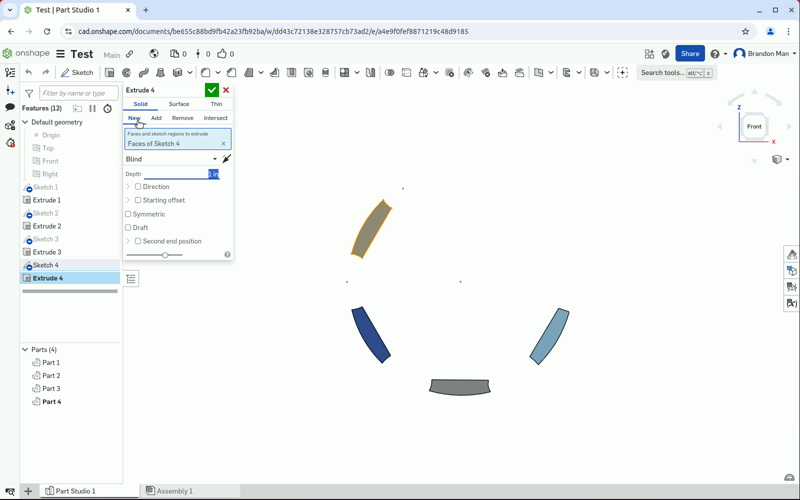
text(28.886)
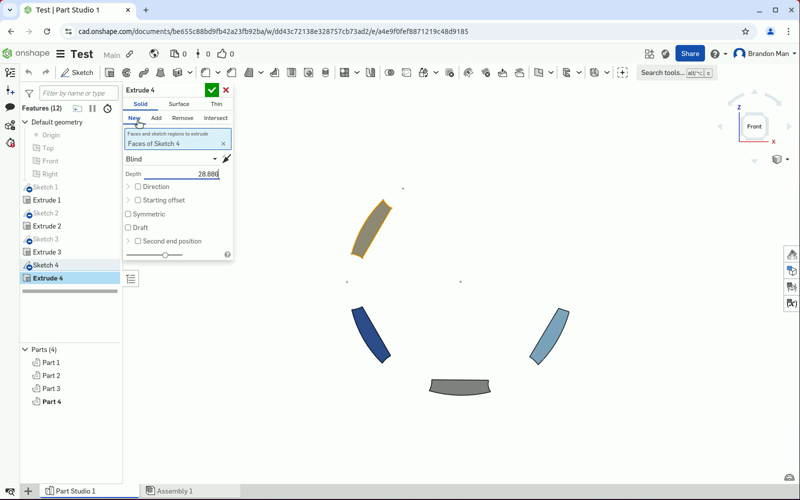
key(tab, 3)
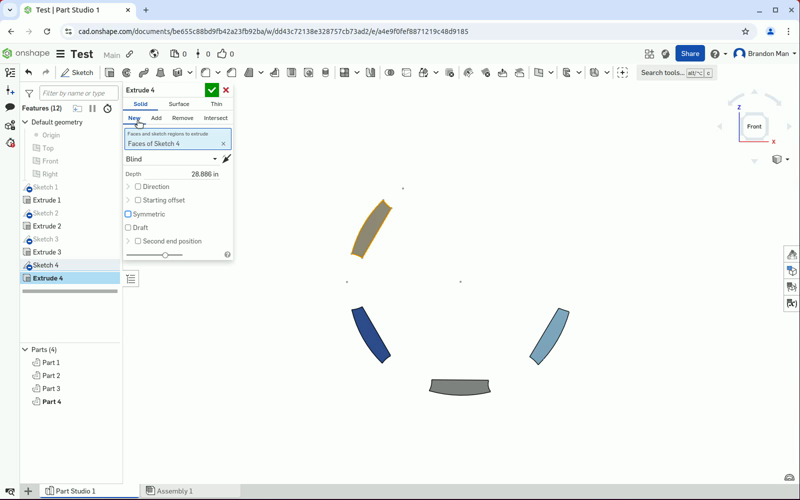
key(space)
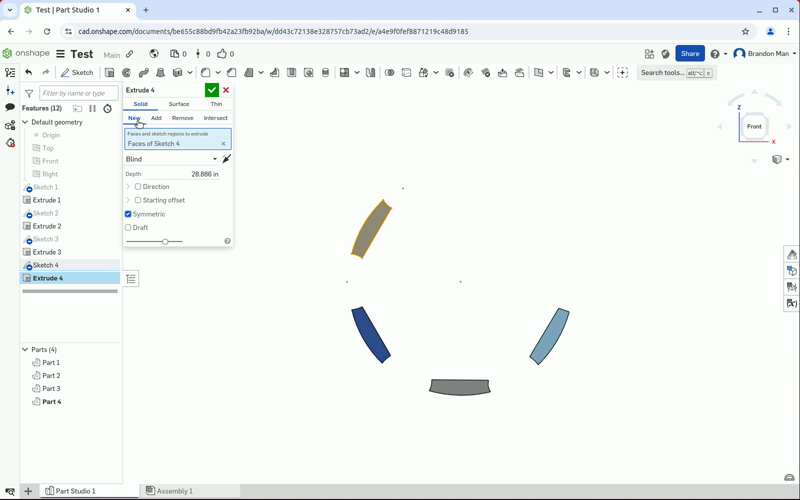
key(enter)
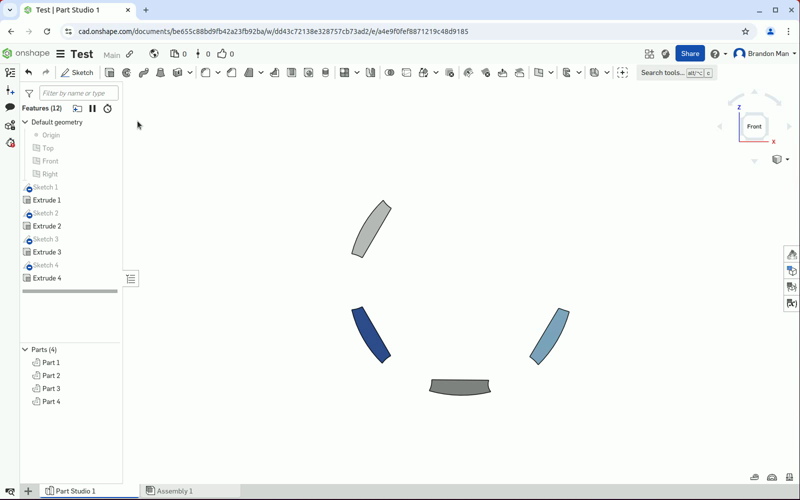
key(shift+h)
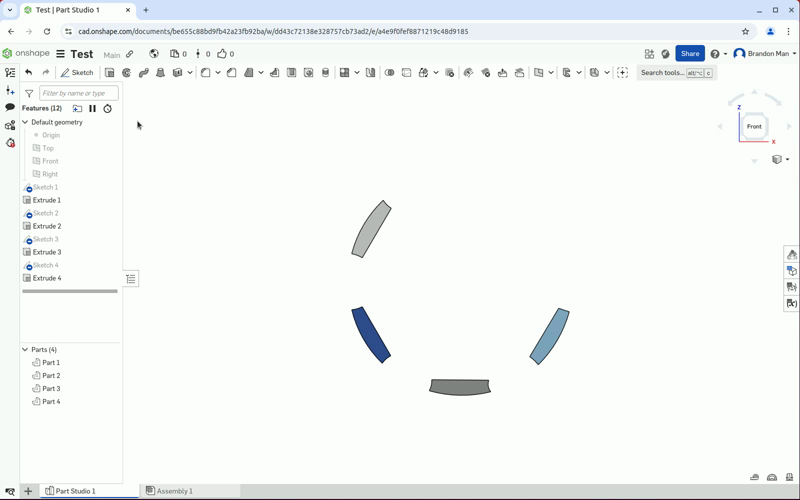
key(shift+h)
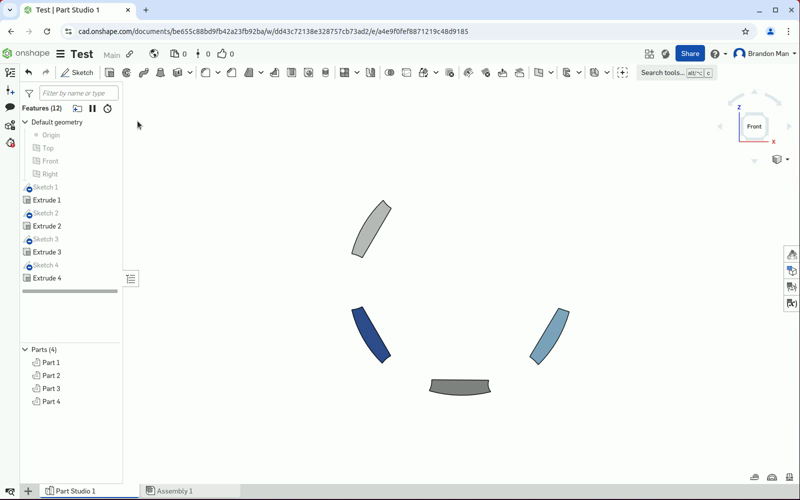
mouse_move(73, 189)
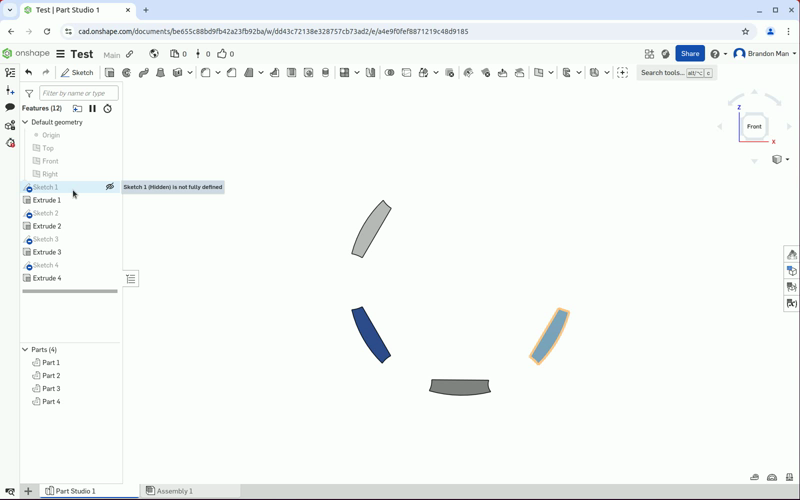
click(73, 189)
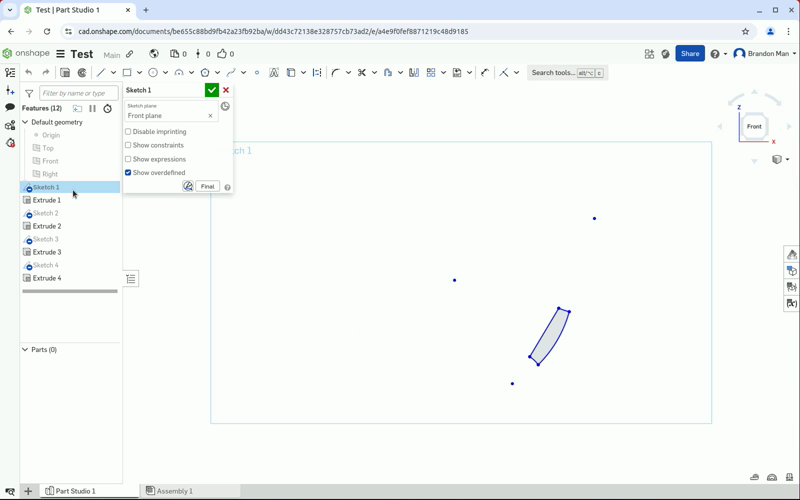
mouse_move(229, 92)
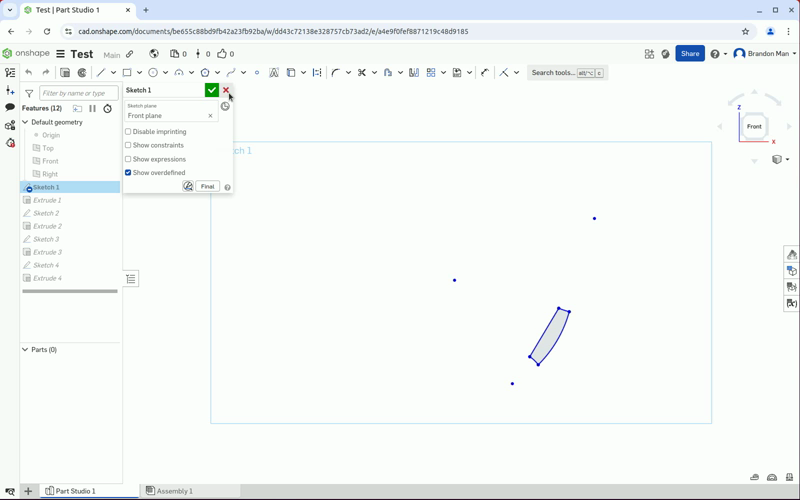
click(229, 92)
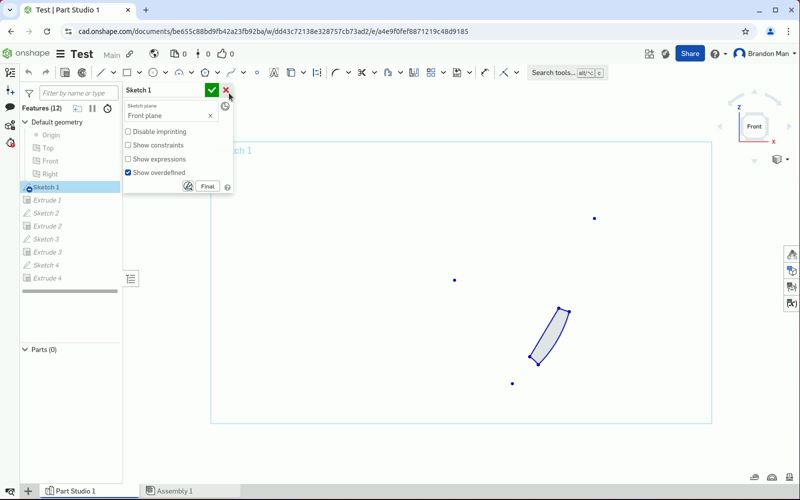
key(shift+s)
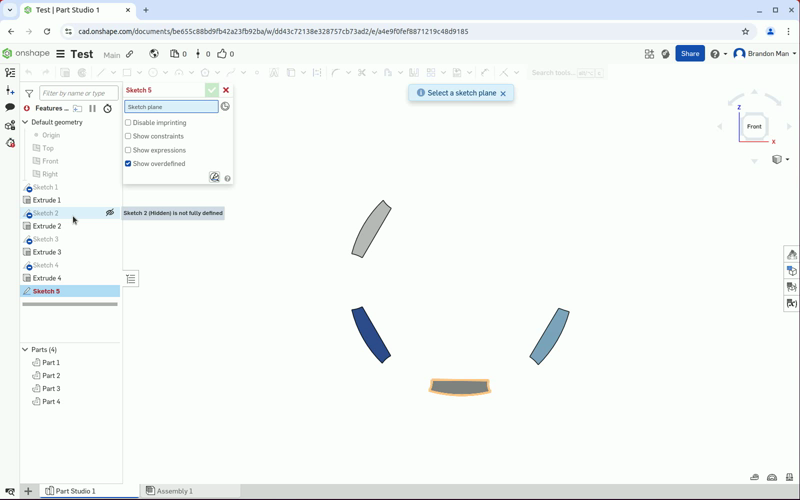
scroll(3)
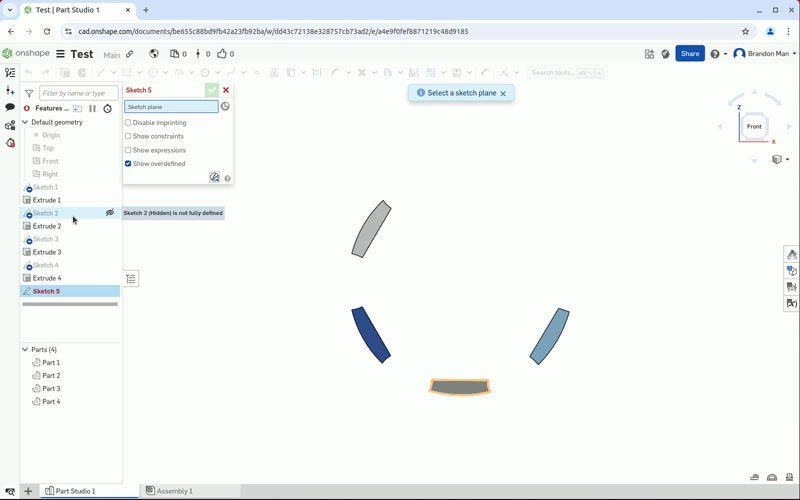
mouse_move(73, 163)
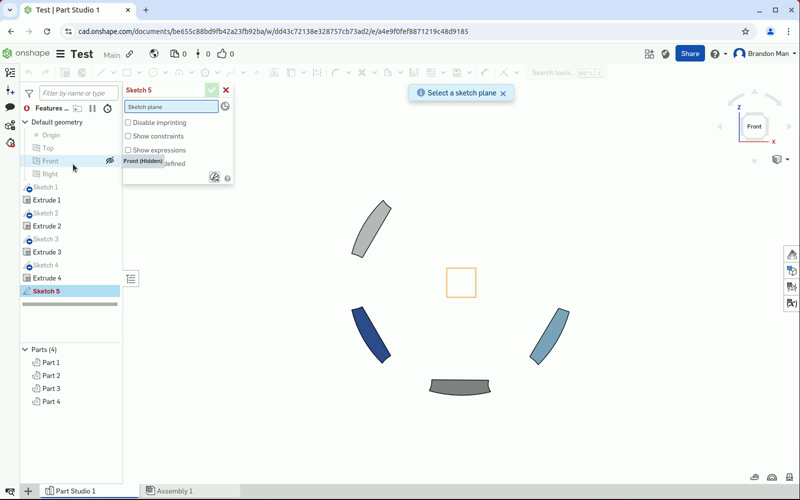
click(73, 163)
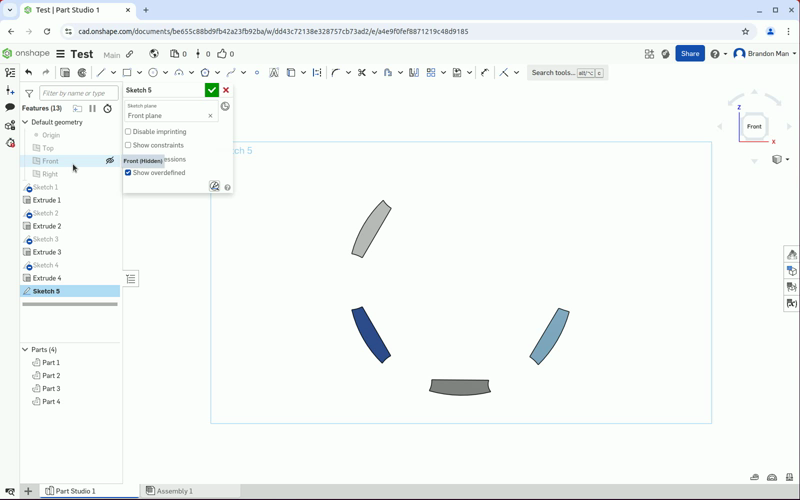
mouse_move(73, 352)
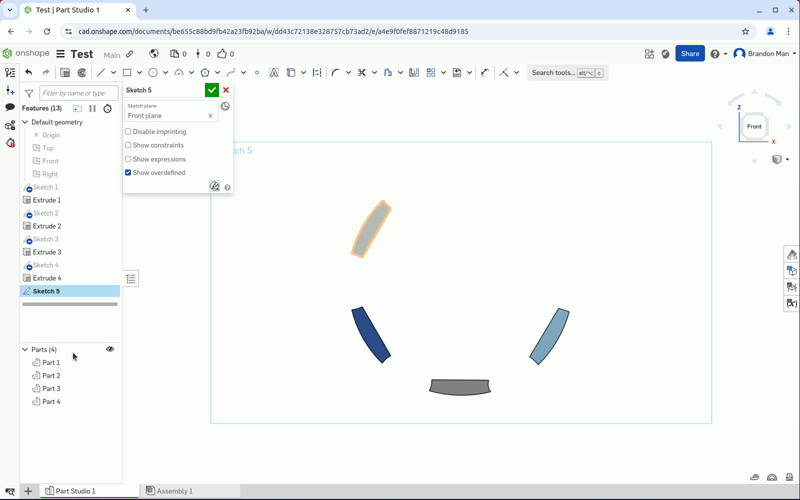
key(y)
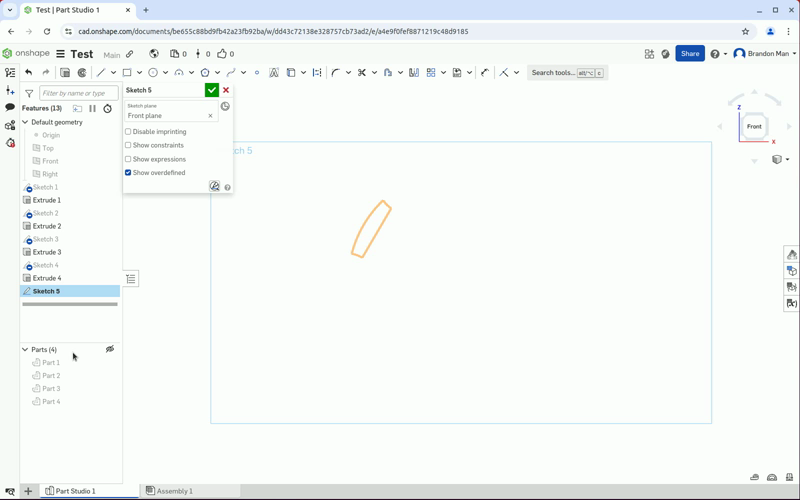
key(a)
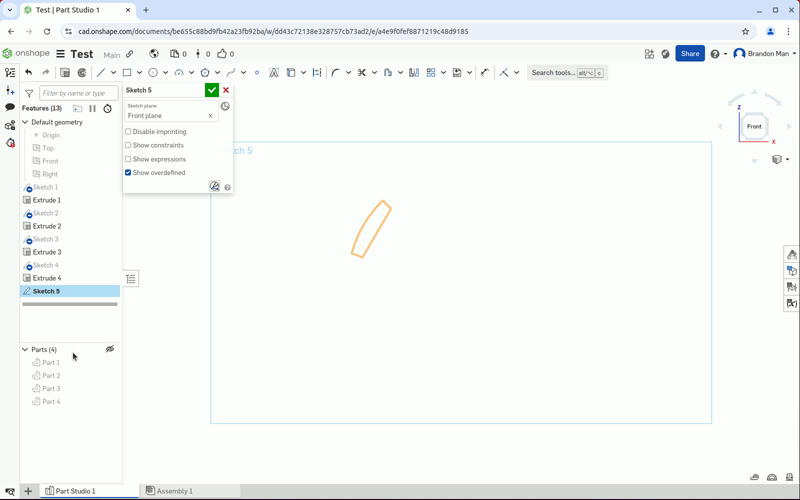
key_down(shift)
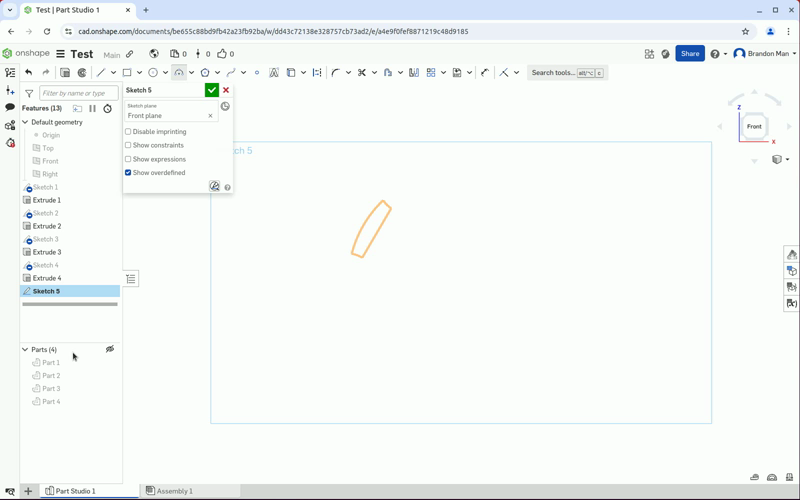
mouse_move(431, 174)
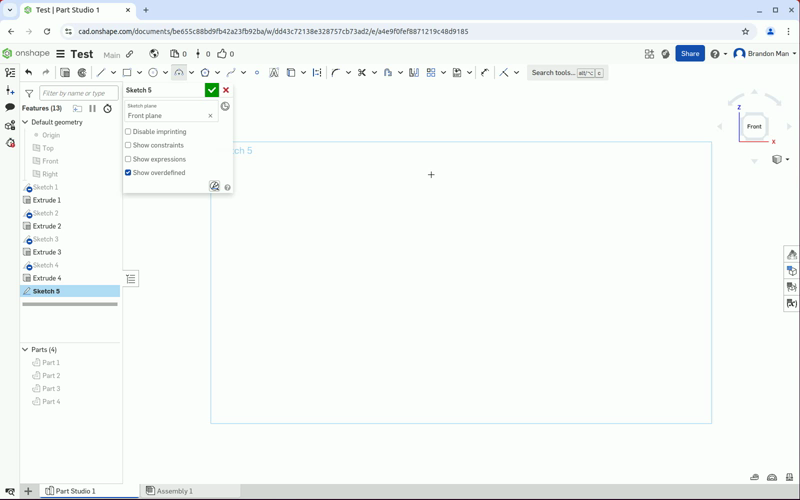
click(431, 174)
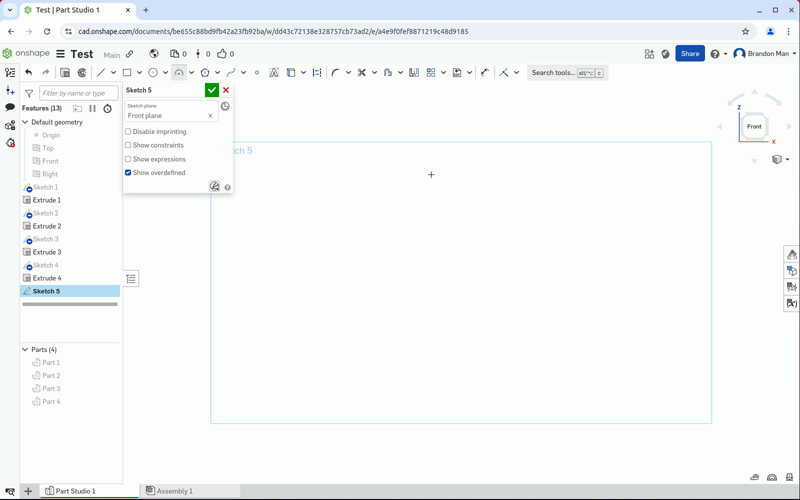
key_up(shift)
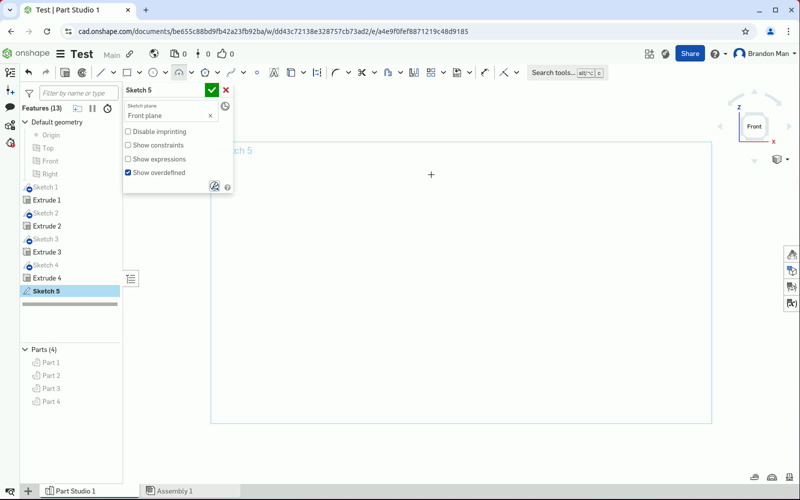
key_down(shift)
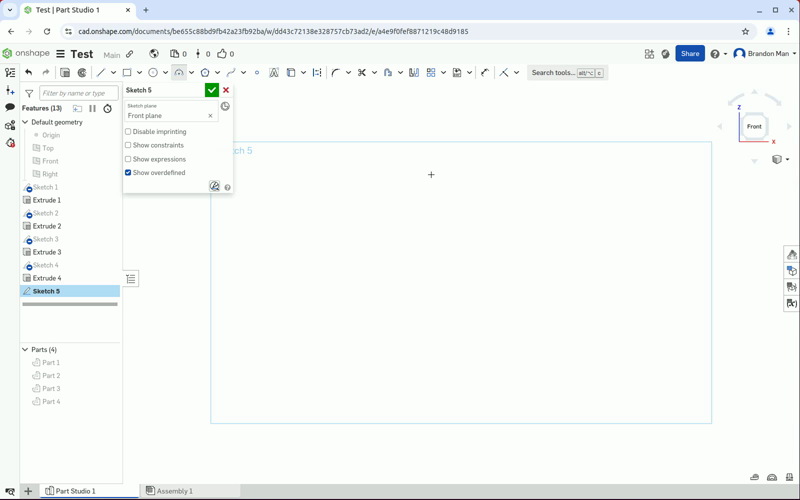
mouse_move(433, 184)
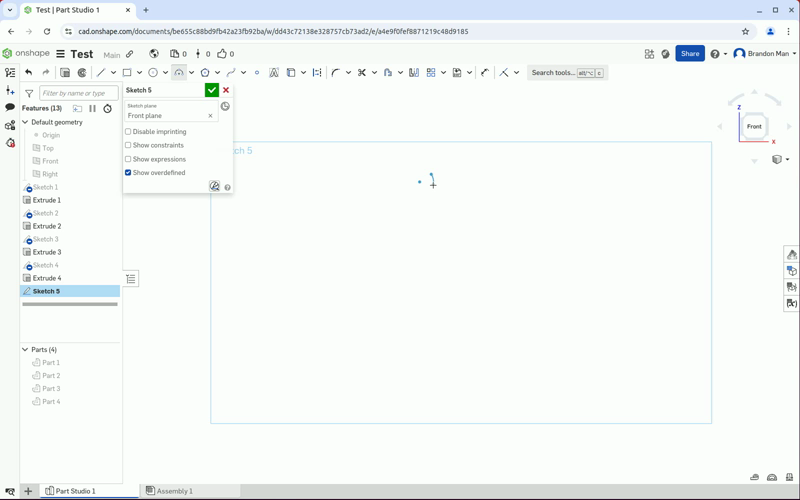
click(433, 184)
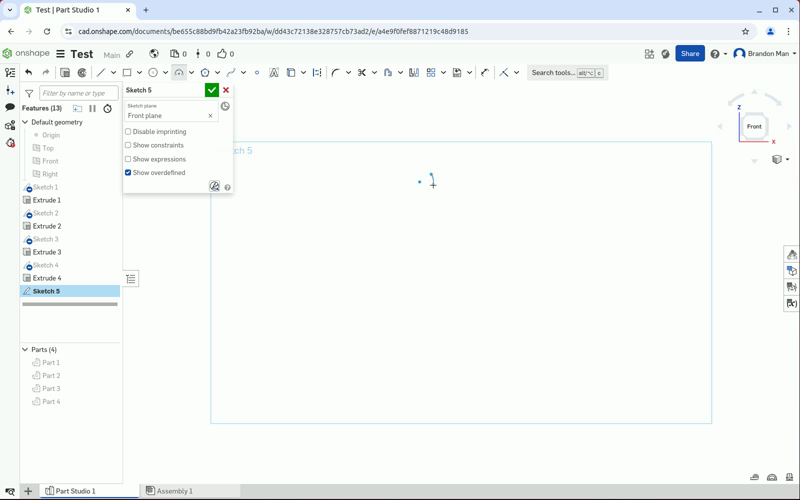
mouse_move(433, 179)
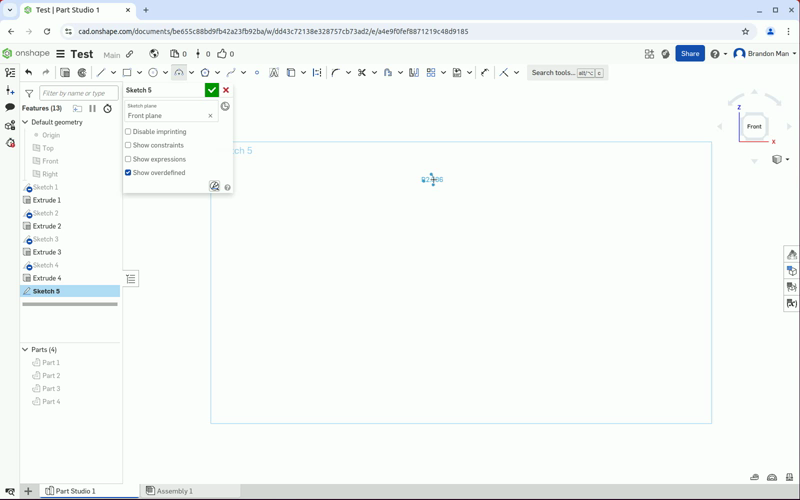
click(433, 179)
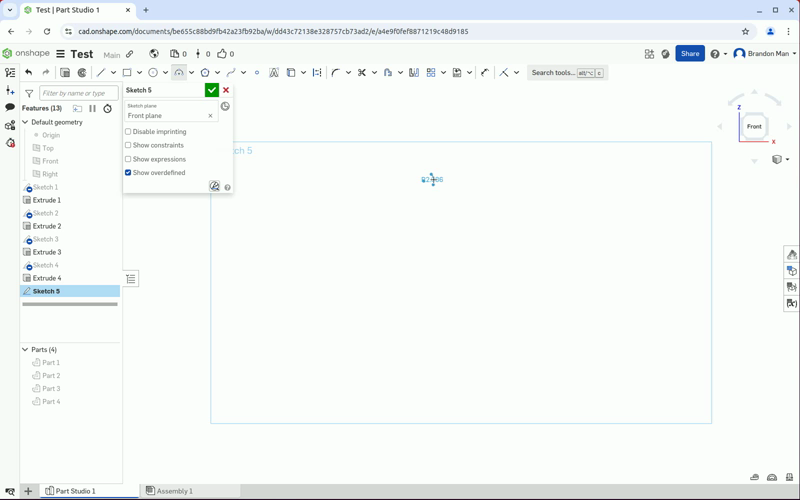
key_up(shift)
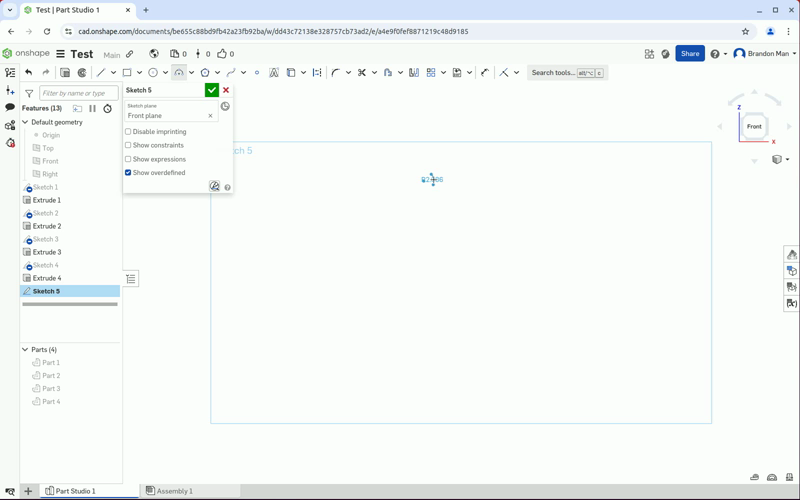
key(esc)
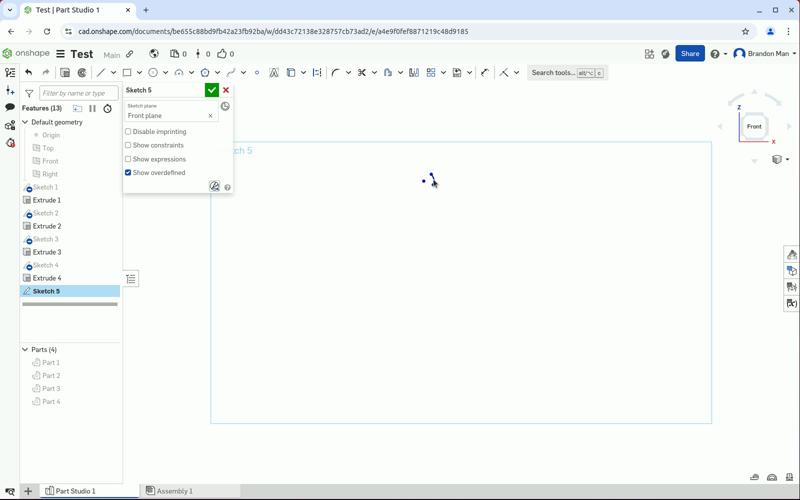
key(l)
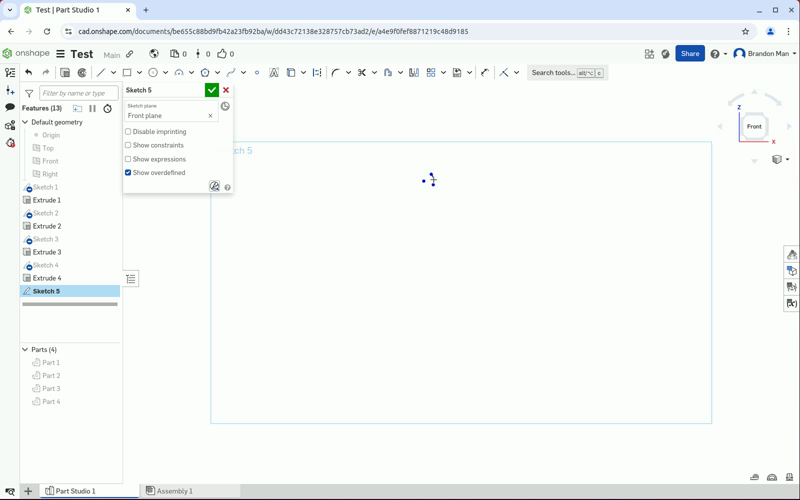
mouse_move(433, 184)
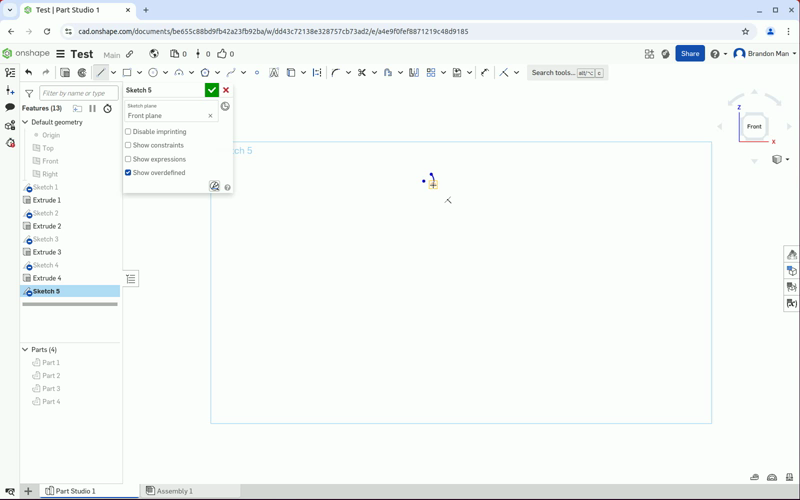
click(433, 184)
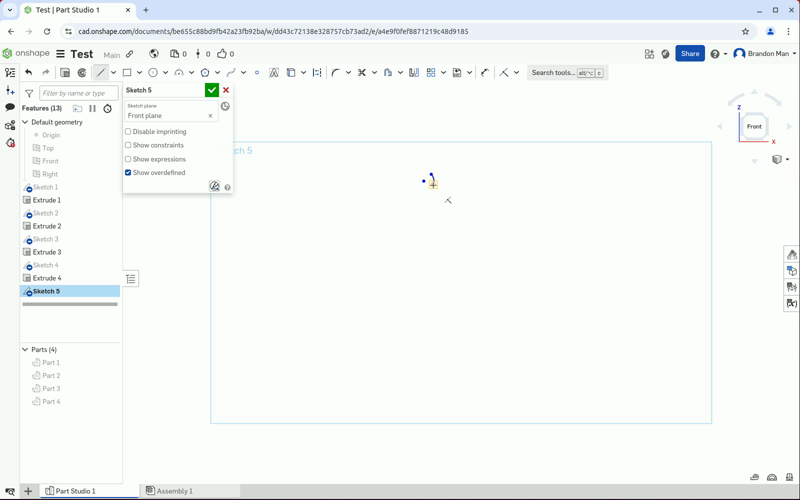
key_down(shift)
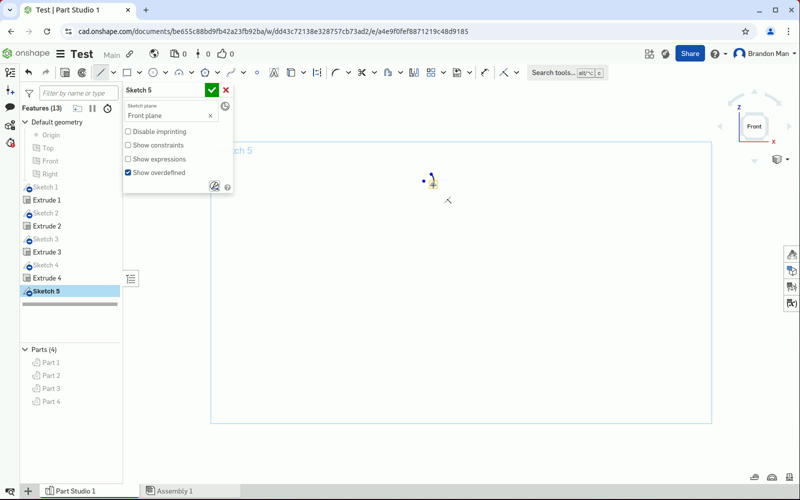
mouse_move(463, 184)
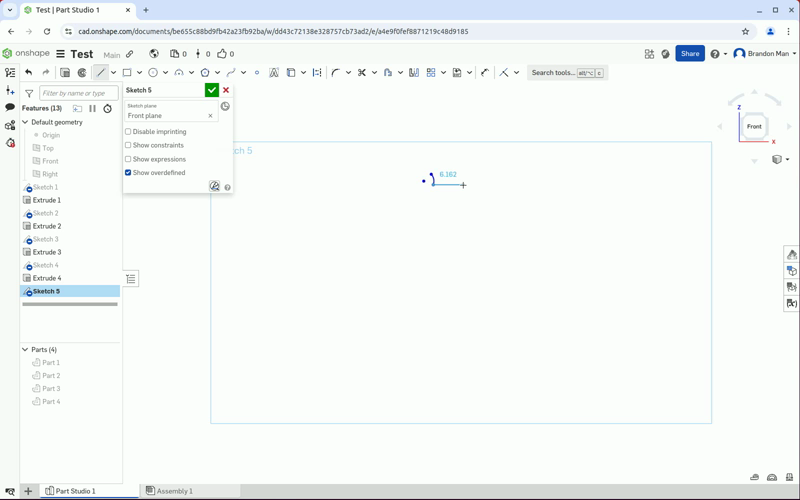
mouse_move(490, 185)
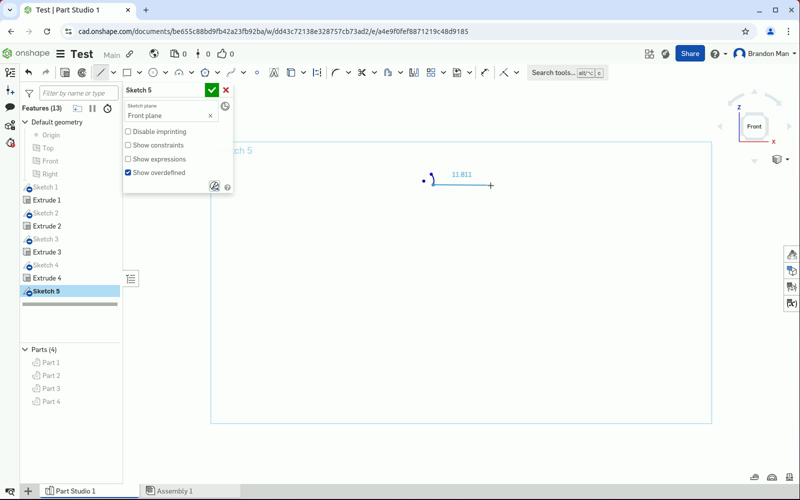
click(490, 185)
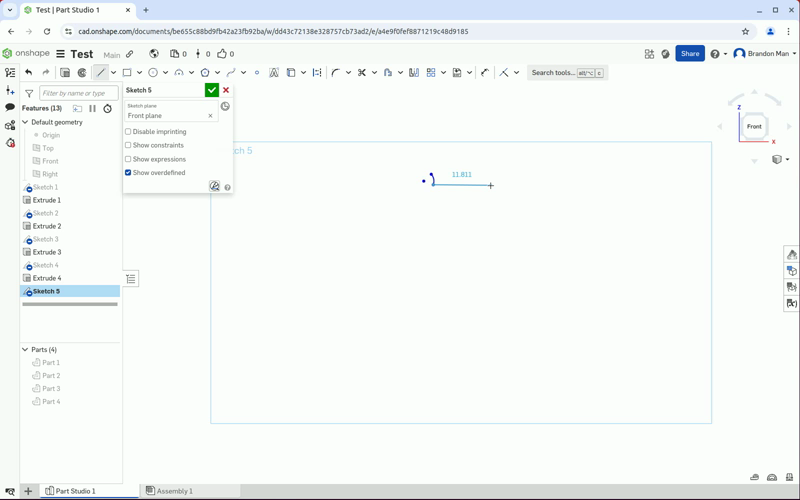
key_up(shift)
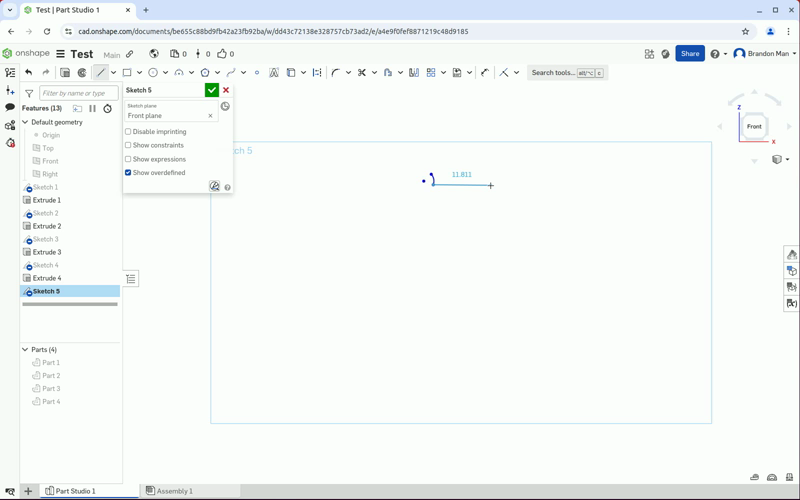
key(esc)
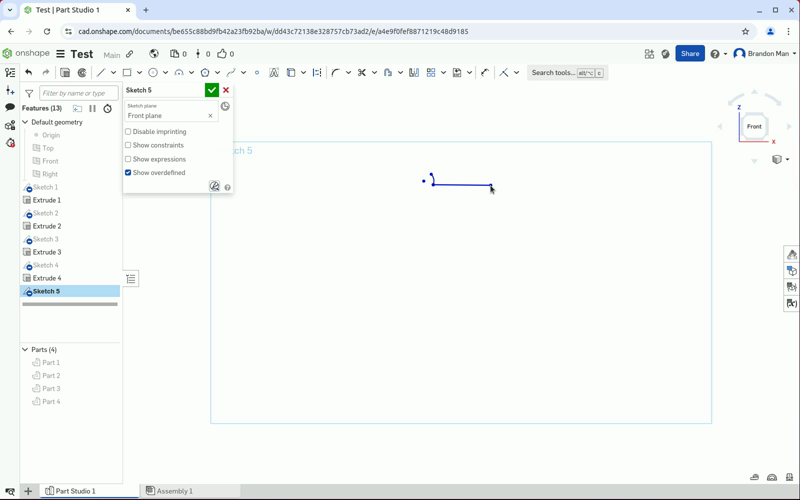
key(a)
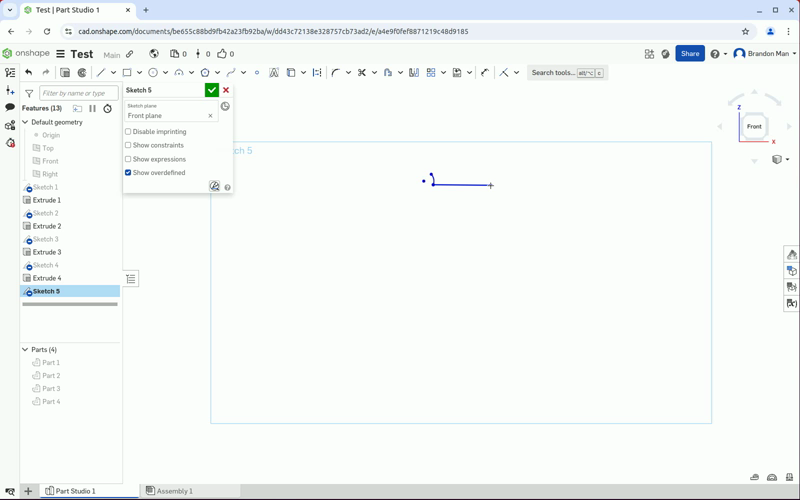
mouse_move(490, 185)
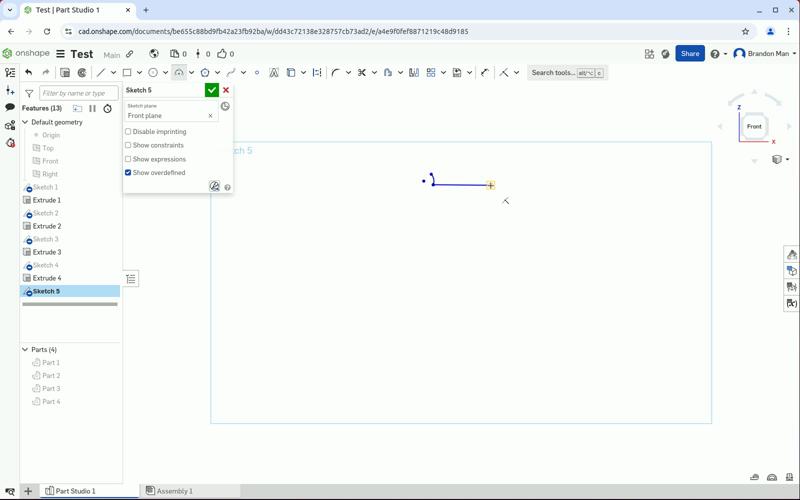
click(490, 185)
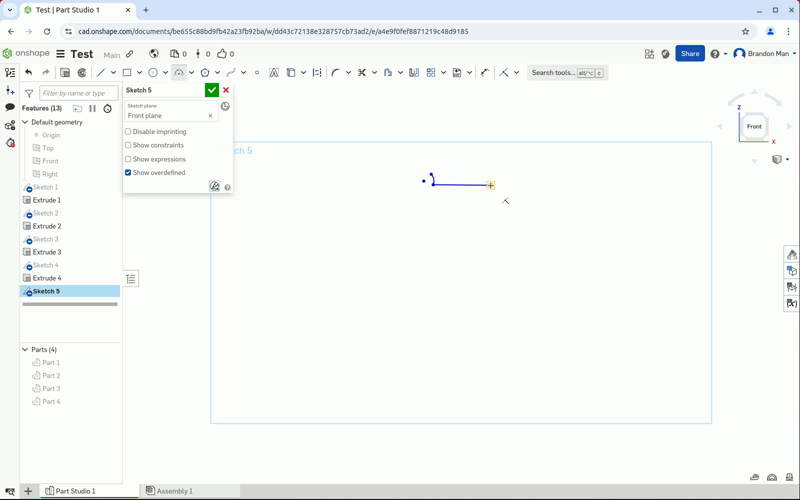
key_down(shift)
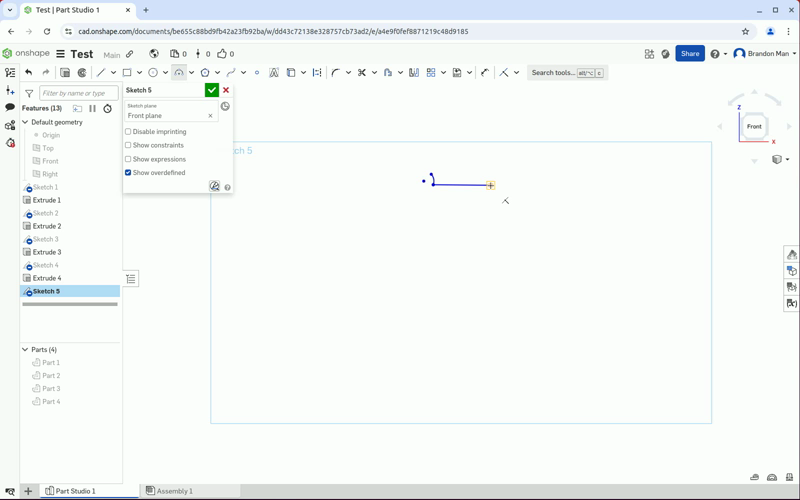
mouse_move(492, 174)
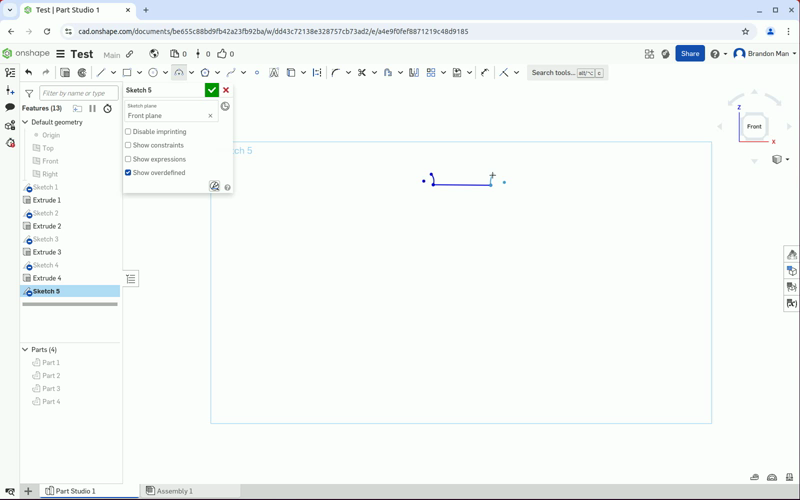
click(492, 174)
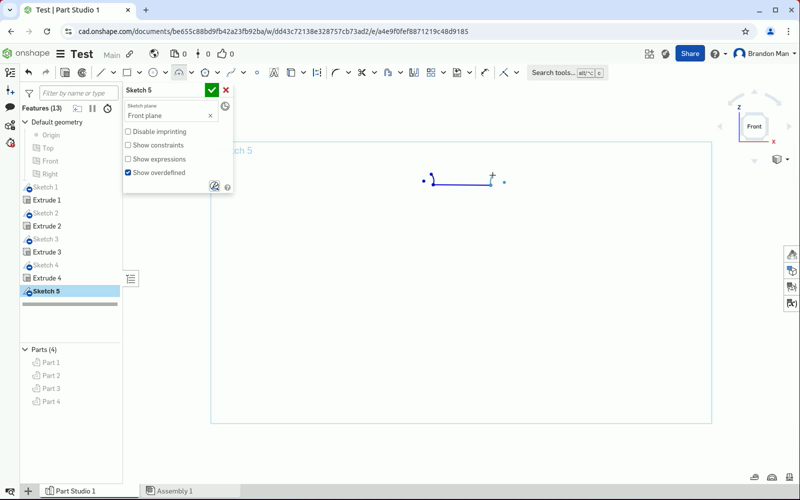
mouse_move(491, 180)
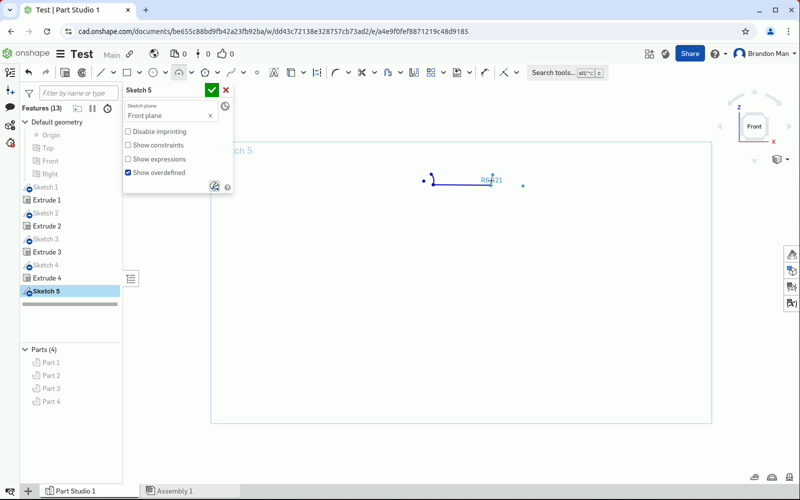
click(491, 180)
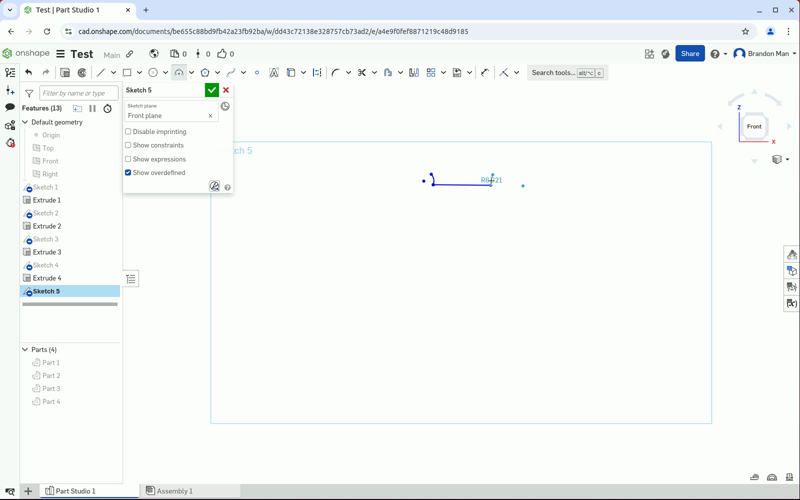
key_up(shift)
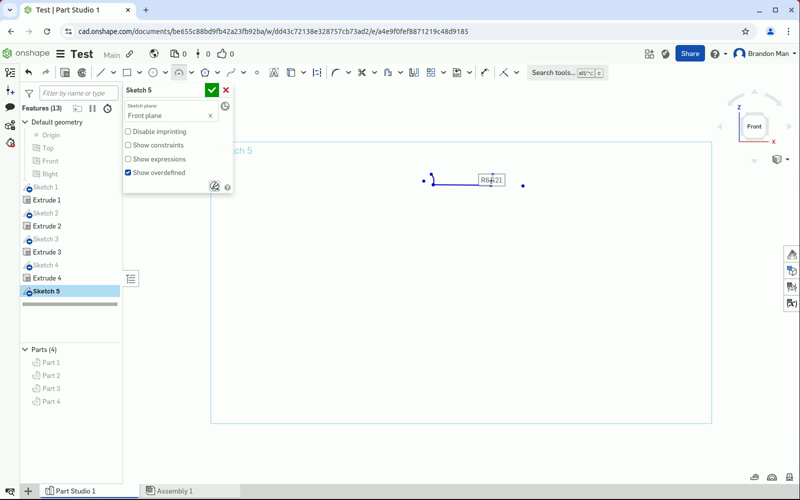
mouse_move(492, 174)
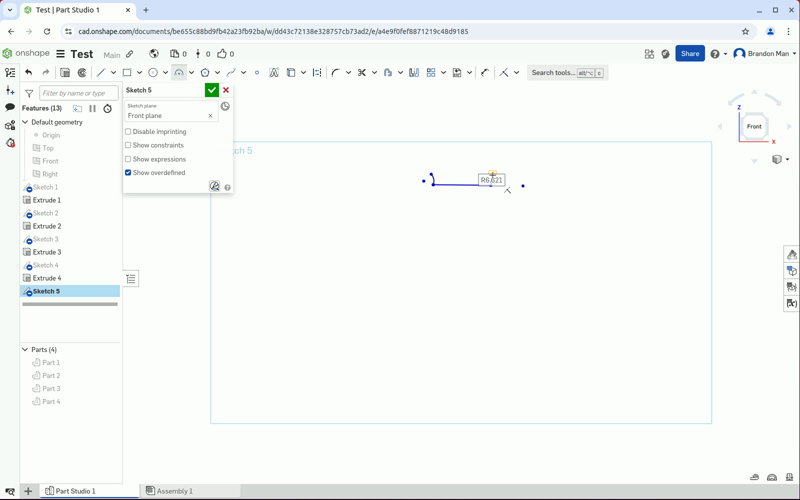
click(492, 174)
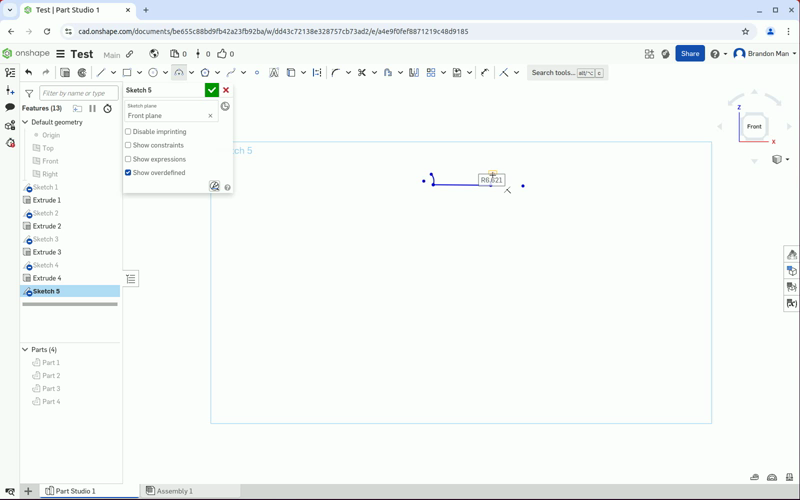
mouse_move(431, 174)
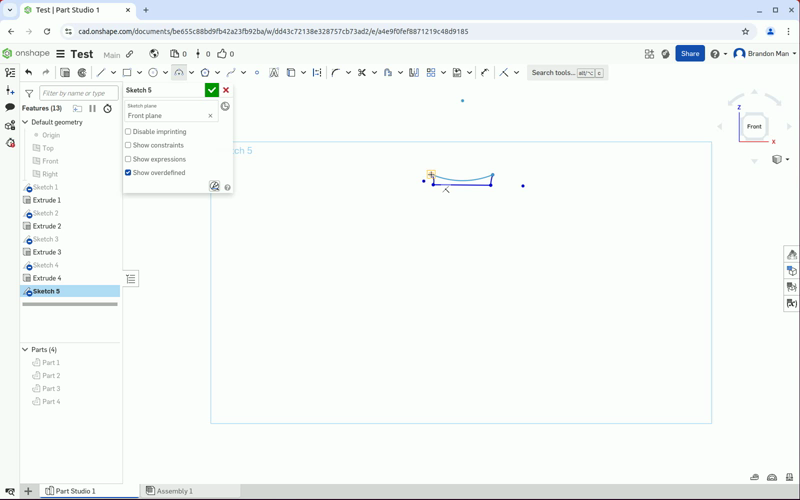
click(431, 174)
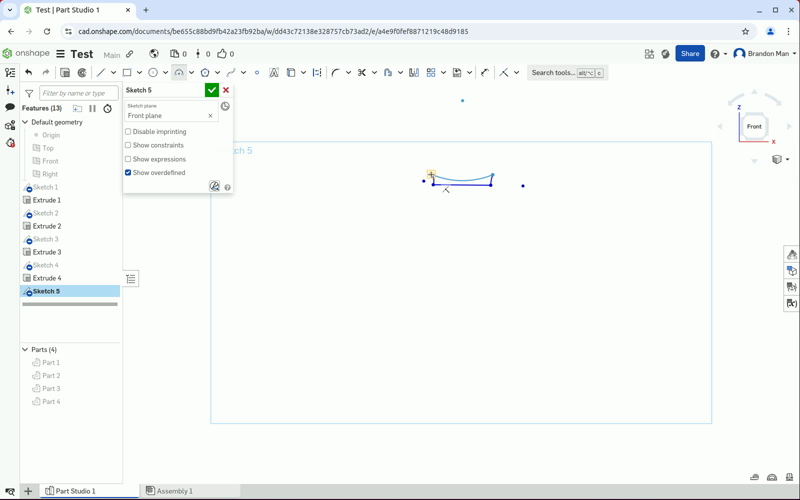
key_down(shift)
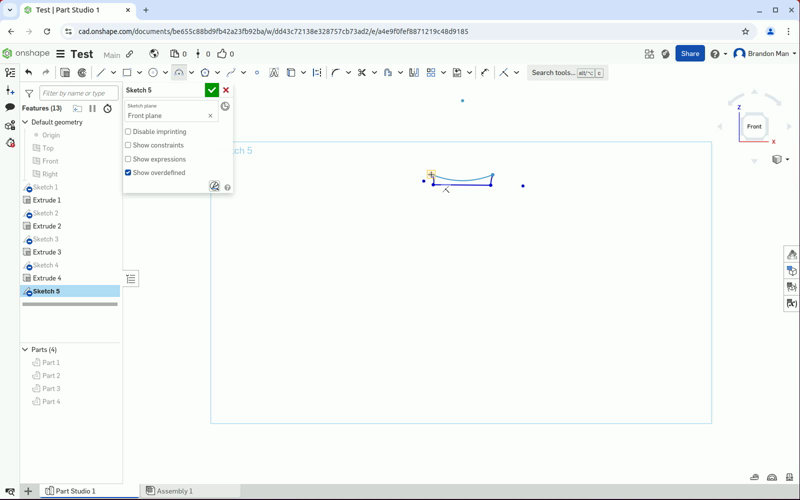
mouse_move(462, 170)
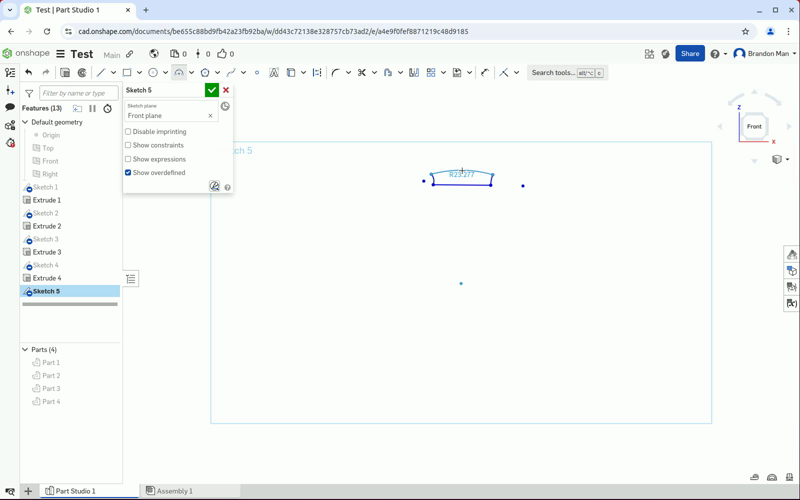
click(462, 170)
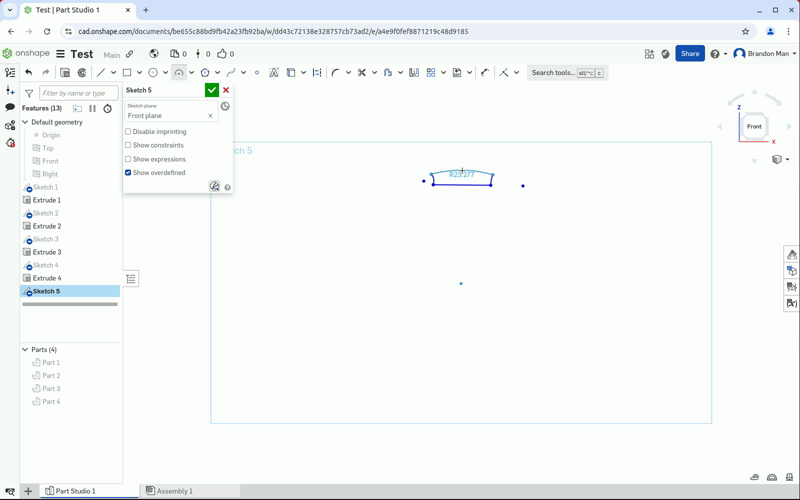
key_up(shift)
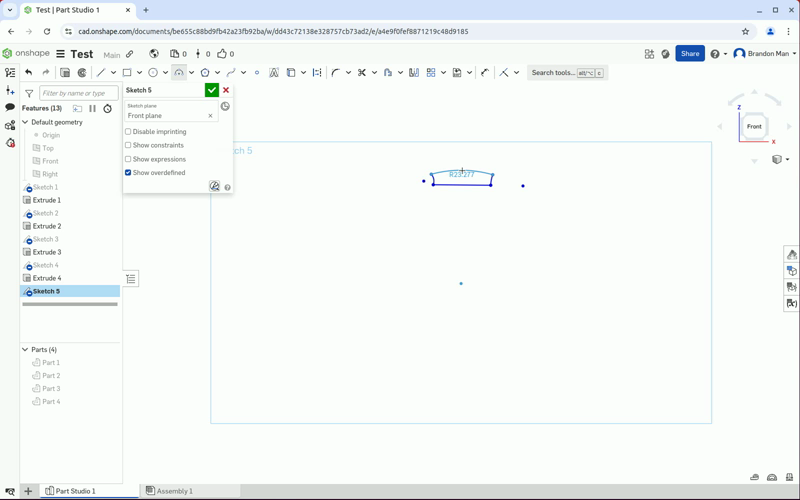
key(esc)
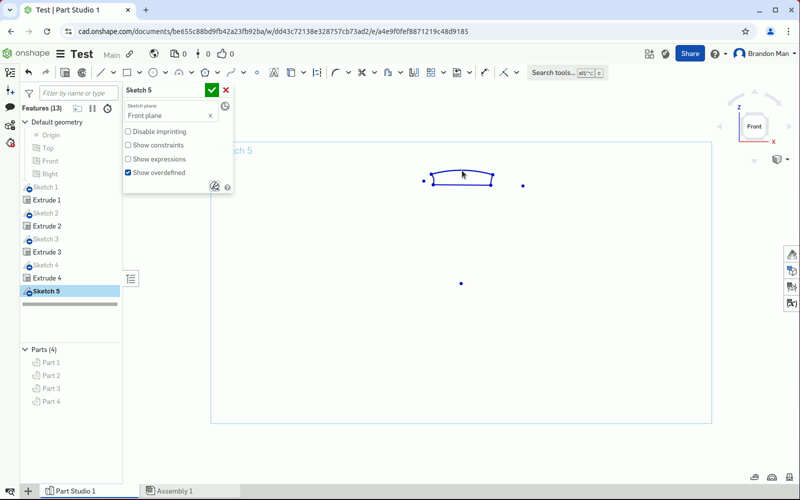
mouse_move(462, 175)
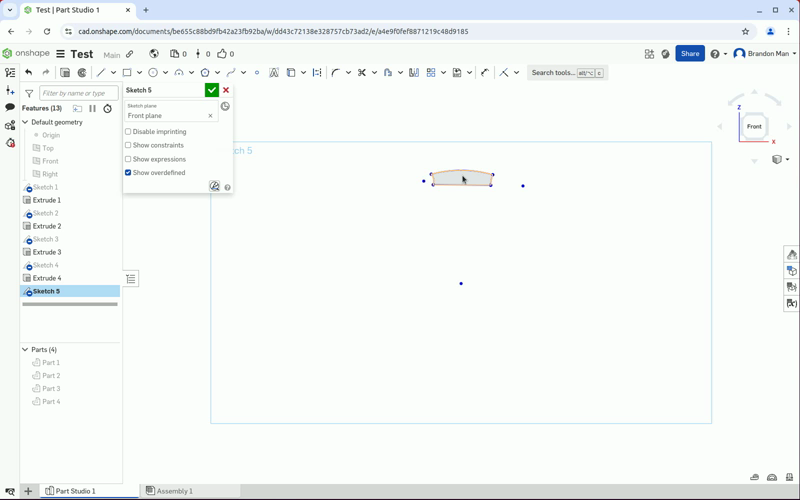
scroll(6)
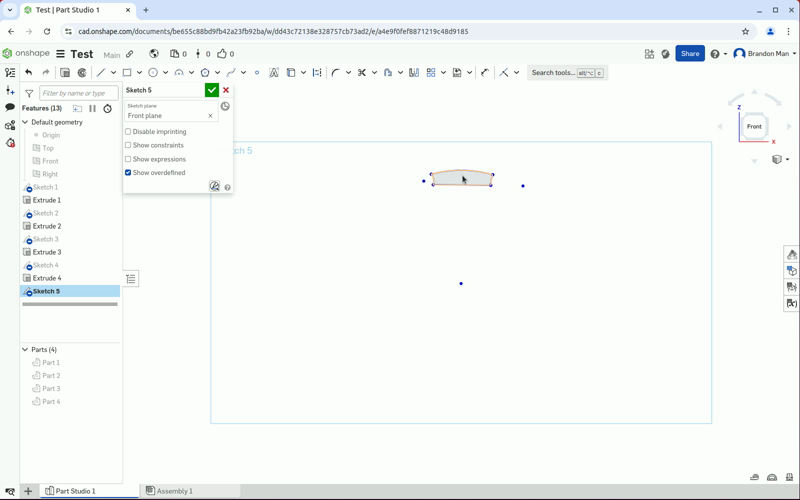
scroll(6)
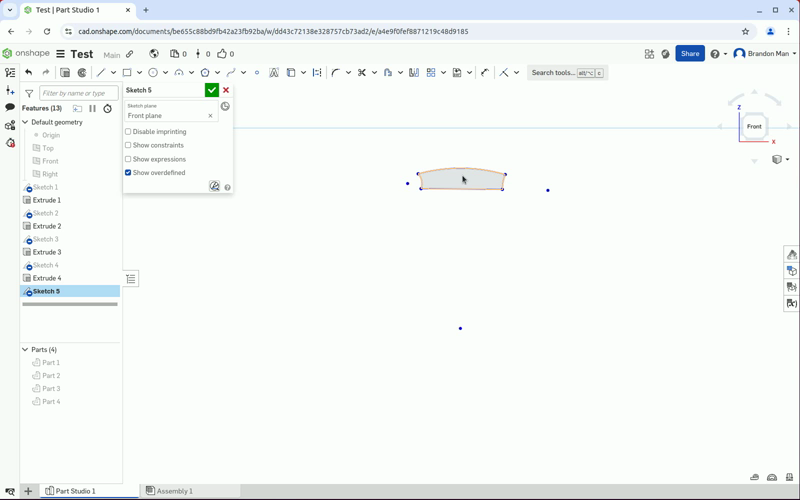
scroll(6)
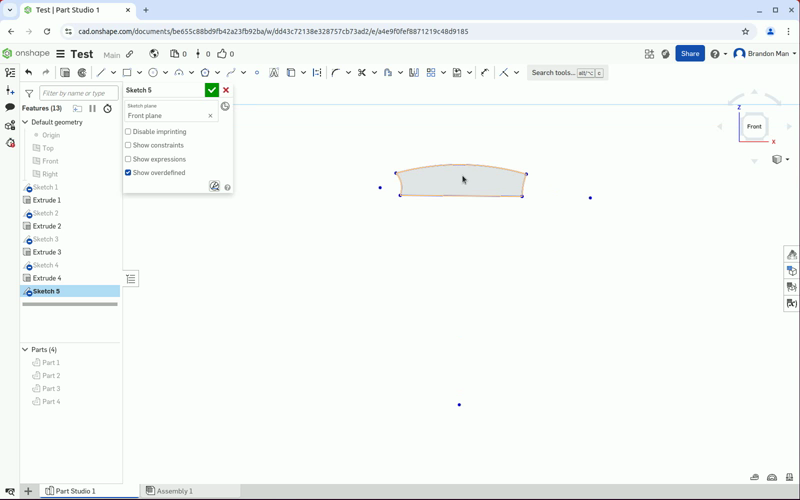
scroll(6)
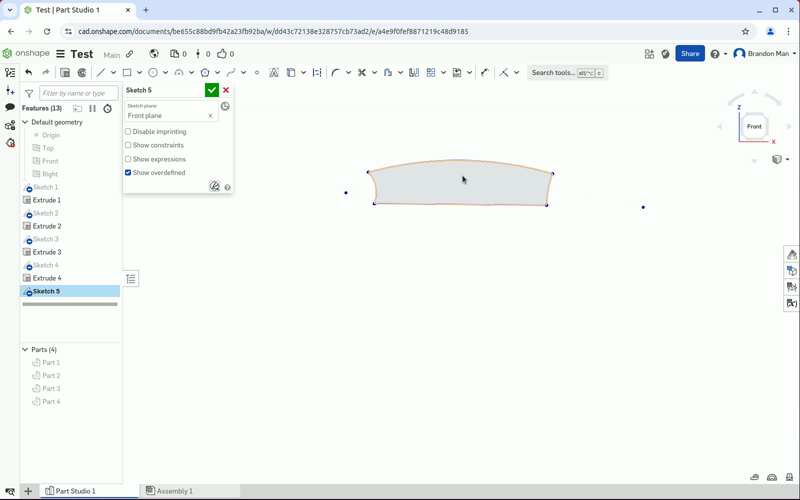
scroll(6)
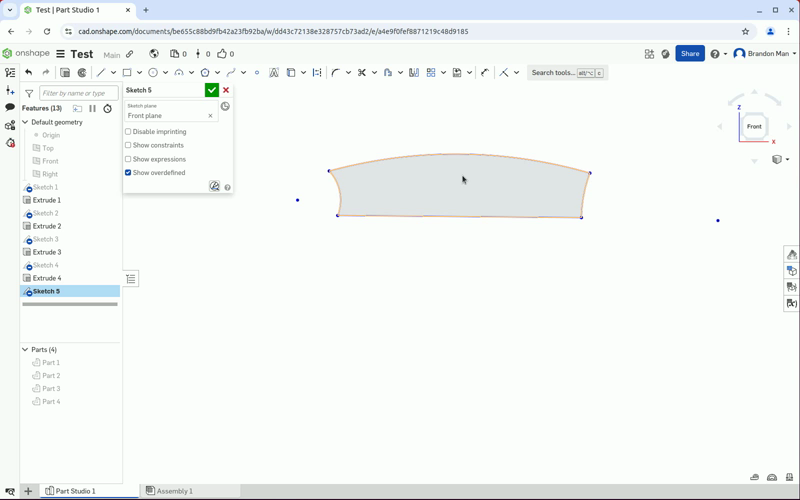
scroll(6)
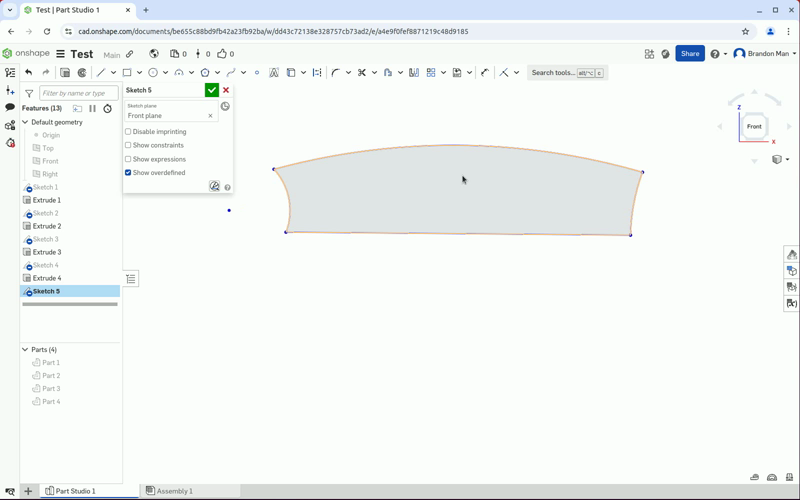
scroll(6)
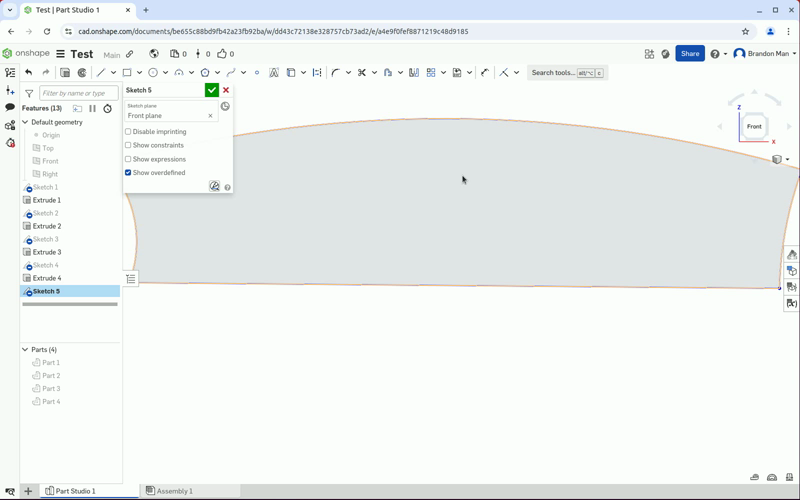
click(462, 175)
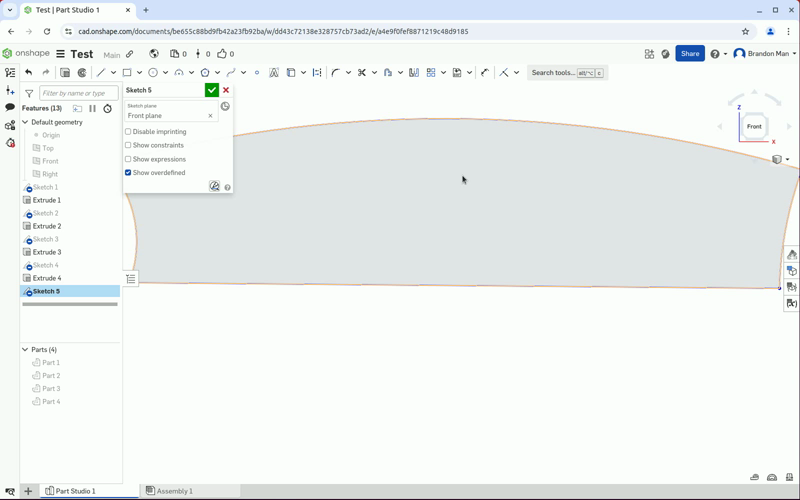
scroll(-6)
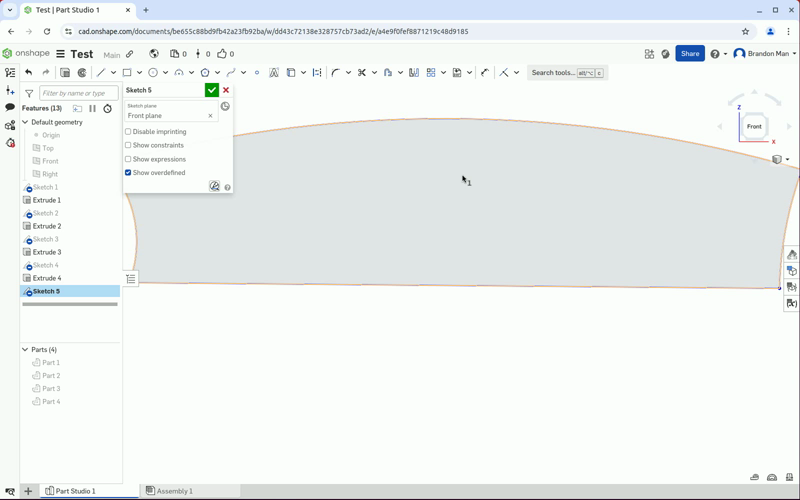
scroll(-6)
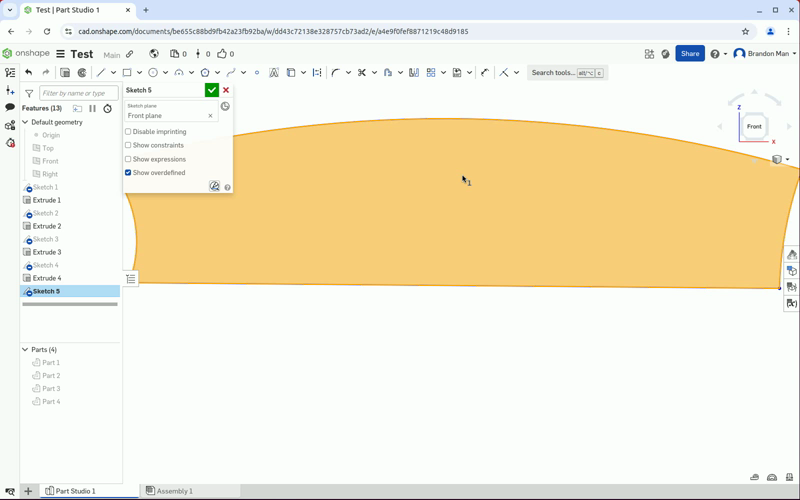
scroll(-6)
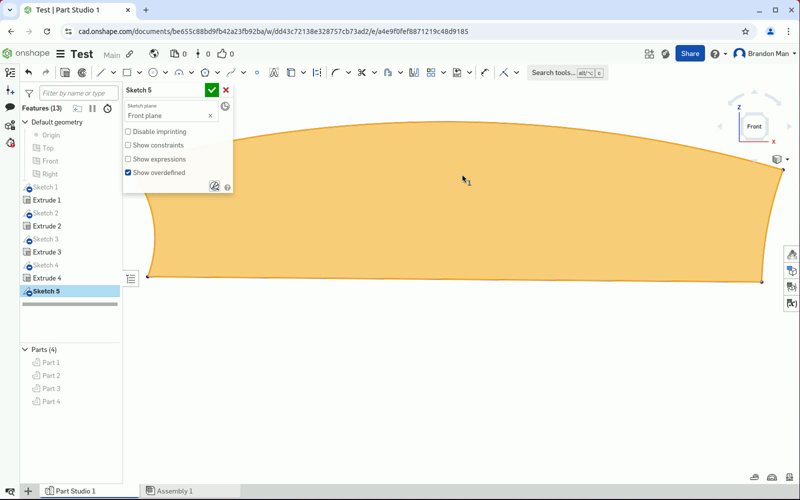
scroll(-6)
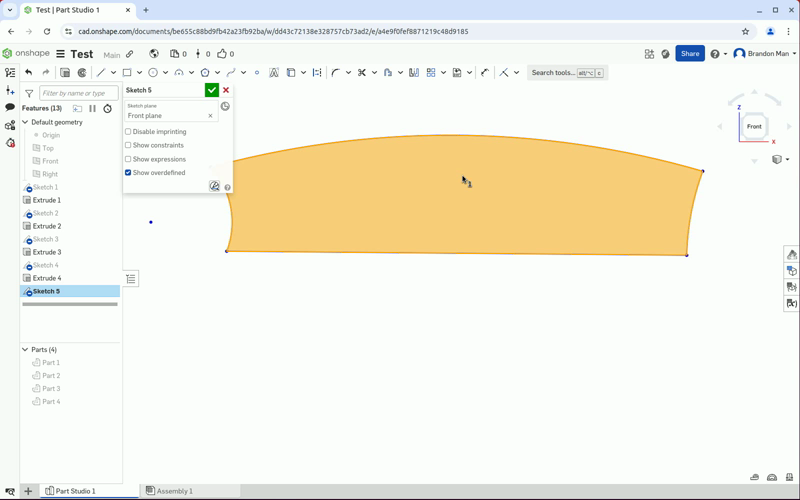
scroll(-6)
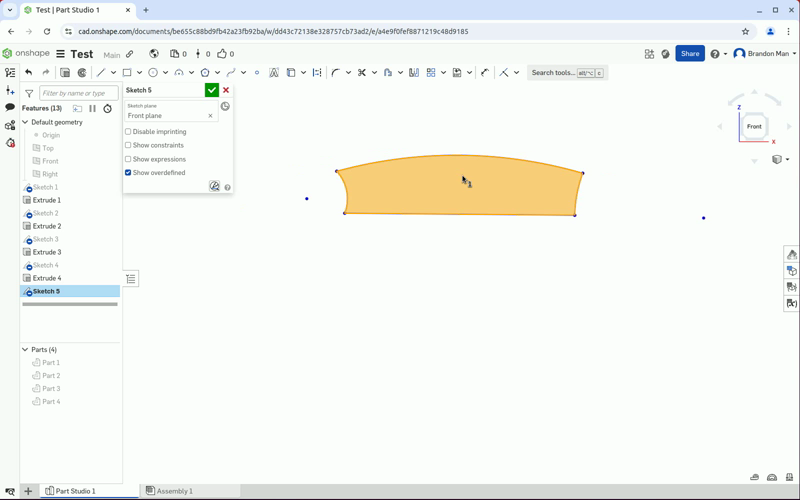
scroll(-6)
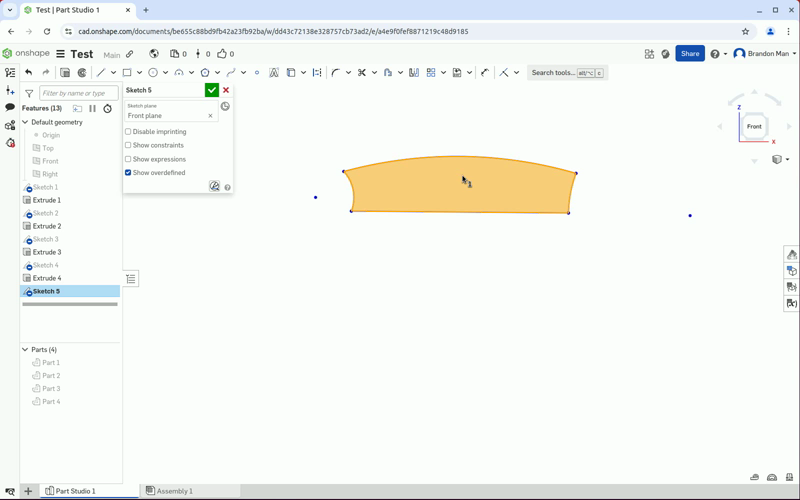
scroll(-6)
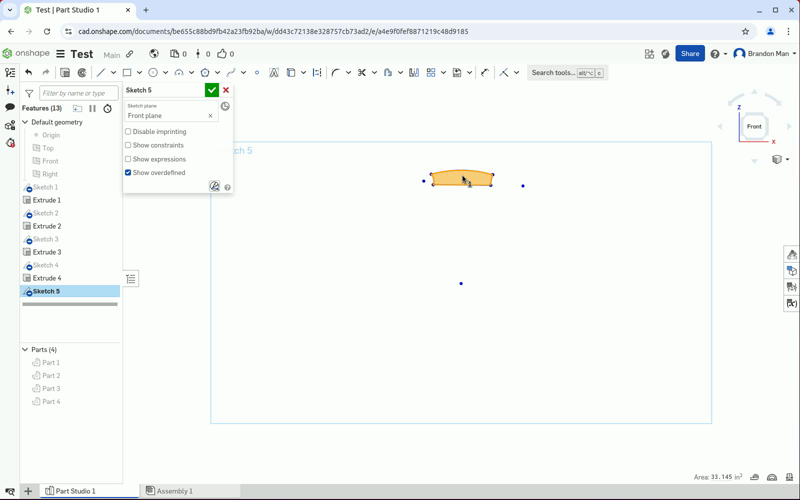
mouse_move(73, 352)
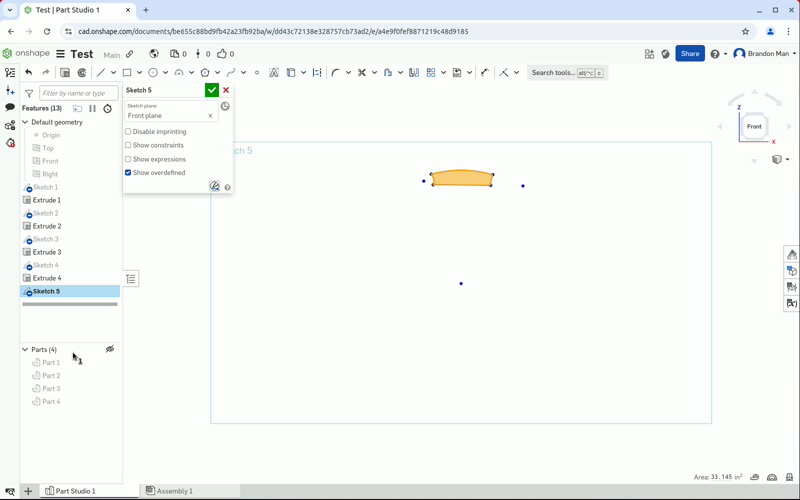
key(shift+y)
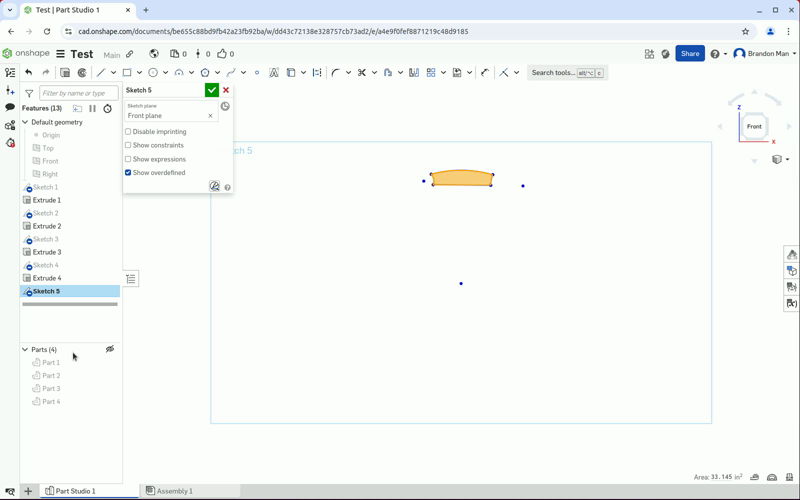
key(shift+e)
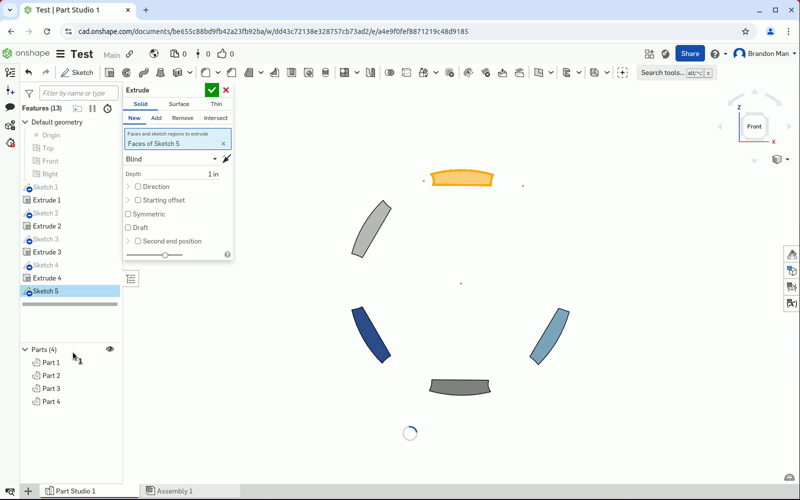
mouse_move(143, 106)
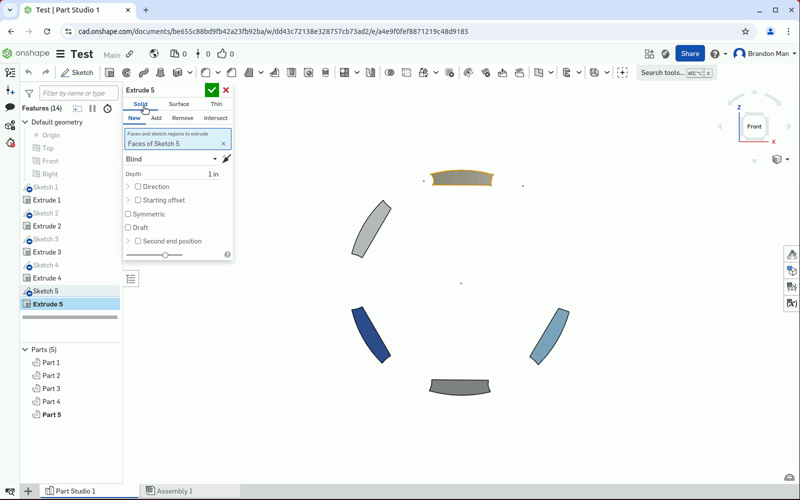
click(143, 106)
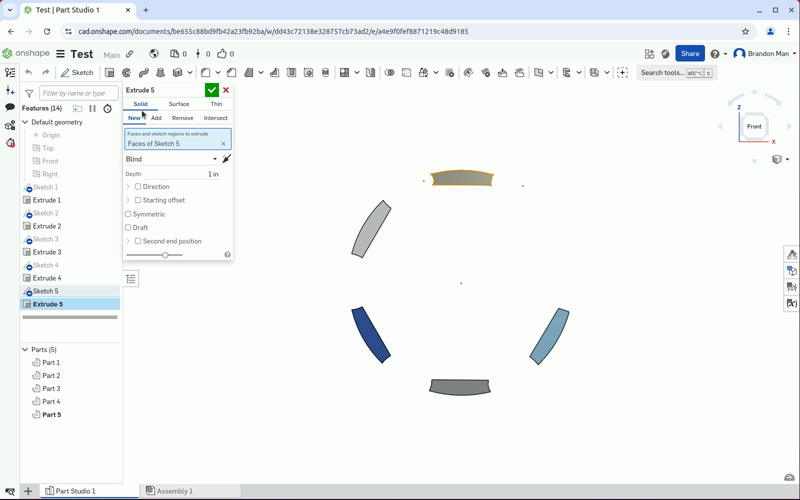
mouse_move(137, 120)
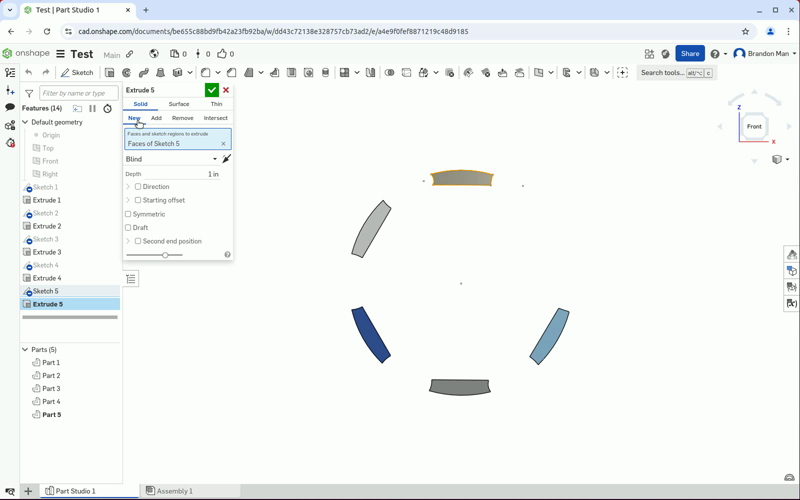
click(137, 120)
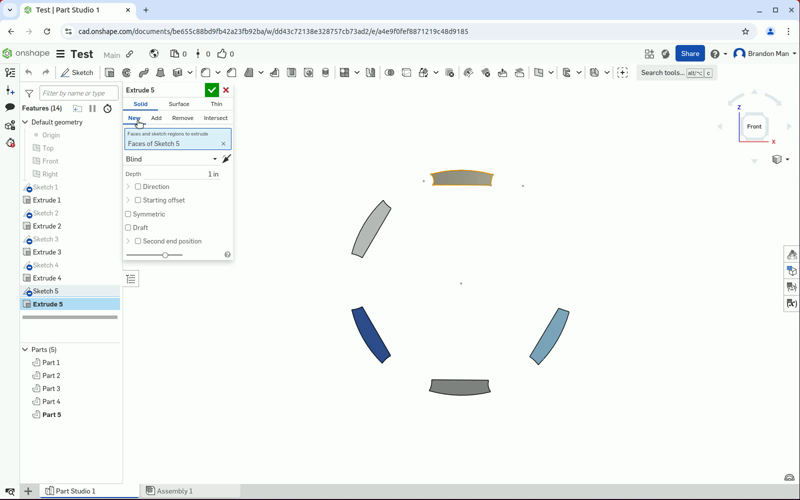
key(tab, 4)
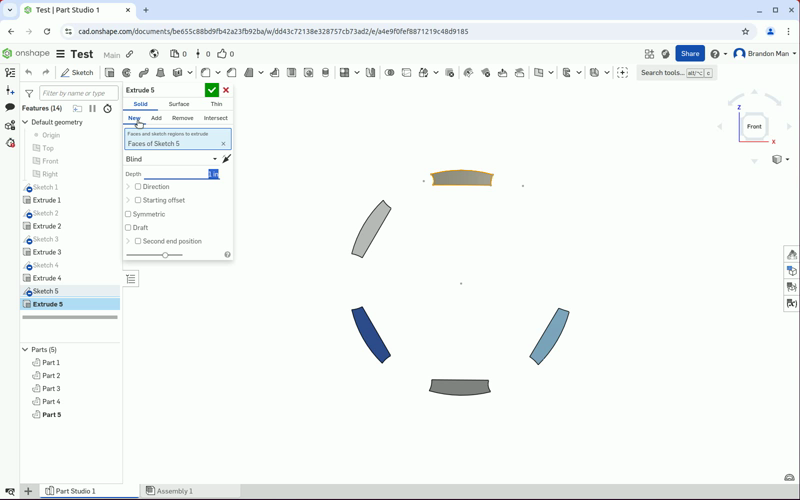
text(28.886)
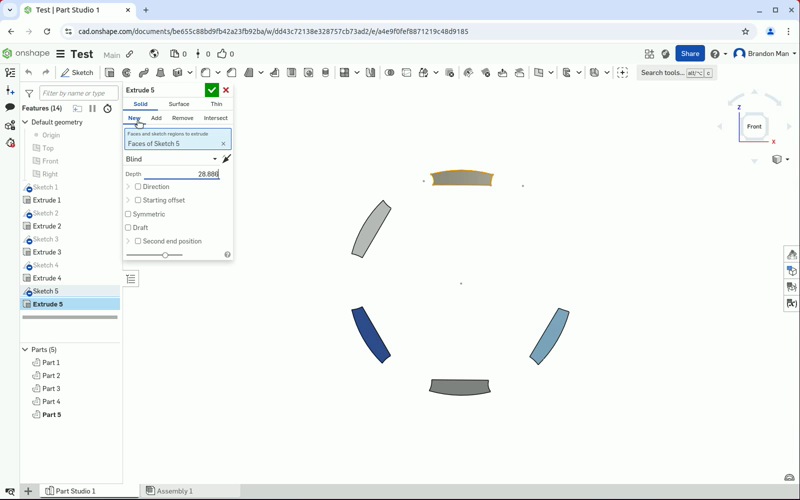
key(tab, 3)
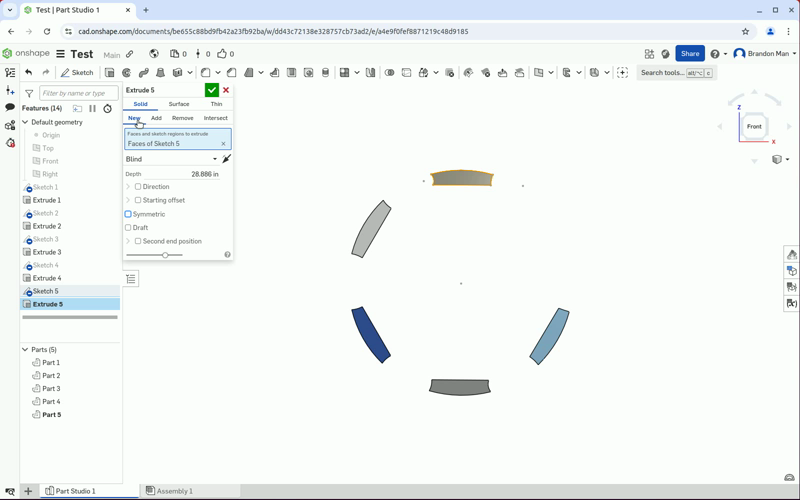
key(space)
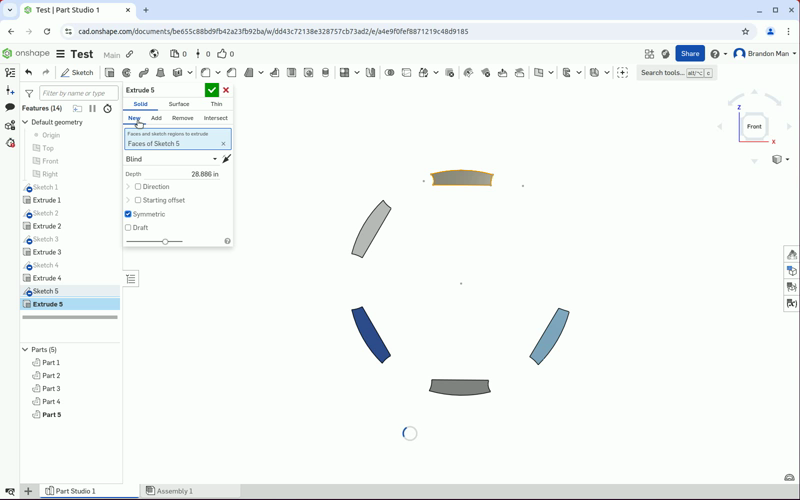
key(enter)
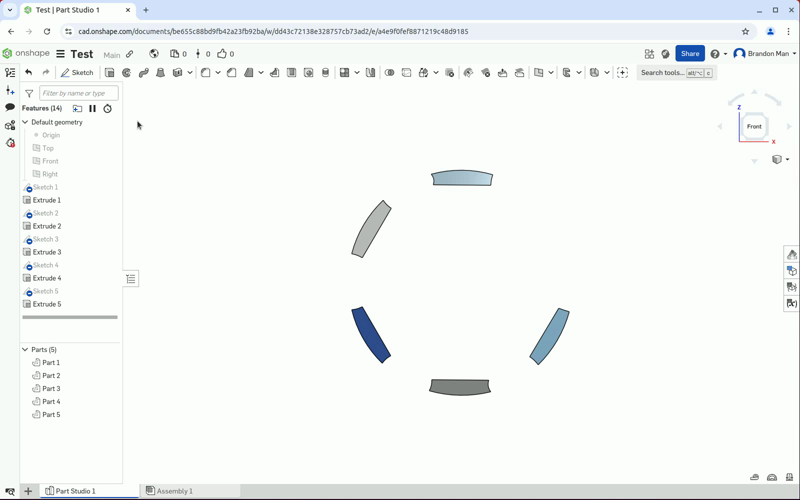
key(shift+h)
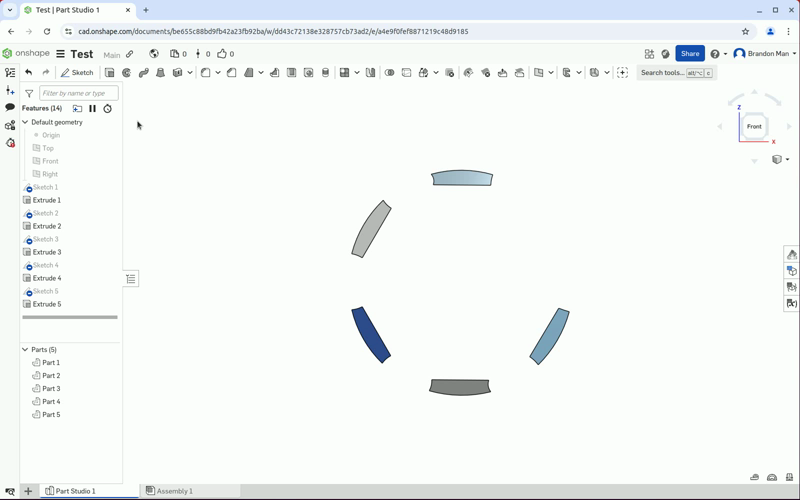
key(shift+h)
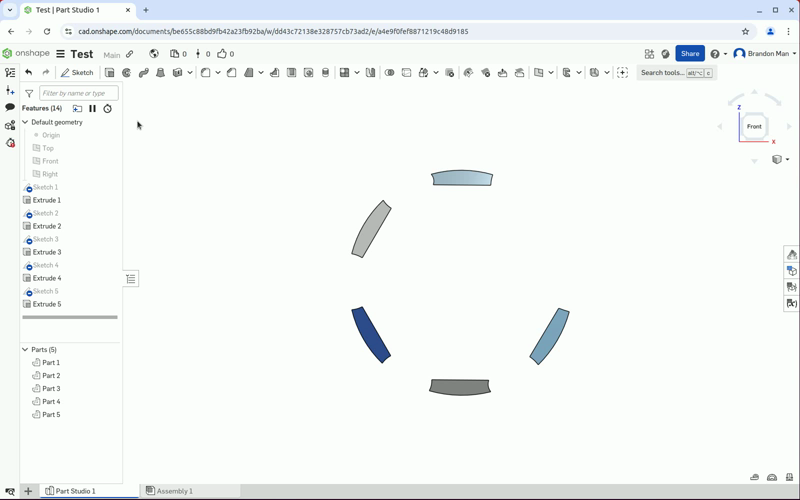
mouse_move(73, 189)
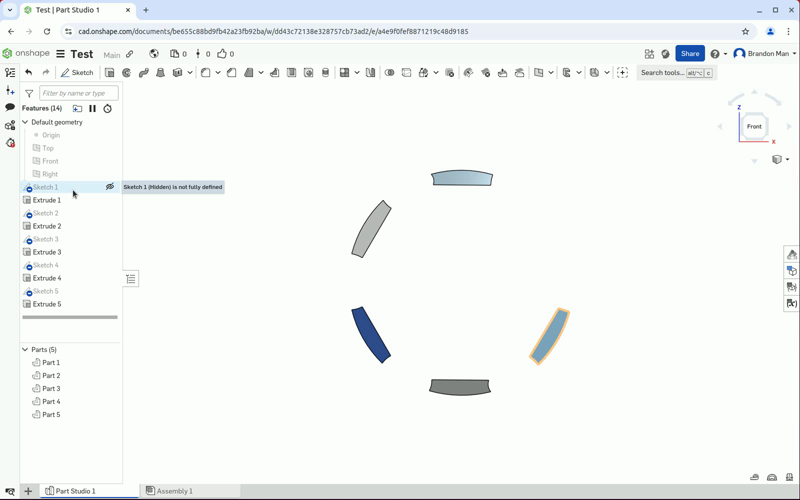
click(73, 189)
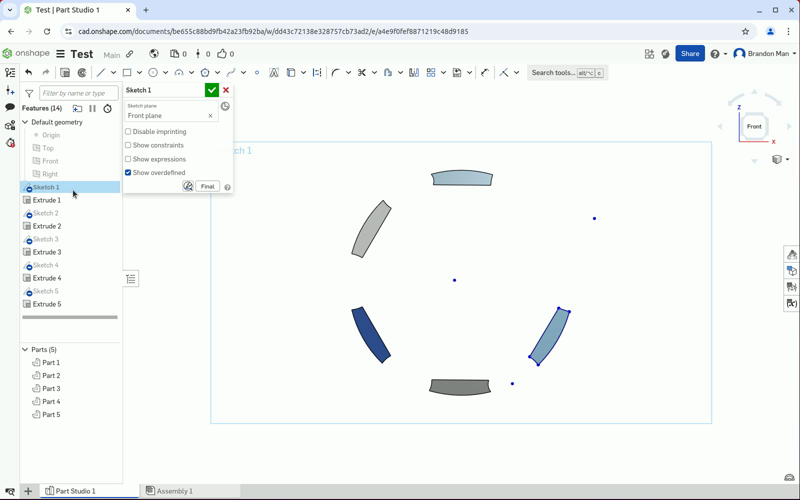
mouse_move(229, 92)
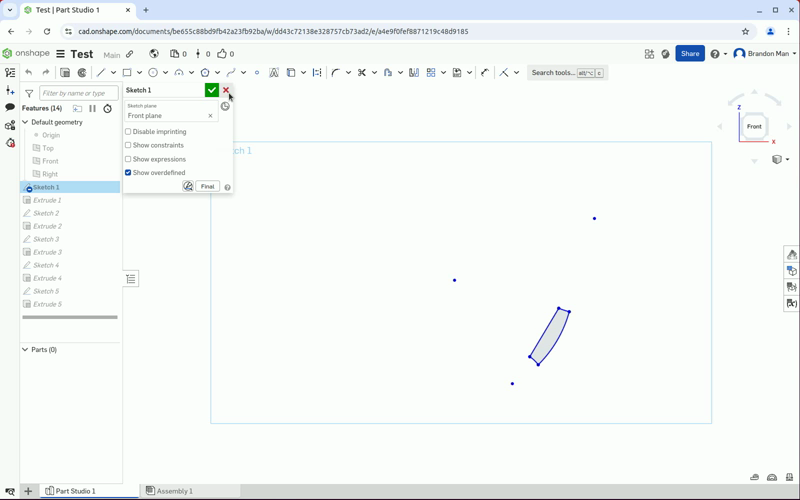
click(229, 92)
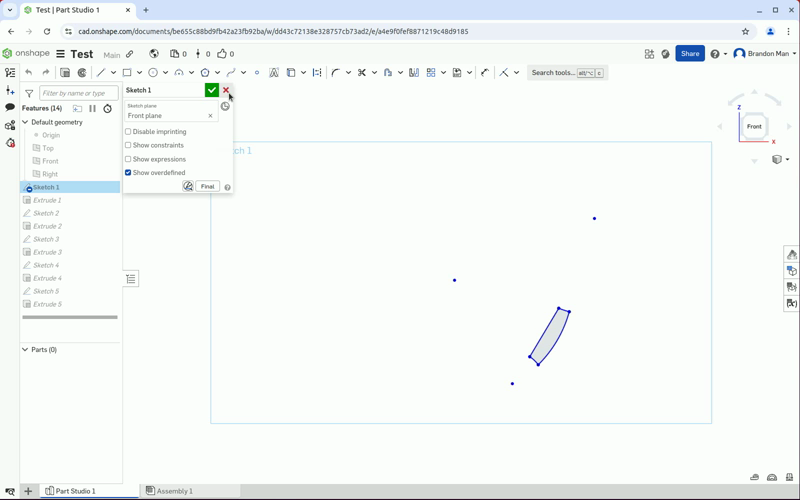
key(shift+s)
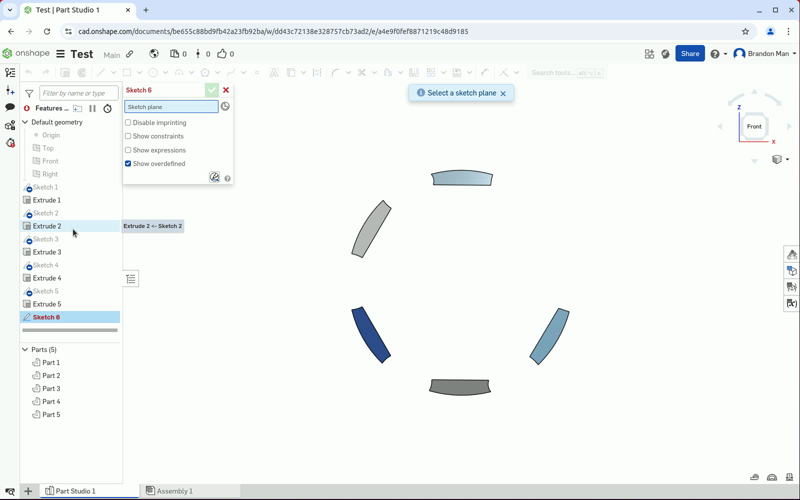
scroll(3)
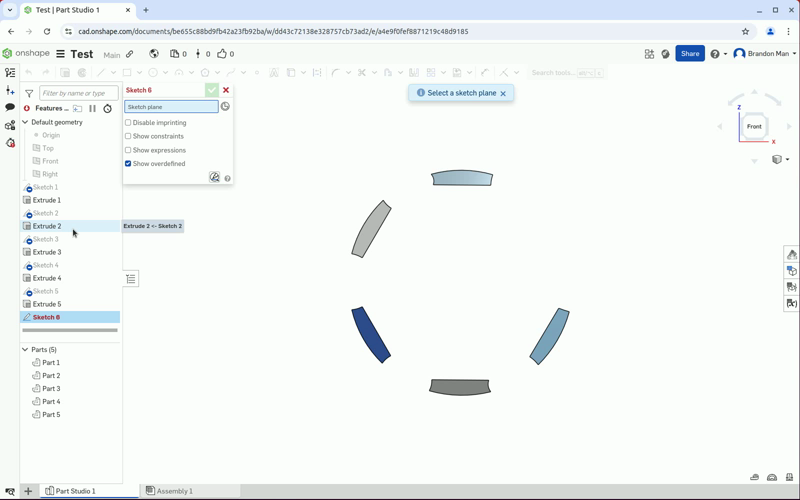
mouse_move(73, 163)
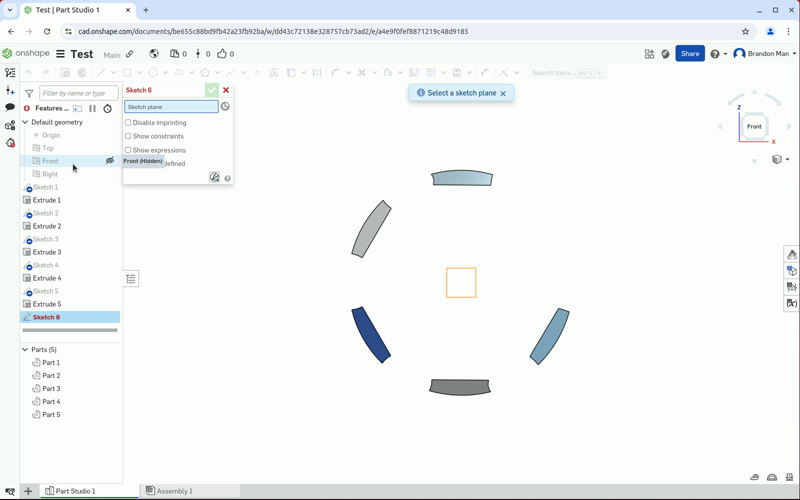
click(73, 163)
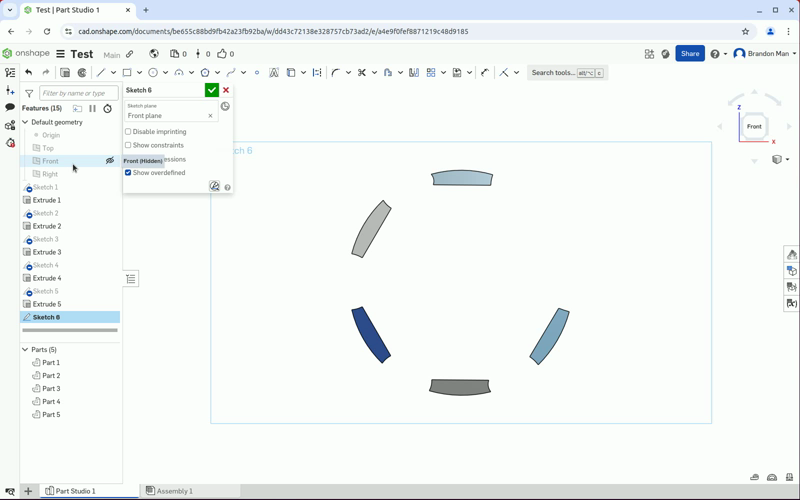
mouse_move(73, 352)
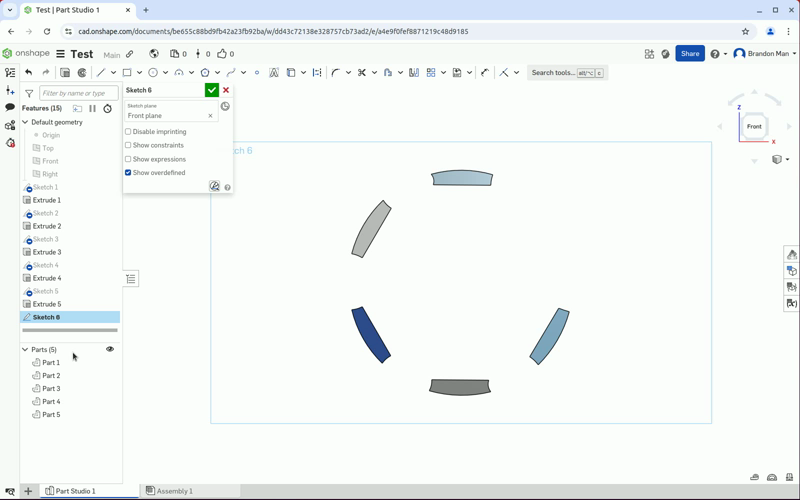
key(y)
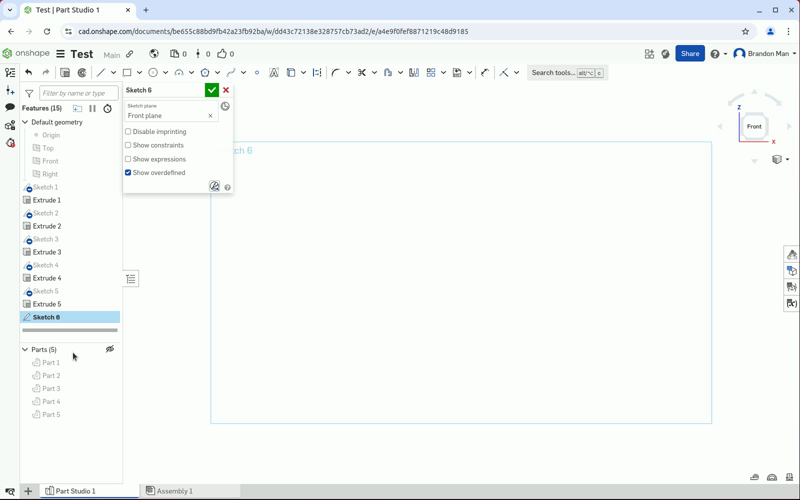
key(l)
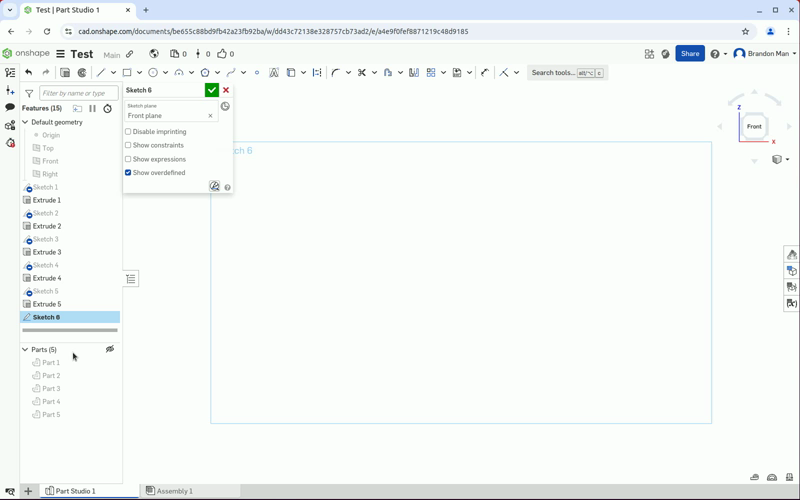
key_down(shift)
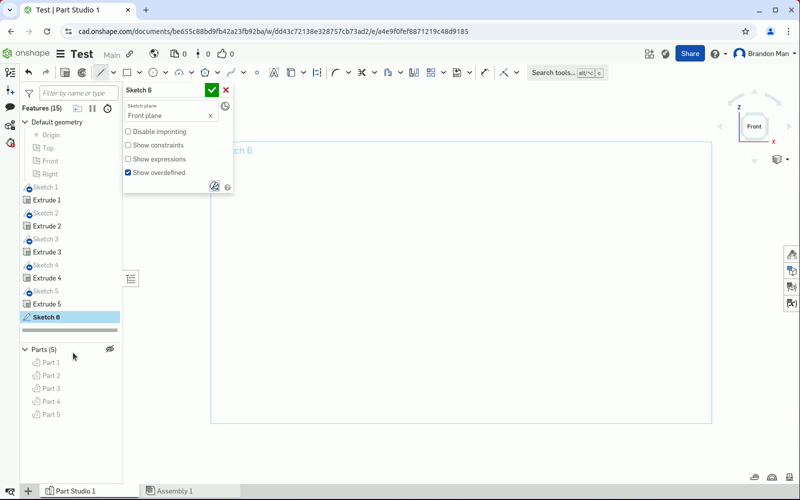
mouse_move(532, 210)
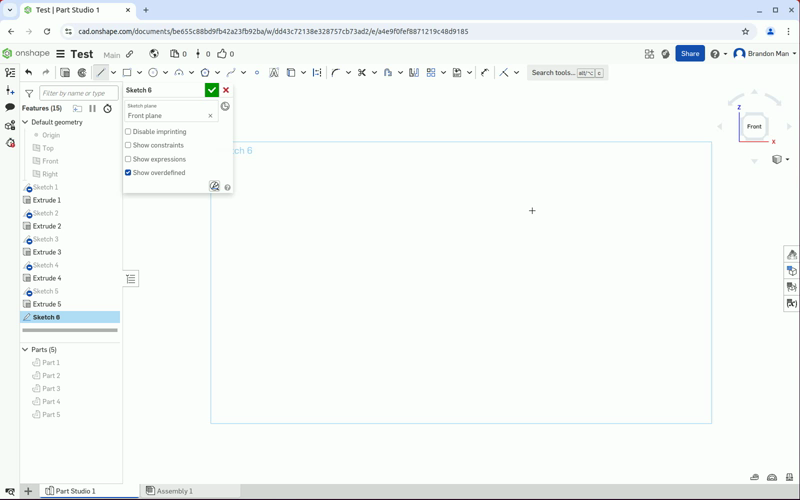
click(532, 210)
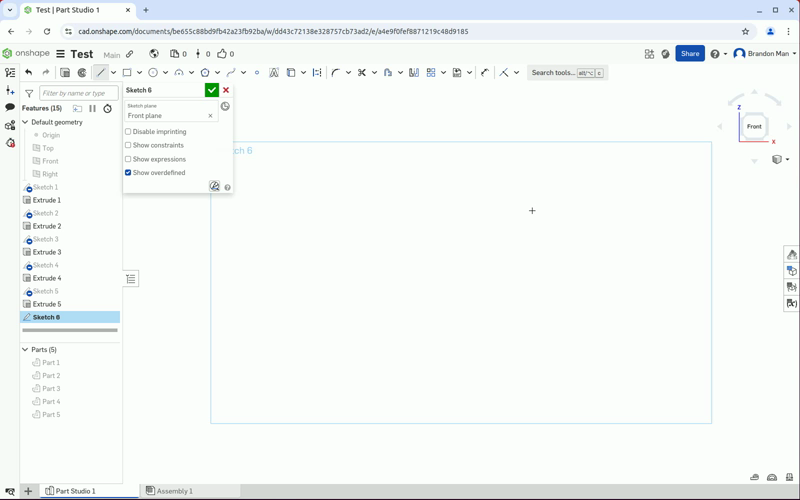
key_up(shift)
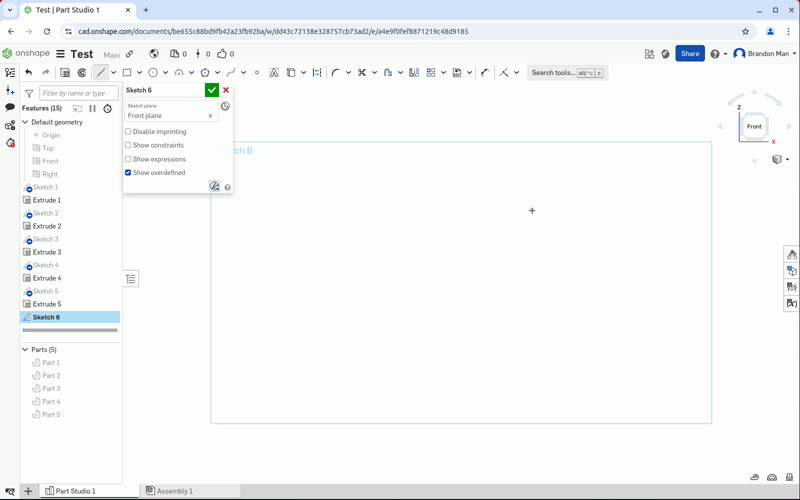
key_down(shift)
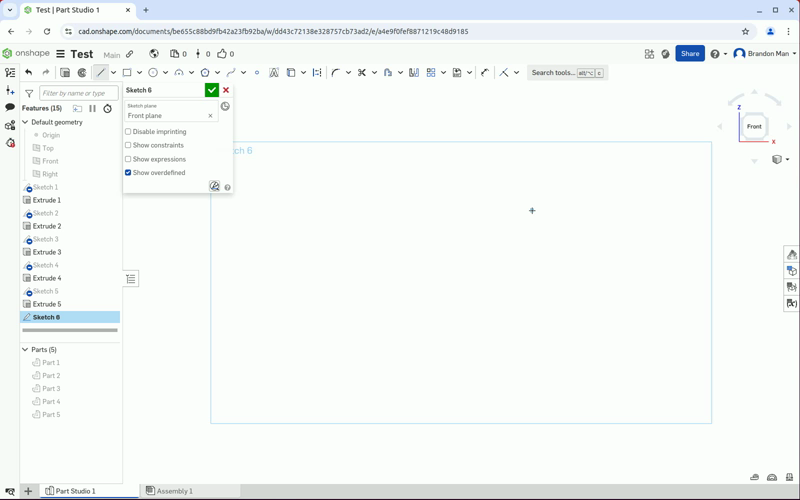
mouse_move(562, 210)
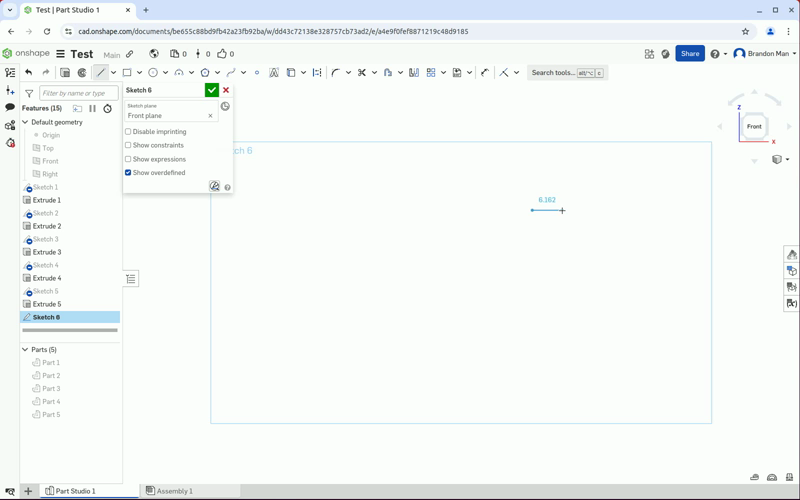
mouse_move(560, 260)
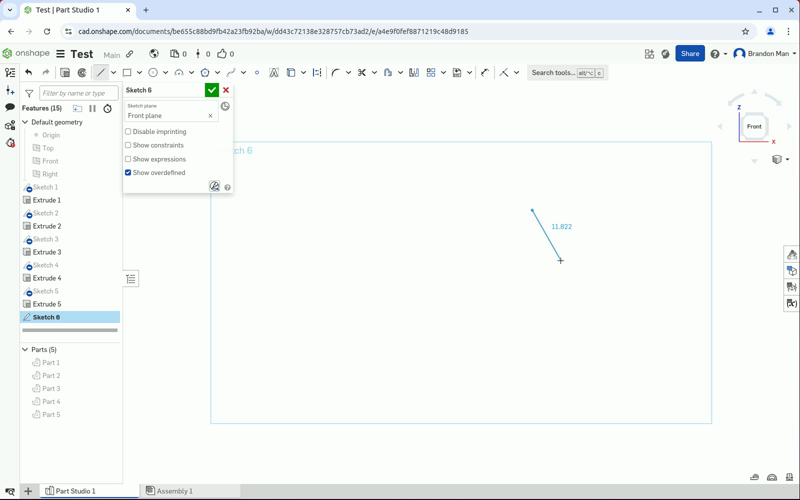
click(560, 260)
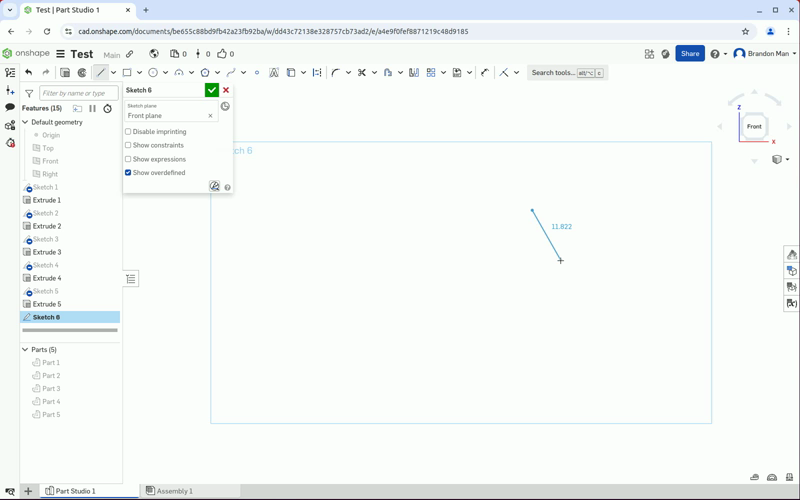
key_up(shift)
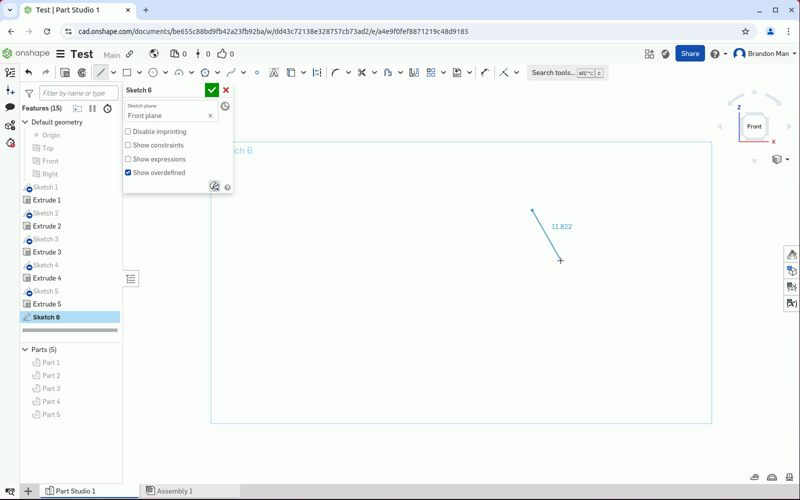
key(esc)
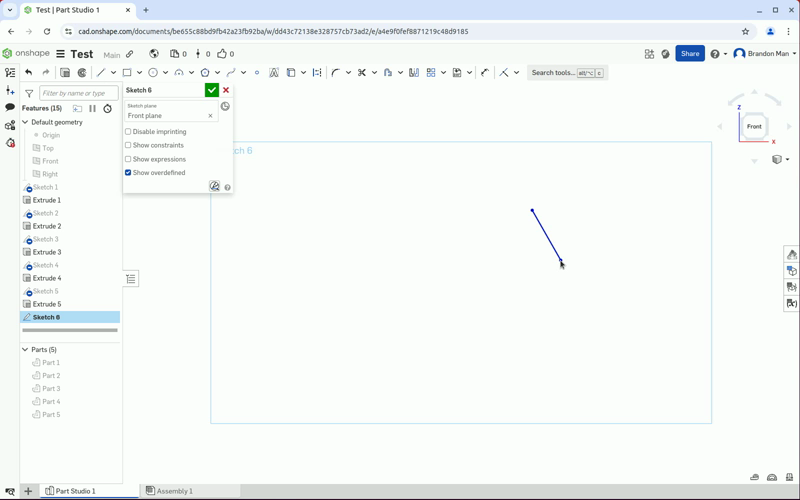
key(a)
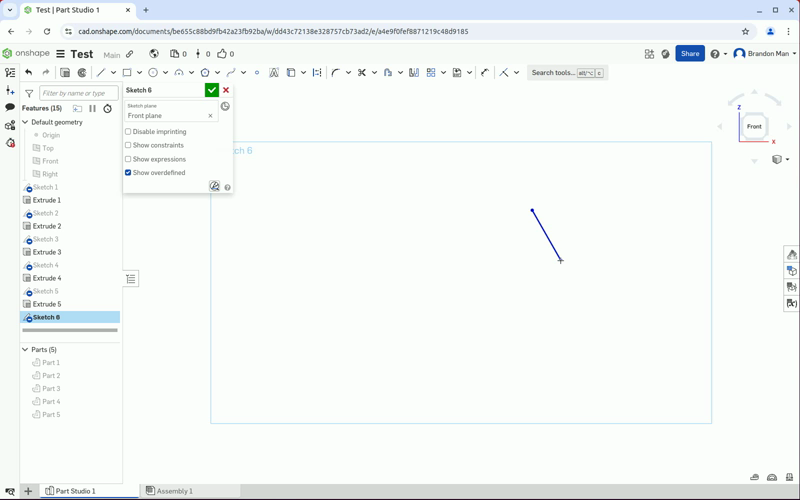
mouse_move(560, 260)
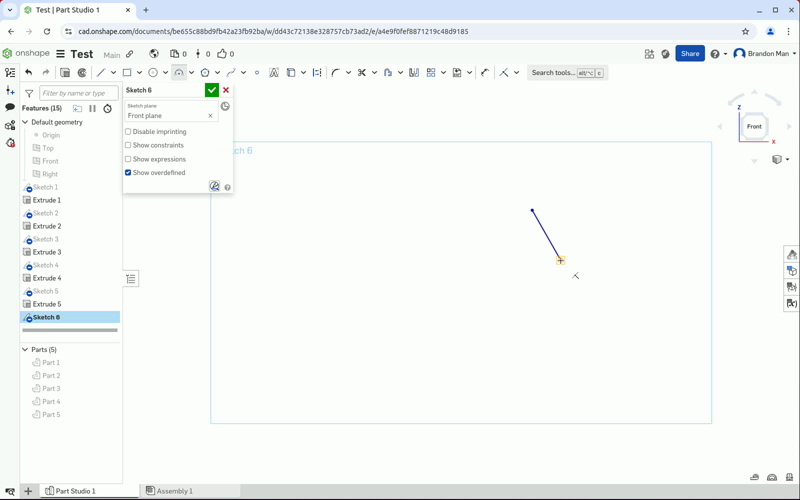
click(560, 260)
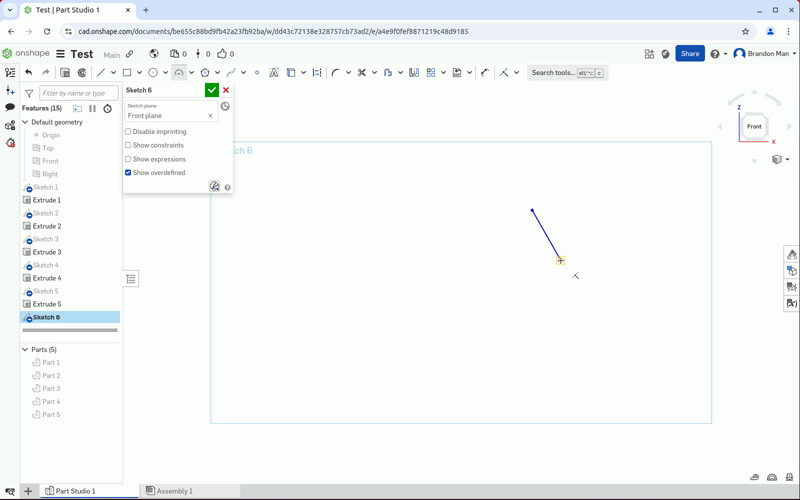
key_down(shift)
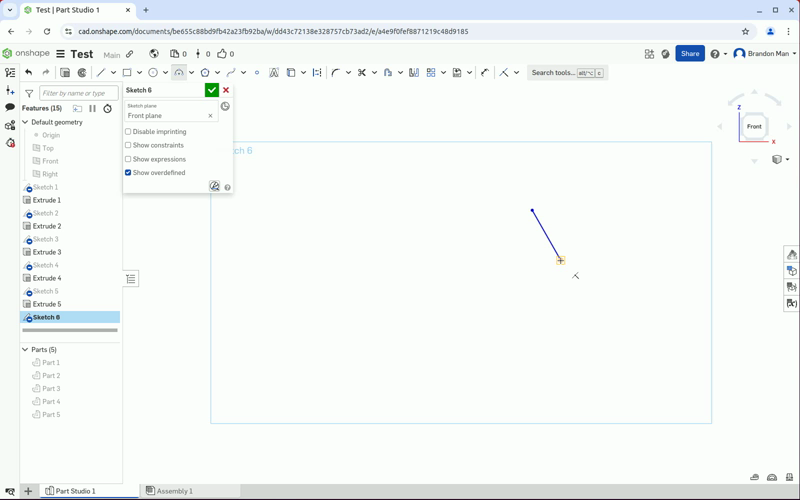
mouse_move(571, 256)
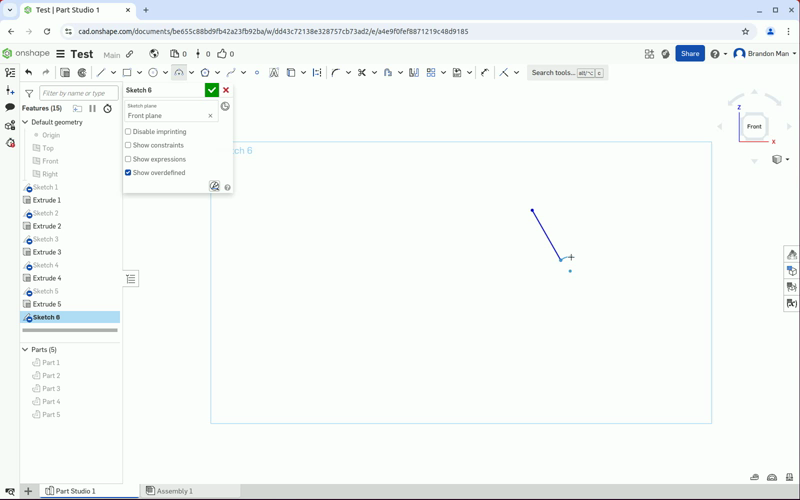
click(571, 256)
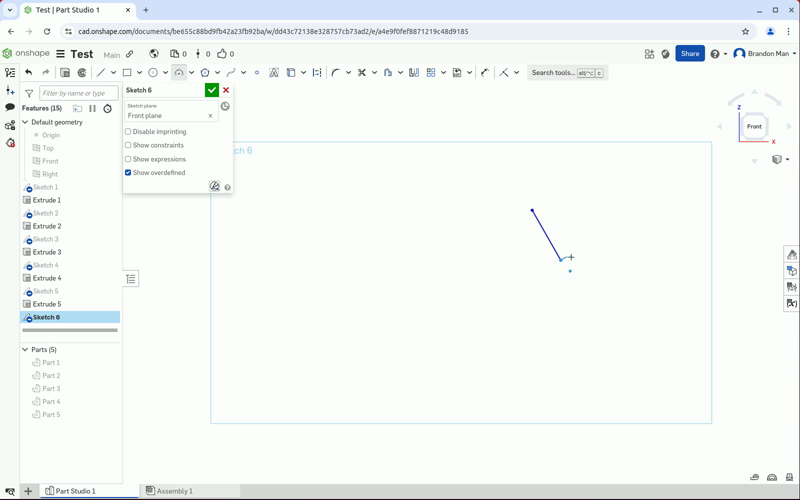
mouse_move(565, 257)
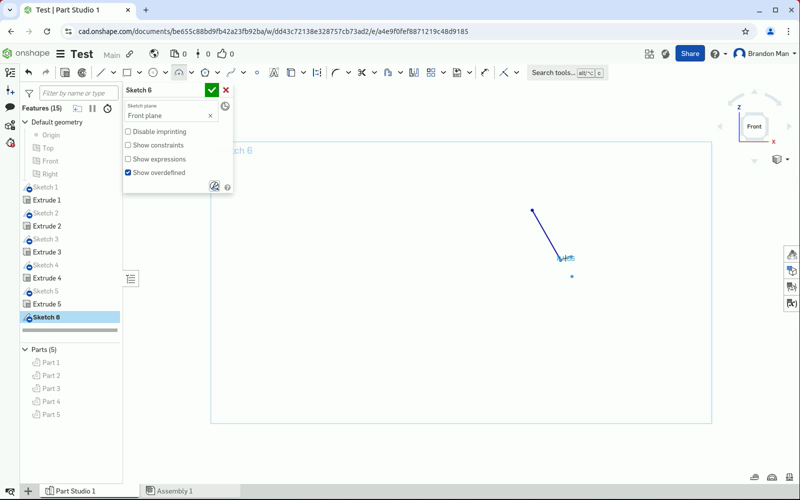
click(565, 257)
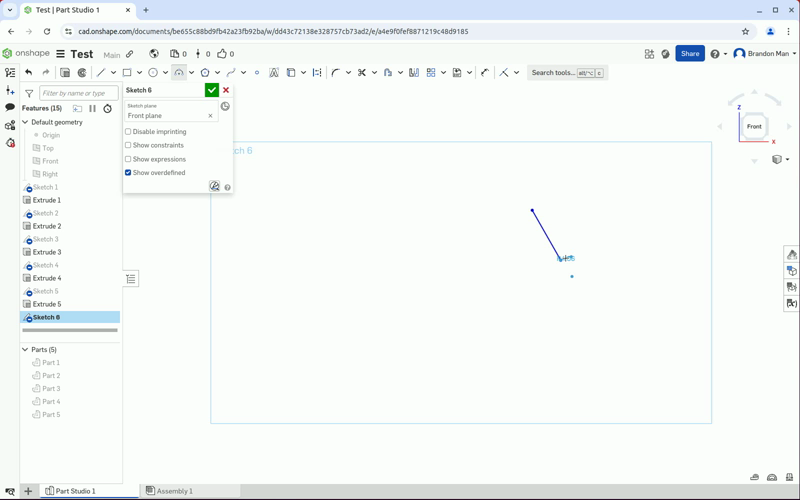
key_up(shift)
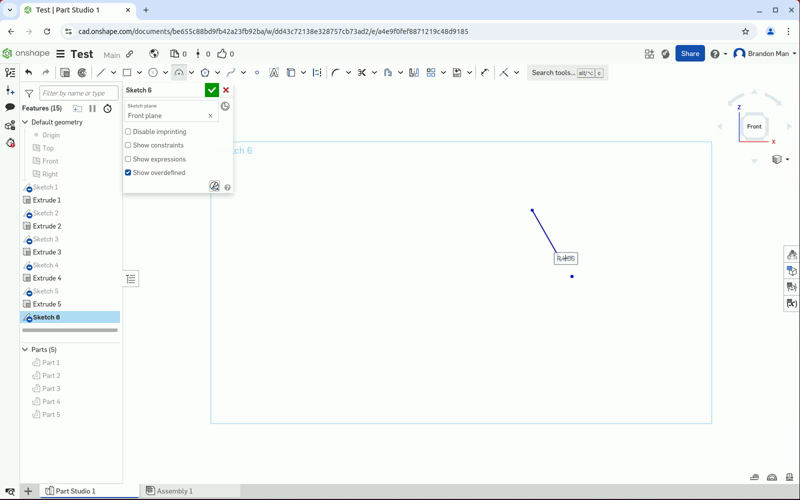
mouse_move(571, 256)
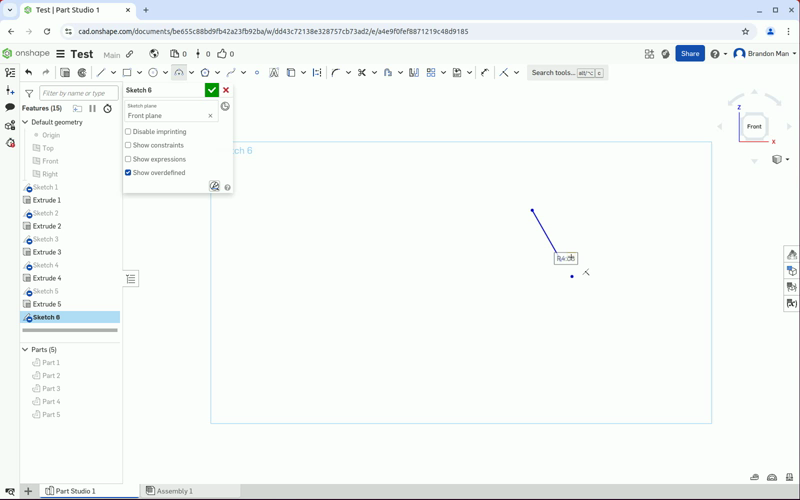
click(571, 256)
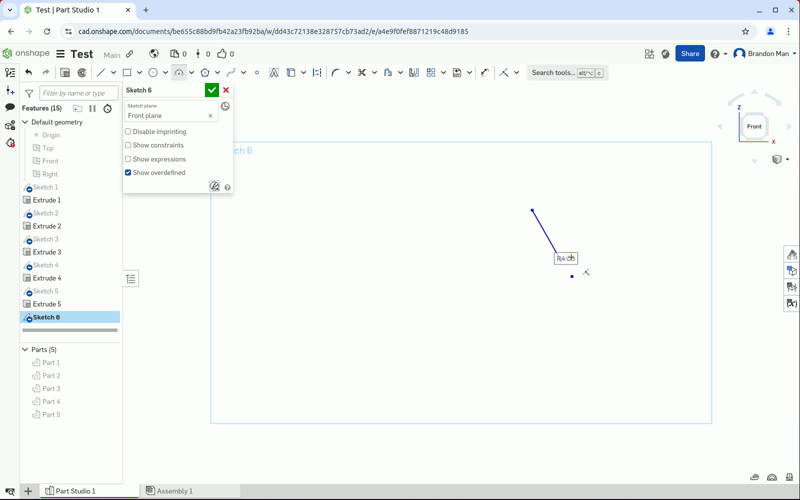
key_down(shift)
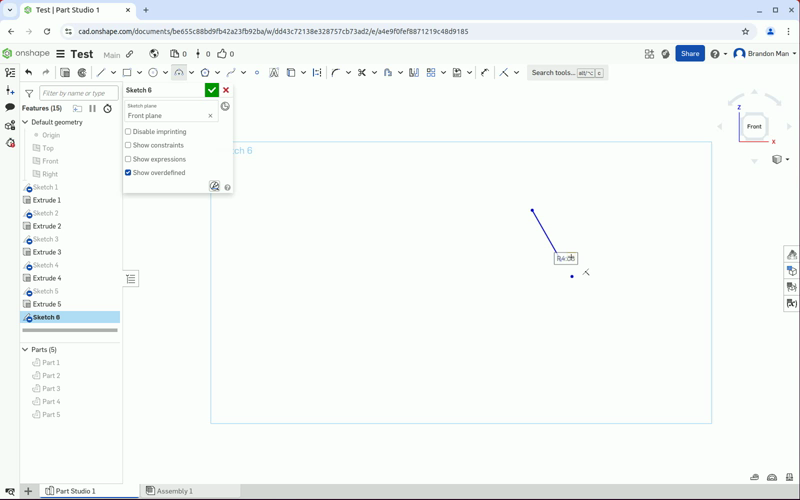
mouse_move(540, 203)
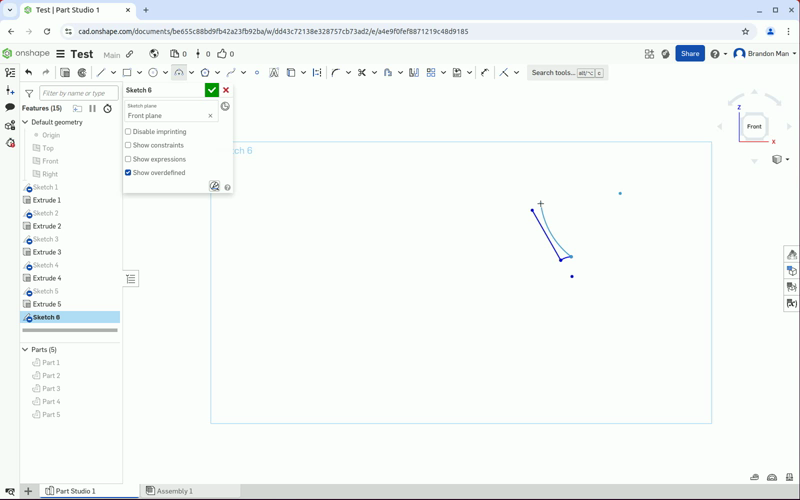
click(540, 203)
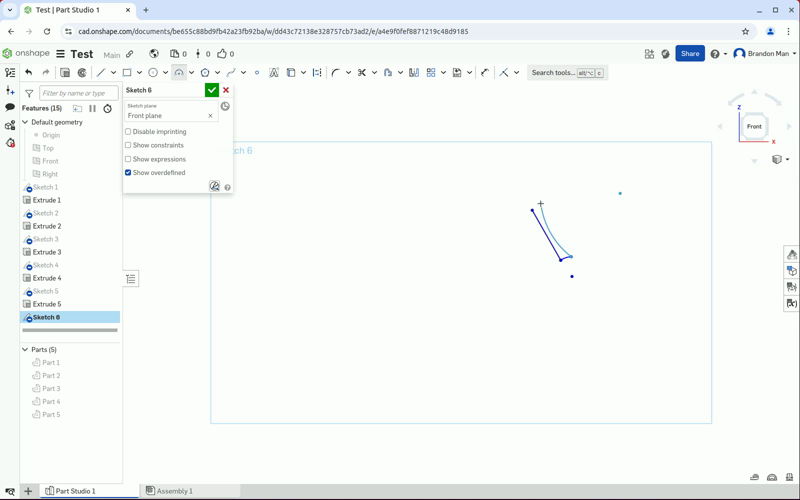
mouse_move(559, 227)
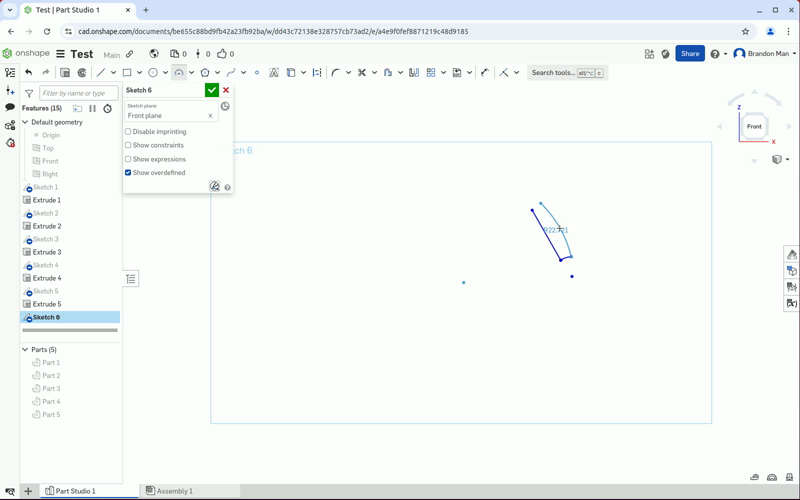
click(559, 227)
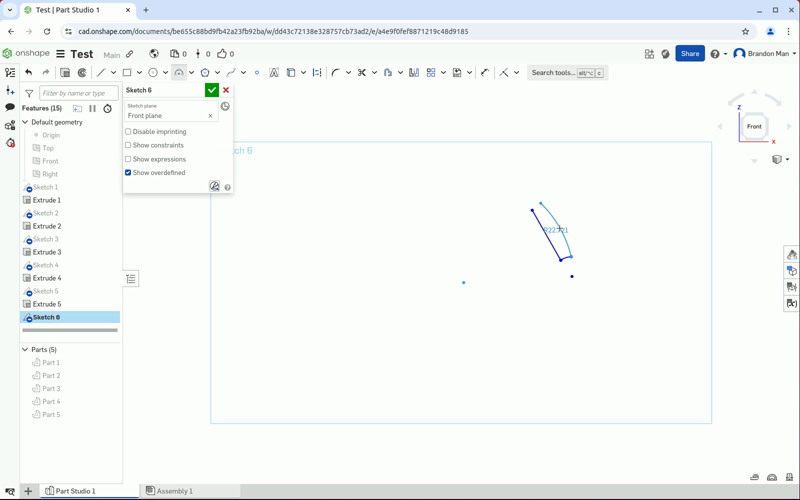
key_up(shift)
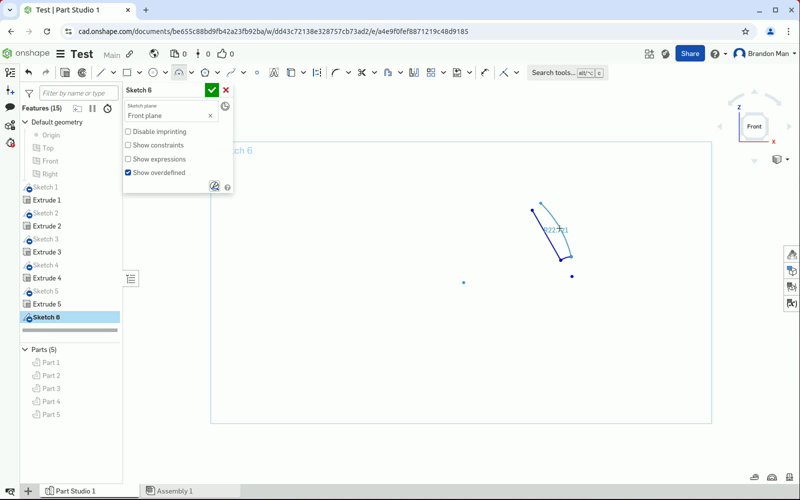
mouse_move(540, 203)
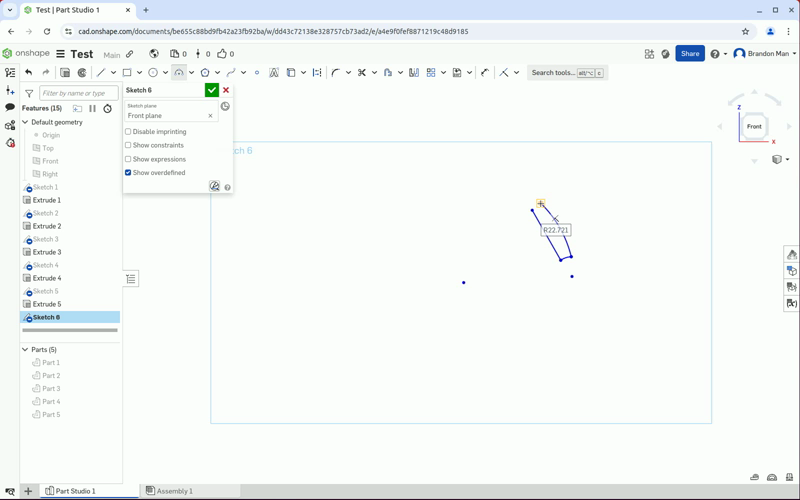
click(540, 203)
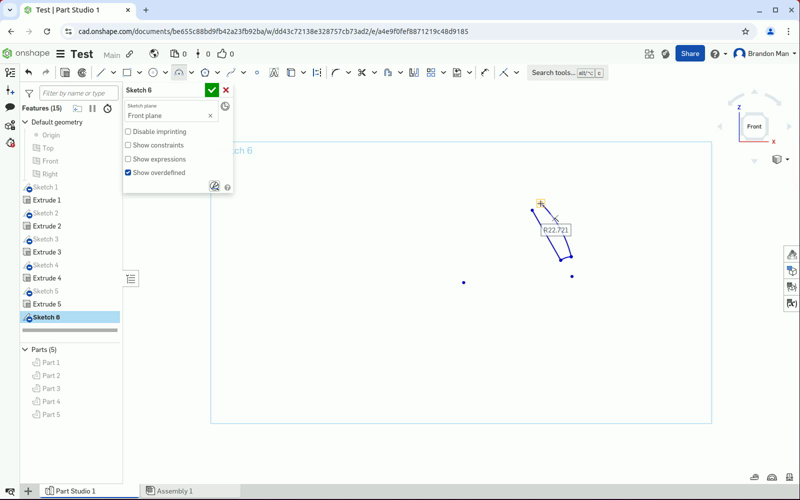
mouse_move(532, 210)
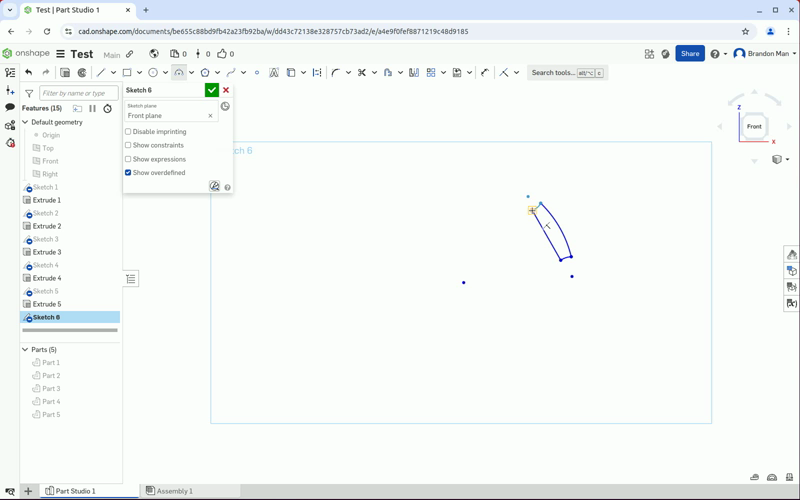
click(532, 210)
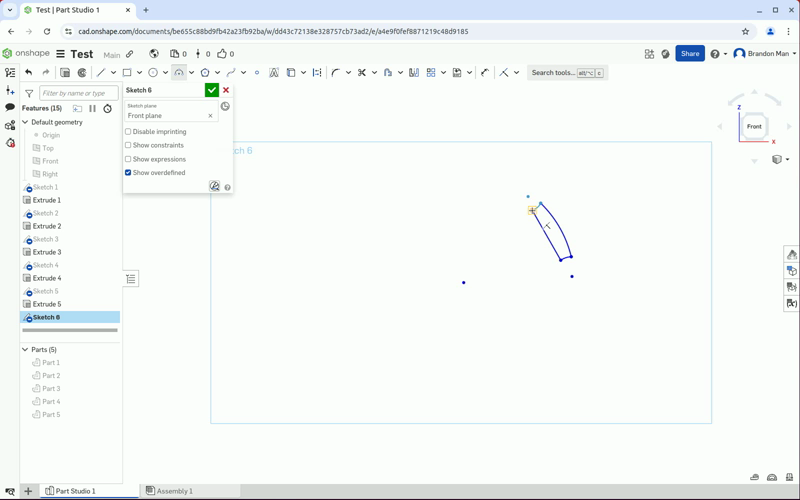
key_down(shift)
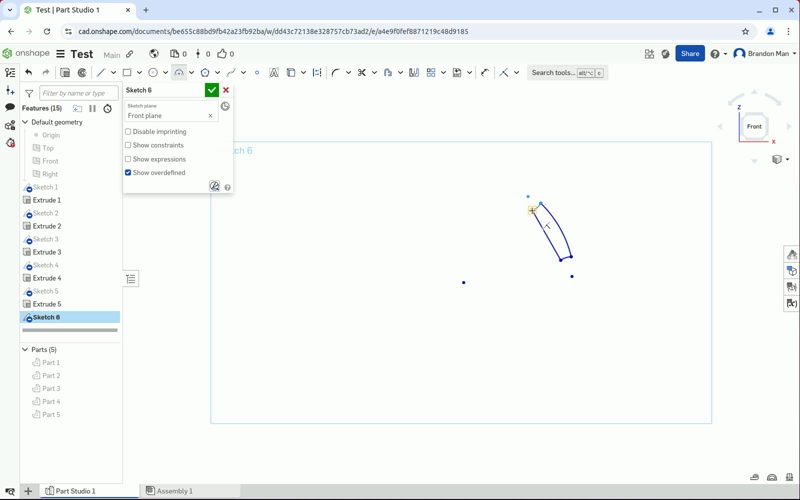
mouse_move(537, 207)
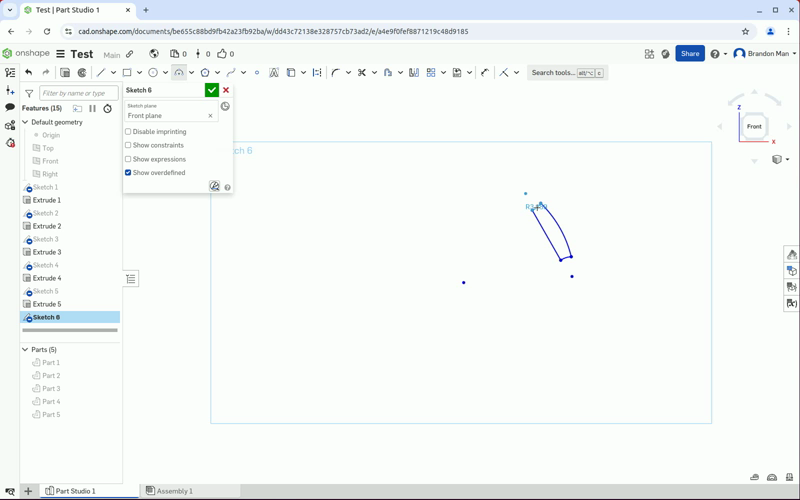
click(537, 207)
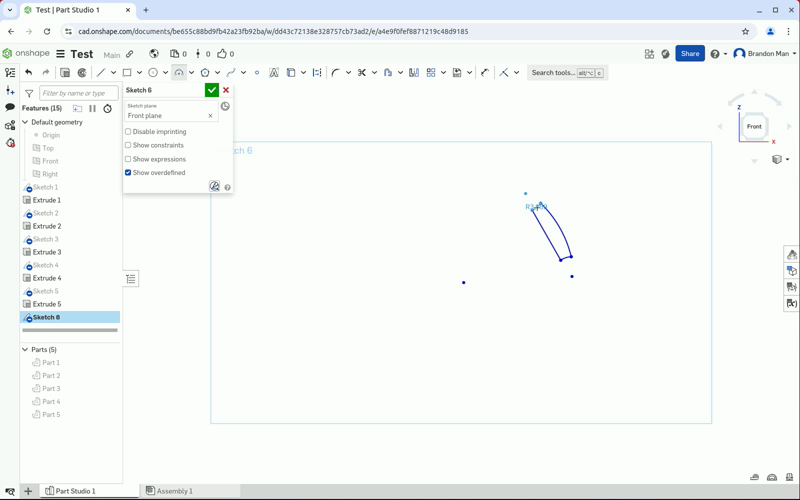
key_up(shift)
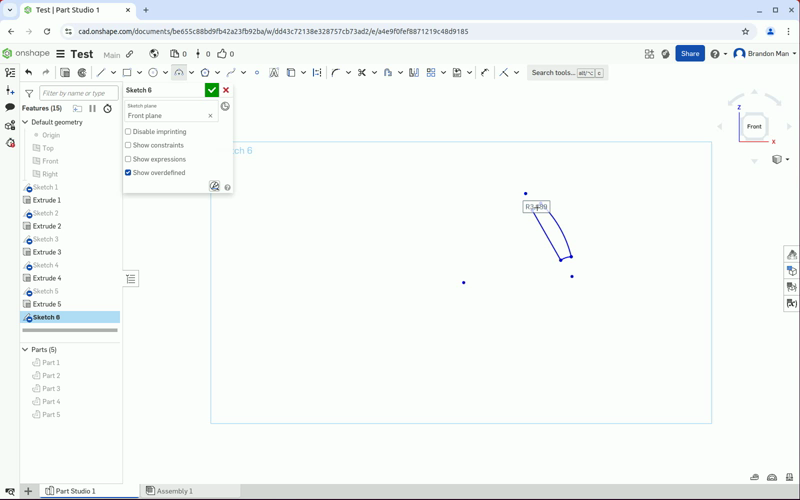
key(esc)
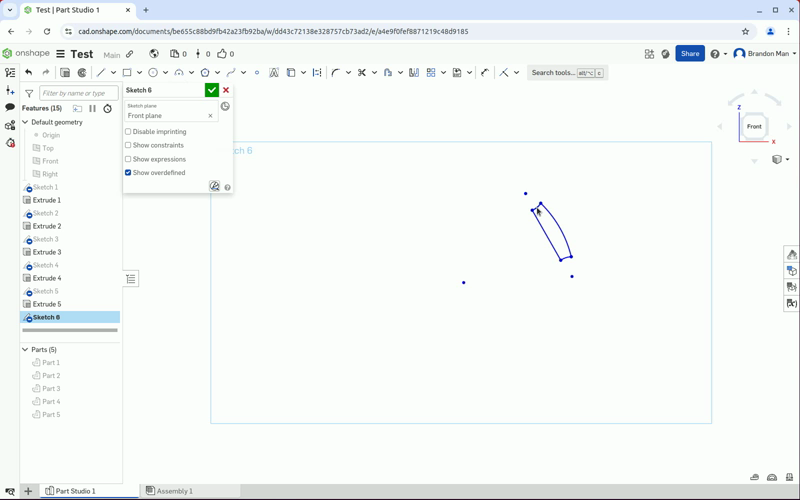
mouse_move(540, 212)
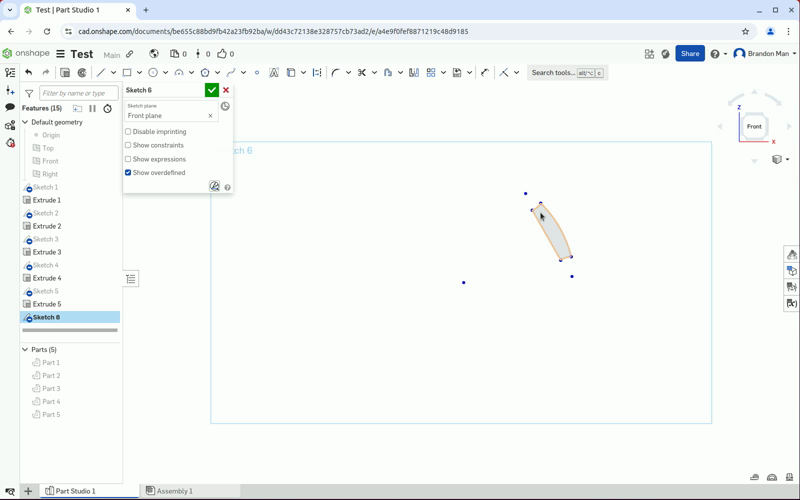
scroll(6)
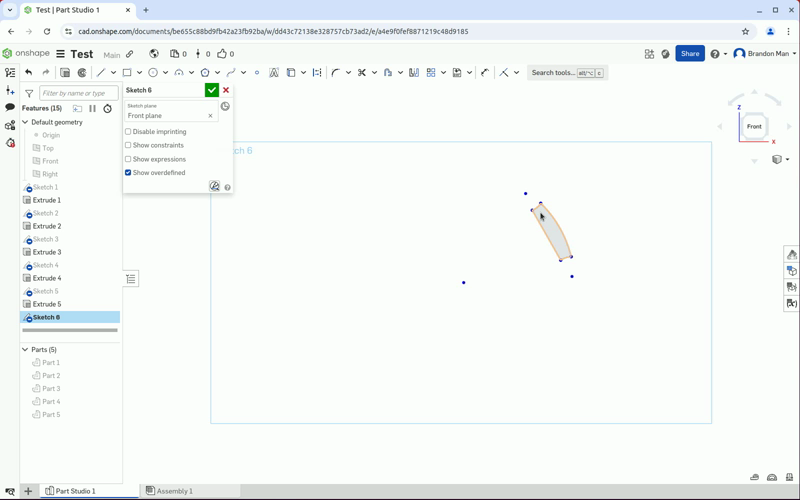
scroll(6)
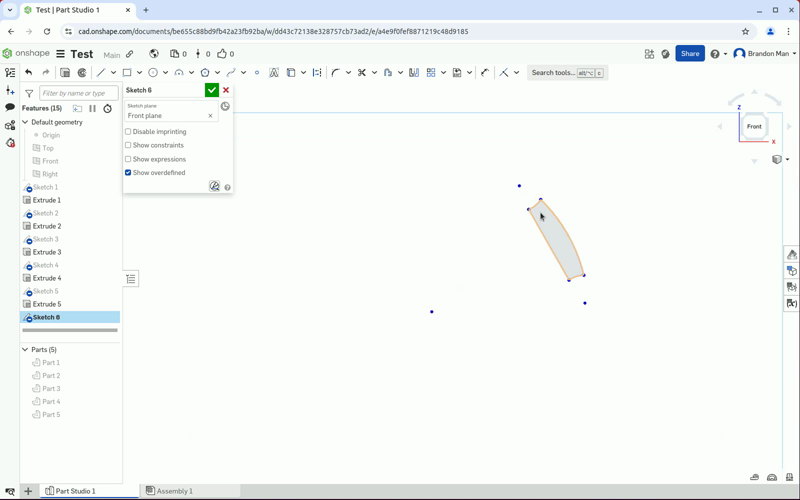
scroll(6)
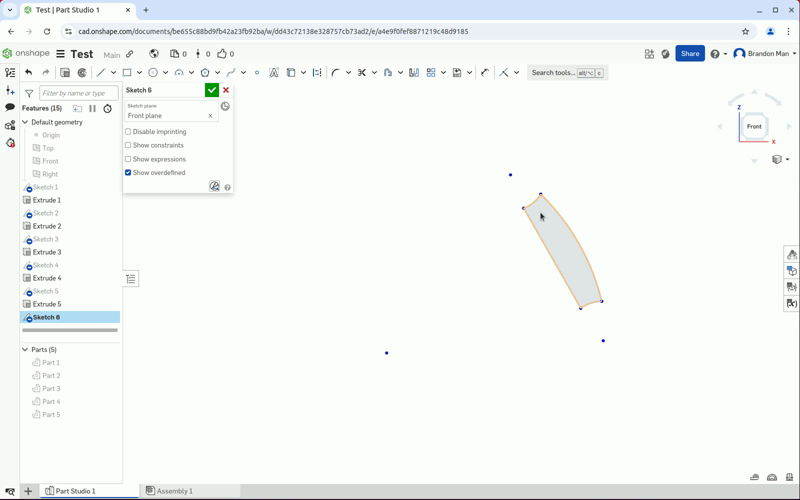
scroll(6)
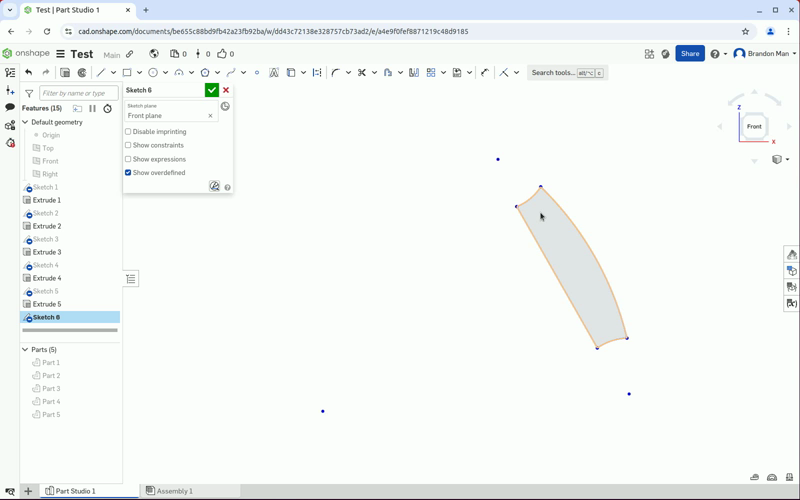
scroll(6)
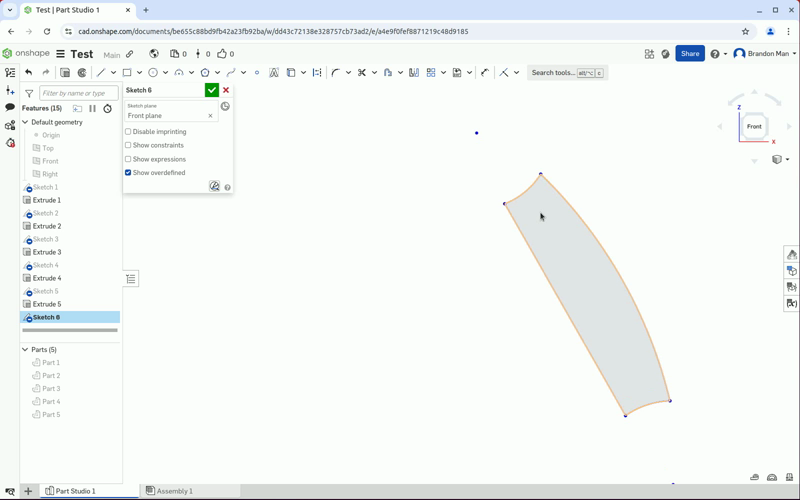
scroll(6)
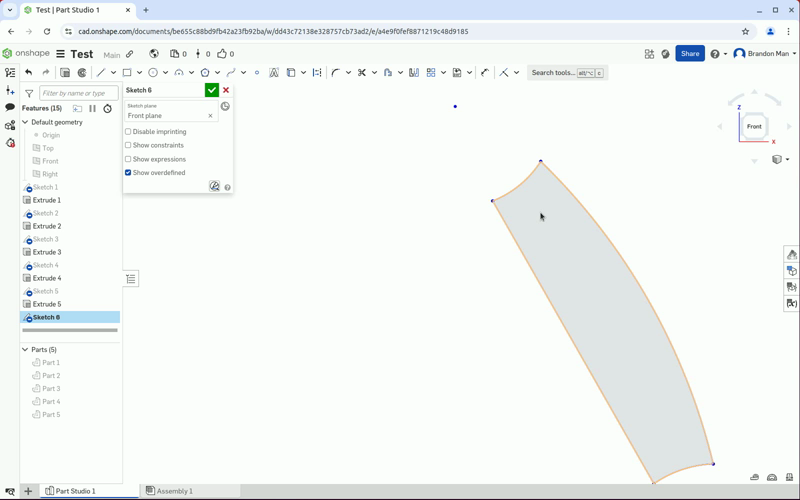
scroll(6)
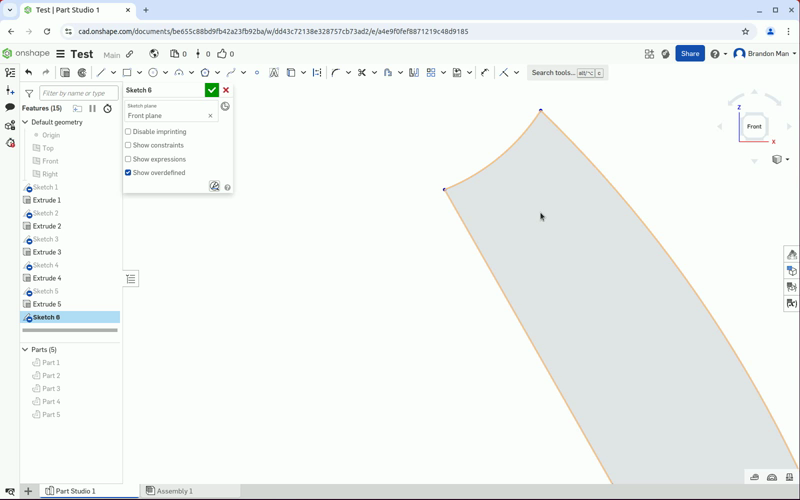
click(540, 212)
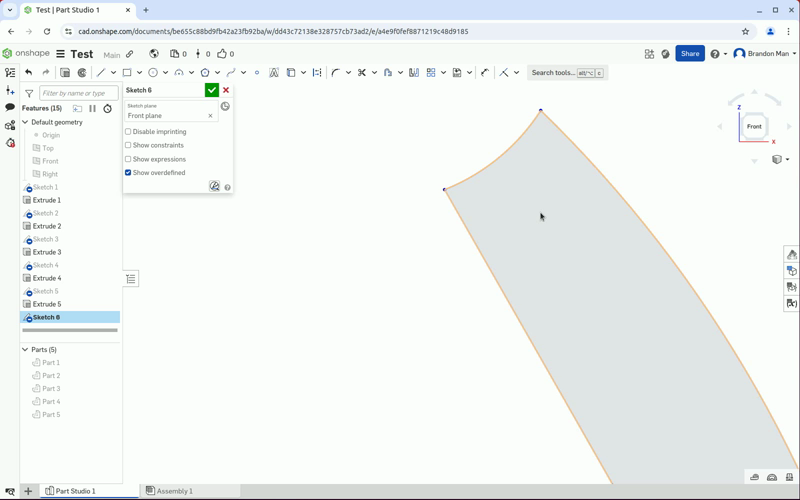
scroll(-6)
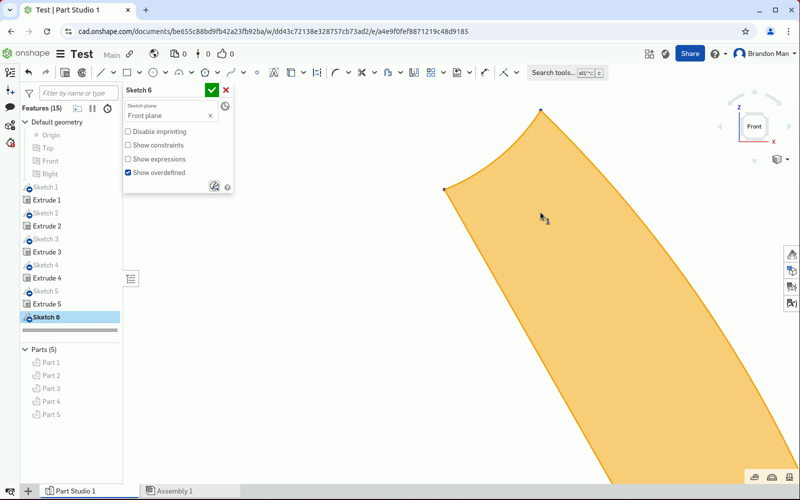
scroll(-6)
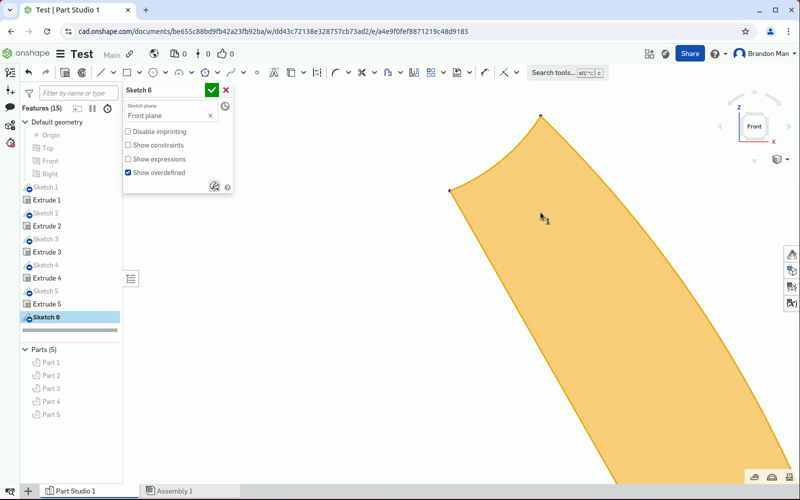
scroll(-6)
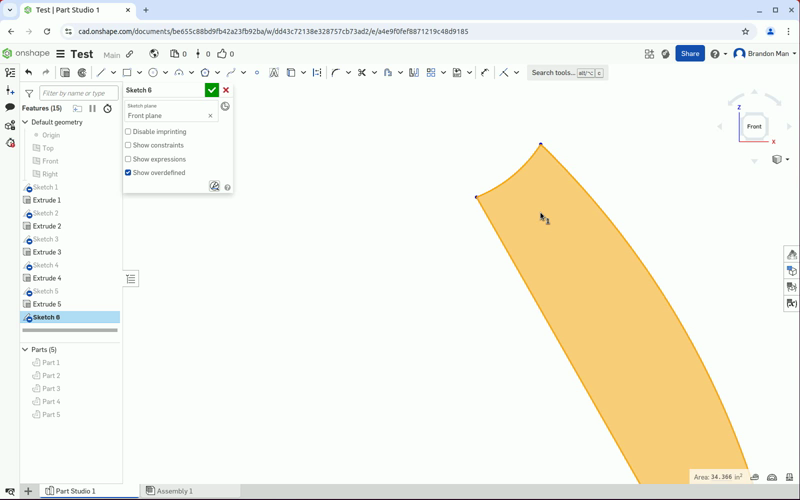
scroll(-6)
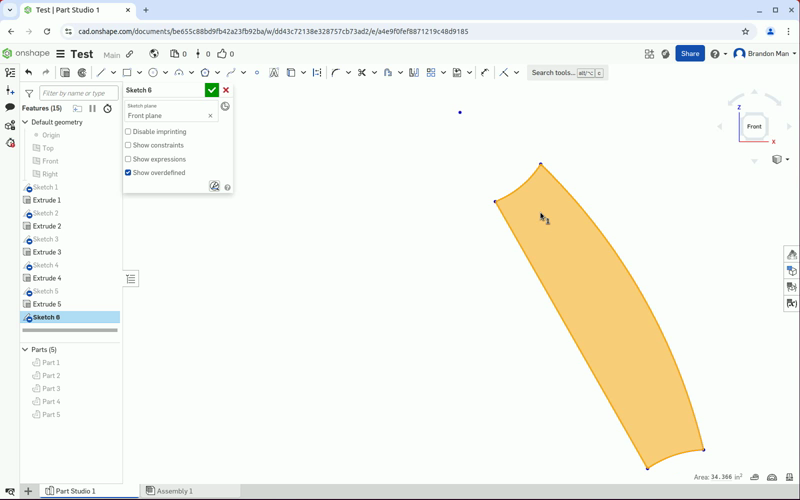
scroll(-6)
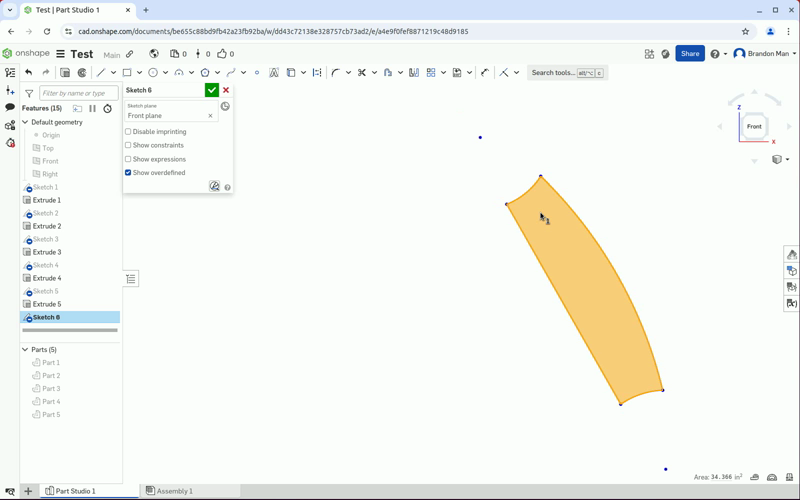
scroll(-6)
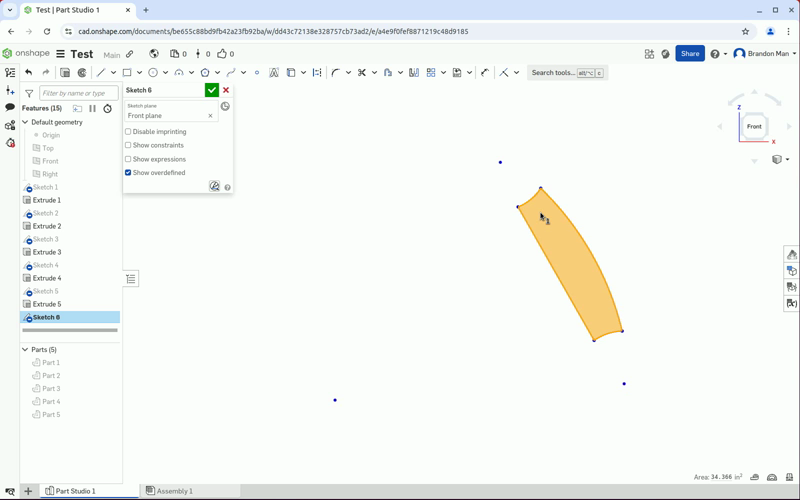
scroll(-6)
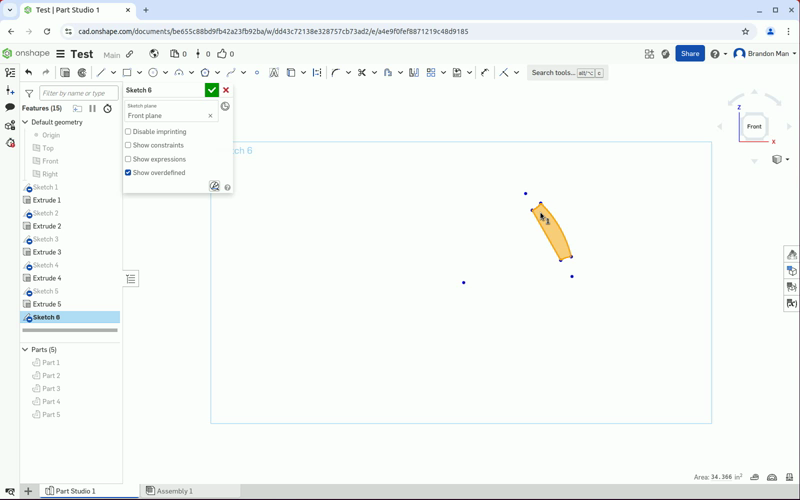
mouse_move(73, 352)
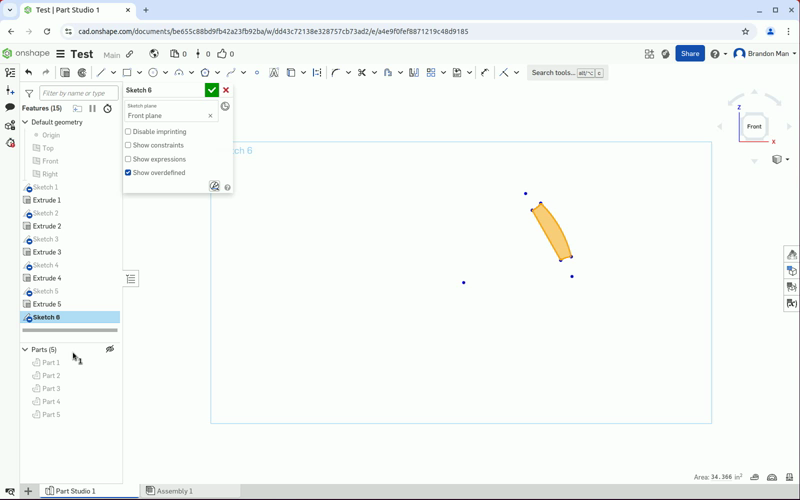
key(shift+y)
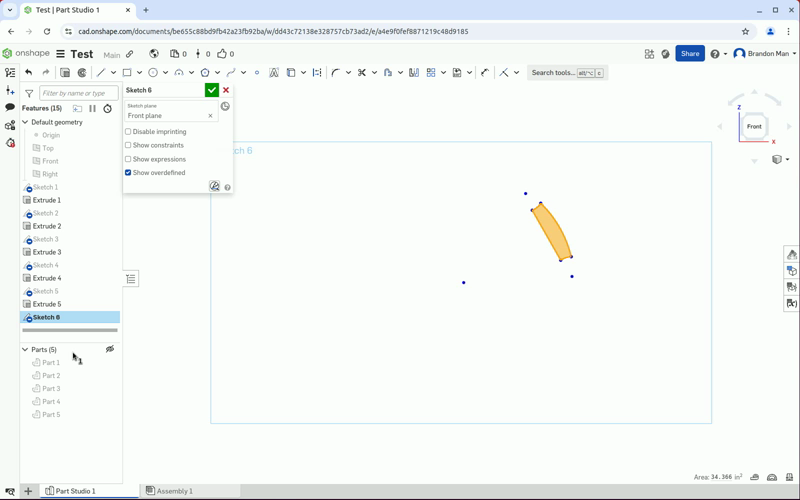
key(shift+e)
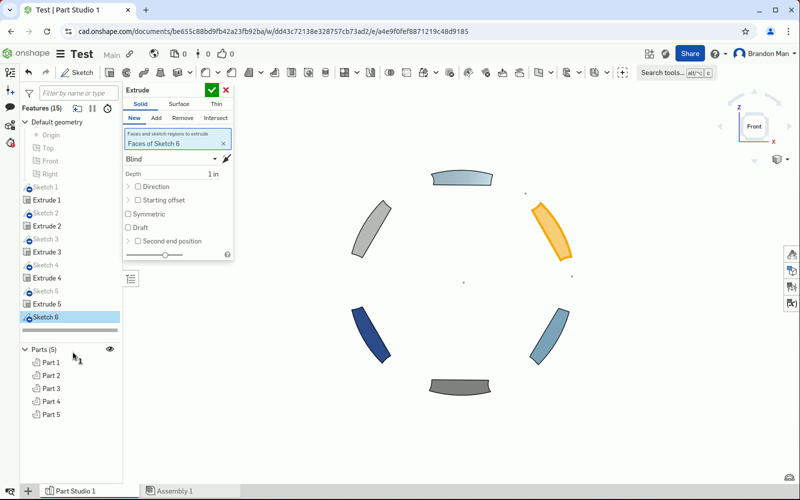
mouse_move(143, 106)
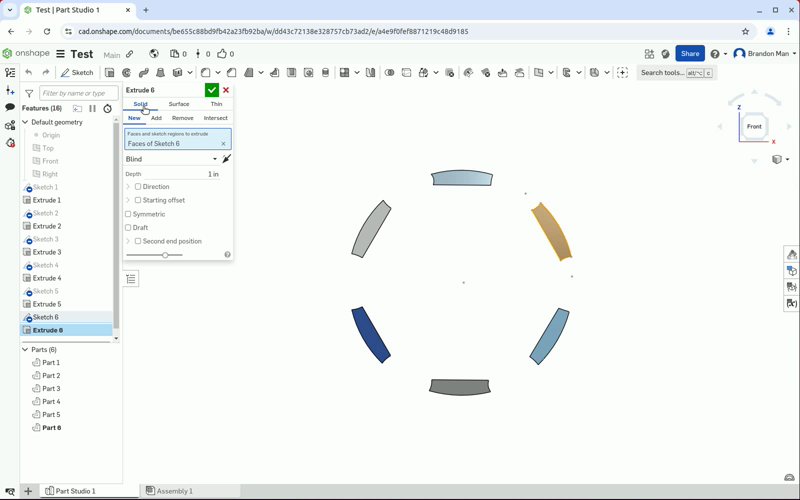
click(143, 106)
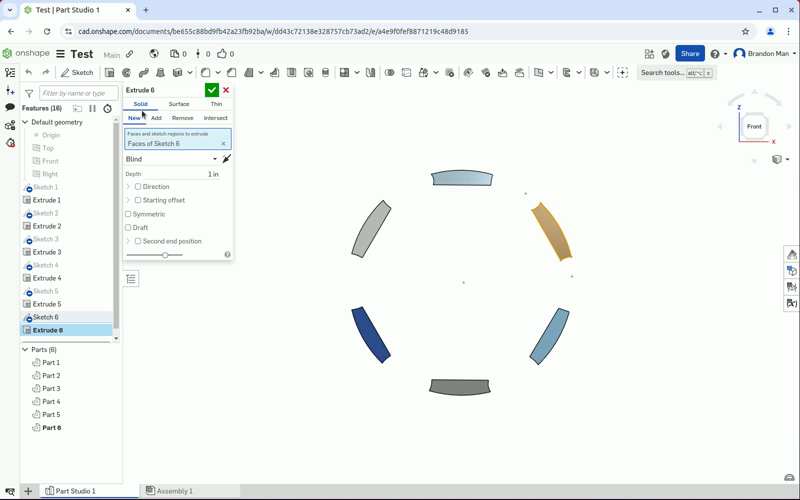
mouse_move(137, 120)
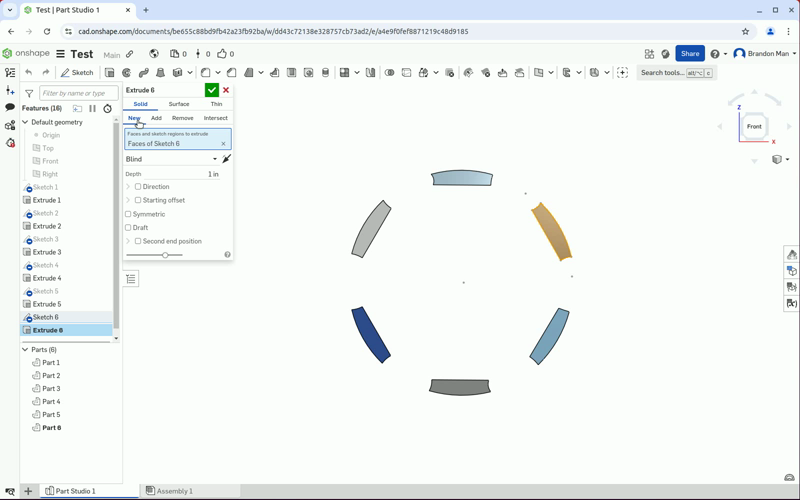
click(137, 120)
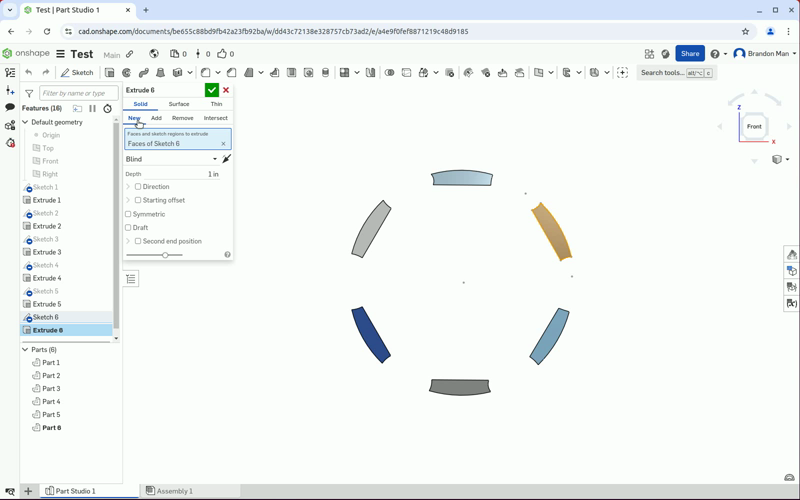
key(tab, 4)
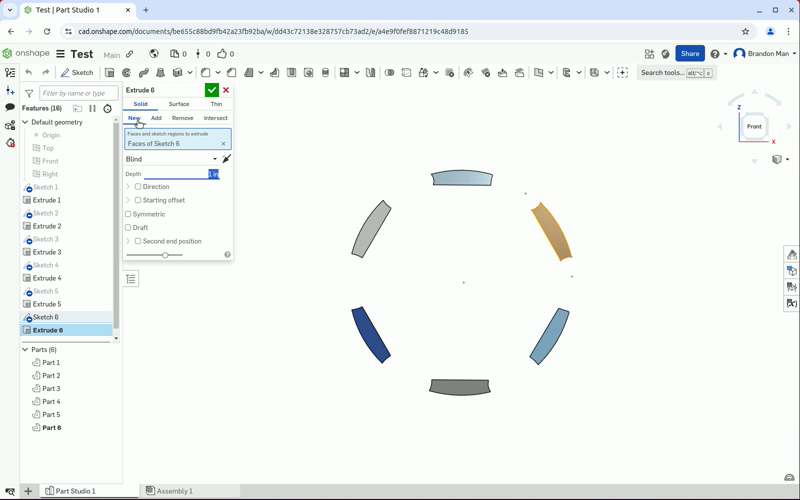
text(28.886)
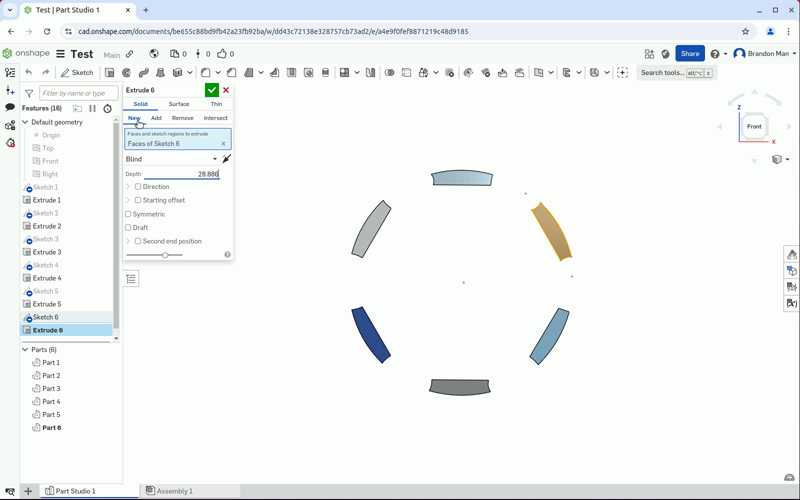
key(tab, 3)
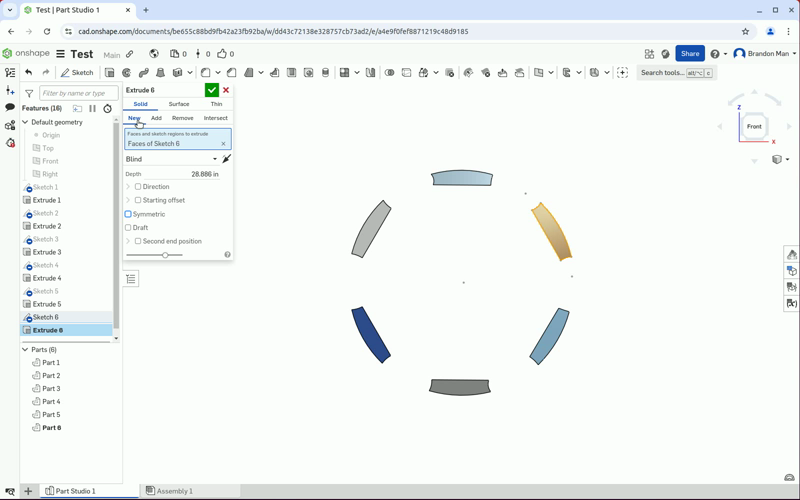
key(space)
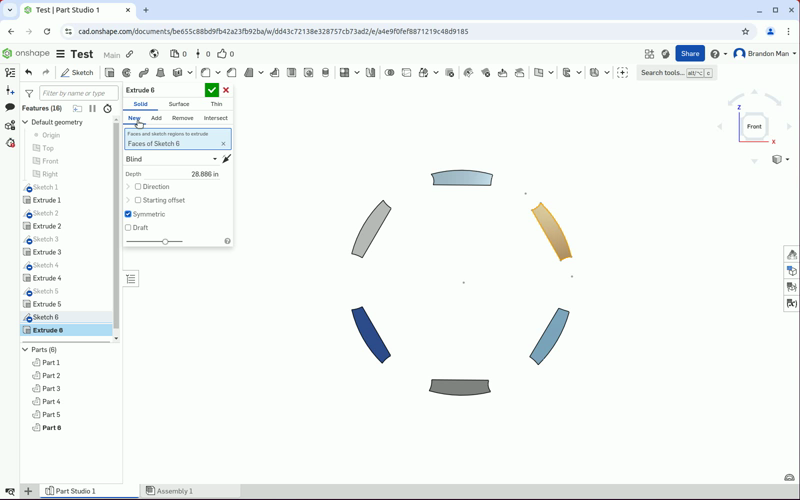
key(enter)
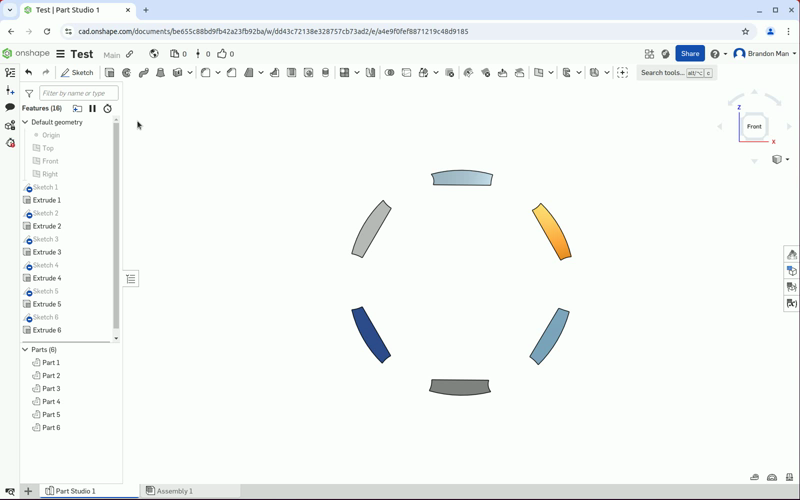
key(shift+h)
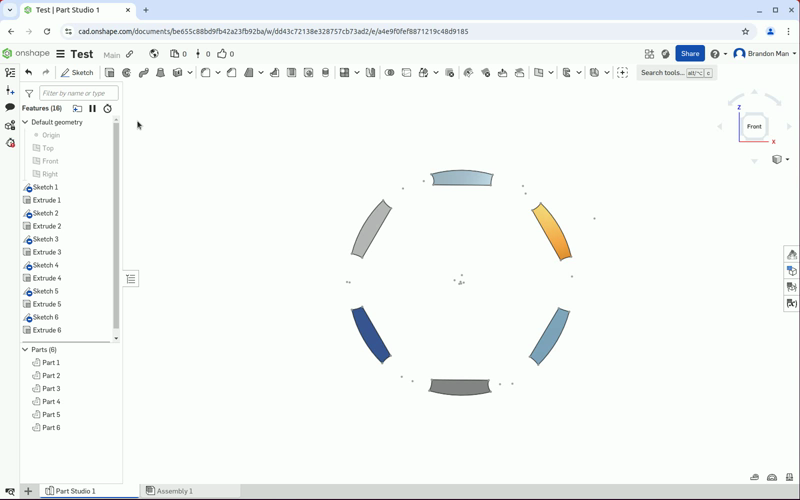
key(shift+h)
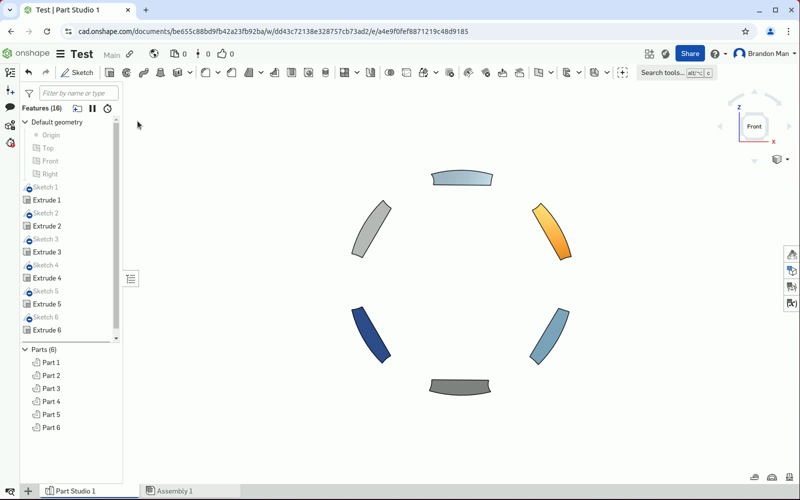
mouse_move(69, 189)
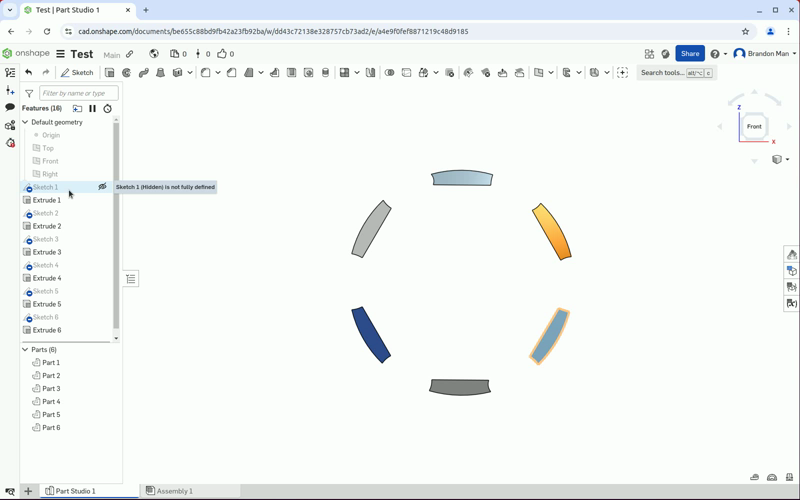
click(69, 189)
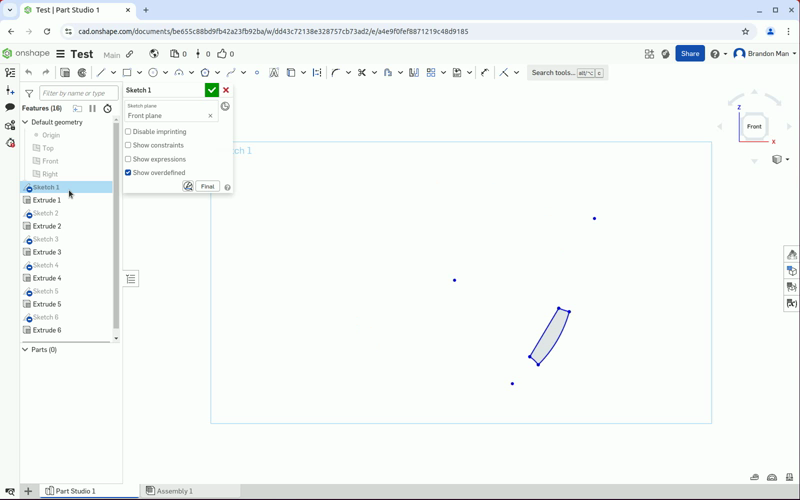
mouse_move(229, 92)
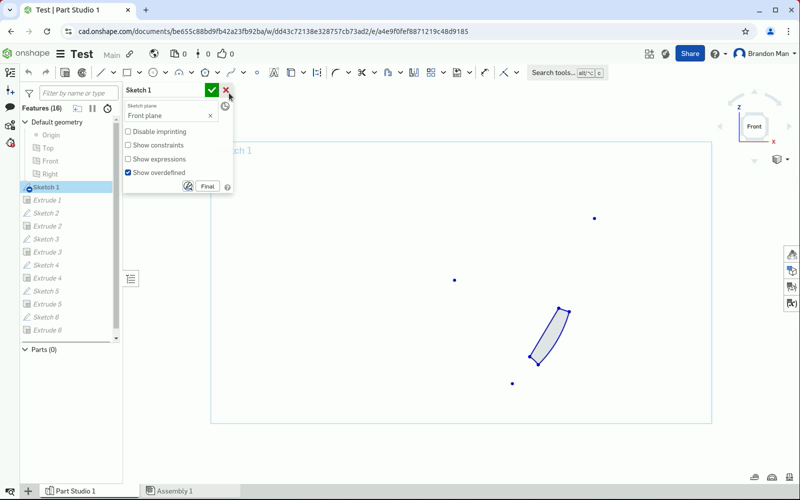
click(229, 92)
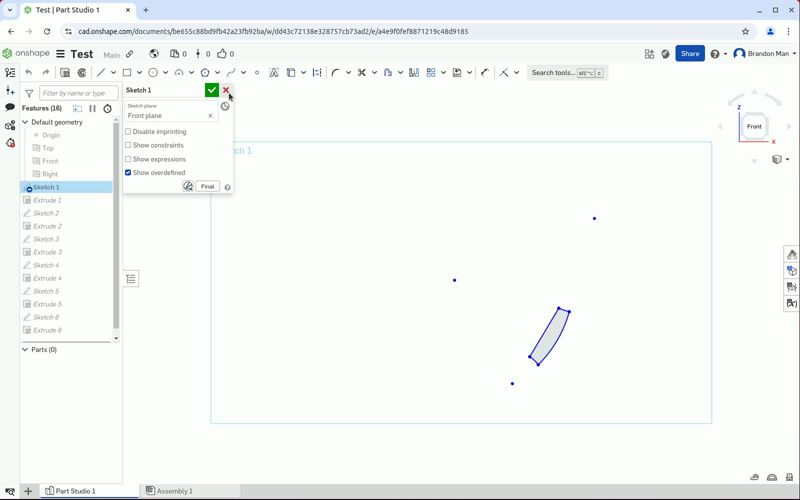
key(shift+s)
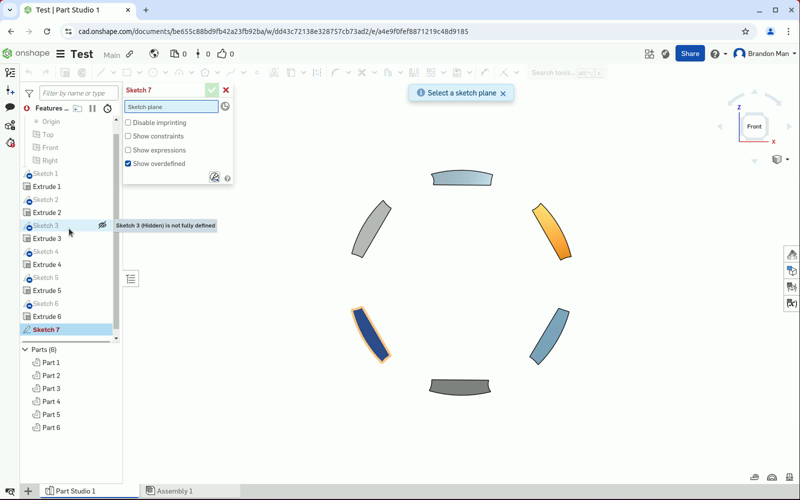
scroll(3)
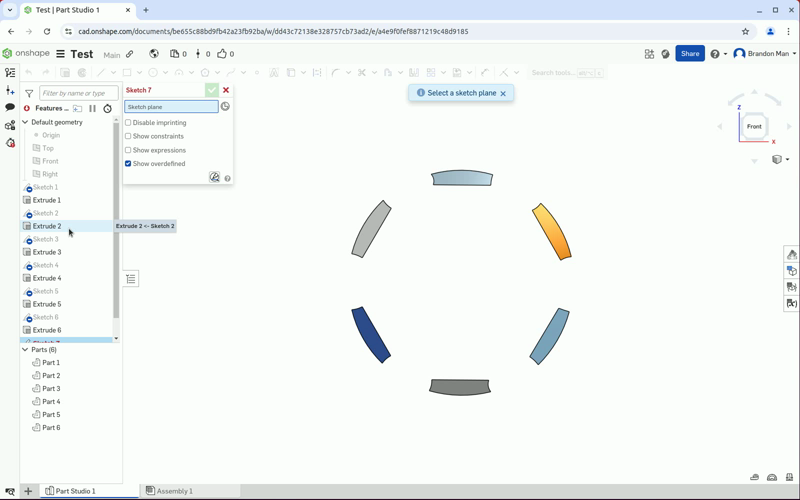
mouse_move(69, 163)
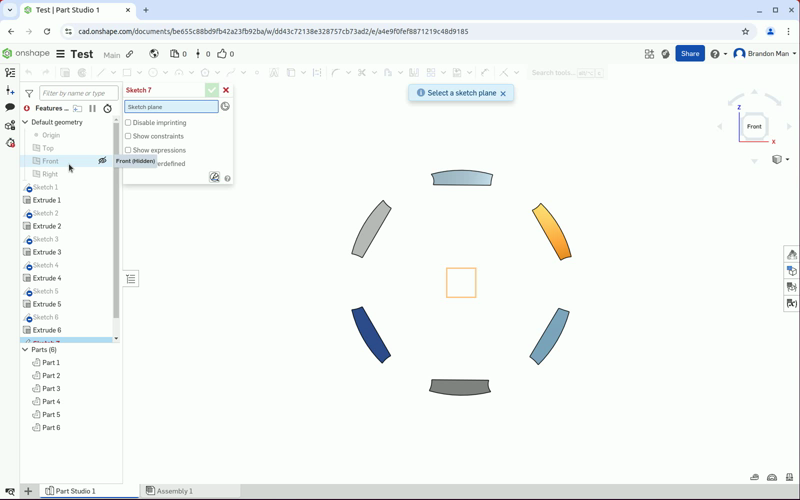
click(69, 163)
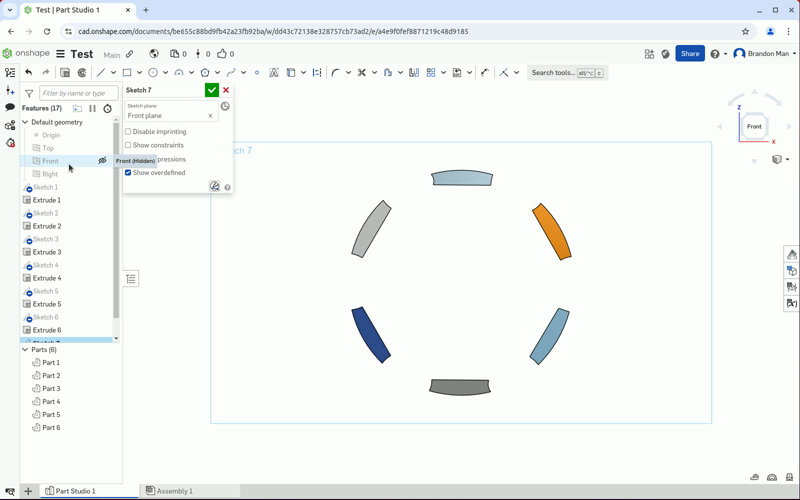
mouse_move(73, 352)
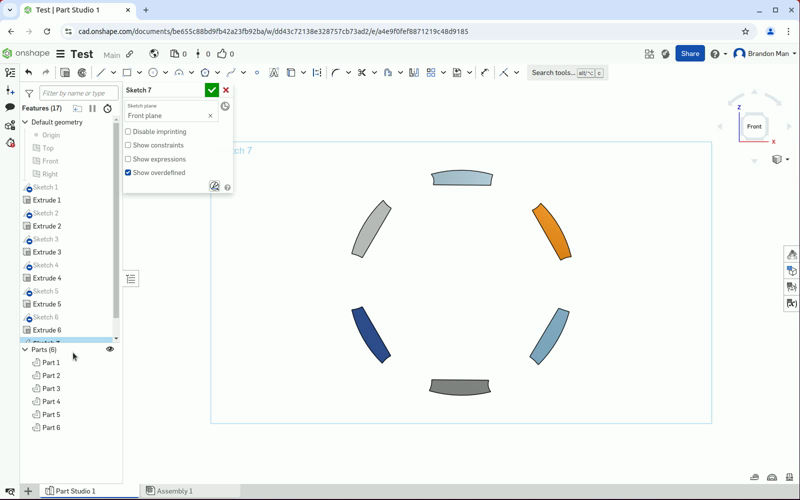
key(y)
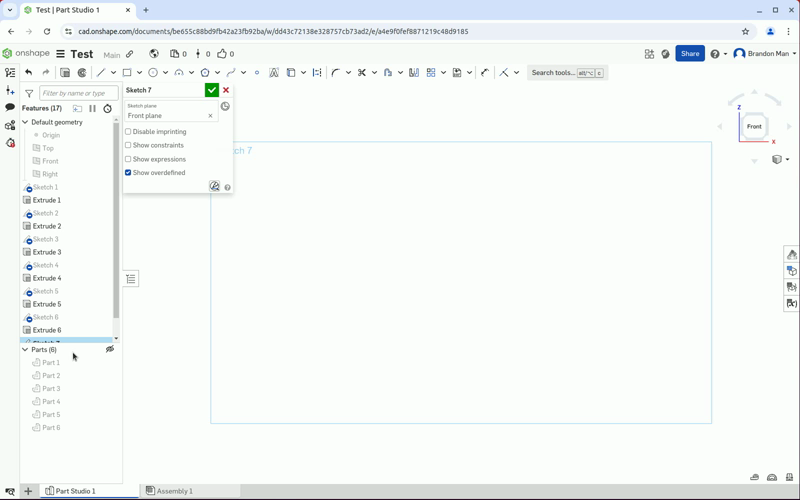
key(l)
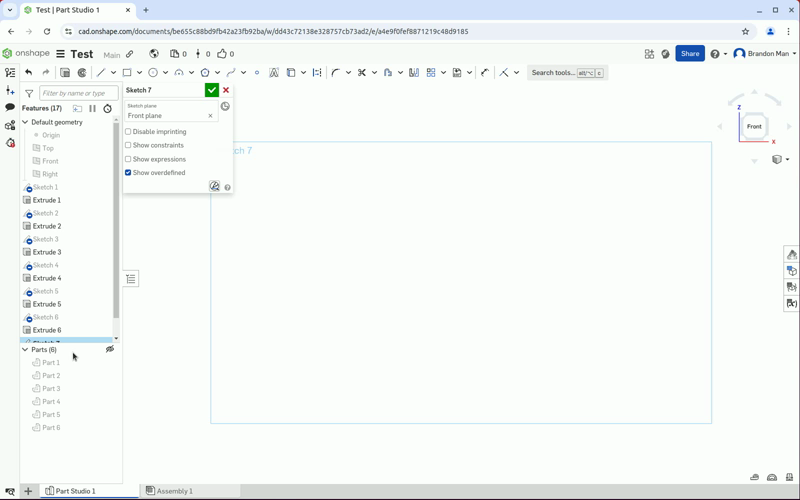
key_down(shift)
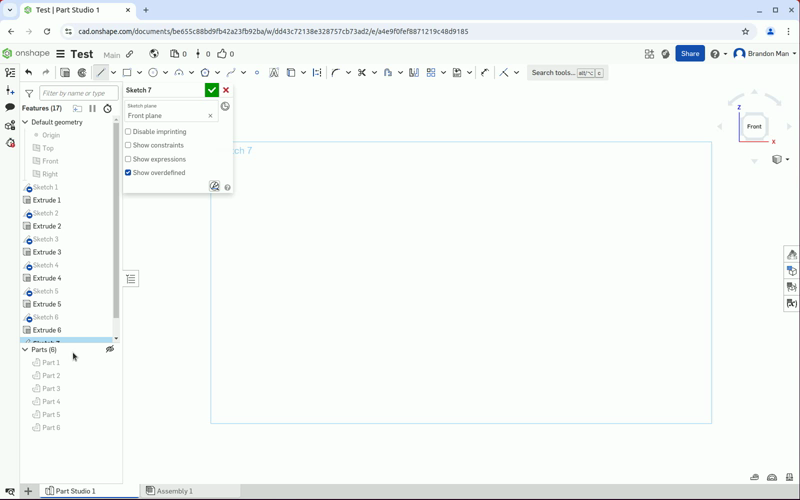
mouse_move(362, 306)
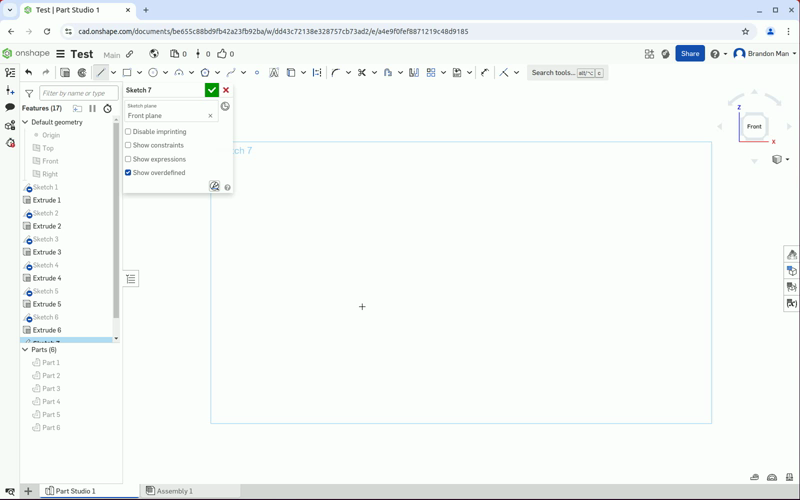
click(362, 306)
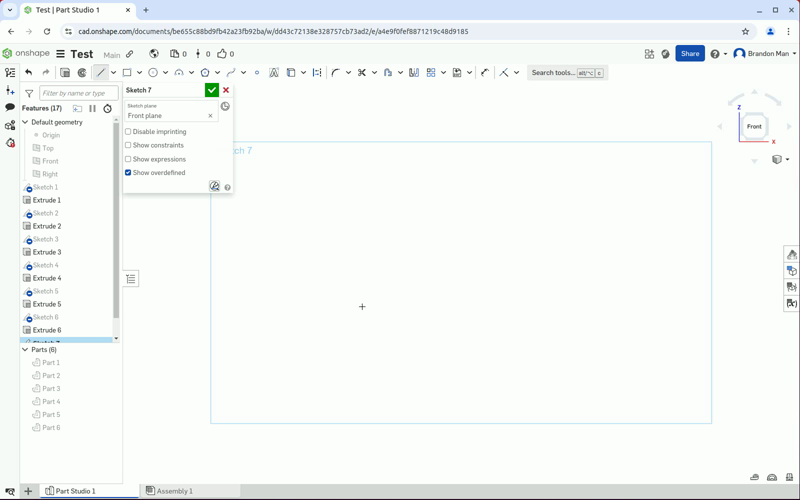
key_up(shift)
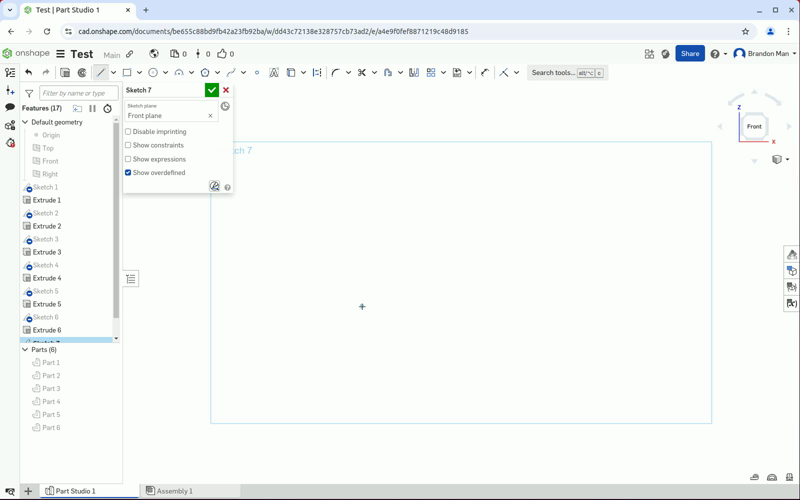
key_down(shift)
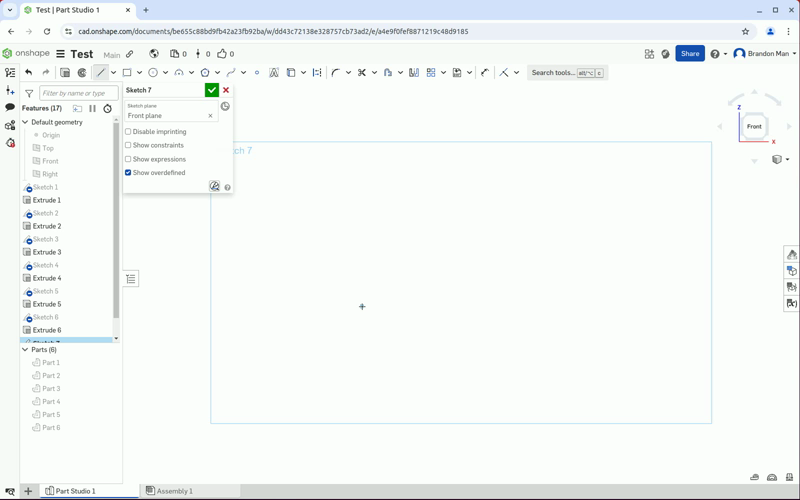
mouse_move(392, 306)
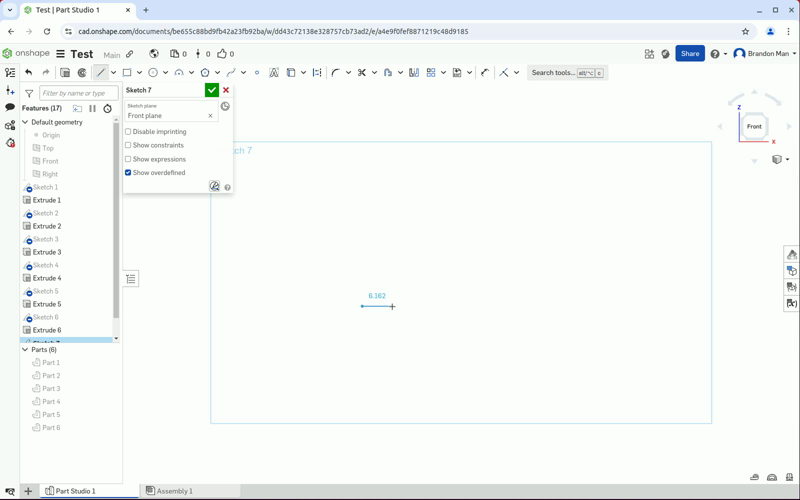
mouse_move(389, 355)
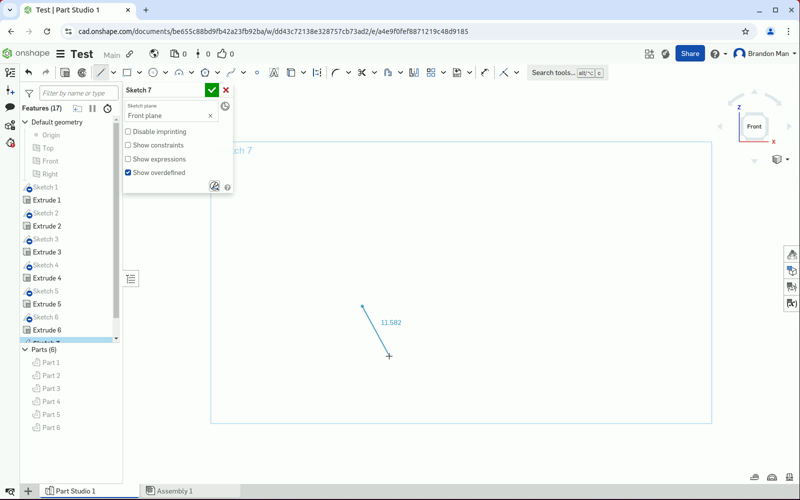
click(389, 355)
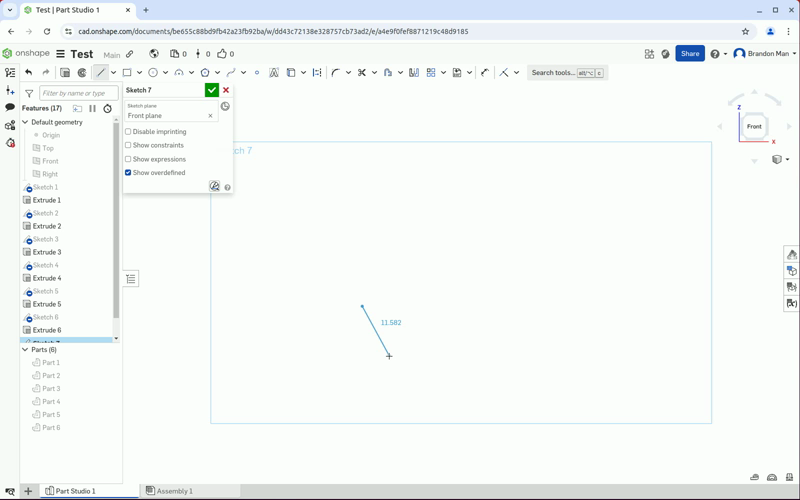
key_up(shift)
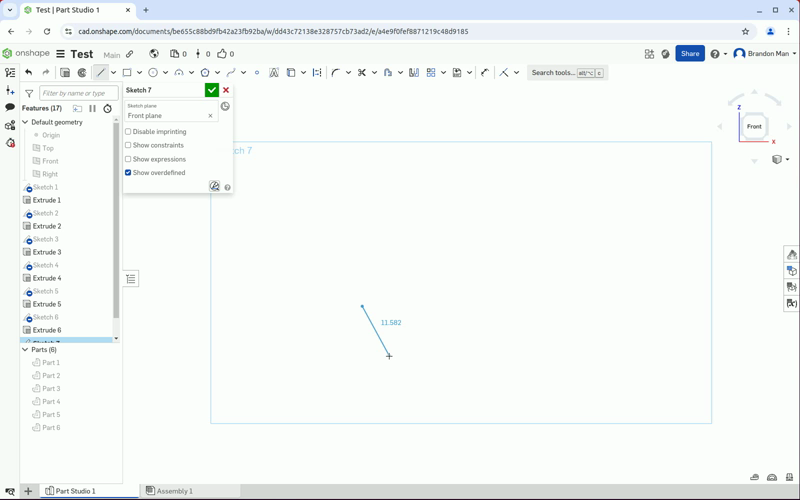
key(esc)
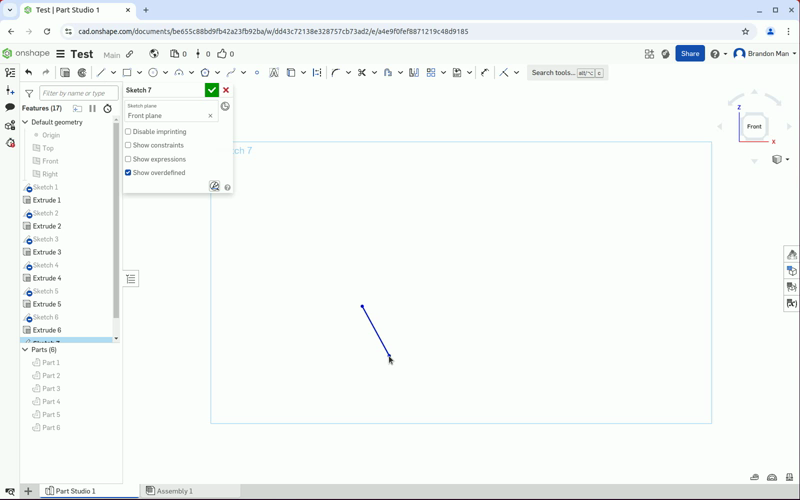
key(a)
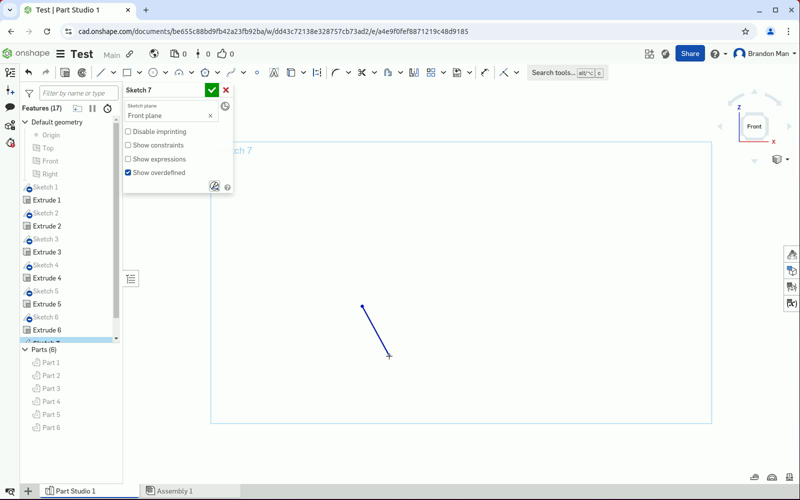
mouse_move(389, 355)
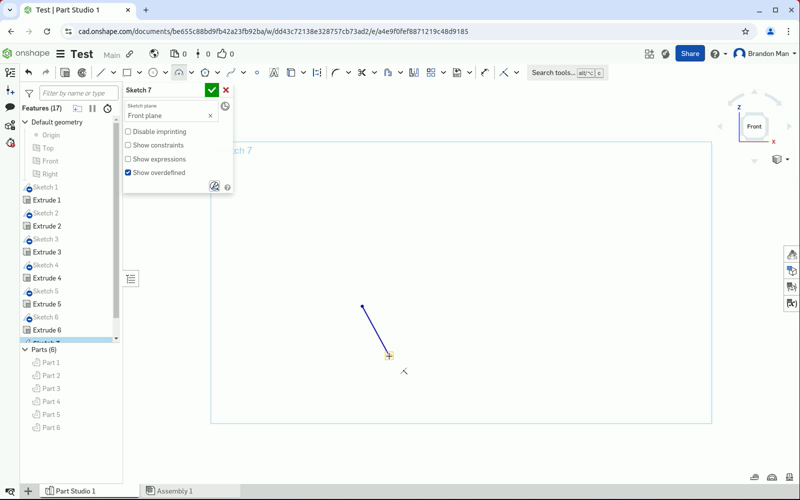
click(389, 355)
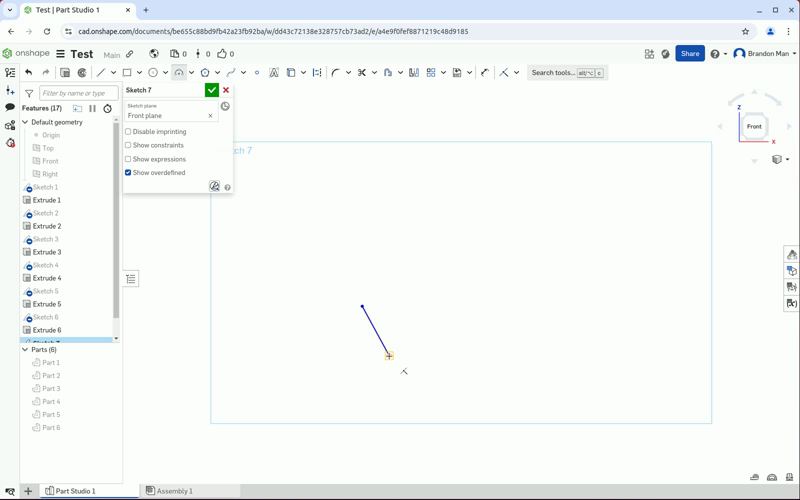
key_down(shift)
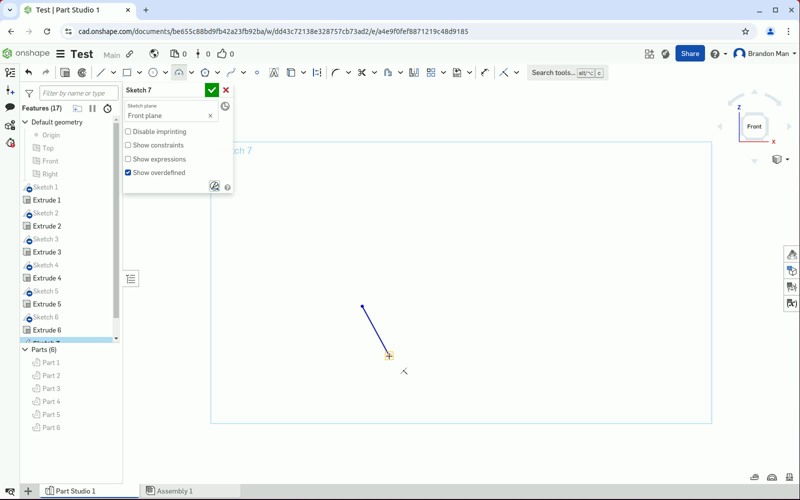
mouse_move(432, 378)
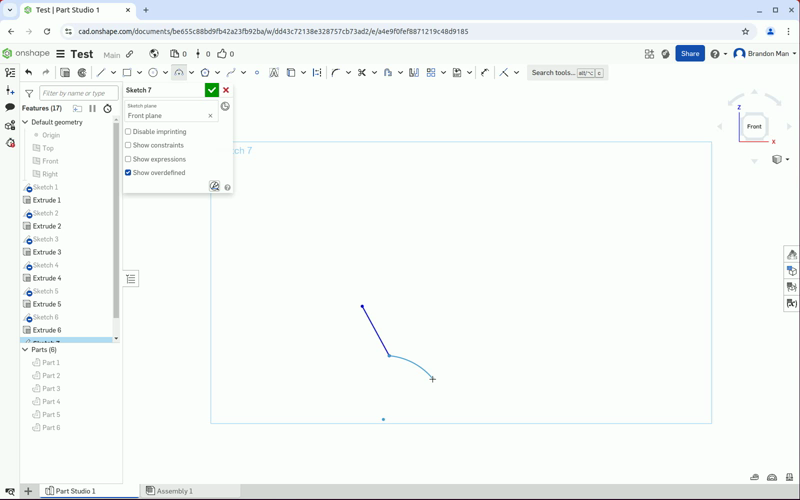
click(432, 378)
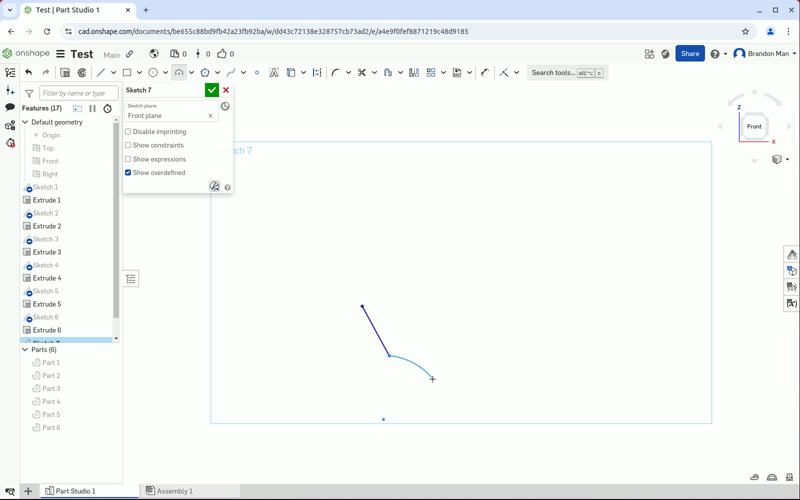
mouse_move(417, 354)
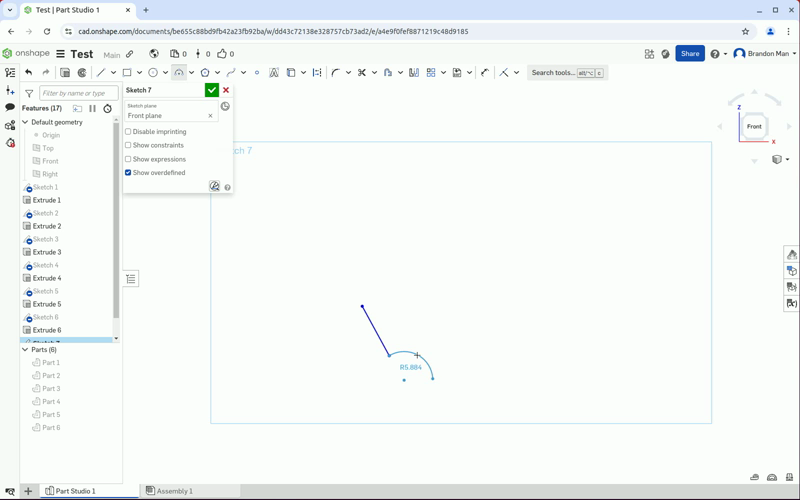
click(417, 354)
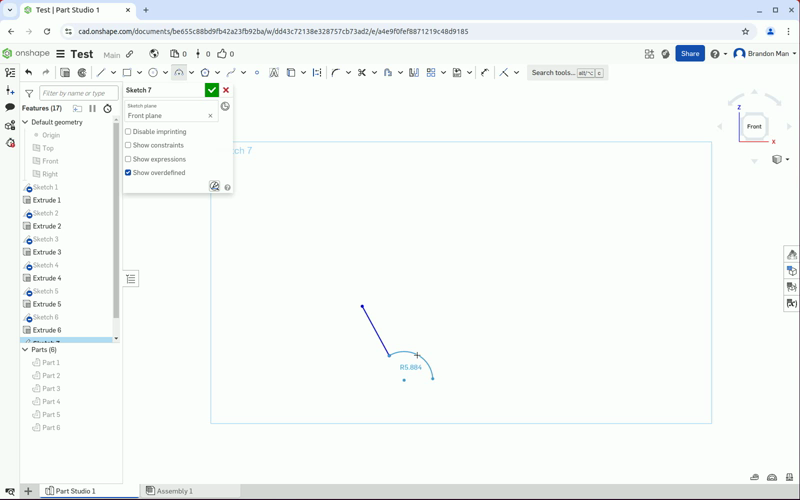
key_up(shift)
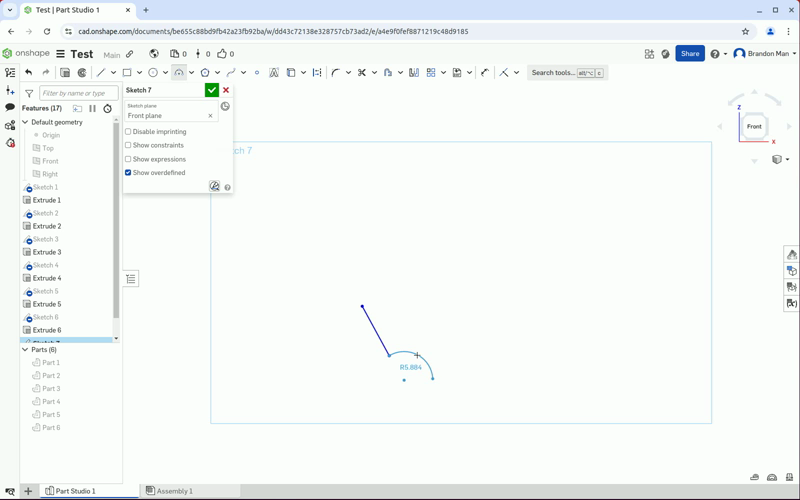
key(esc)
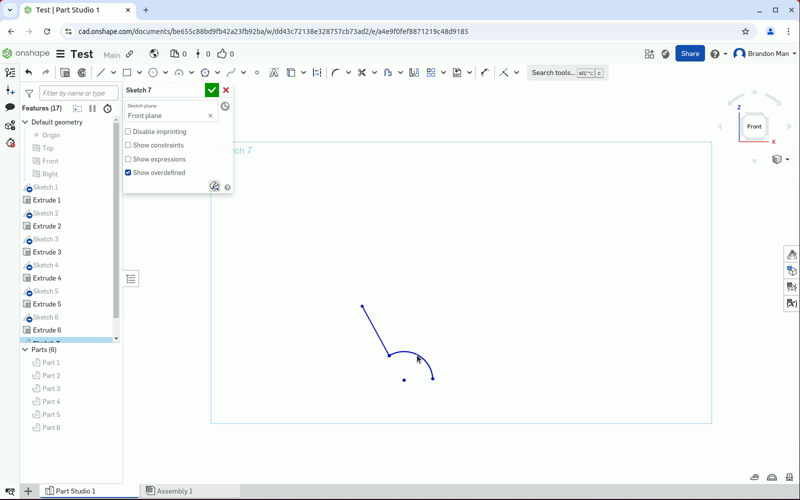
key(l)
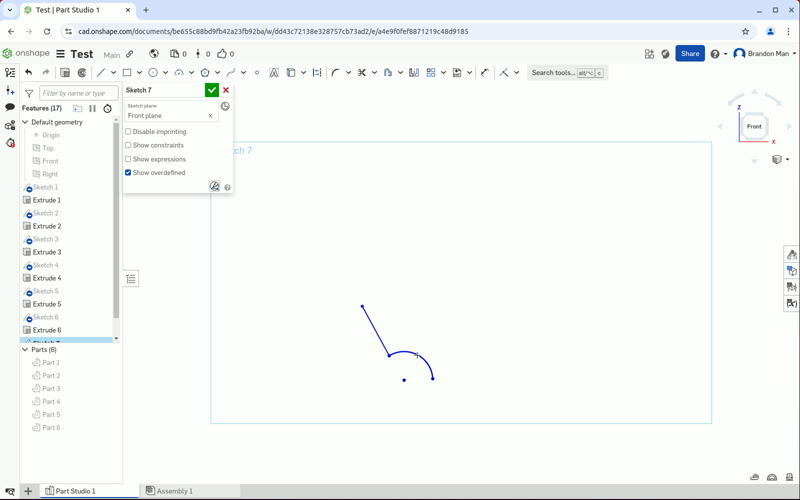
mouse_move(432, 378)
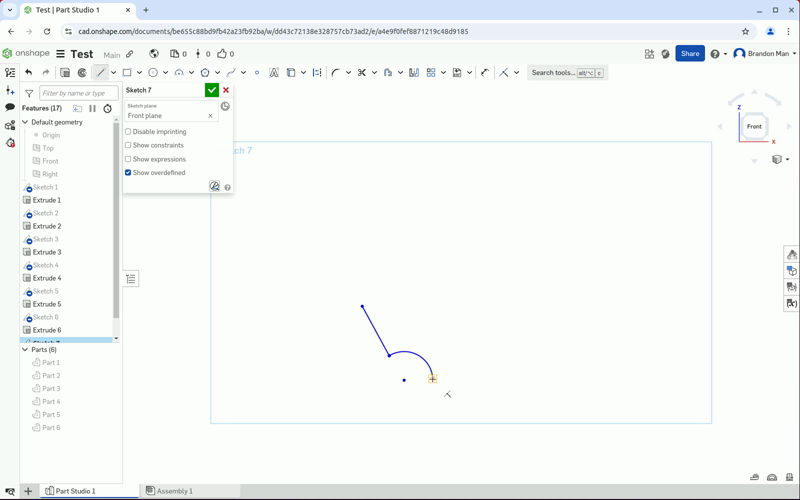
click(432, 378)
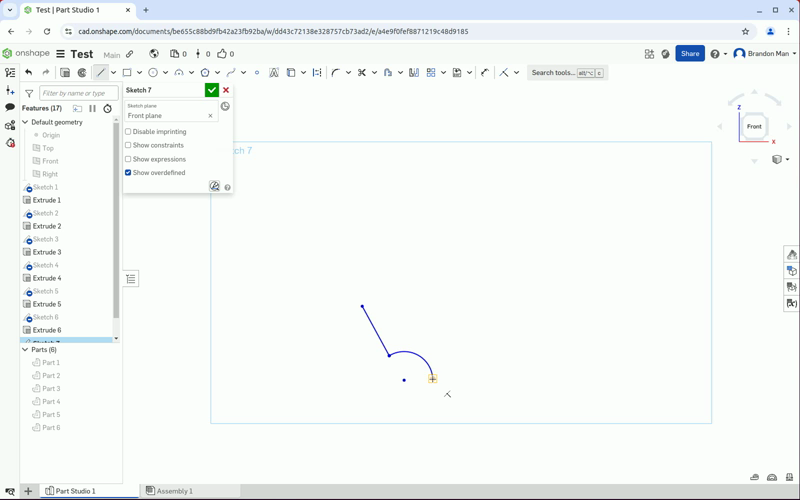
key_down(shift)
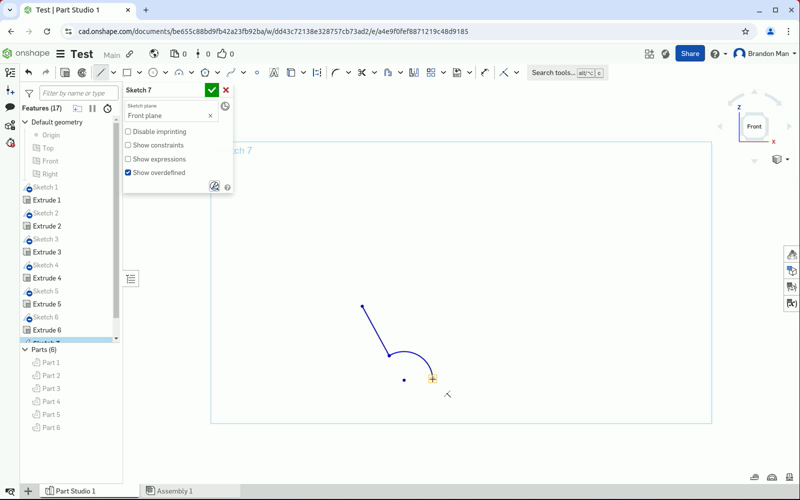
mouse_move(462, 378)
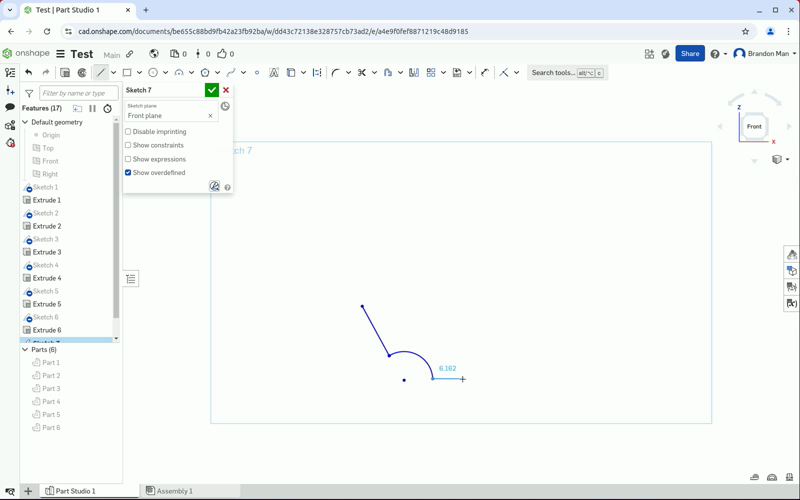
mouse_move(488, 380)
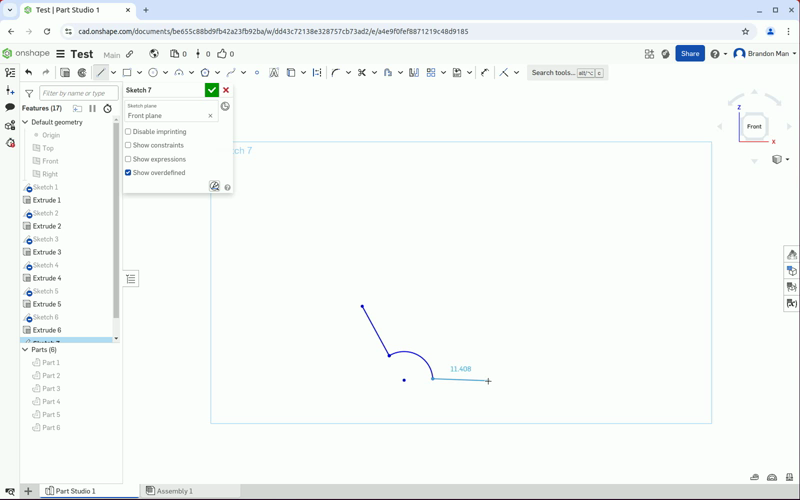
click(488, 380)
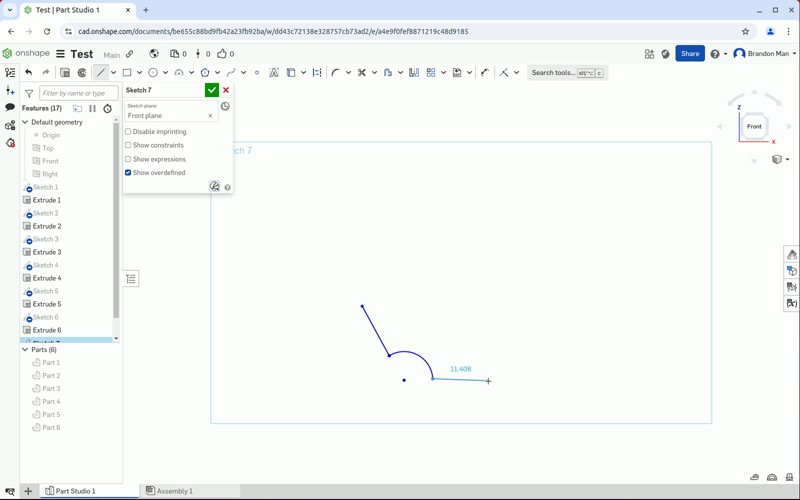
key_up(shift)
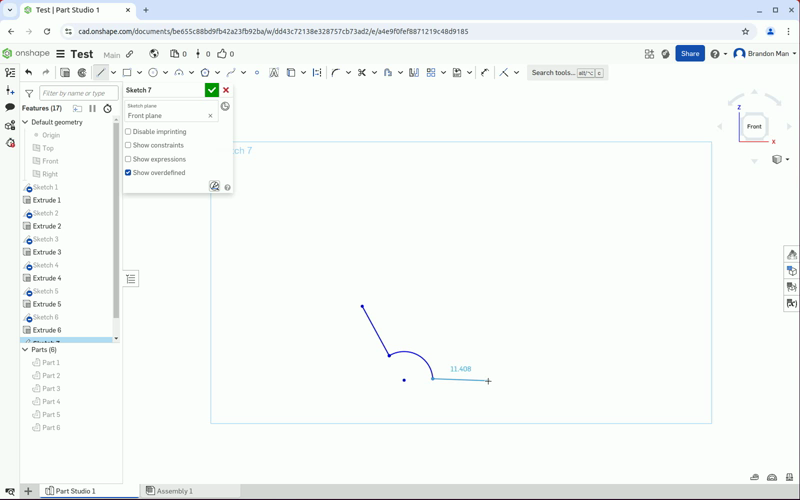
key(esc)
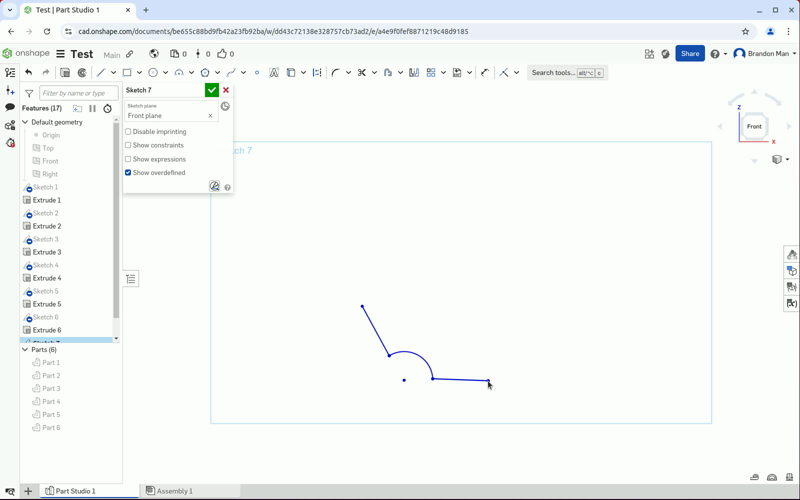
key(a)
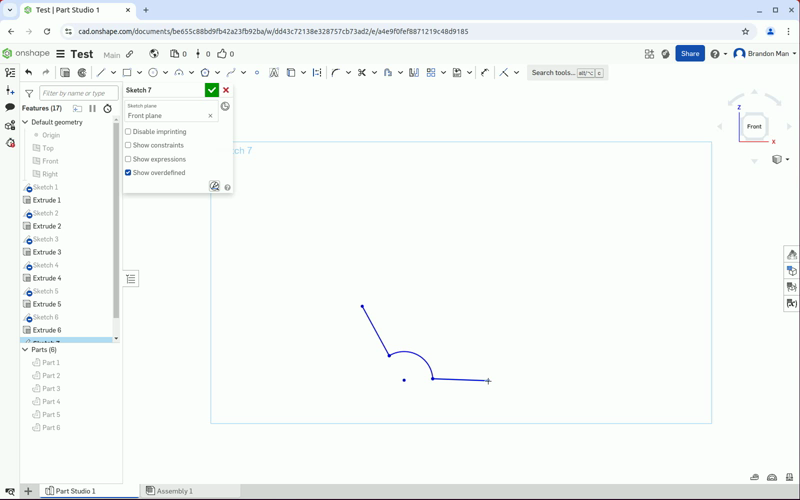
mouse_move(488, 380)
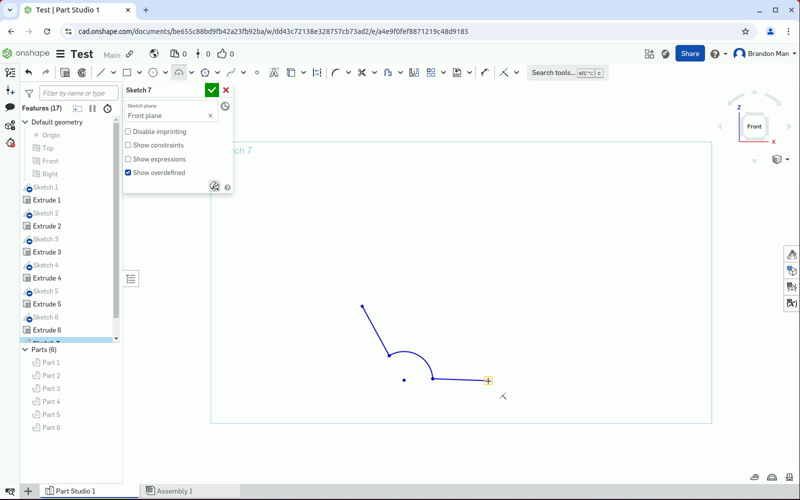
click(488, 380)
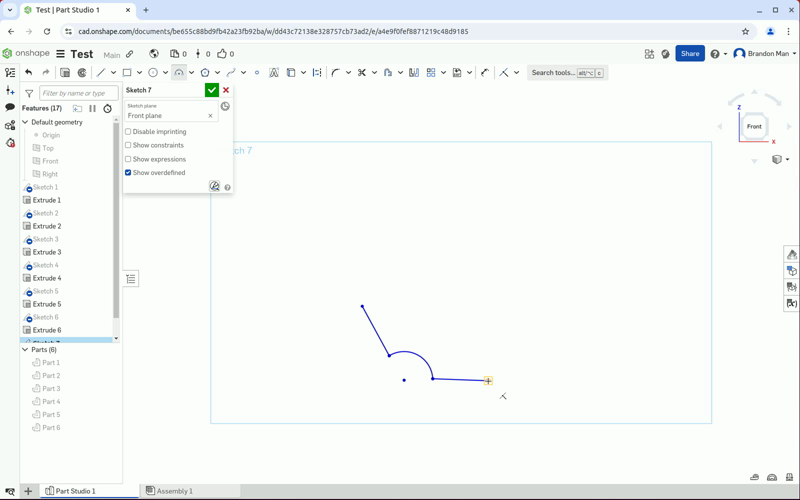
key_down(shift)
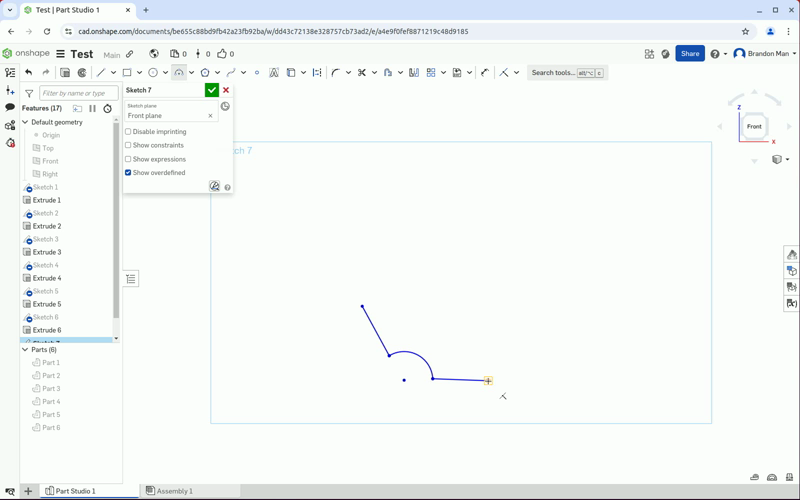
mouse_move(529, 355)
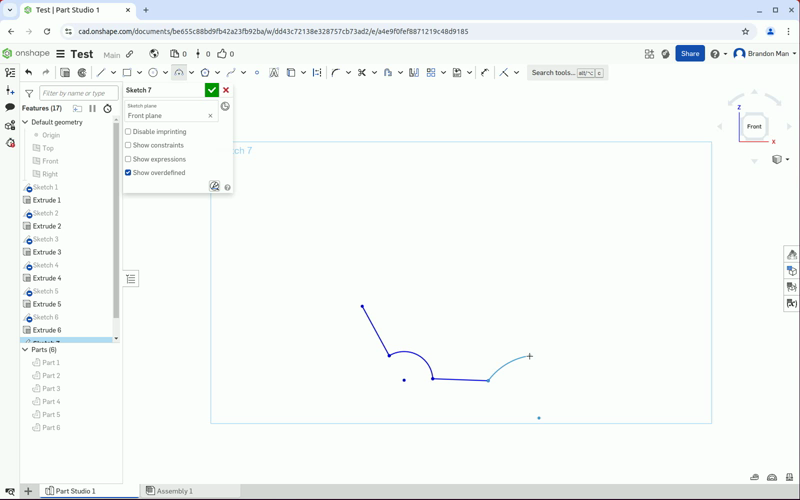
click(529, 355)
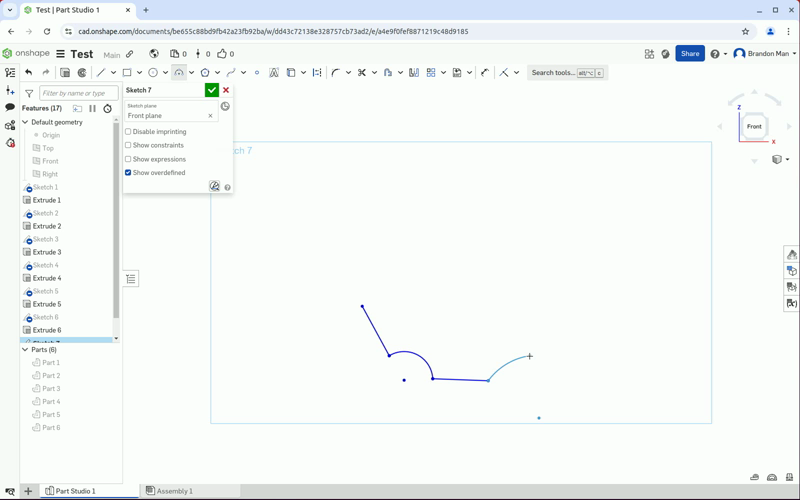
mouse_move(501, 356)
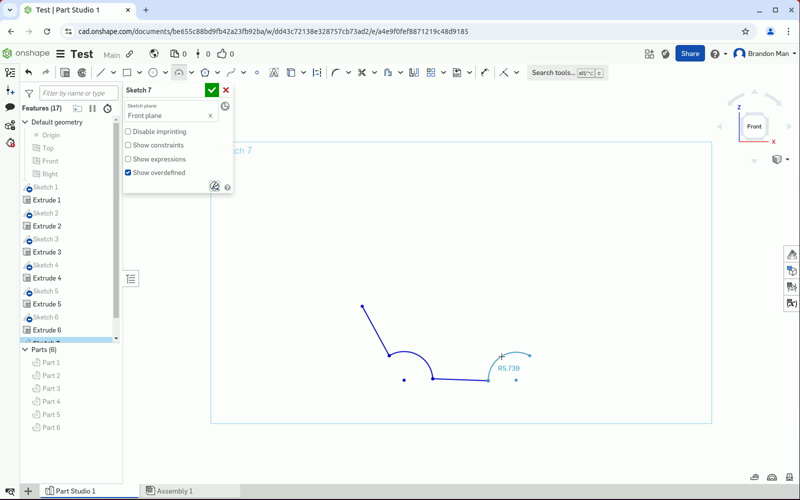
click(501, 356)
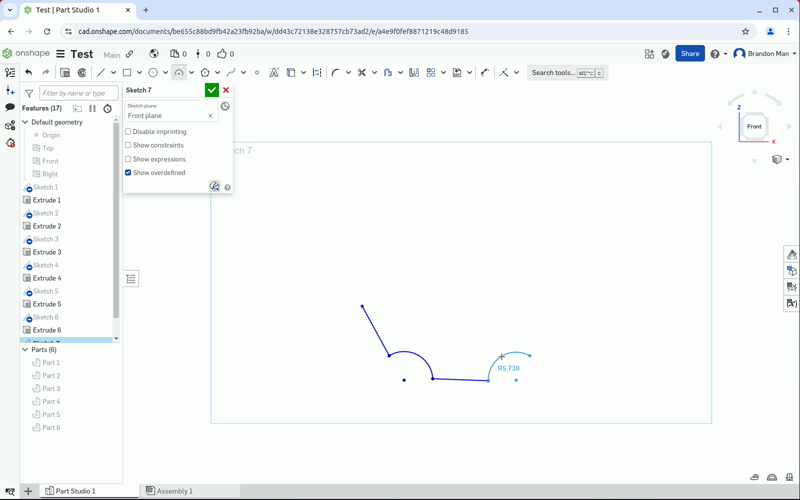
key_up(shift)
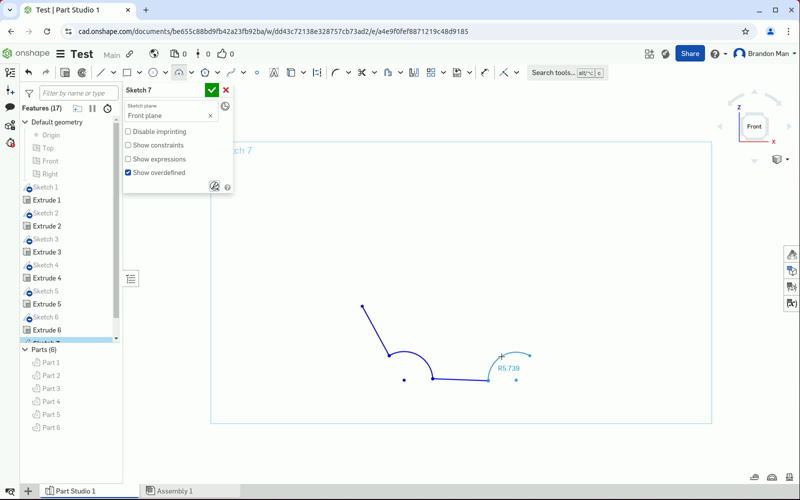
key(esc)
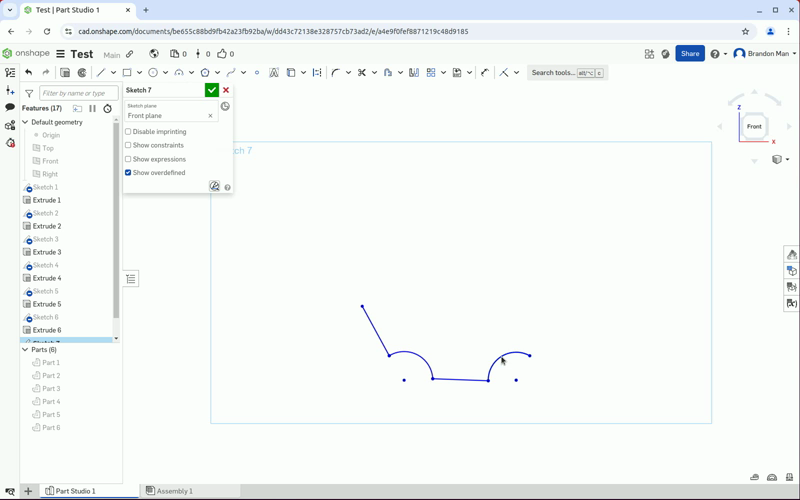
key(l)
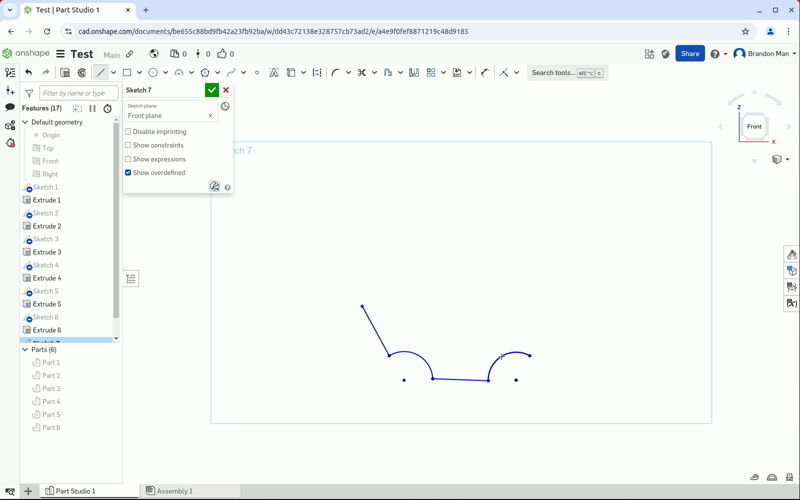
mouse_move(529, 355)
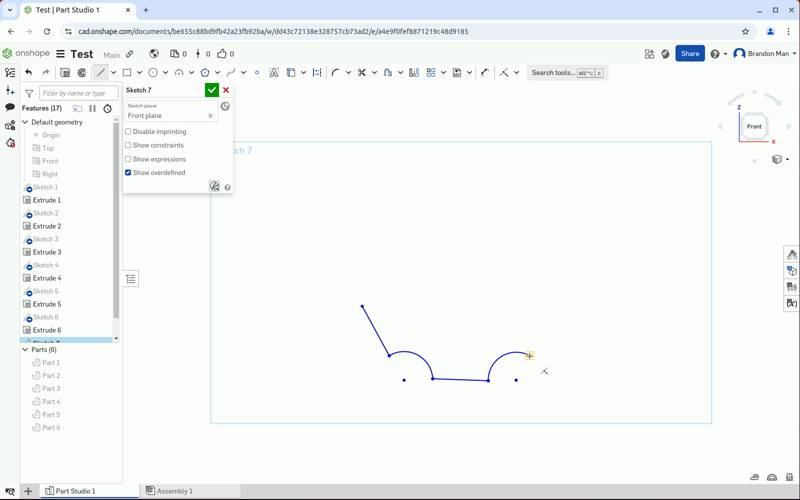
click(529, 355)
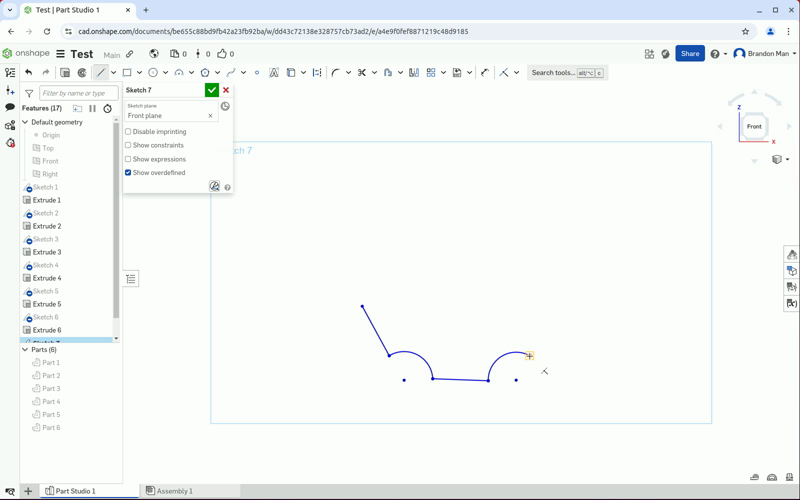
key_down(shift)
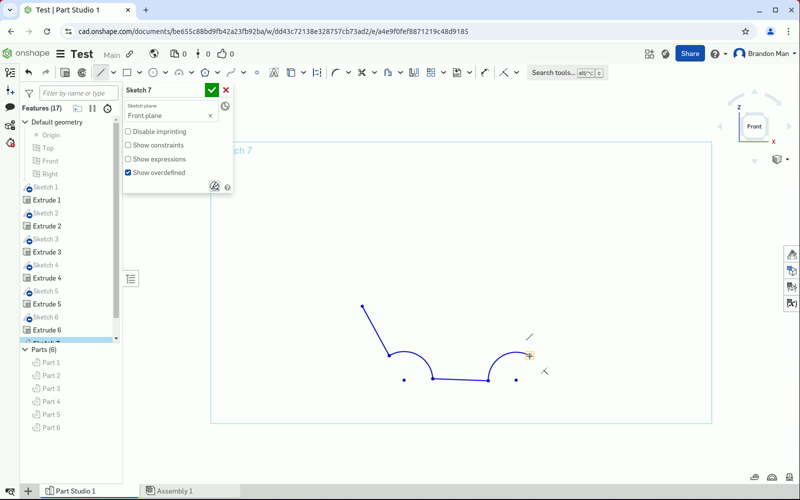
mouse_move(559, 355)
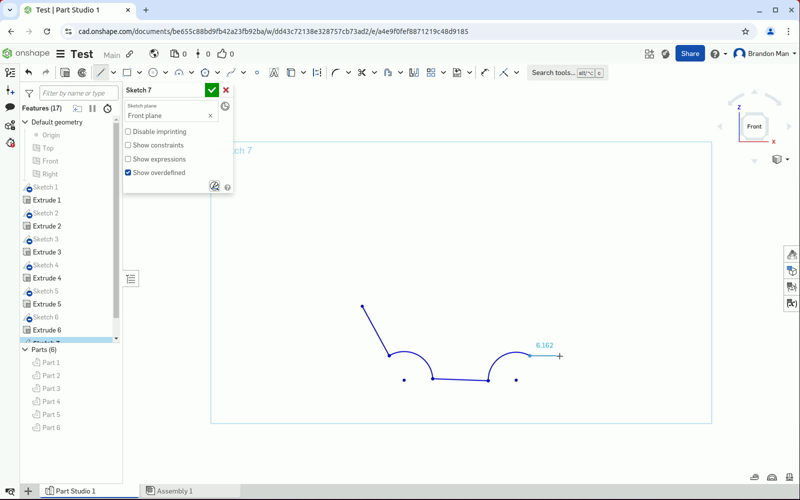
mouse_move(558, 308)
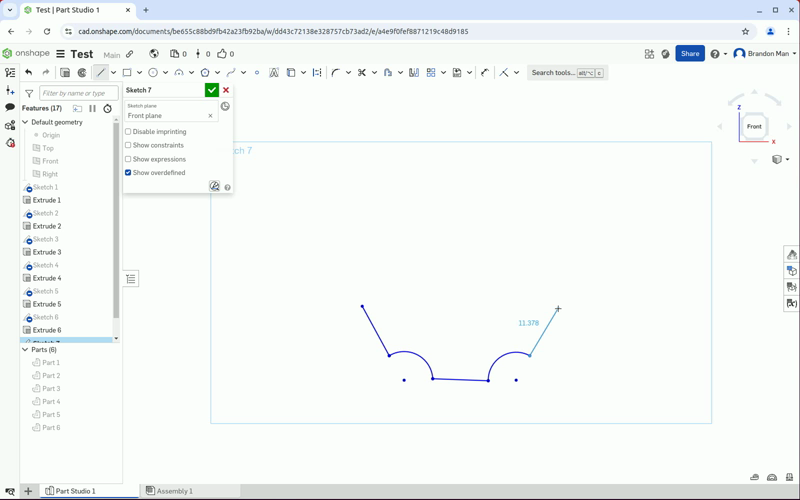
click(558, 308)
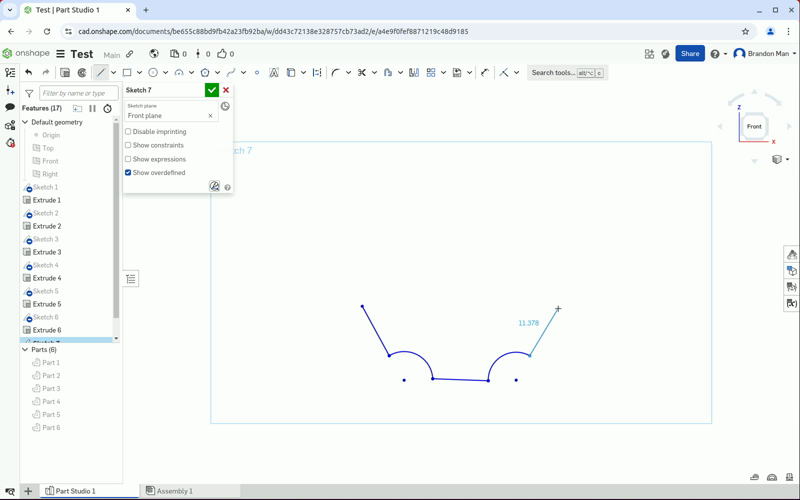
key_up(shift)
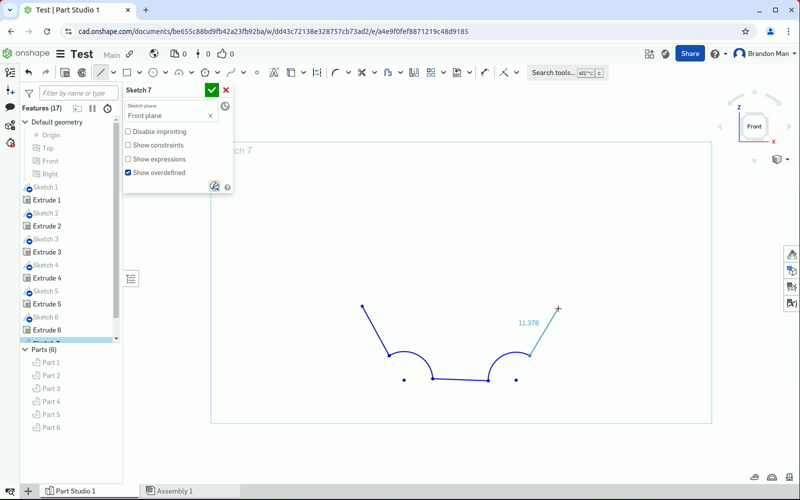
key(esc)
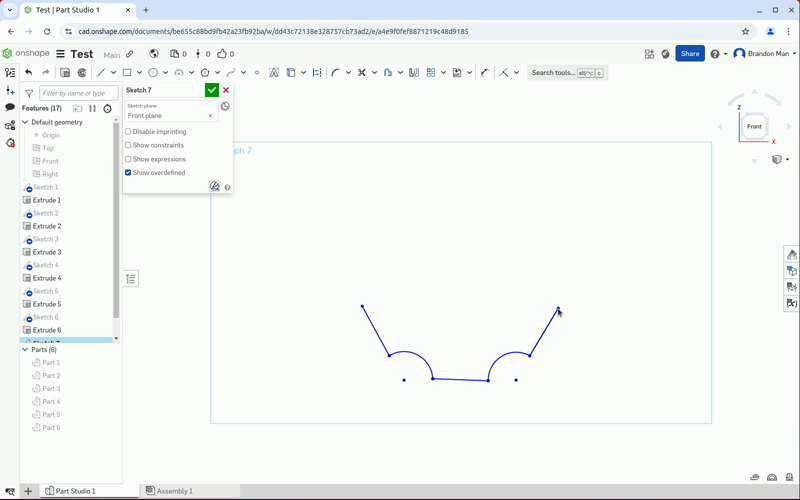
key(a)
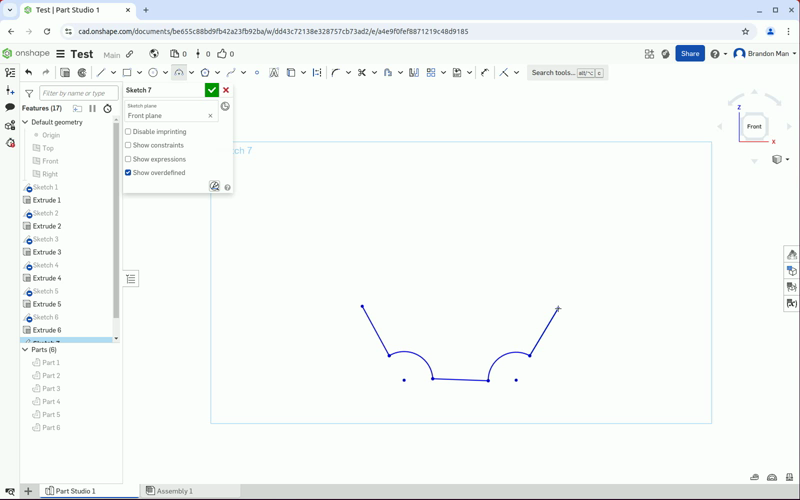
mouse_move(558, 308)
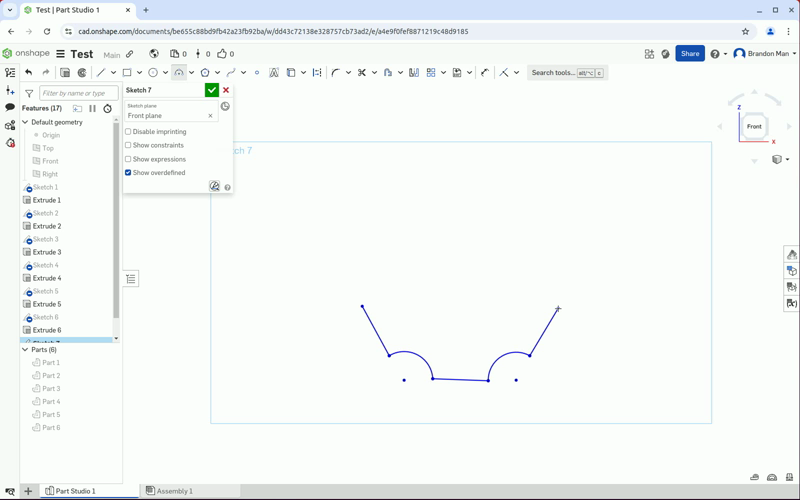
click(558, 308)
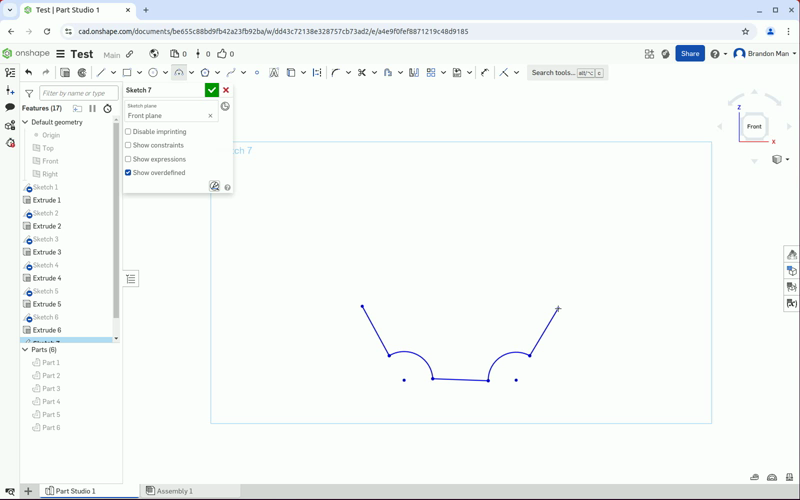
key_down(shift)
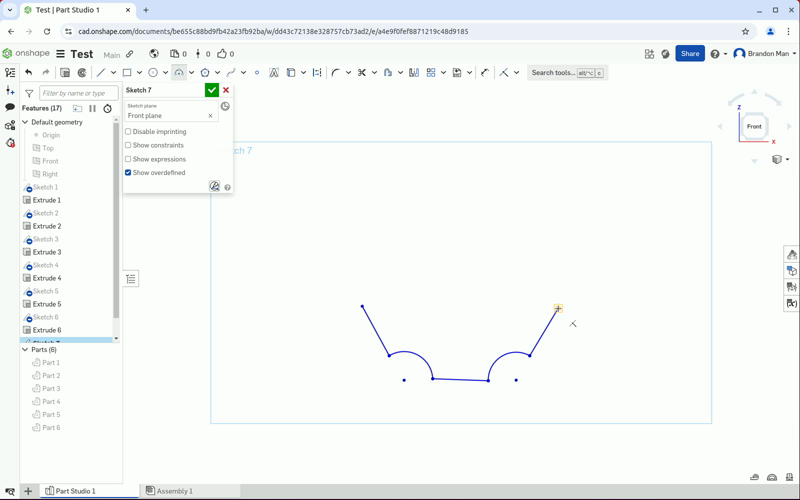
mouse_move(558, 258)
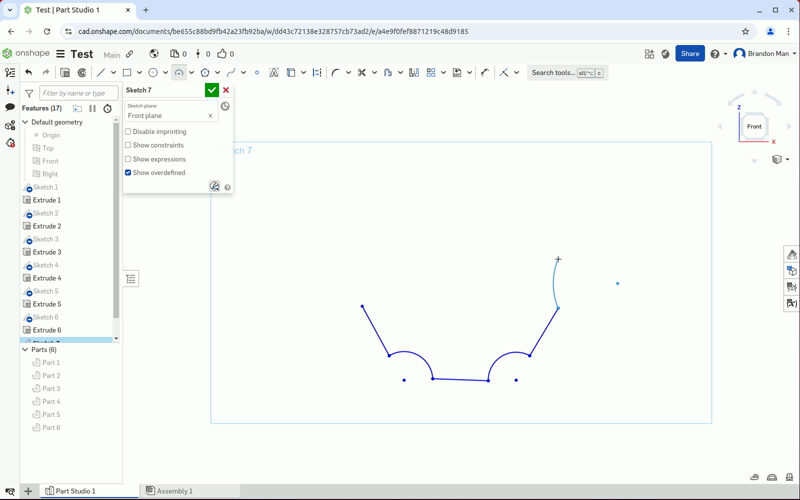
click(558, 258)
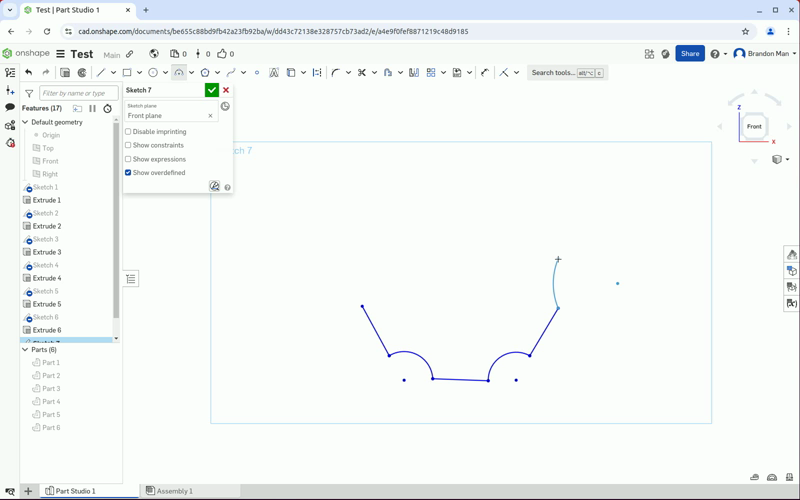
mouse_move(544, 283)
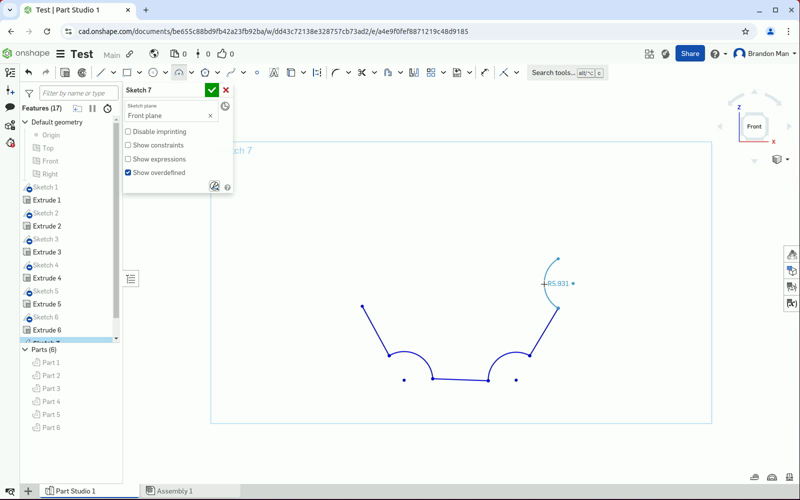
click(544, 283)
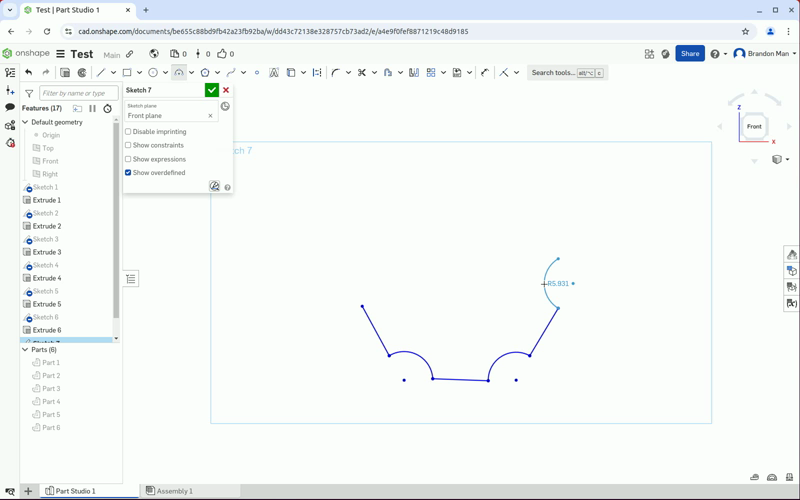
key_up(shift)
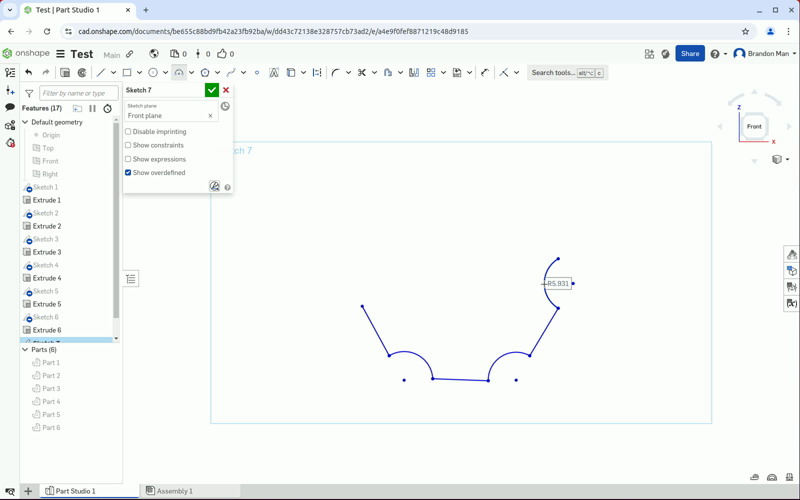
key(esc)
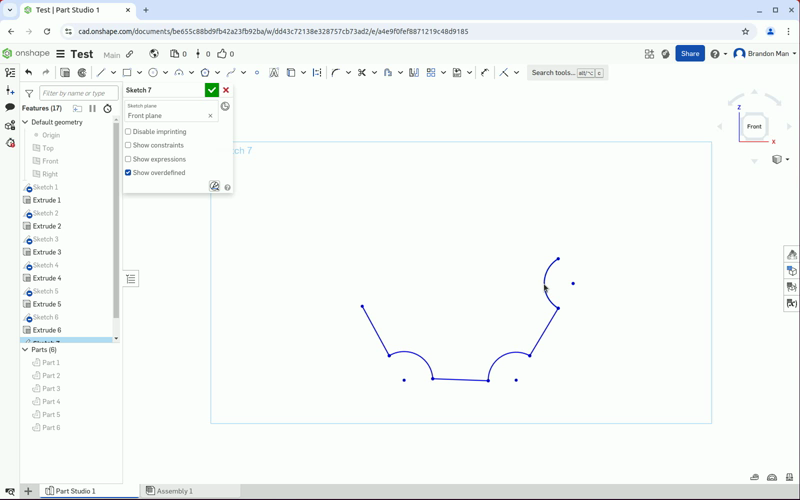
key(l)
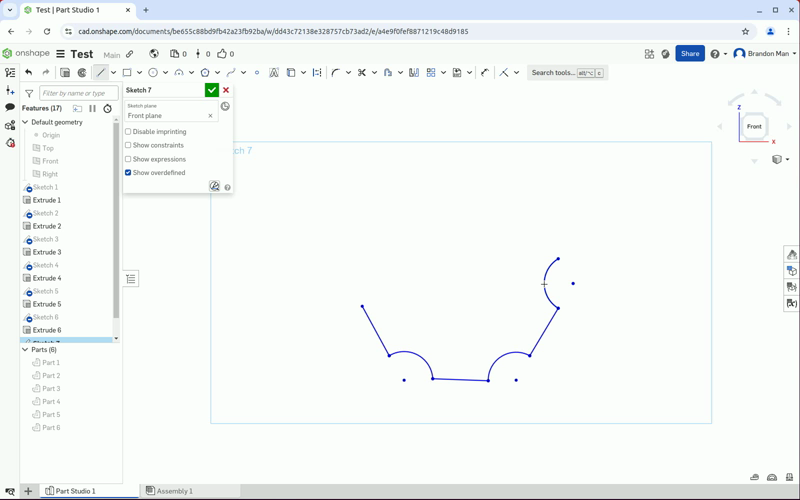
mouse_move(558, 258)
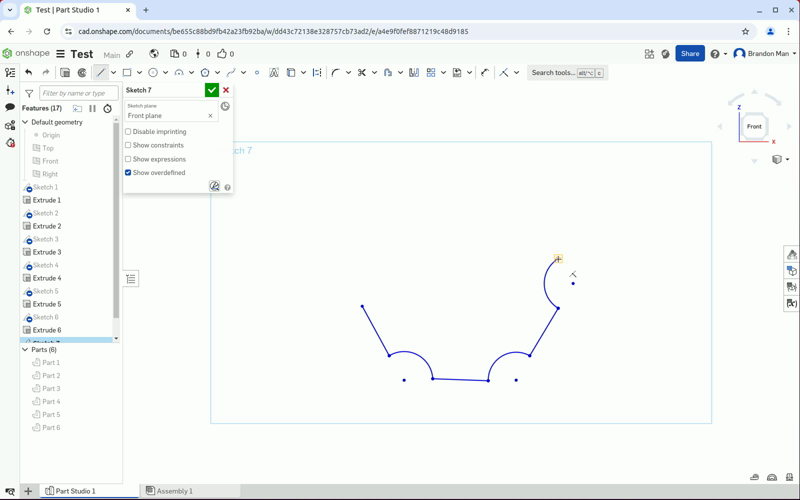
click(558, 258)
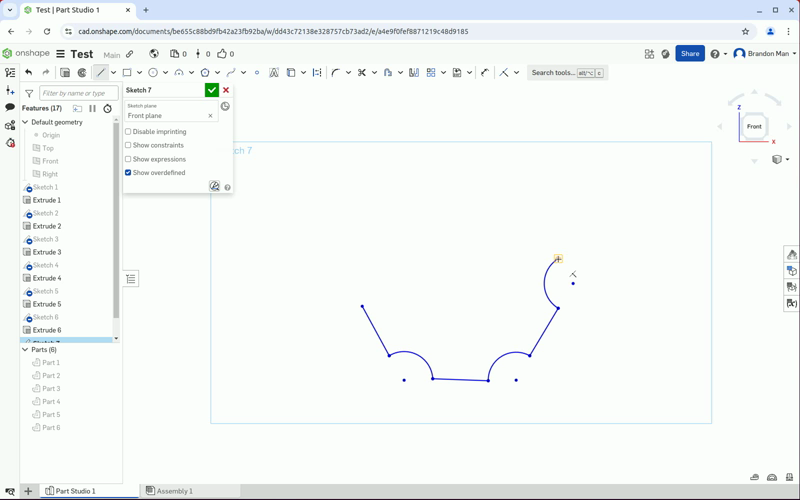
key_down(shift)
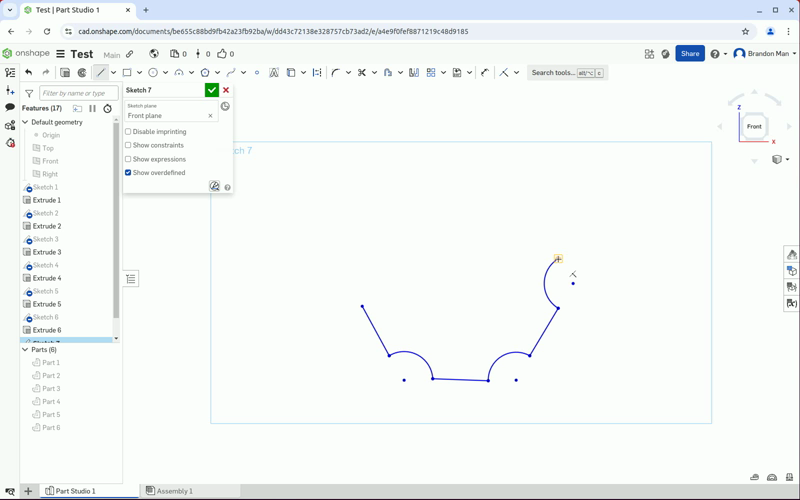
mouse_move(588, 258)
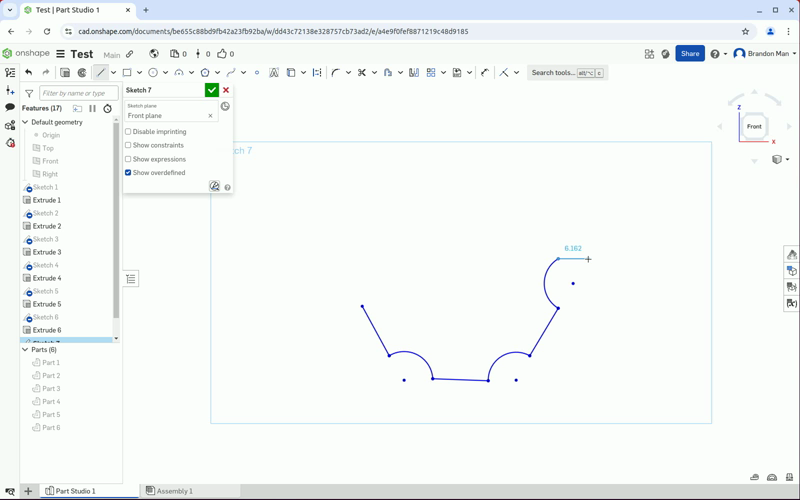
mouse_move(531, 211)
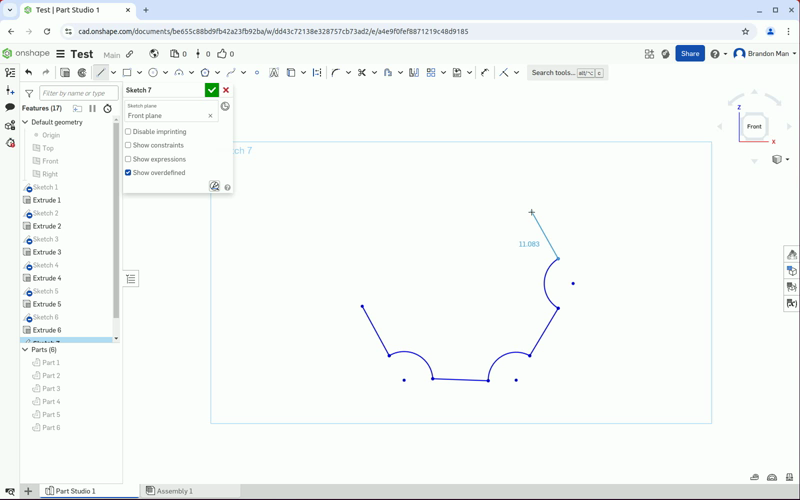
click(531, 211)
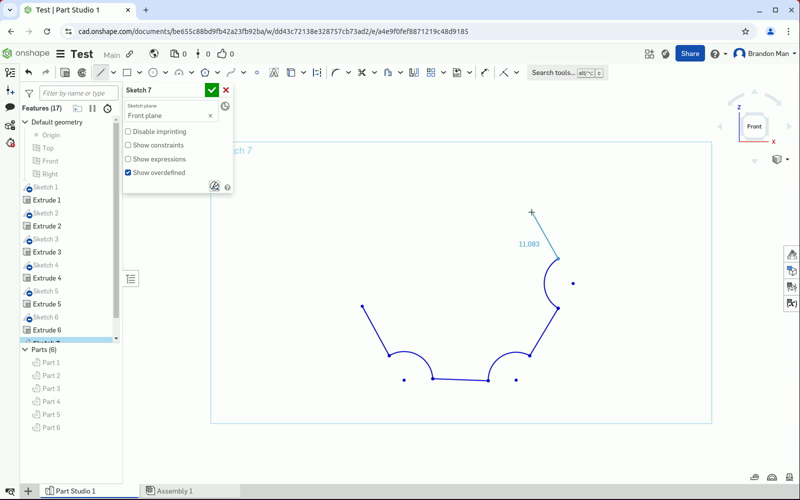
key_up(shift)
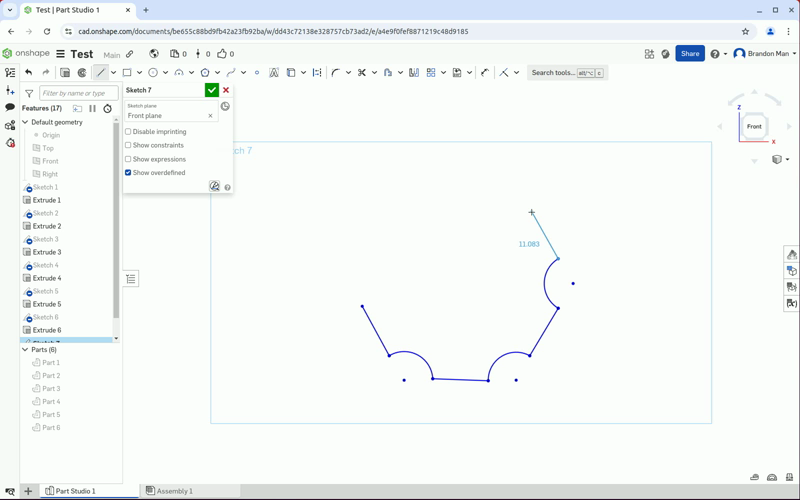
key(esc)
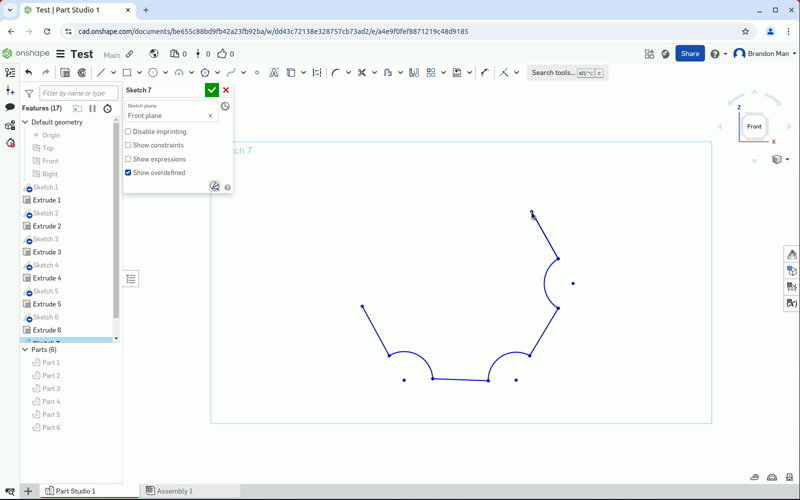
key(a)
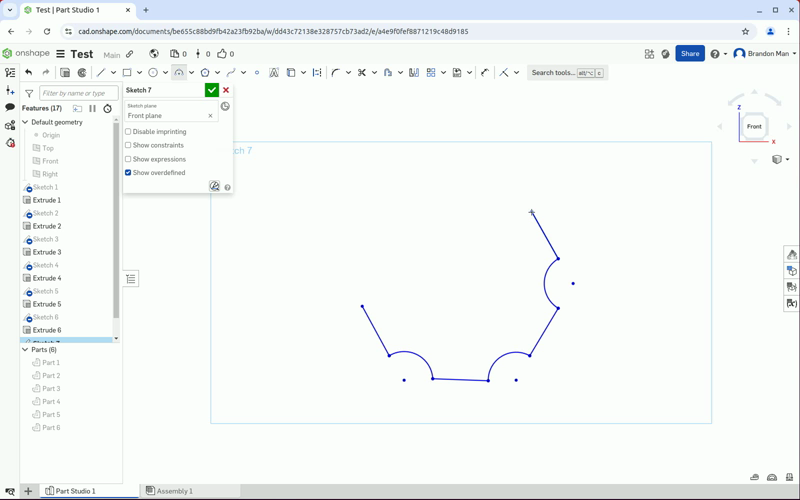
mouse_move(531, 211)
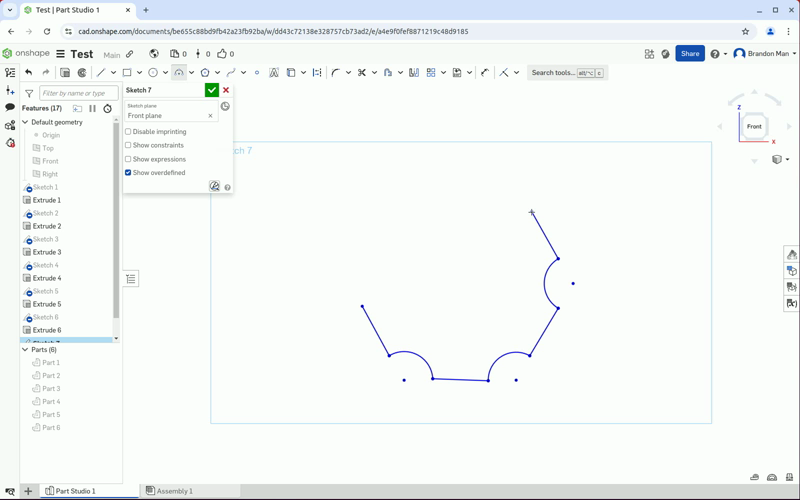
click(531, 211)
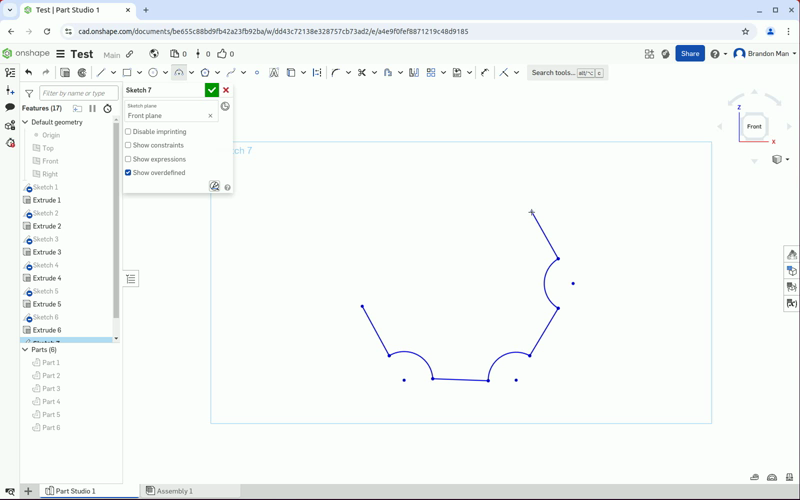
key_down(shift)
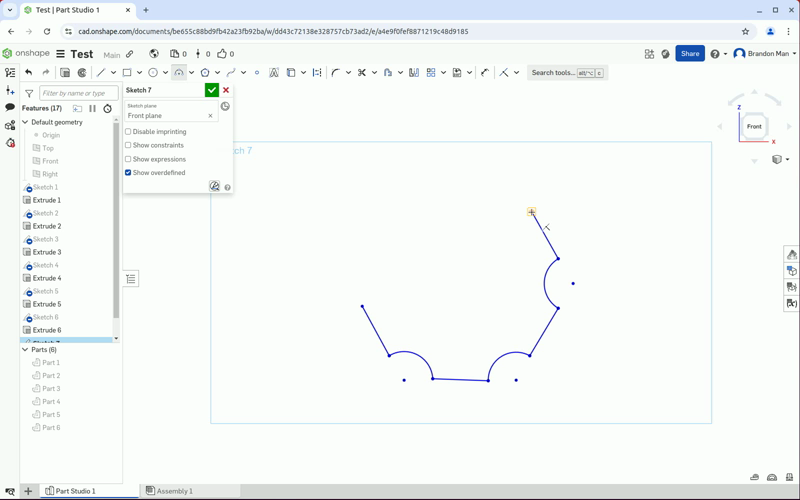
mouse_move(488, 186)
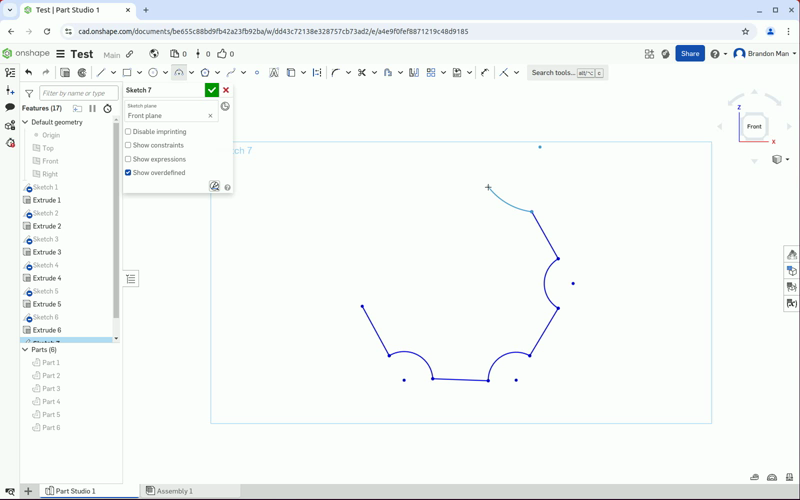
click(488, 186)
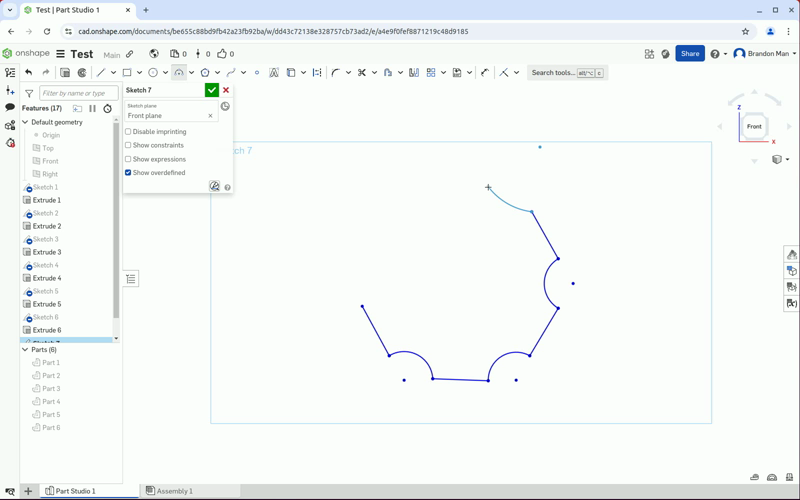
mouse_move(502, 212)
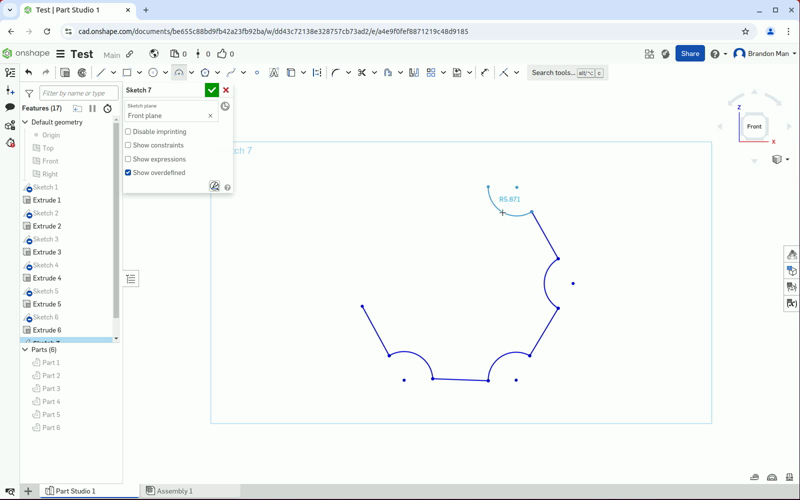
click(502, 212)
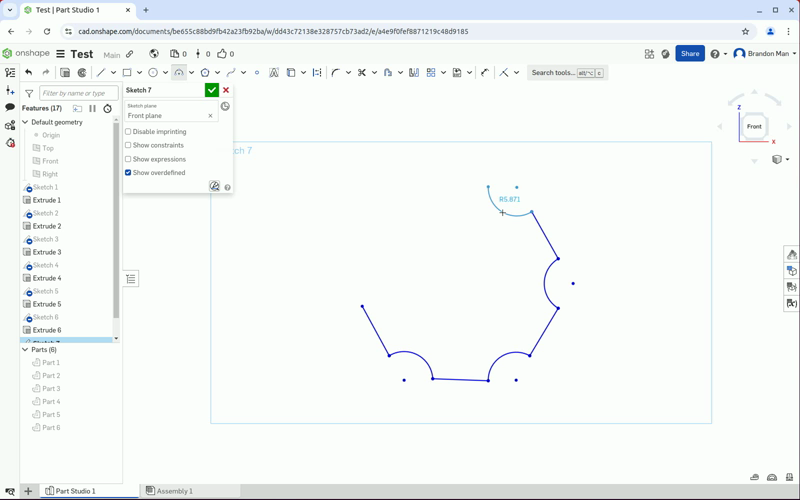
key_up(shift)
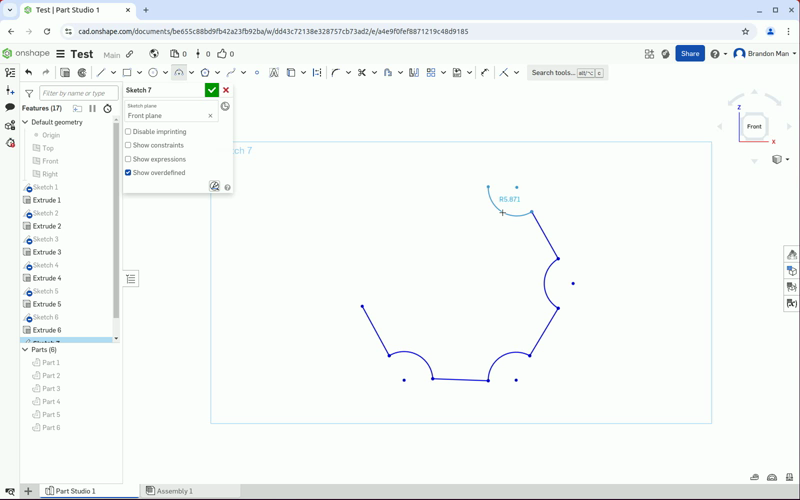
key(esc)
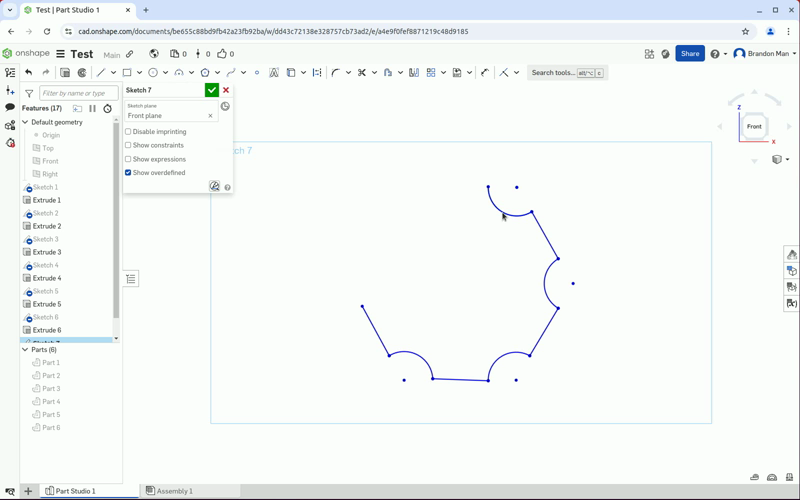
key(l)
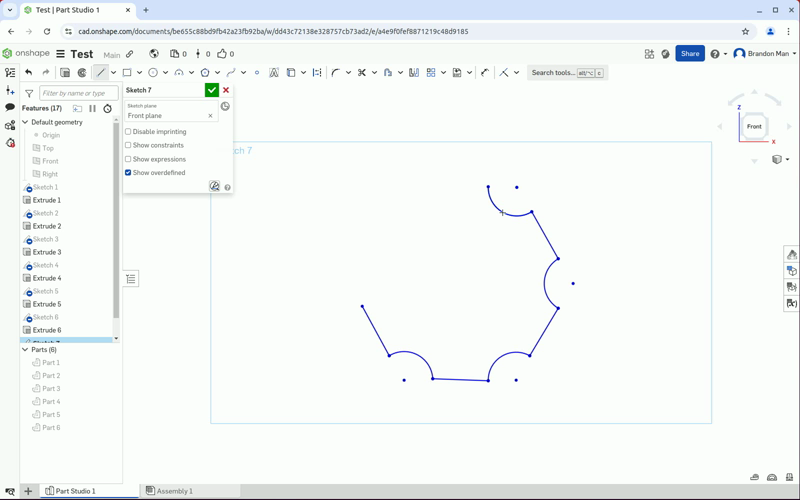
mouse_move(488, 186)
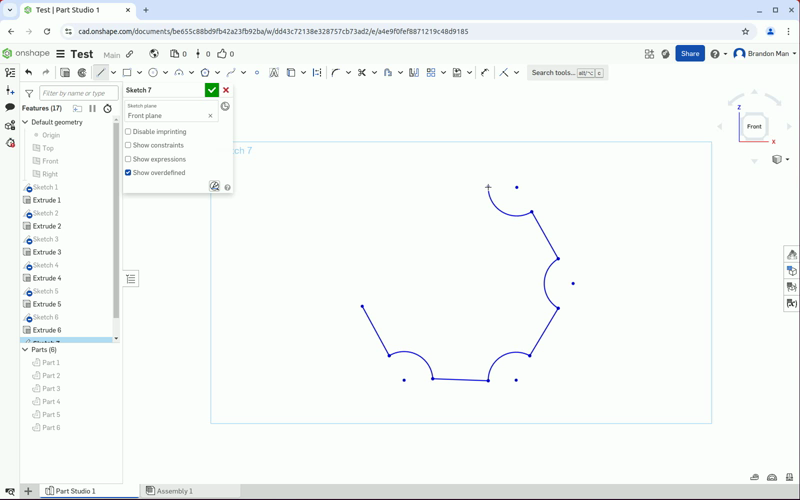
click(488, 186)
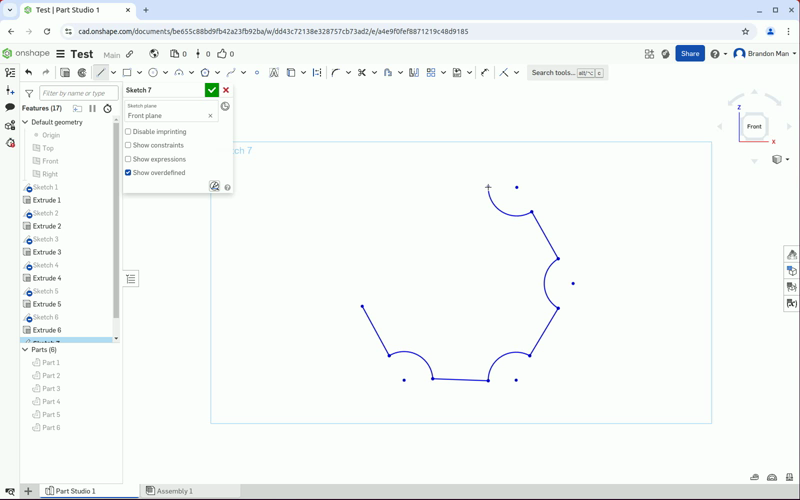
key_down(shift)
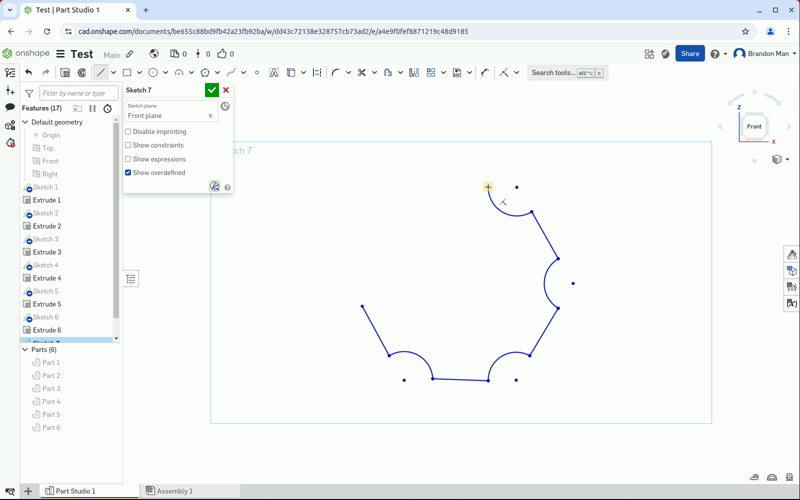
mouse_move(518, 186)
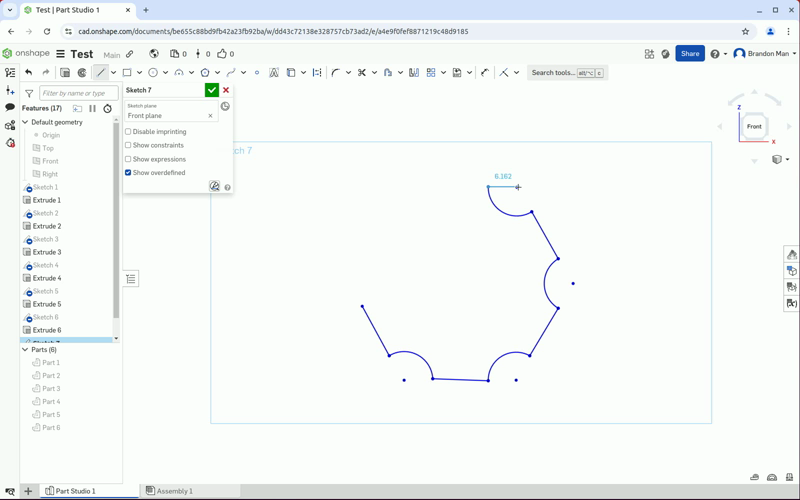
mouse_move(432, 186)
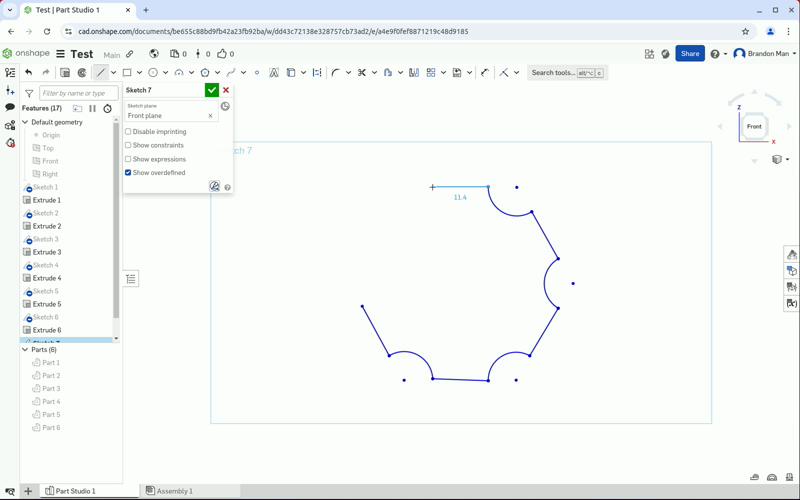
click(432, 186)
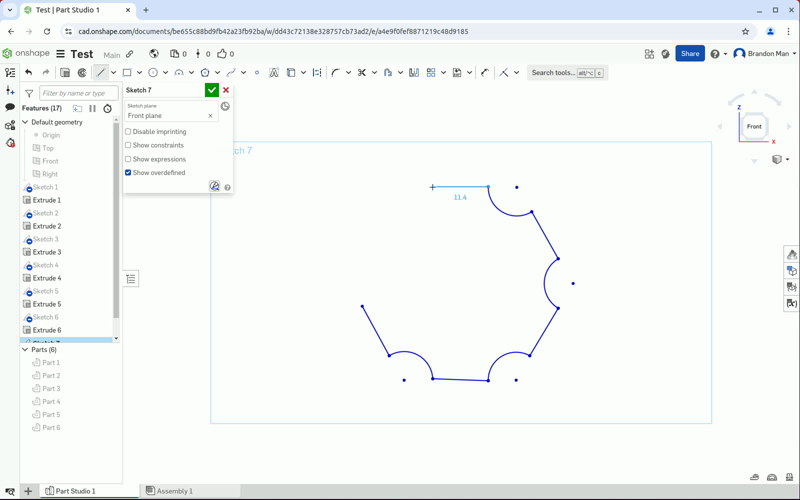
key_up(shift)
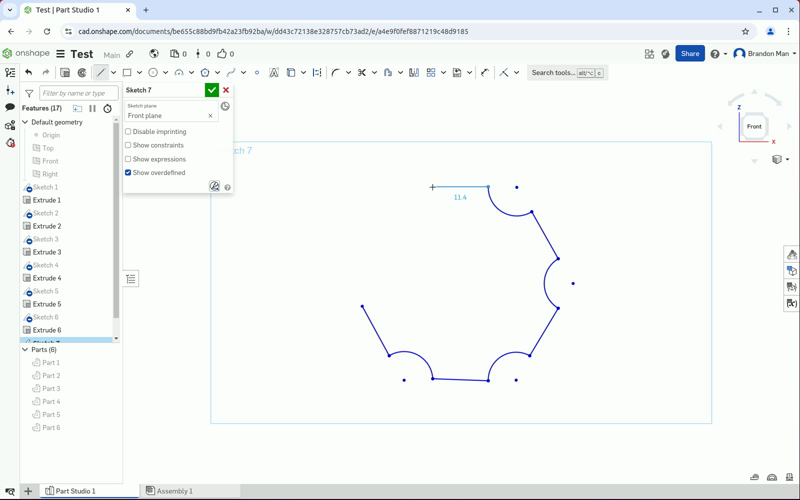
key(esc)
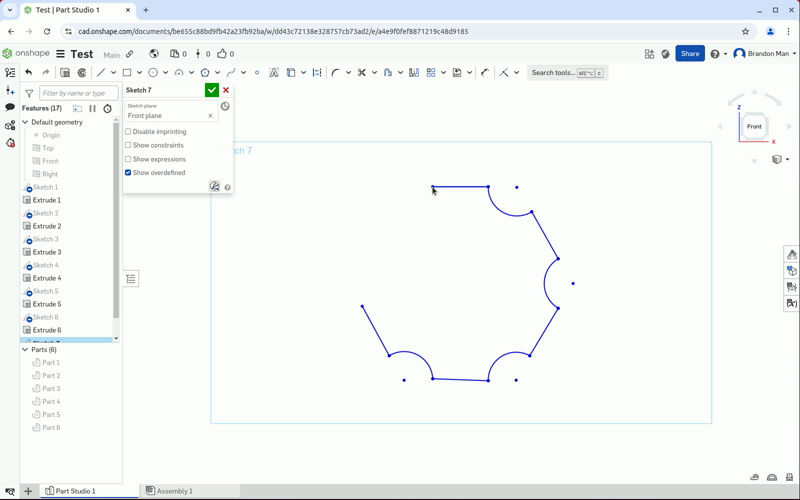
key(a)
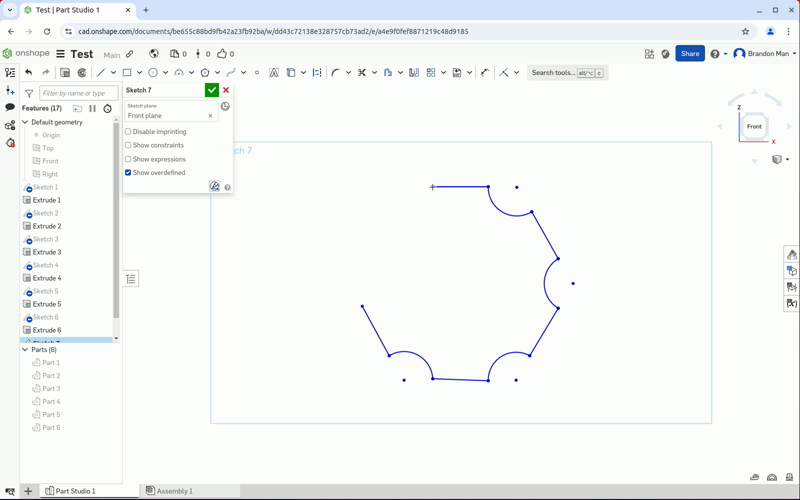
mouse_move(432, 186)
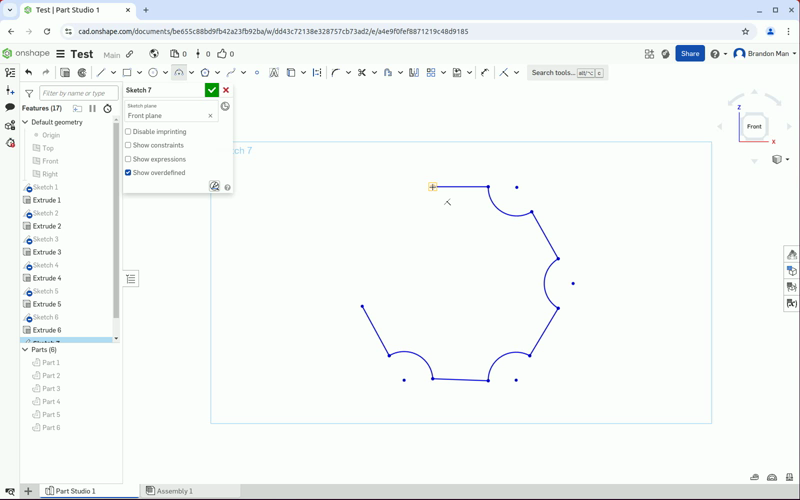
click(432, 186)
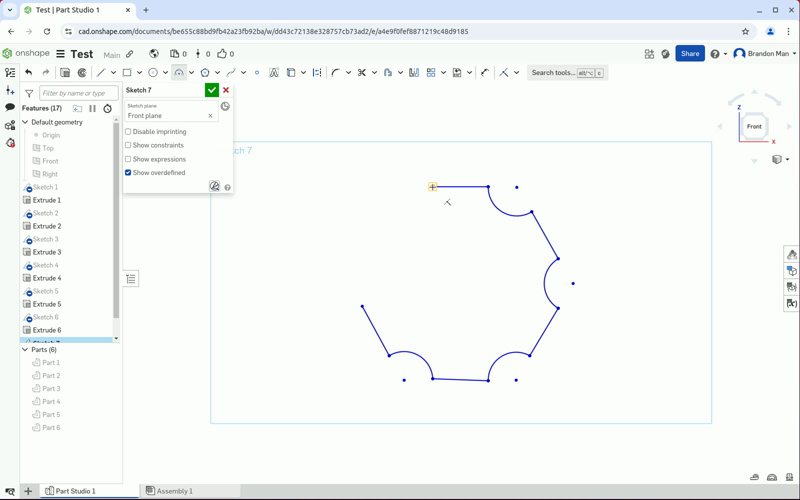
key_down(shift)
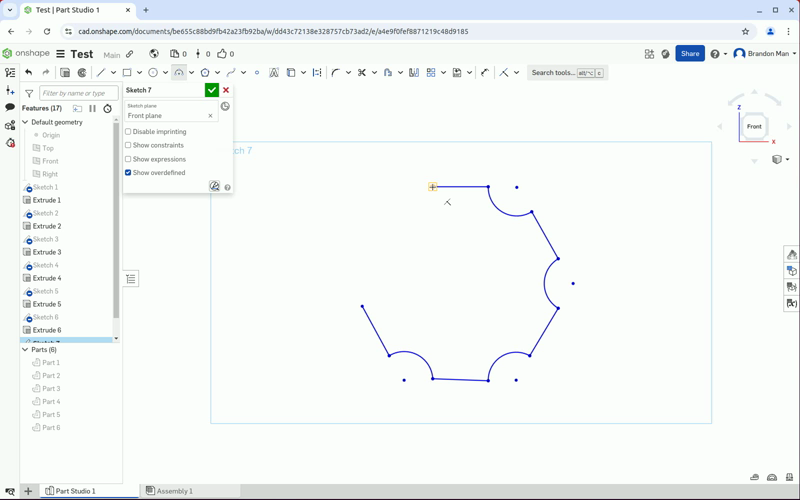
mouse_move(391, 209)
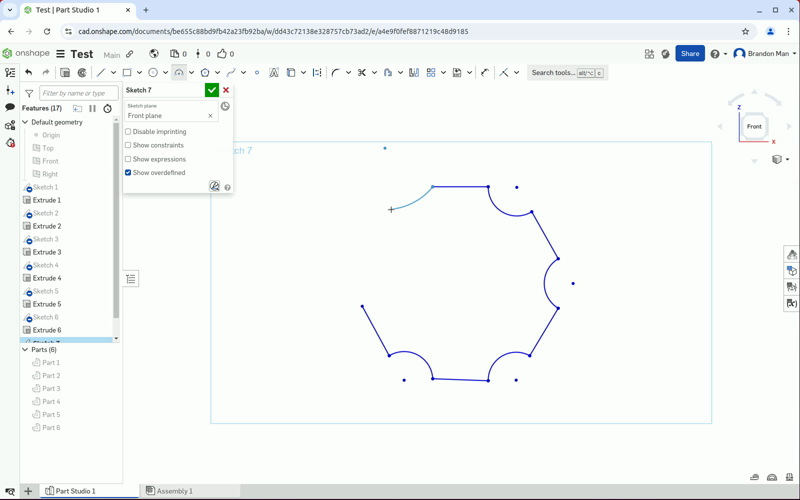
click(391, 209)
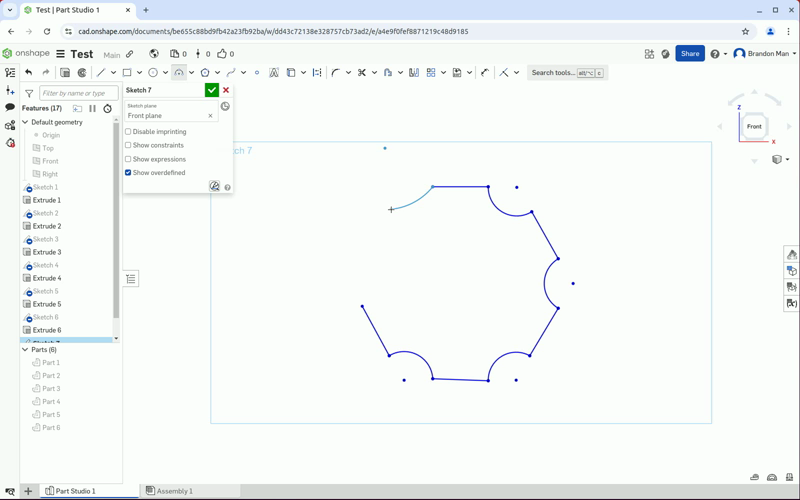
mouse_move(418, 210)
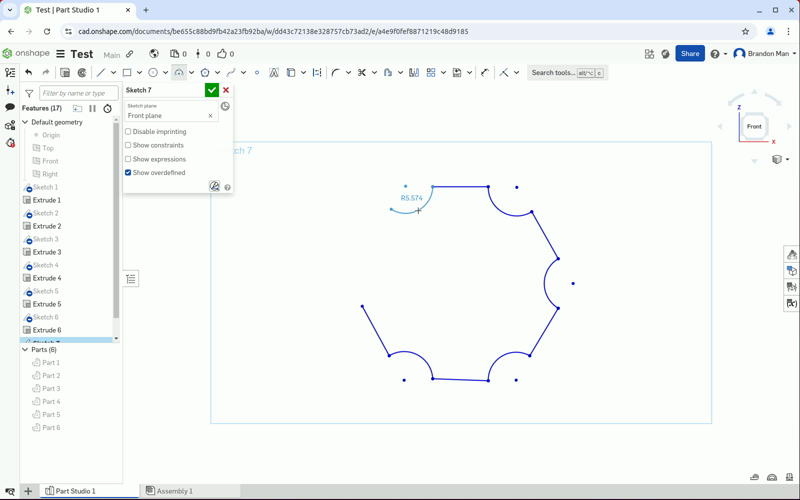
click(418, 210)
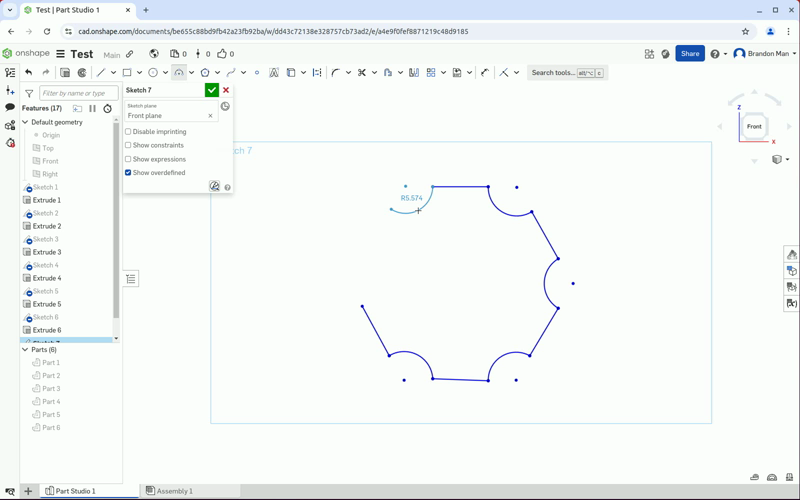
key_up(shift)
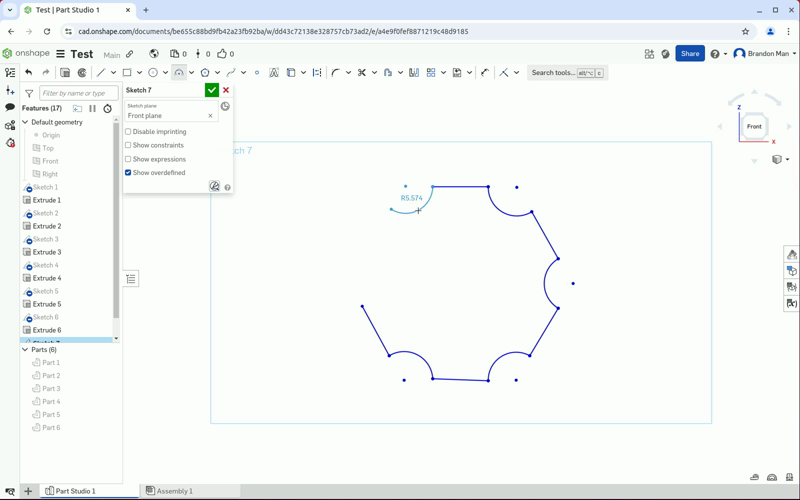
key(esc)
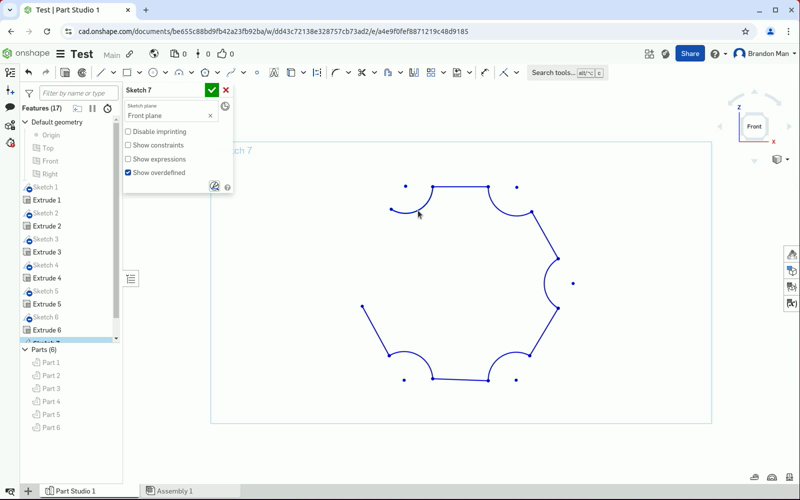
key(l)
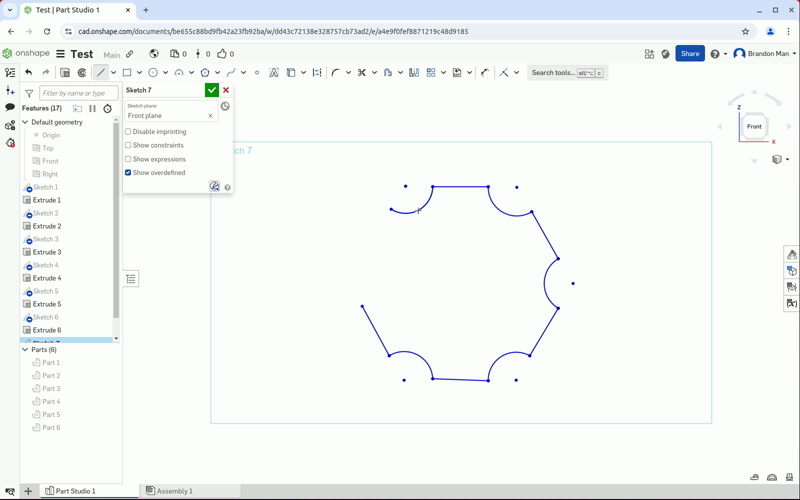
mouse_move(391, 209)
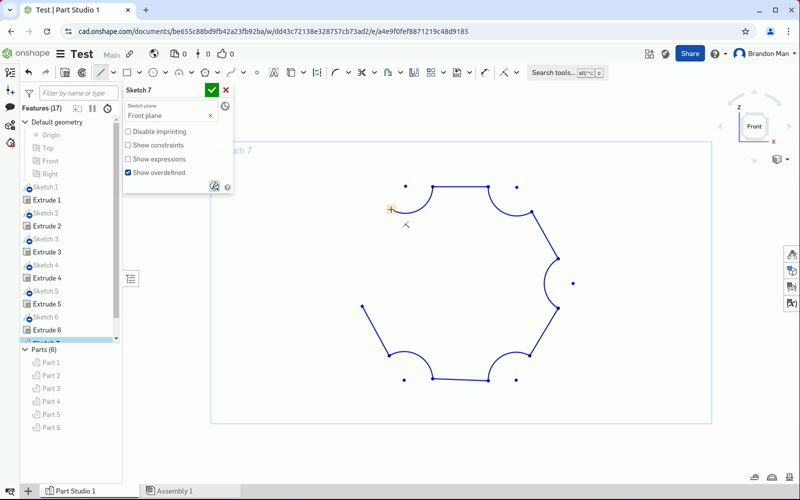
click(391, 209)
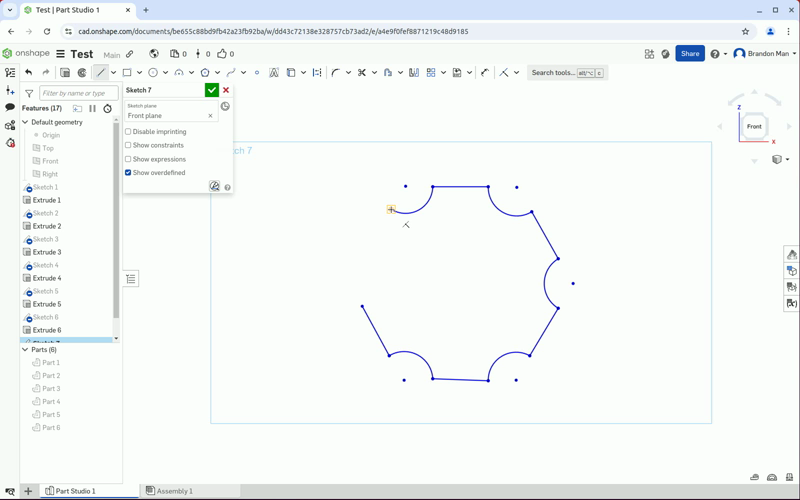
key_down(shift)
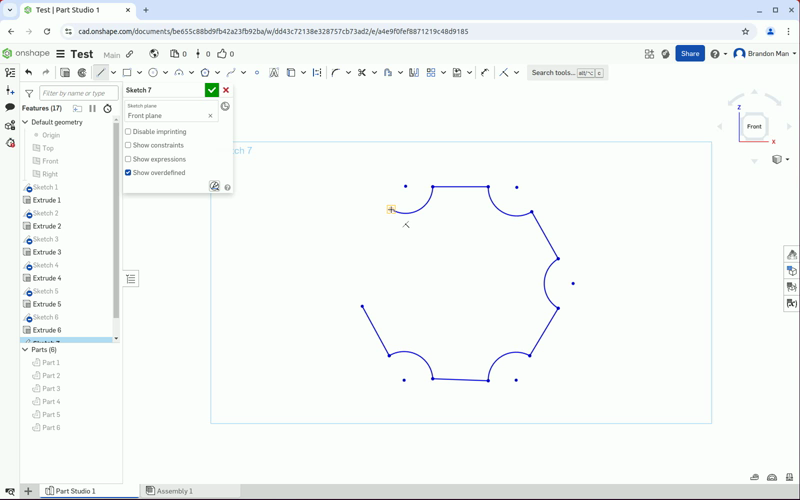
mouse_move(421, 209)
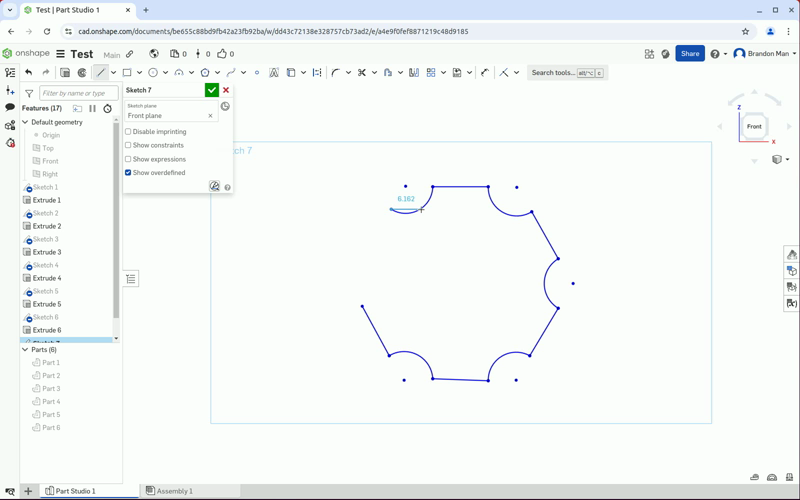
mouse_move(362, 258)
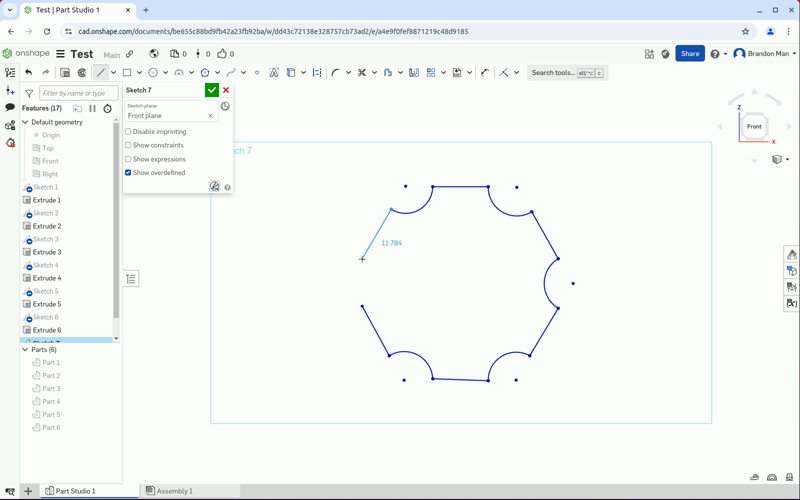
click(362, 258)
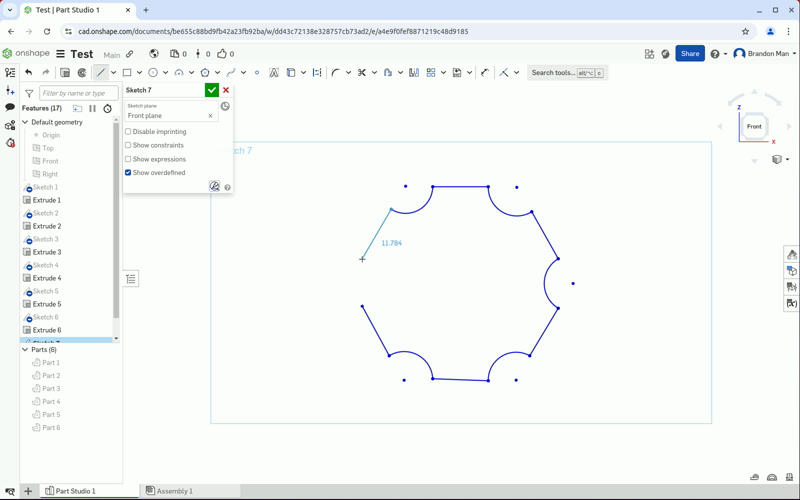
key_up(shift)
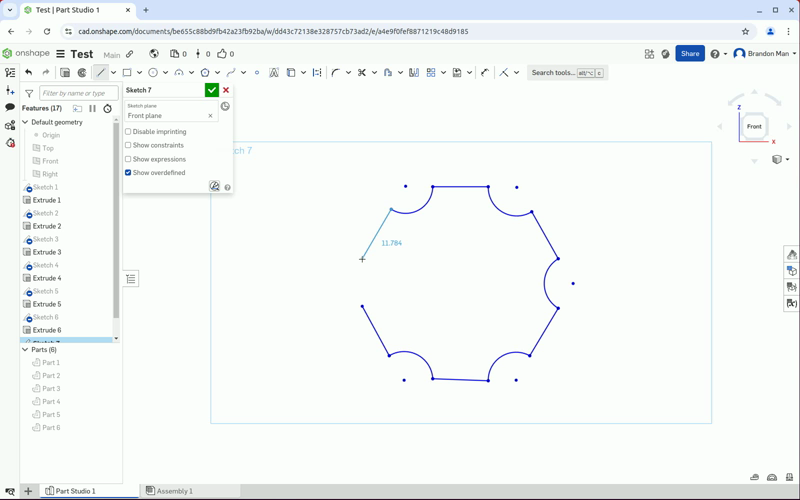
key(esc)
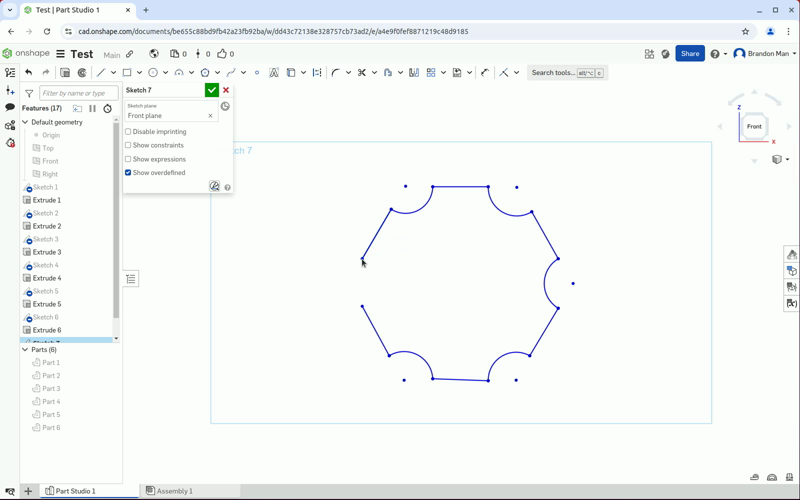
key(a)
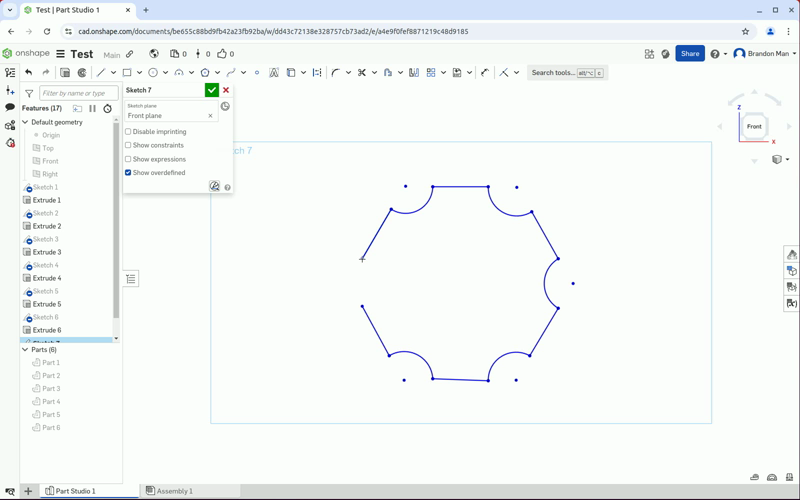
mouse_move(362, 258)
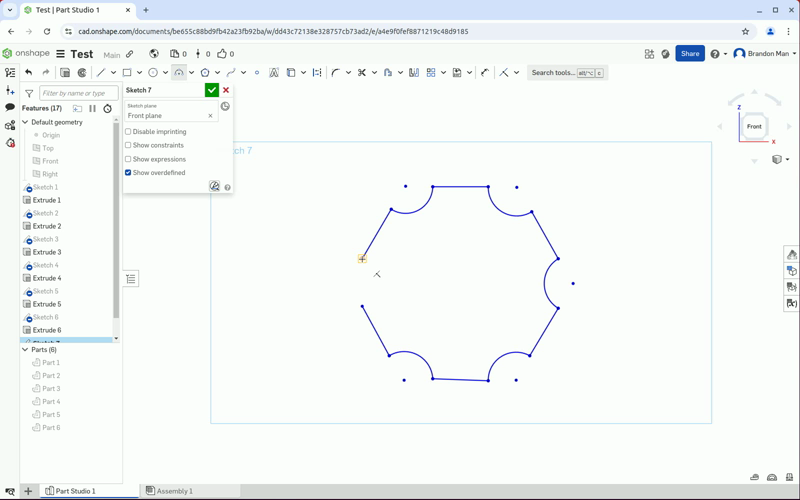
click(362, 258)
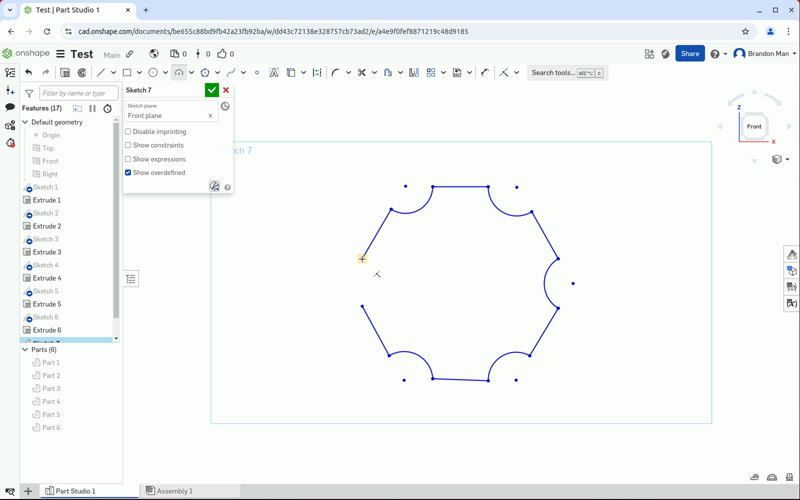
mouse_move(362, 306)
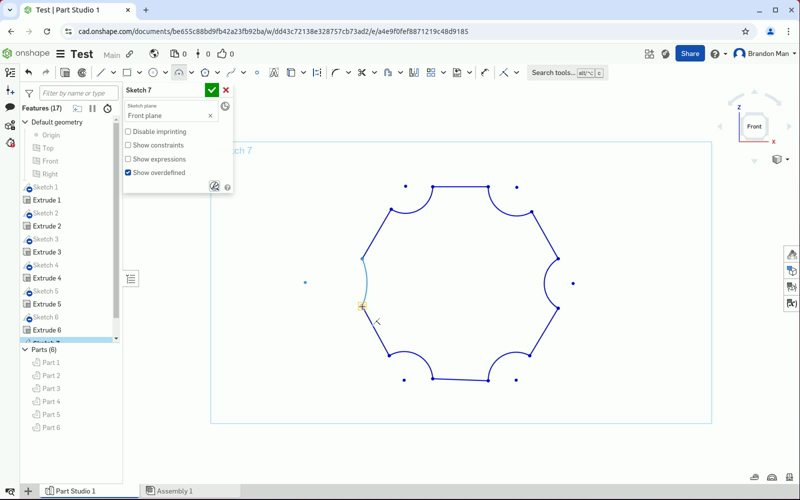
click(362, 306)
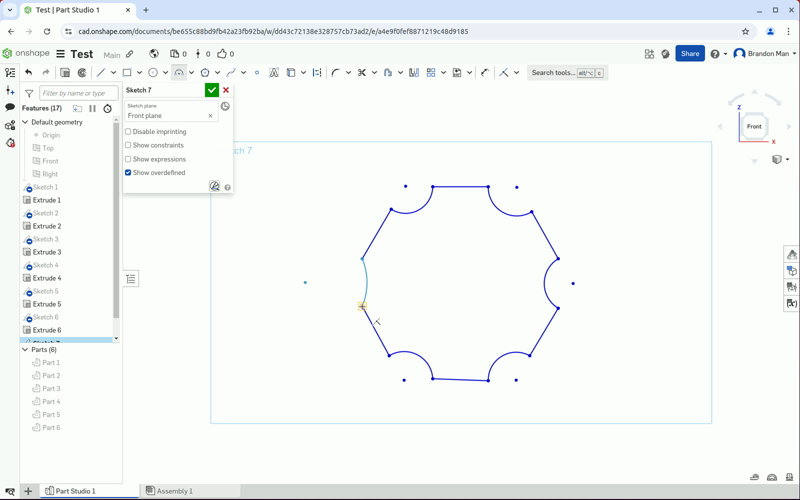
key_down(shift)
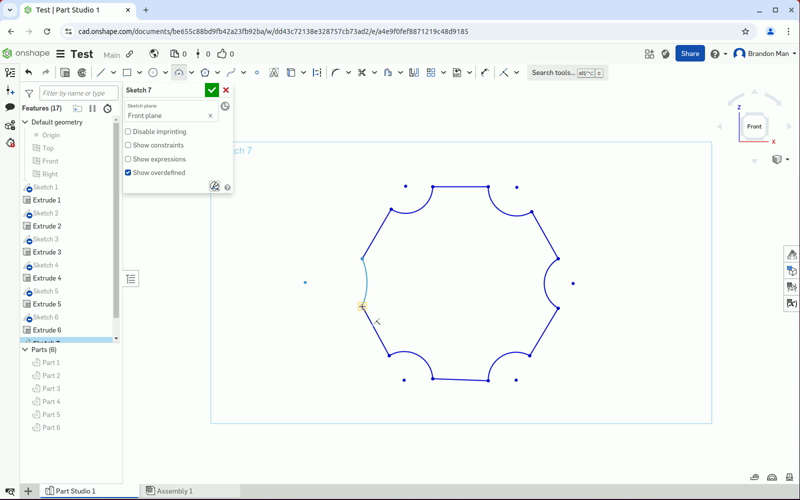
mouse_move(375, 282)
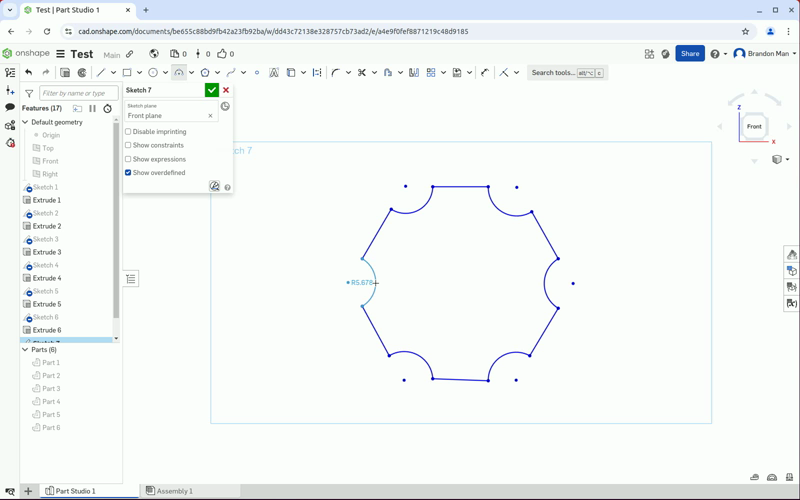
click(375, 282)
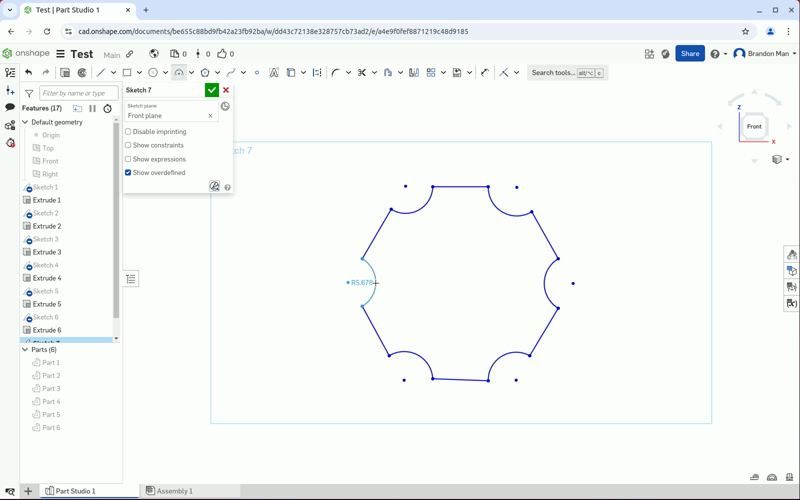
key_up(shift)
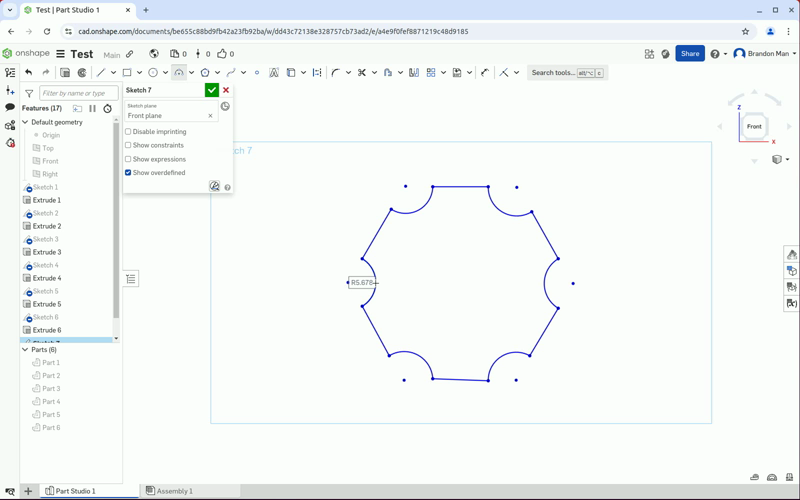
key(esc)
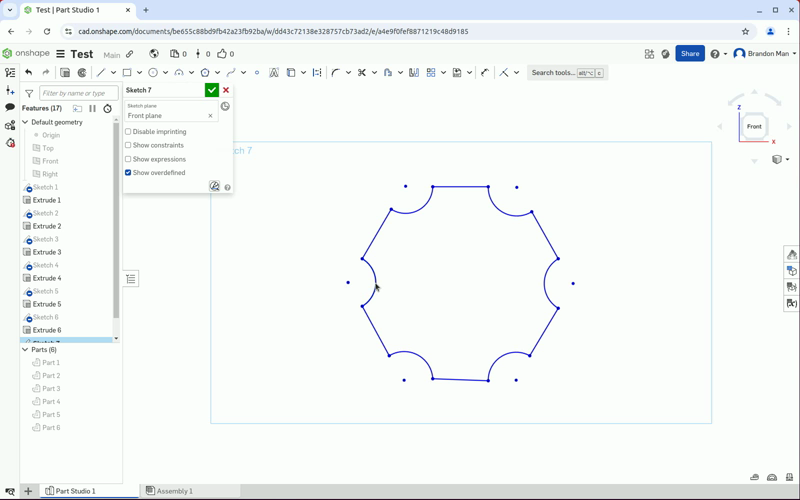
mouse_move(445, 264)
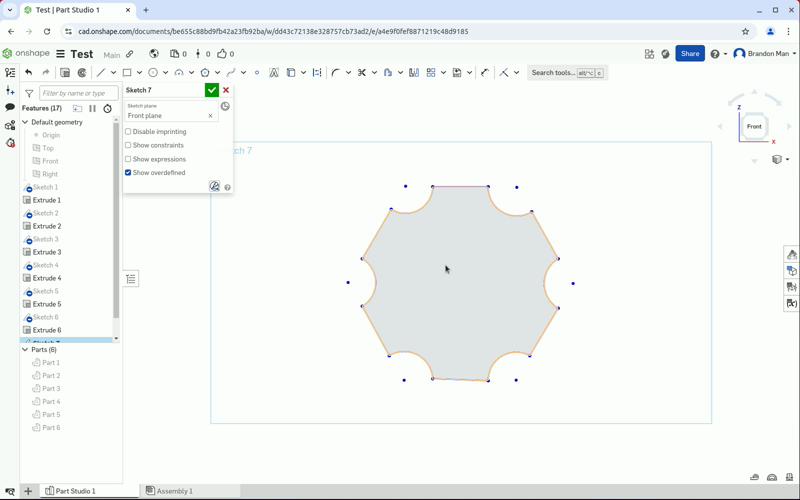
click(445, 264)
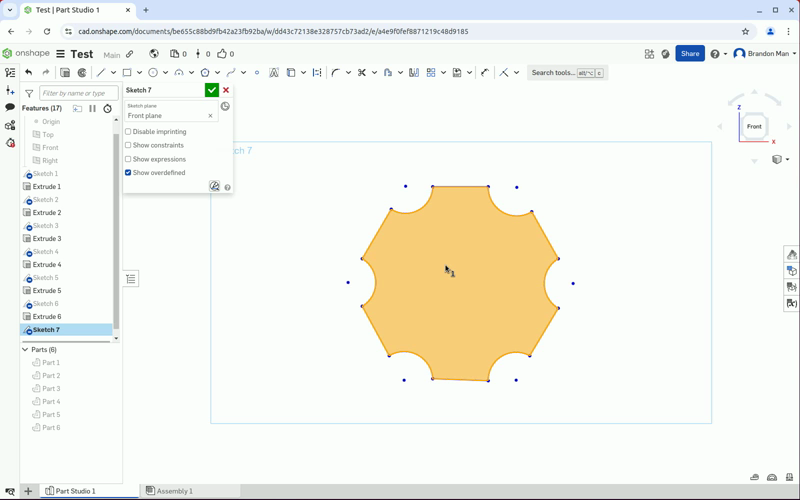
mouse_move(73, 352)
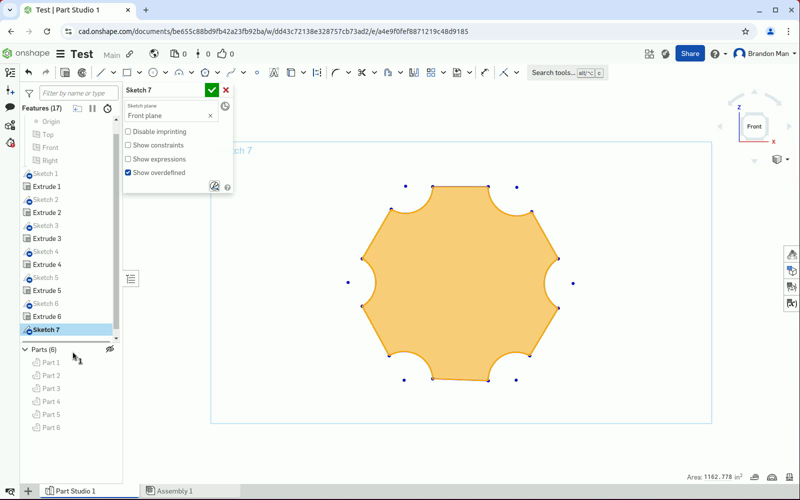
key(shift+y)
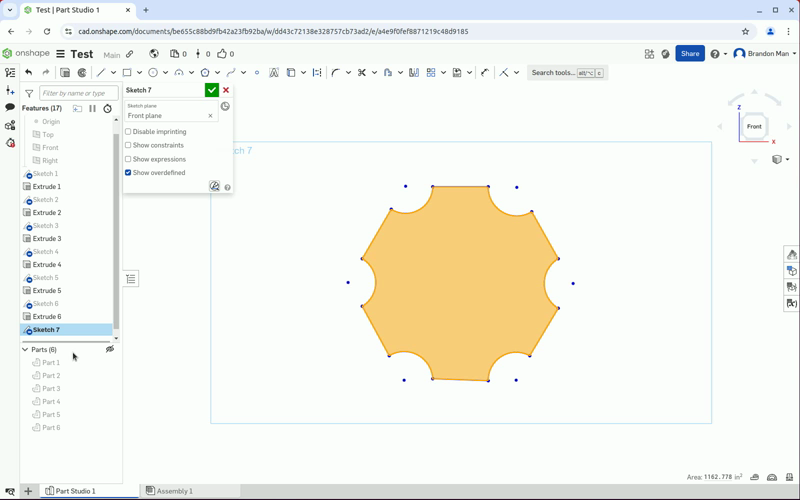
key(shift+e)
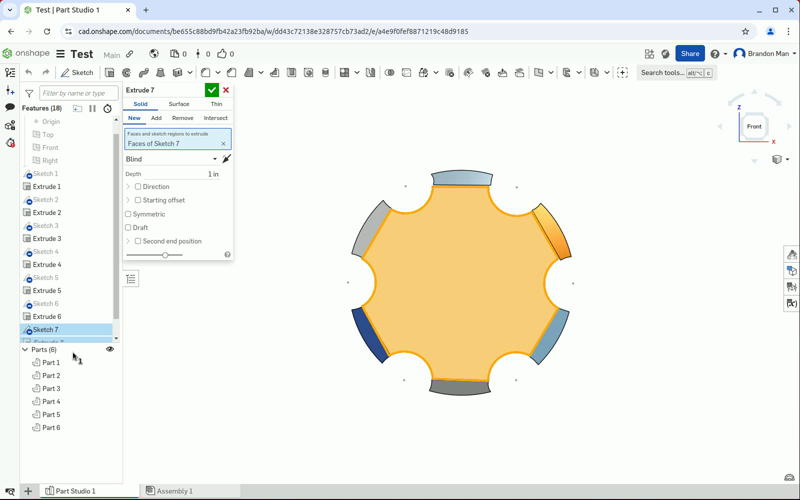
mouse_move(143, 106)
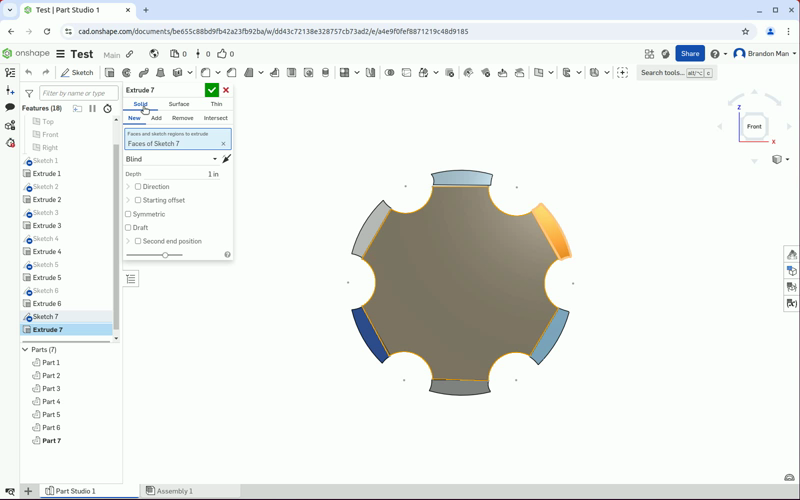
click(143, 106)
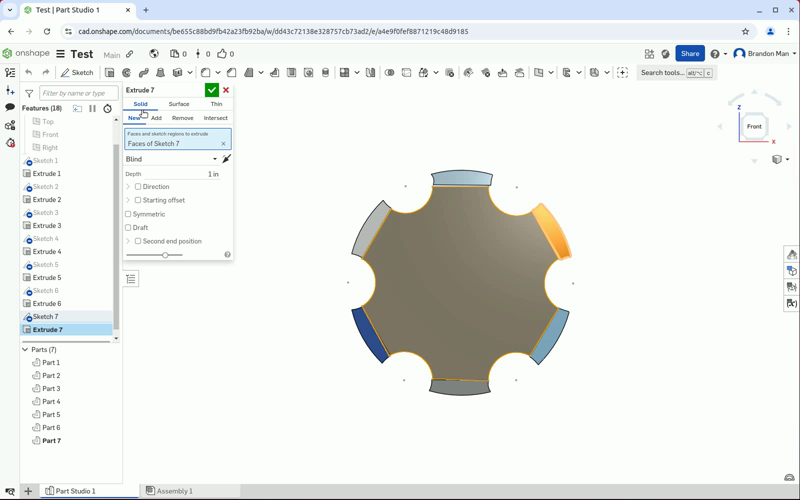
mouse_move(137, 120)
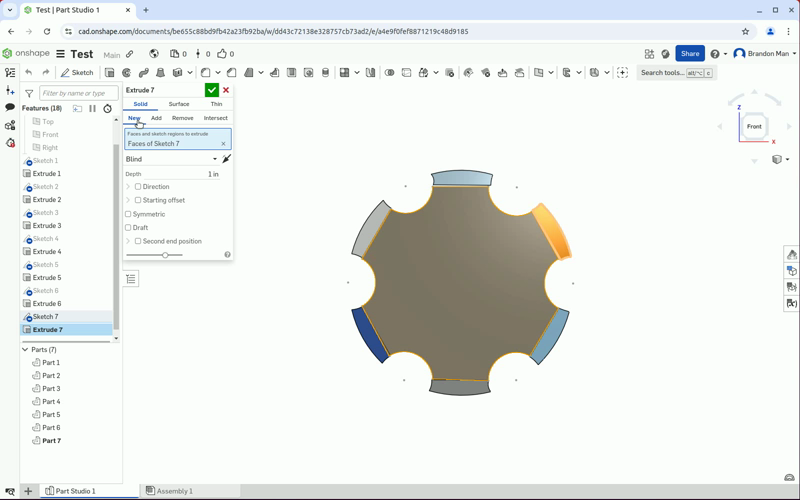
click(137, 120)
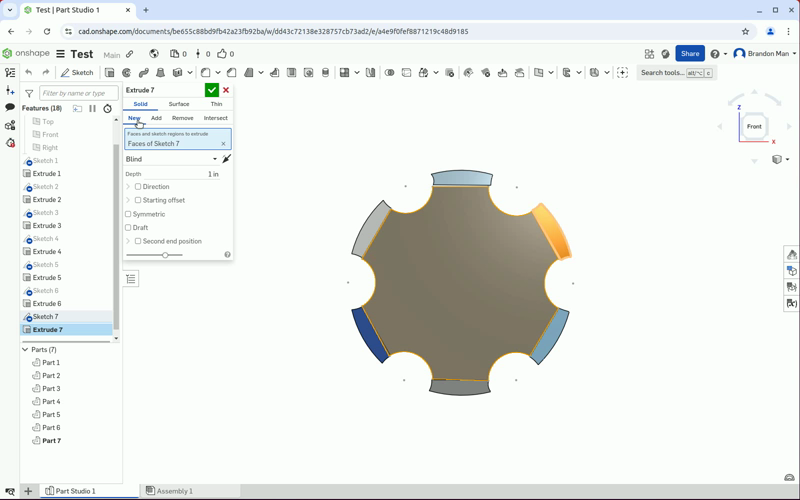
key(tab, 4)
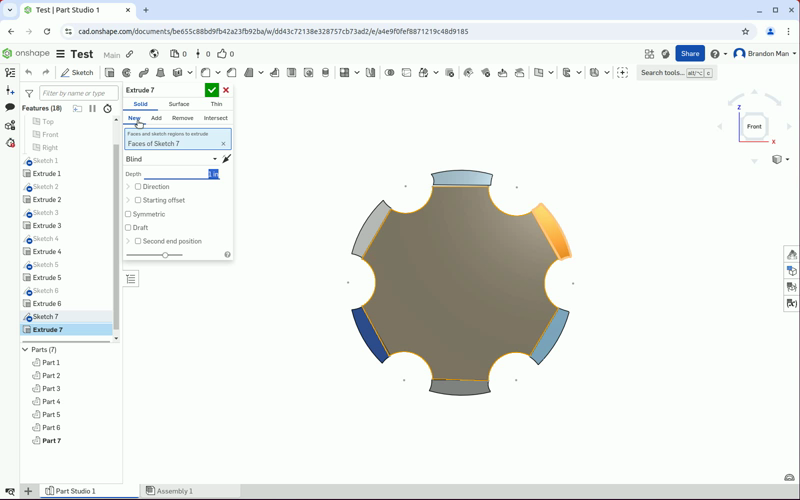
text(28.886)
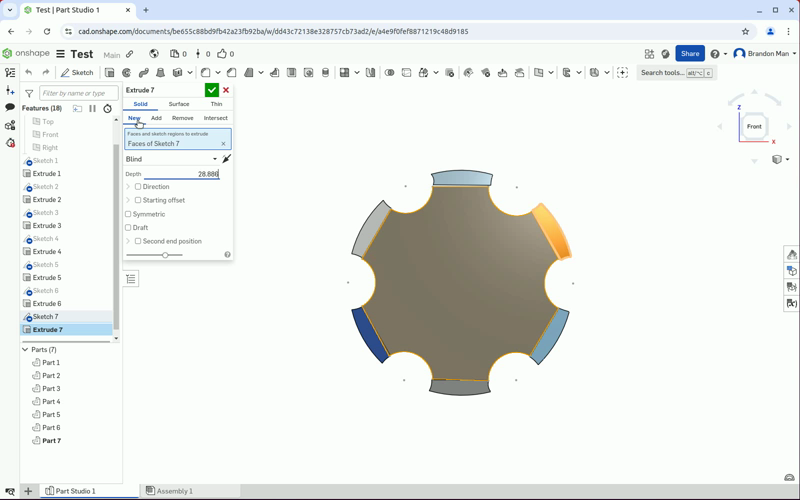
key(tab, 3)
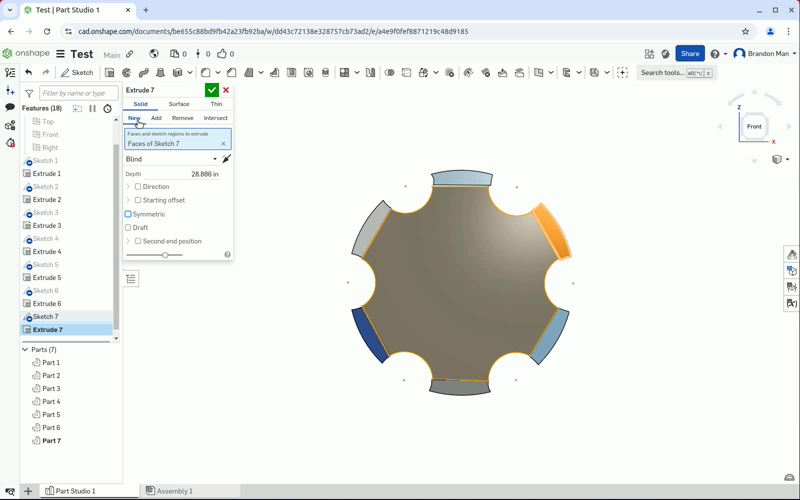
key(space)
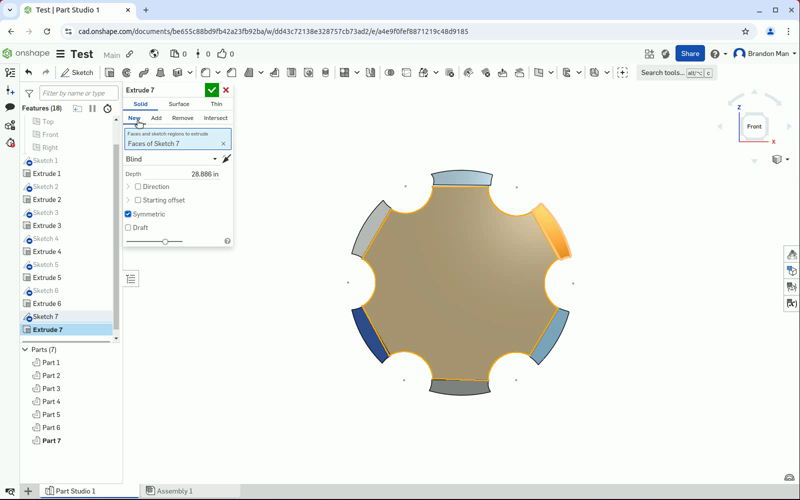
key(enter)
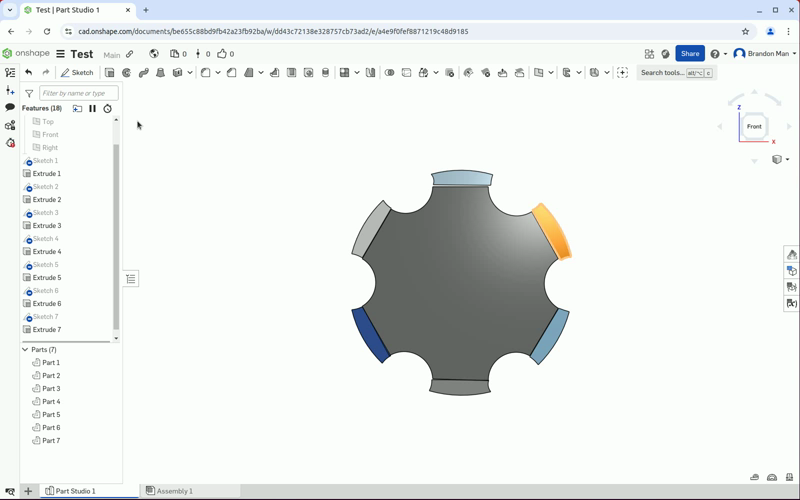
key(shift+h)
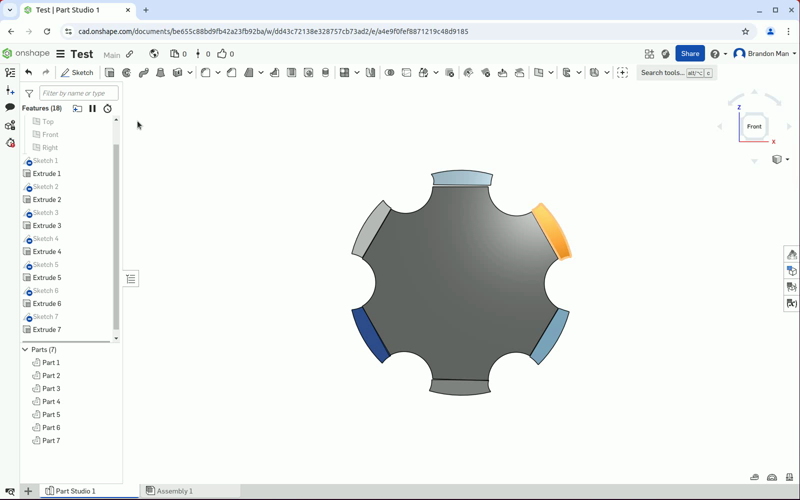
key(shift+h)
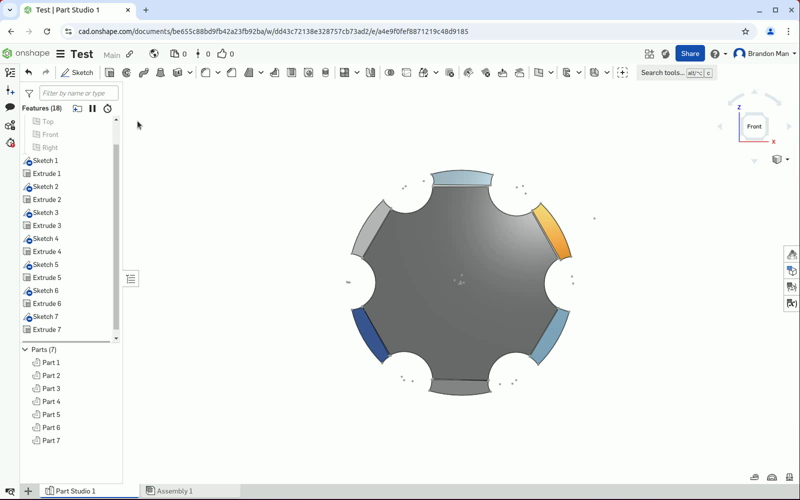
key(shift+7)
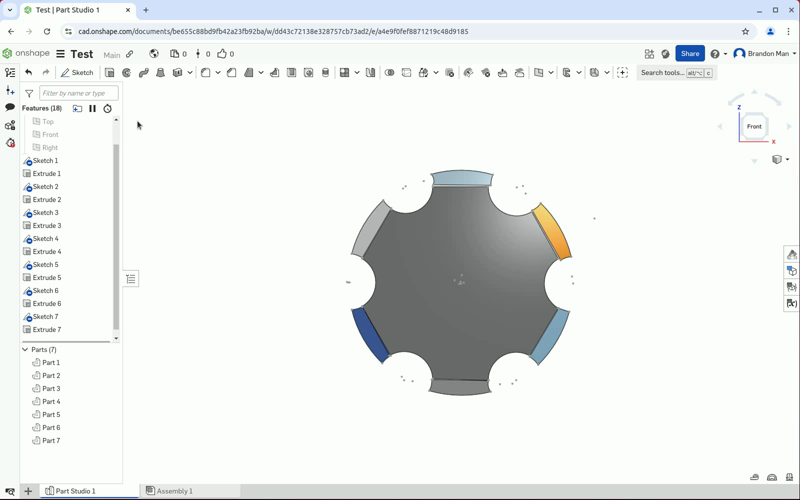
key(left, 2)
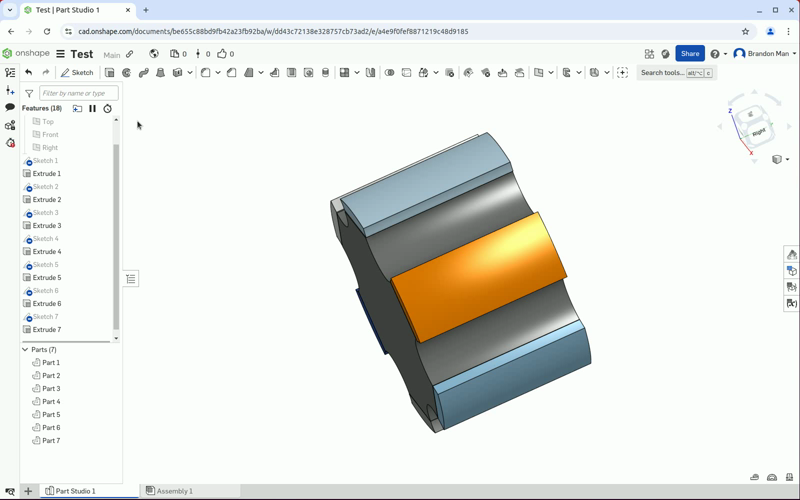
key(down, 2)
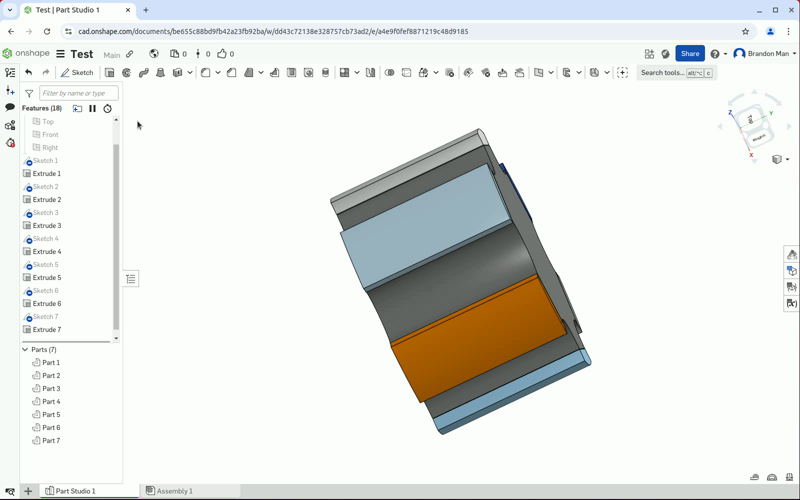
key(up, 2)
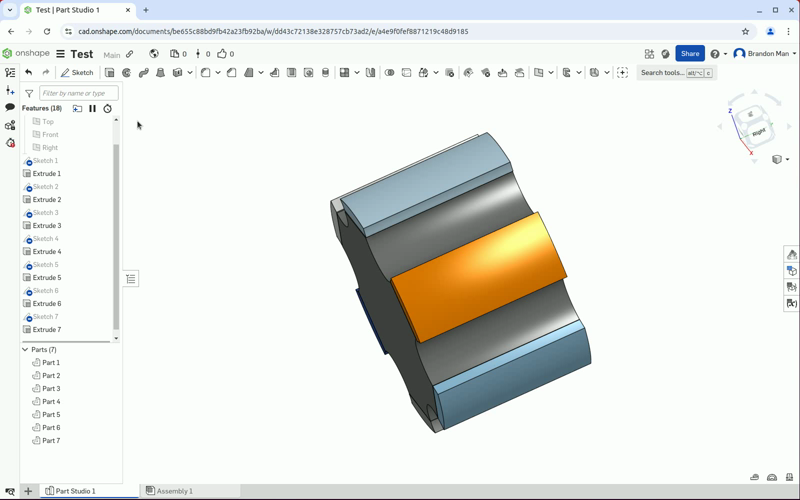
key(right, 2)
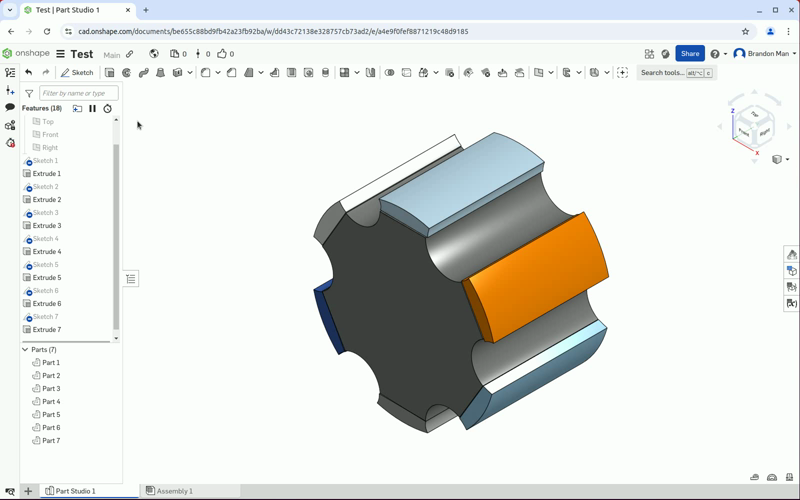
mouse_move(69, 163)
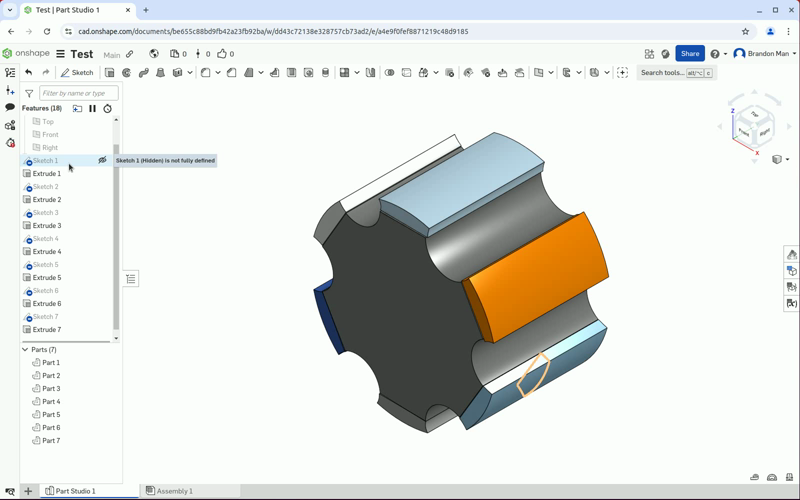
click(69, 163)